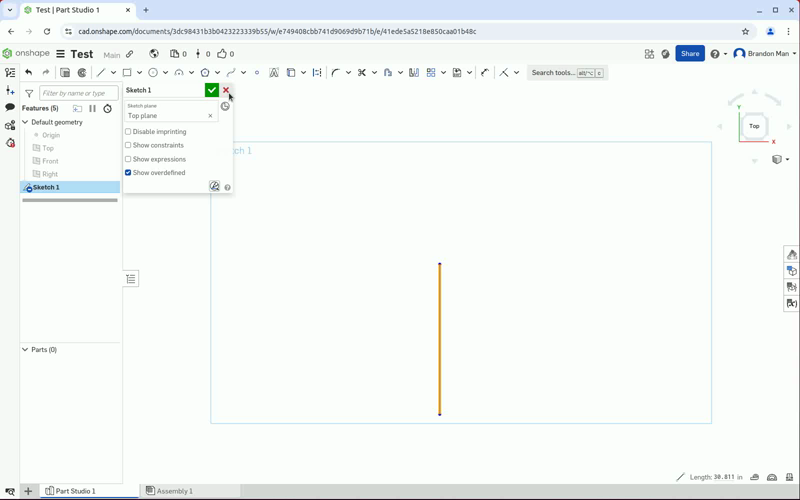
key(shift+h)
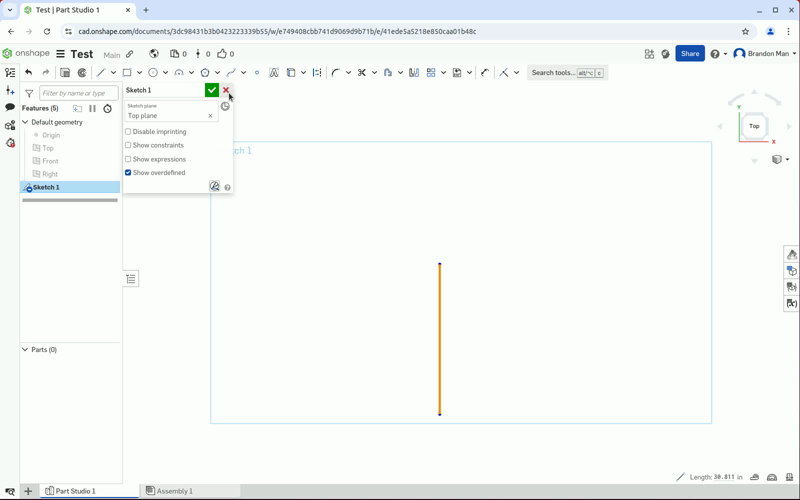
key(shift+s)
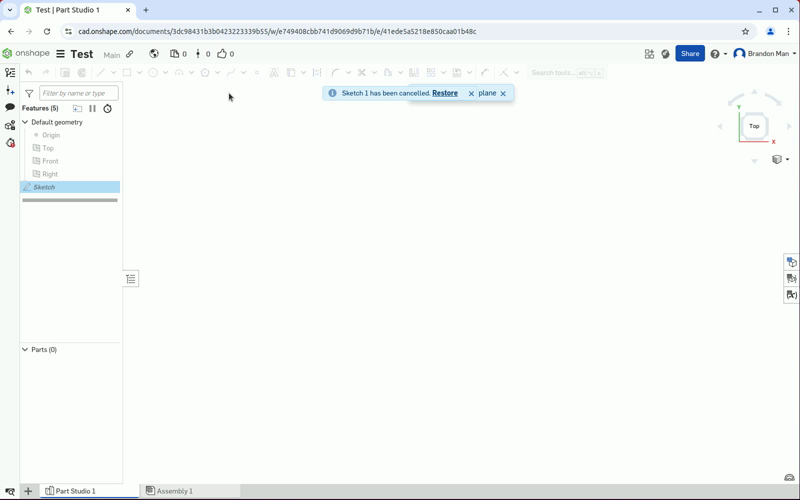
mouse_move(73, 150)
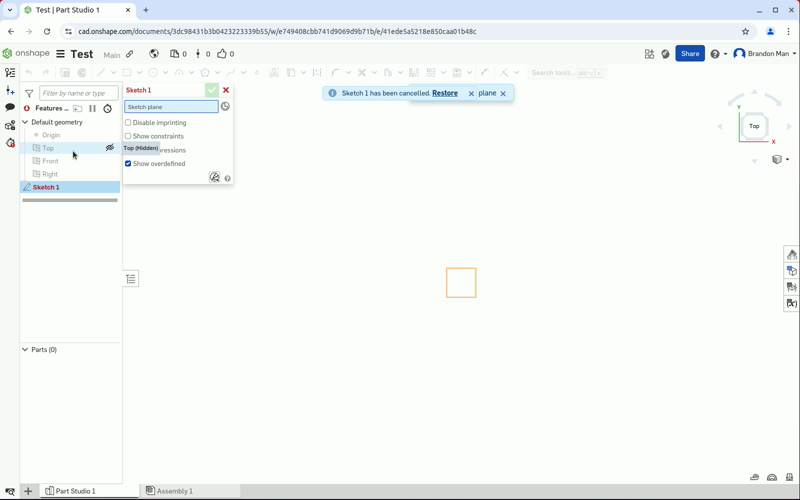
click(73, 150)
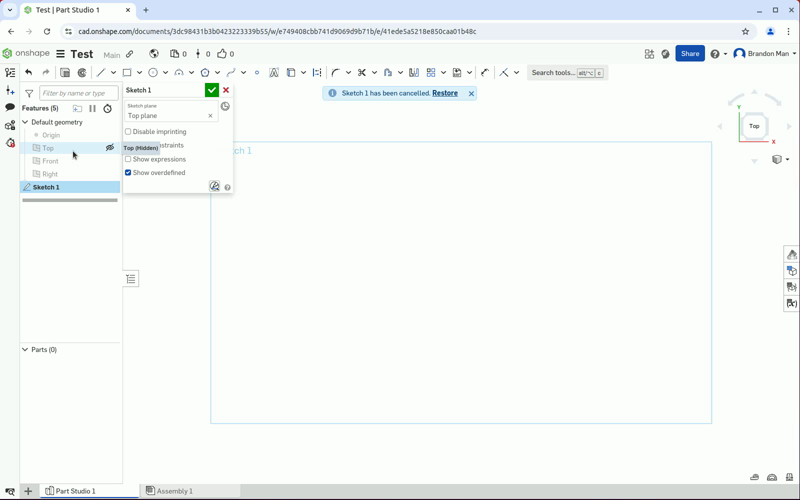
mouse_move(73, 352)
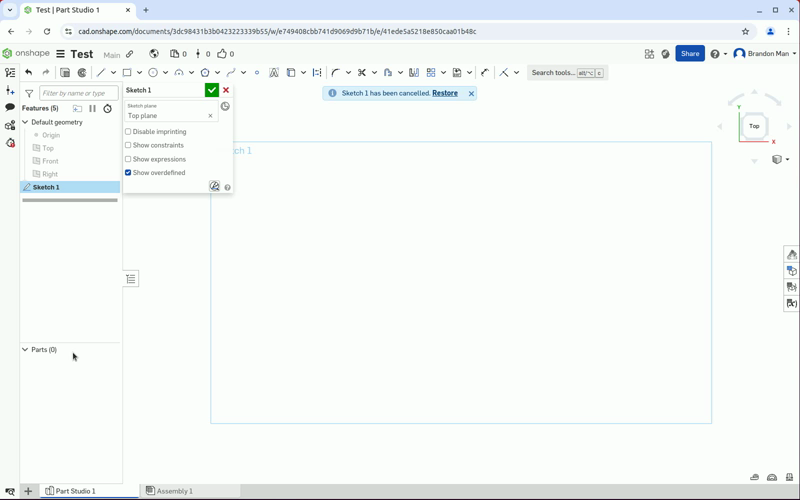
key(y)
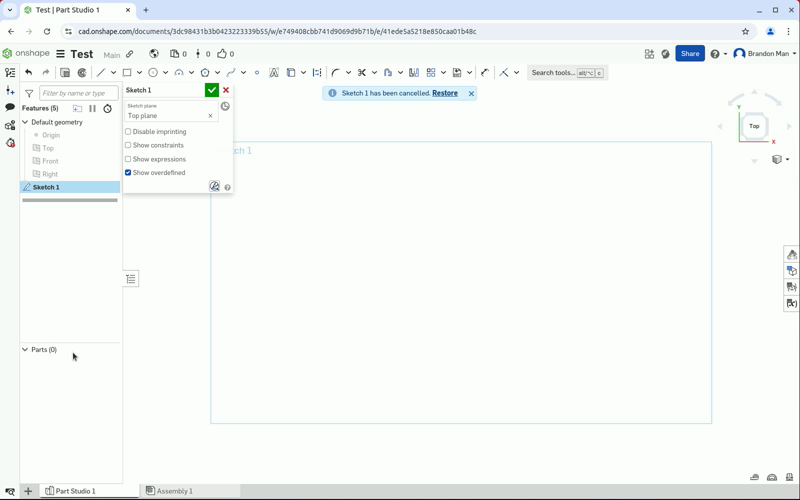
key(a)
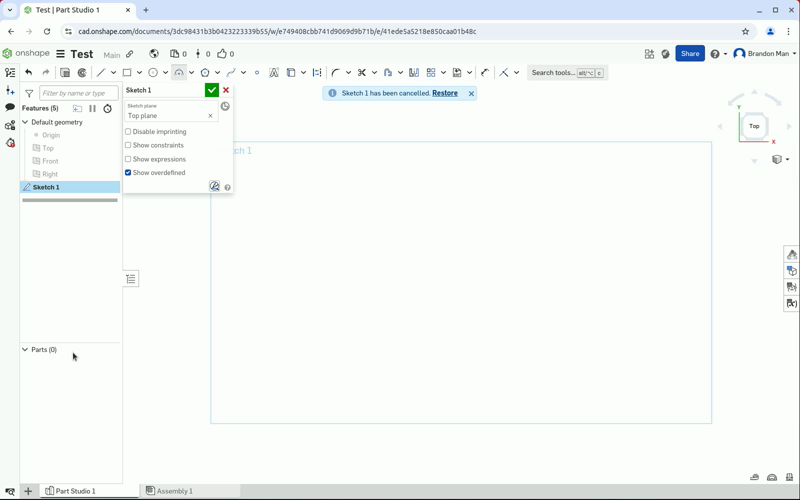
key_down(shift)
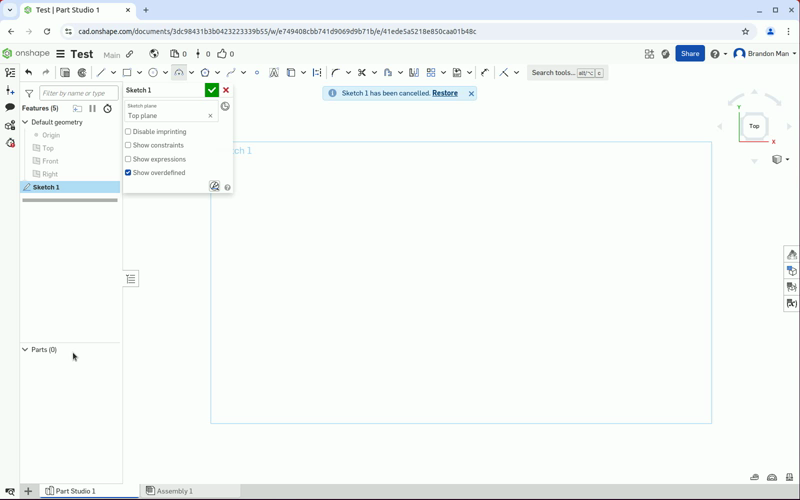
mouse_move(348, 357)
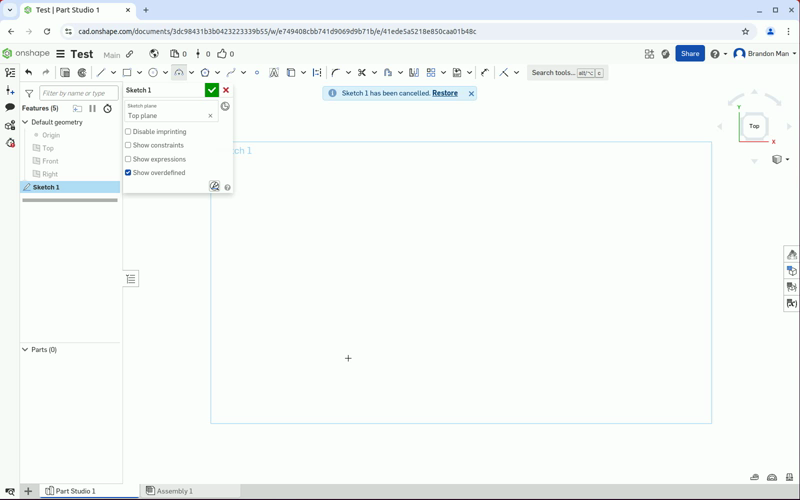
click(348, 357)
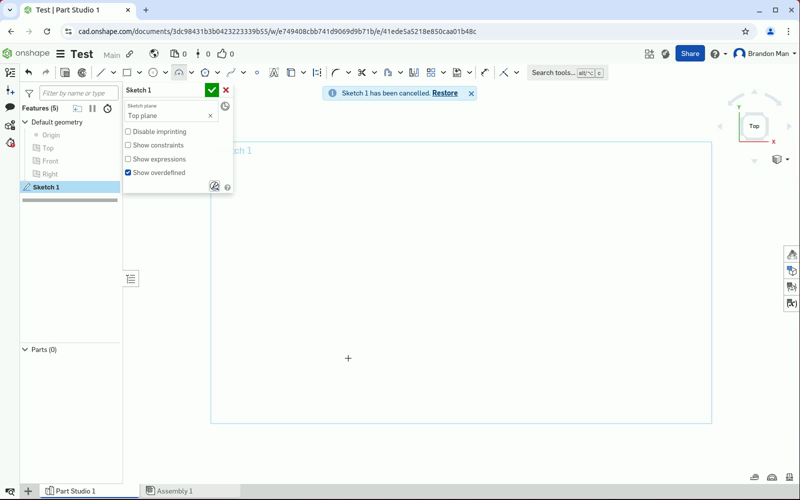
key_up(shift)
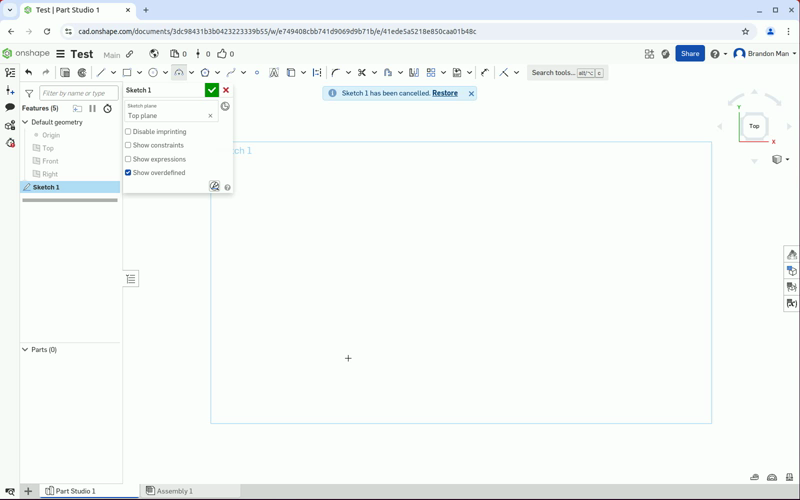
key_down(shift)
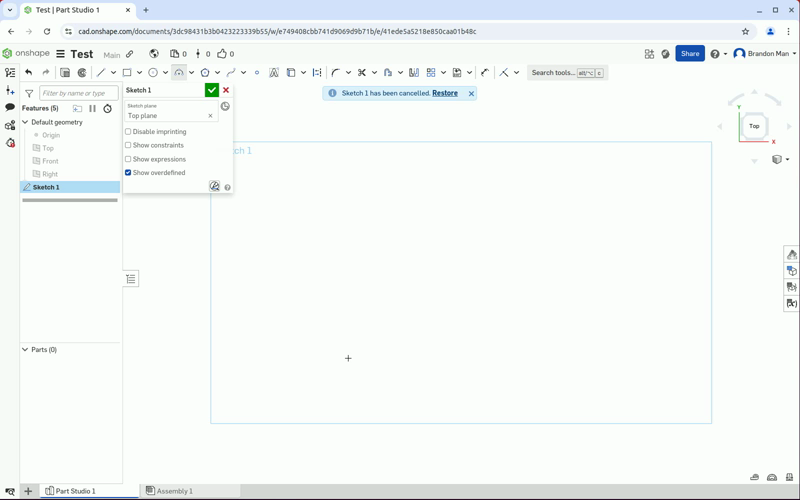
mouse_move(470, 357)
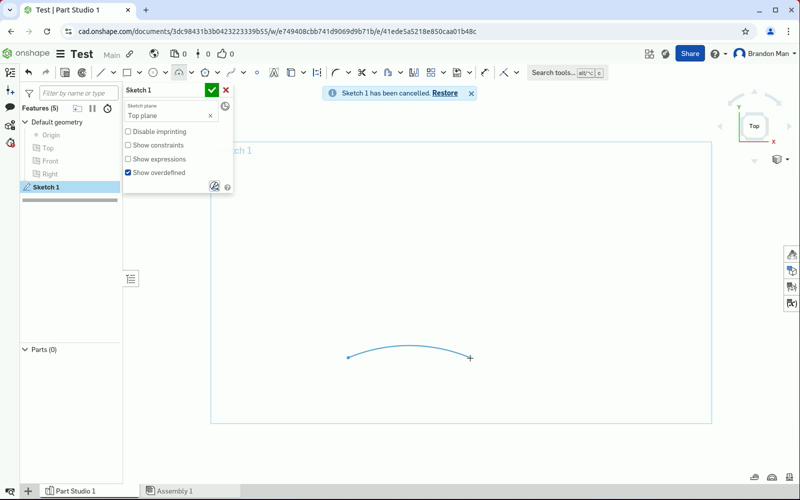
click(470, 357)
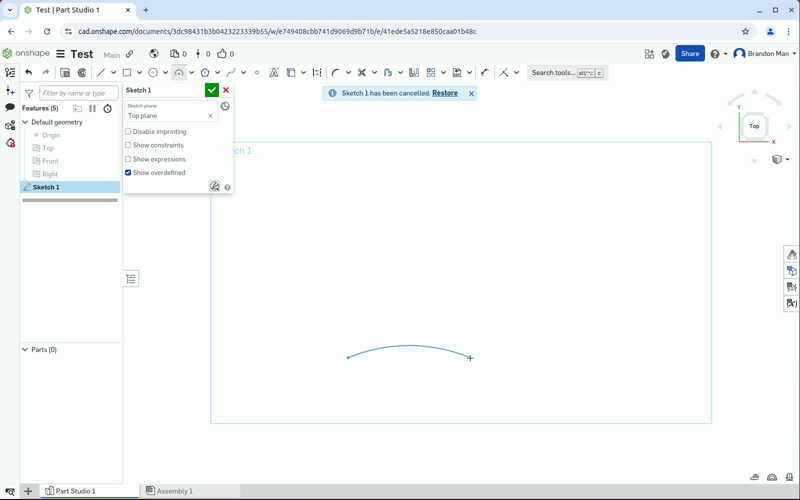
mouse_move(409, 347)
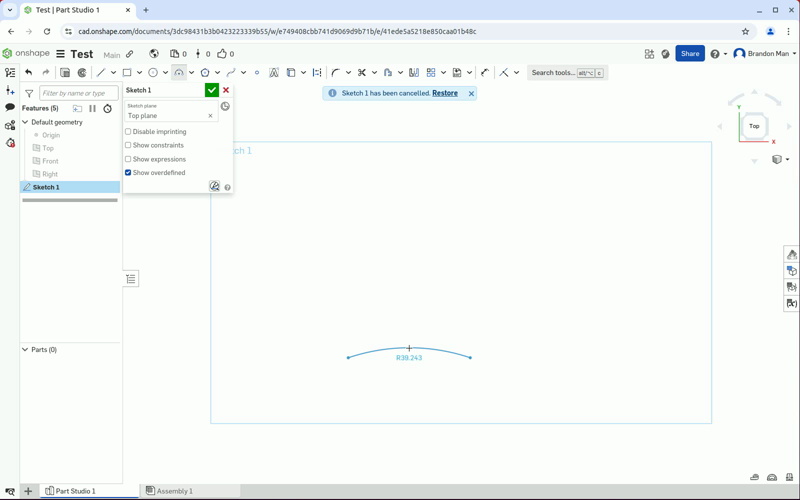
click(409, 347)
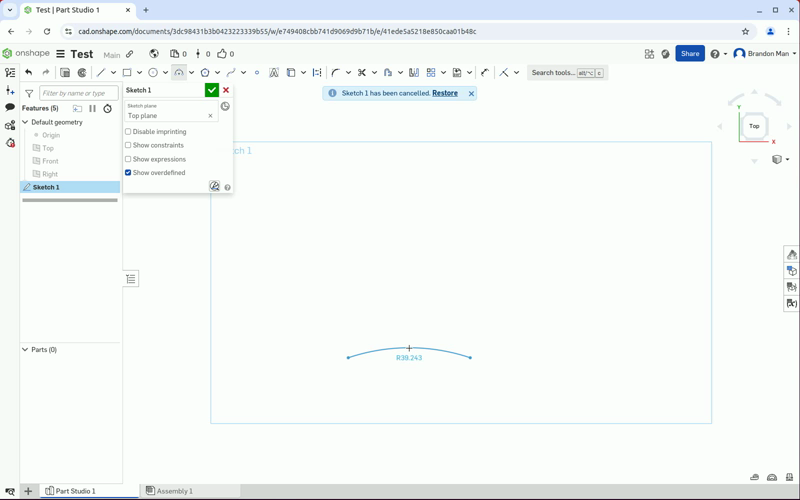
key_up(shift)
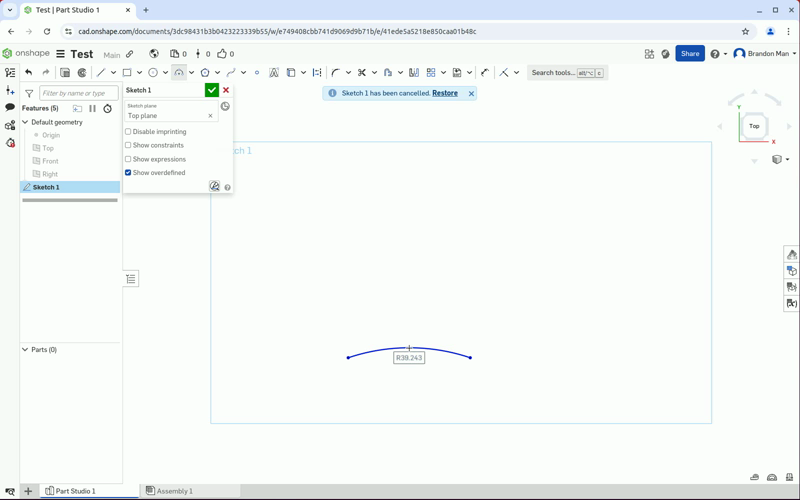
mouse_move(470, 357)
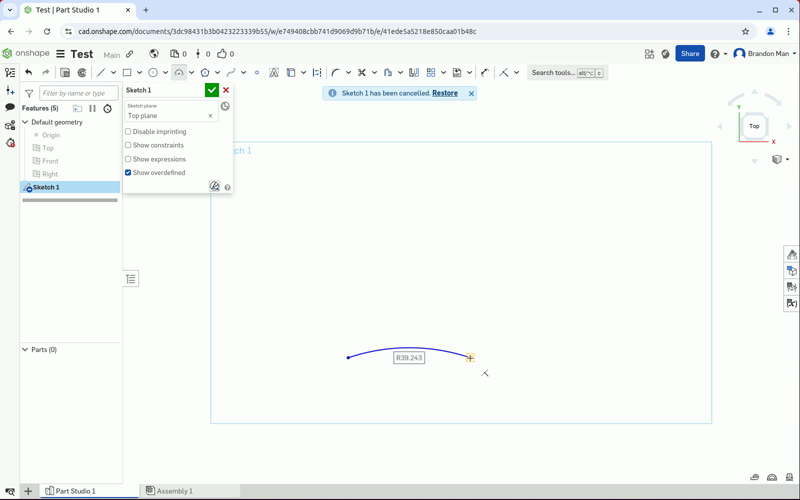
click(470, 357)
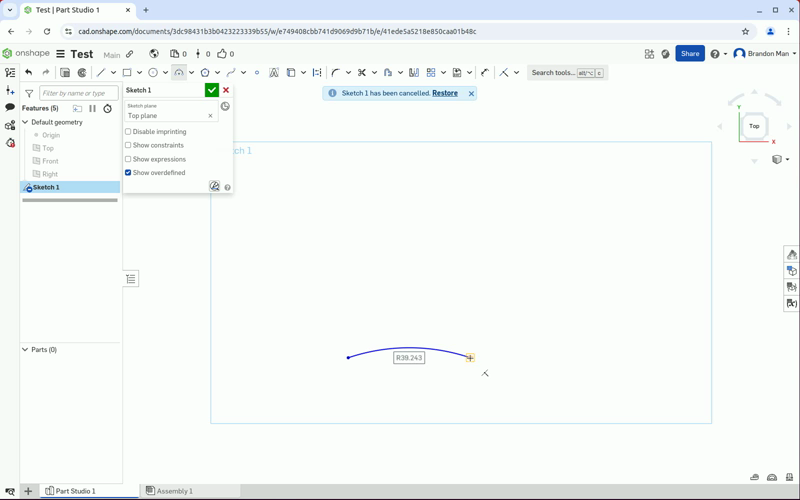
key_down(shift)
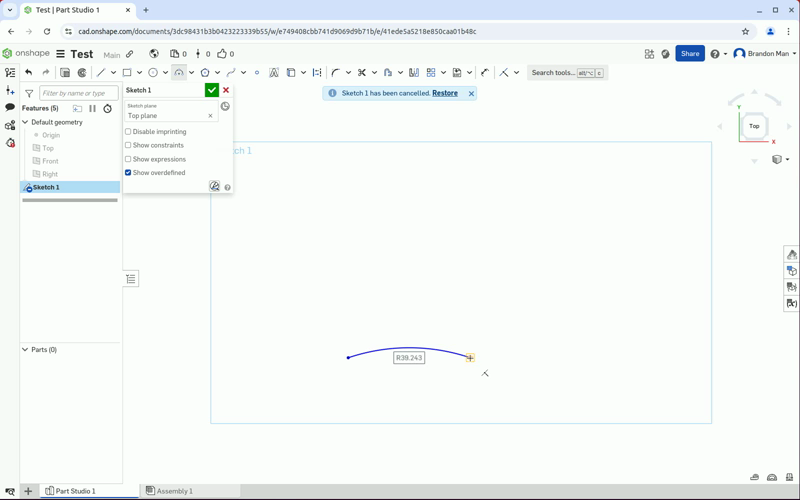
mouse_move(475, 316)
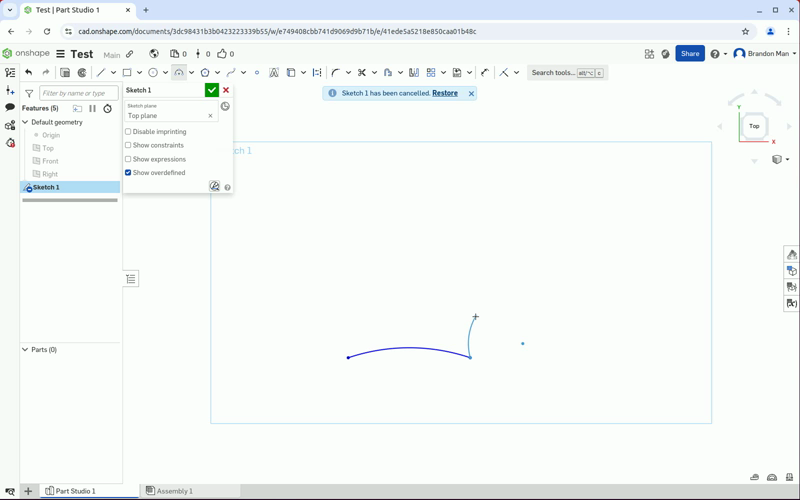
click(475, 316)
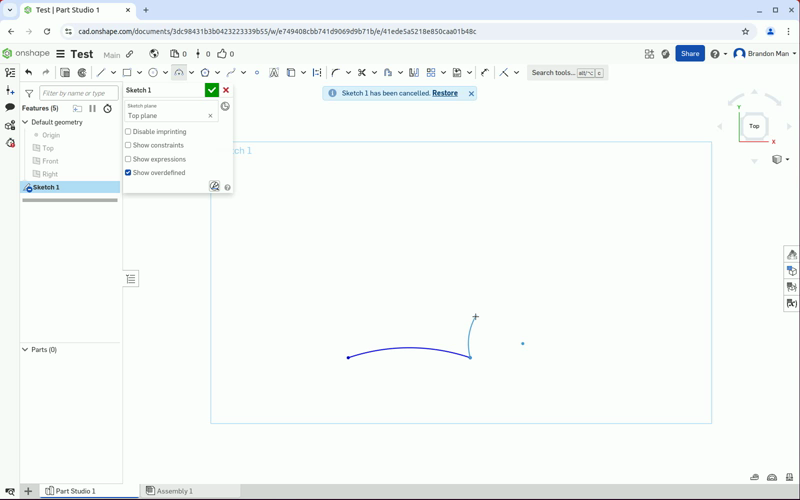
mouse_move(467, 336)
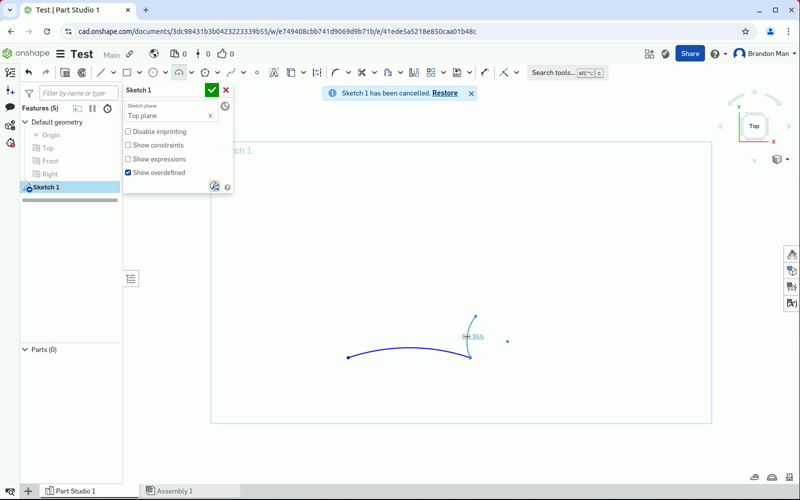
click(467, 336)
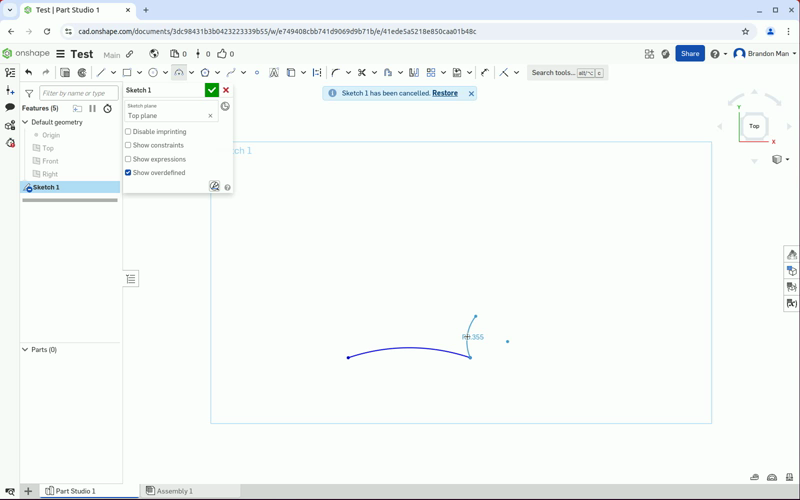
key_up(shift)
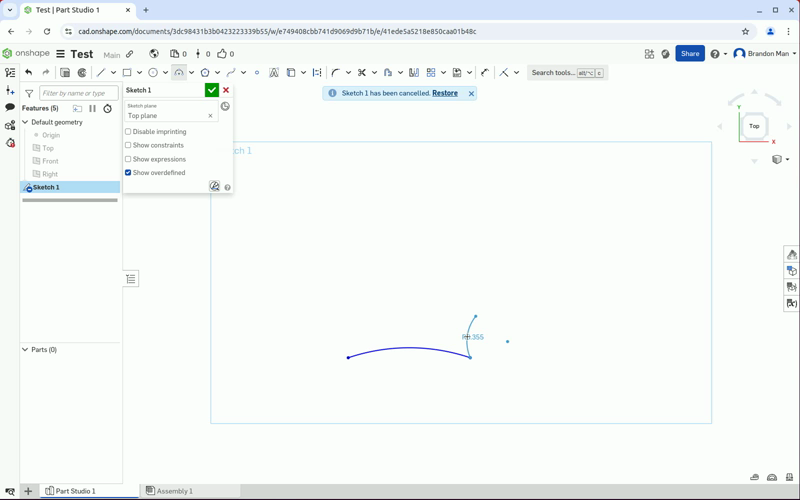
mouse_move(475, 316)
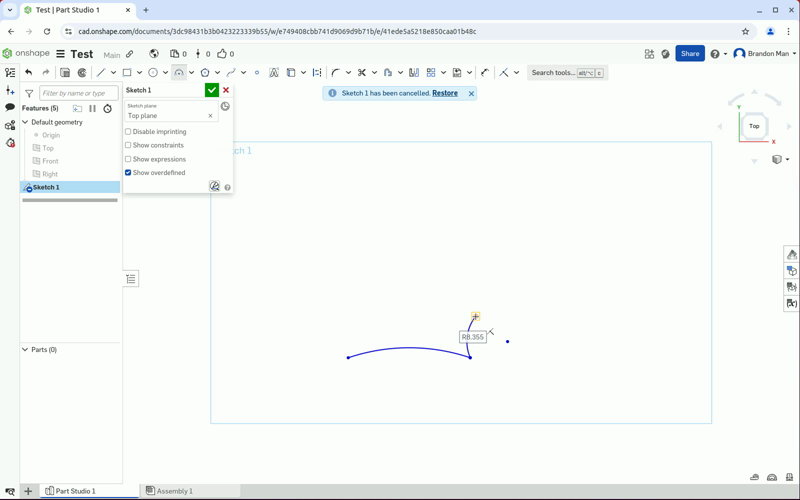
click(475, 316)
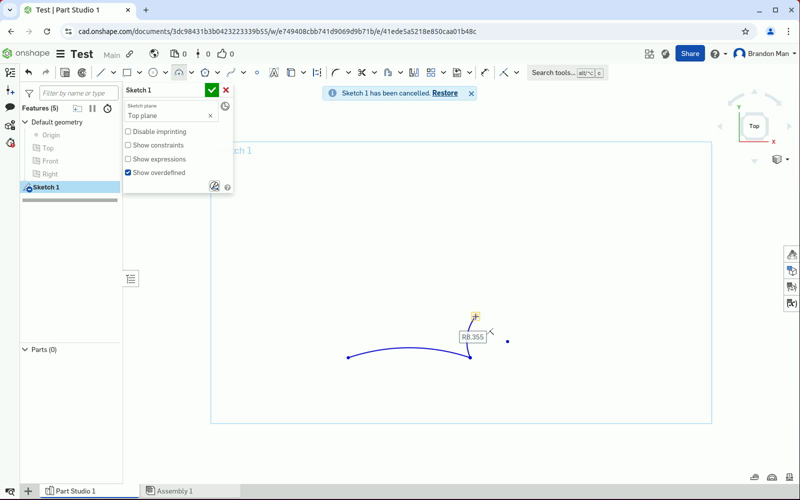
key_down(shift)
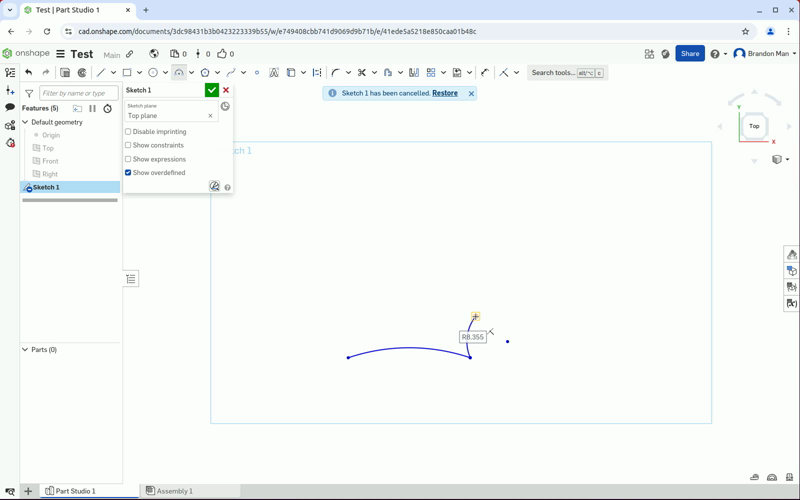
mouse_move(384, 272)
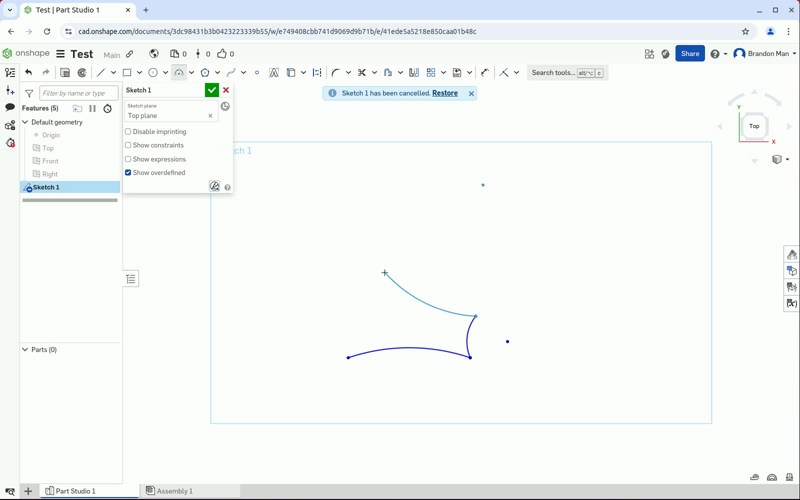
click(384, 272)
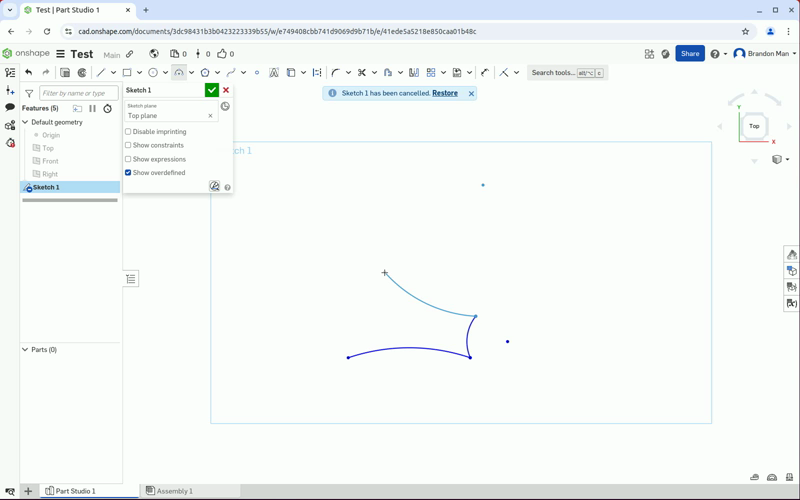
mouse_move(438, 277)
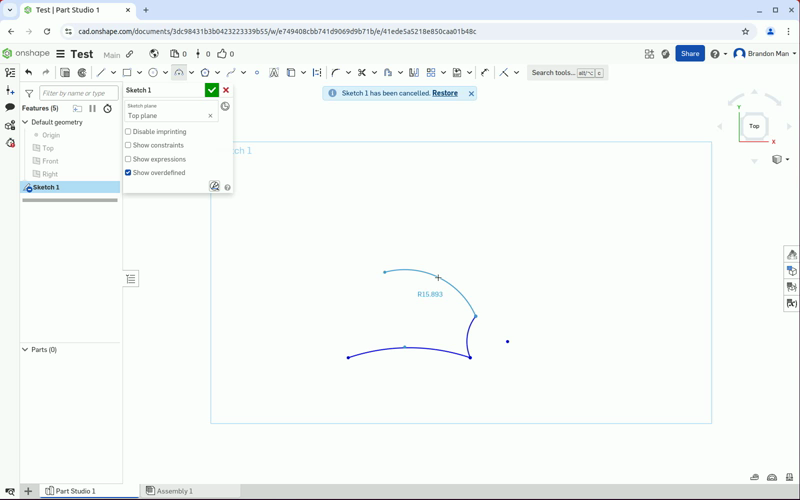
click(438, 277)
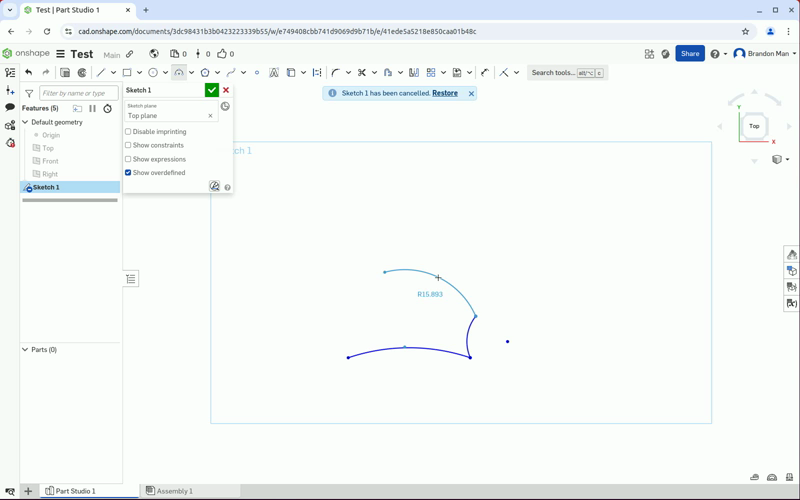
key_up(shift)
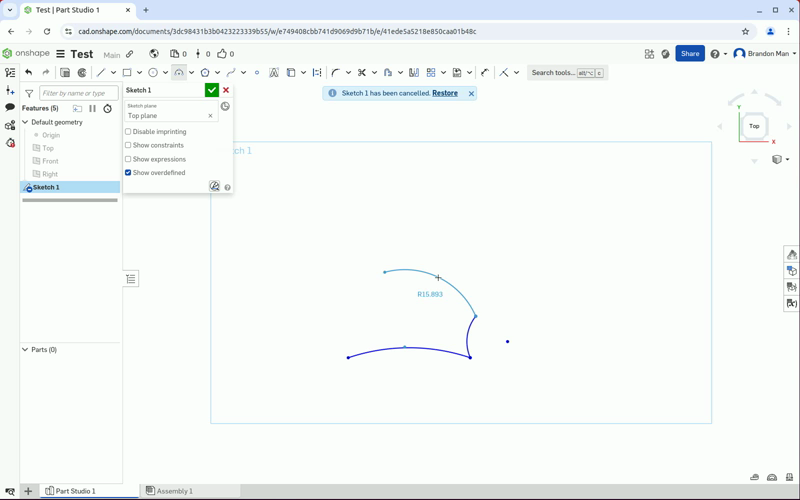
mouse_move(384, 272)
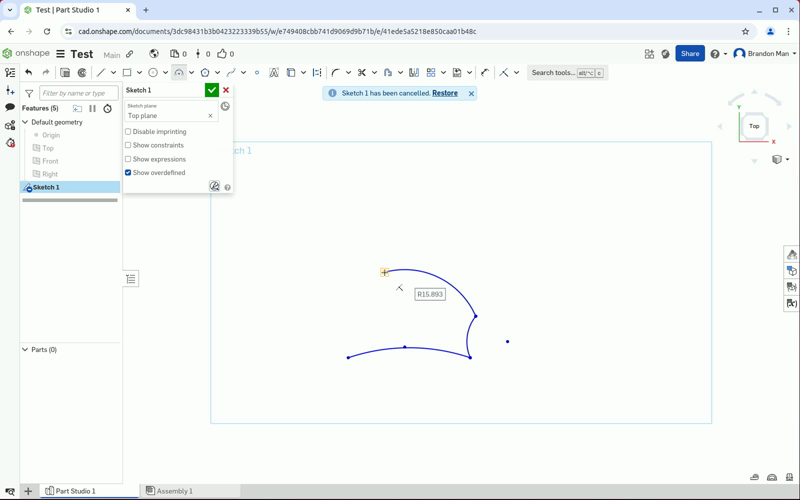
click(384, 272)
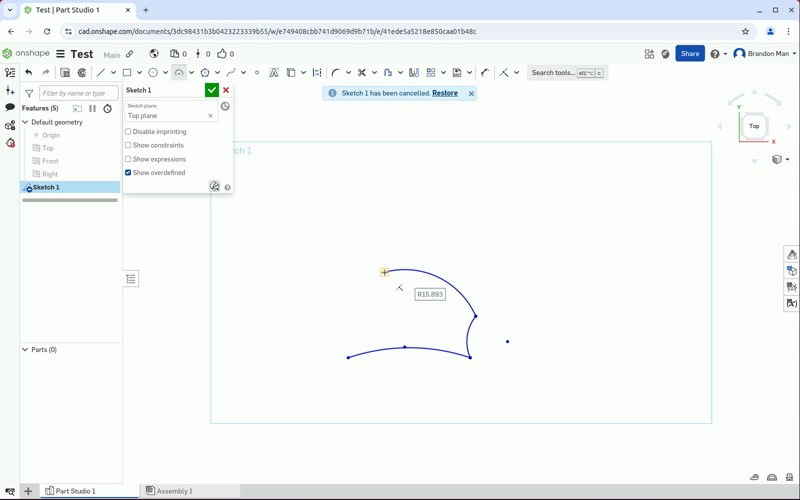
mouse_move(348, 357)
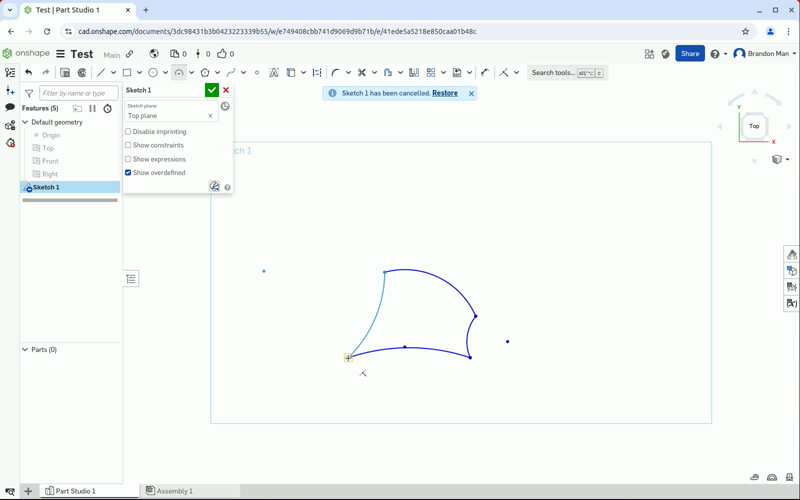
click(348, 357)
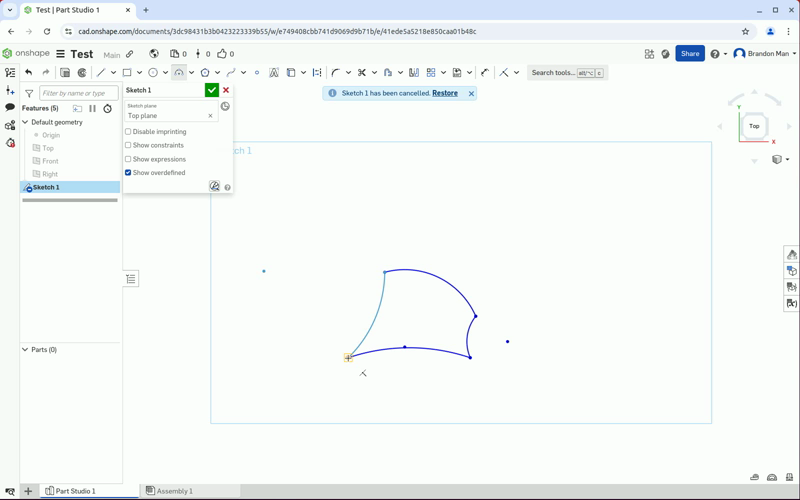
key_down(shift)
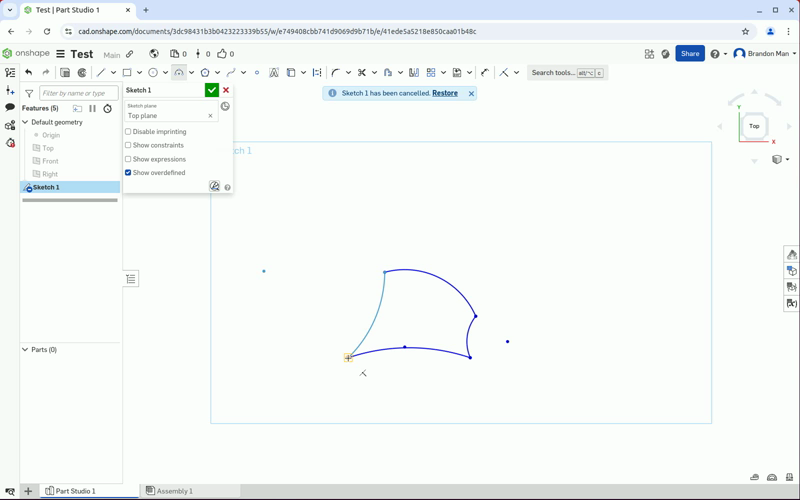
mouse_move(357, 311)
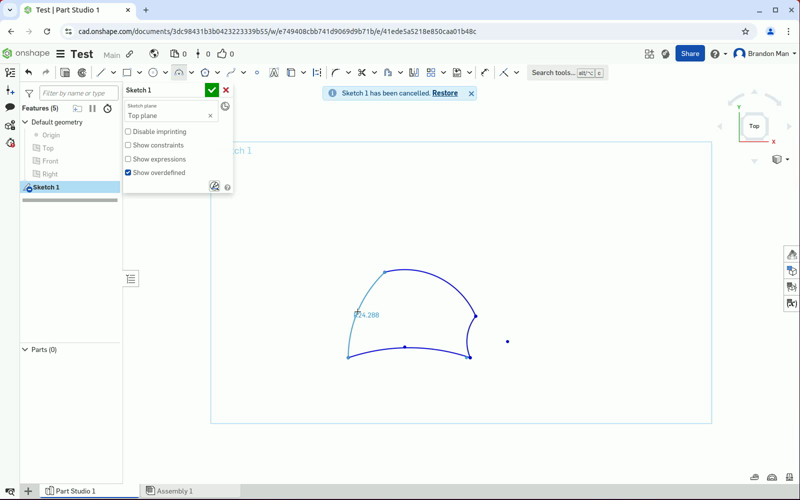
click(357, 311)
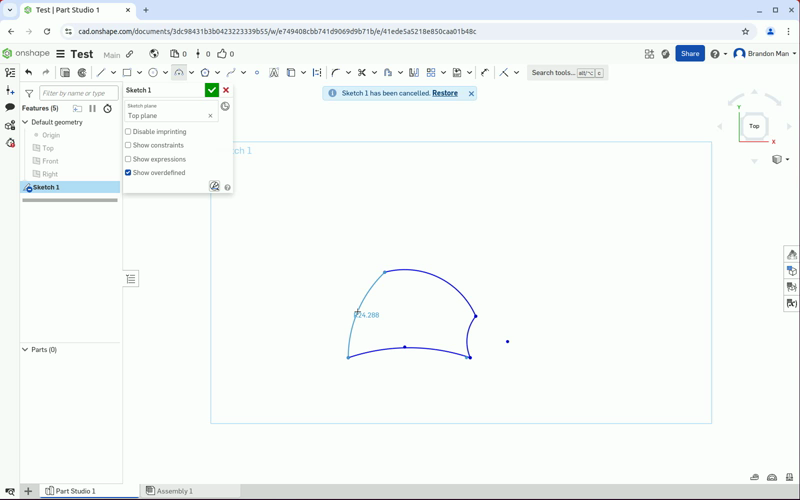
key_up(shift)
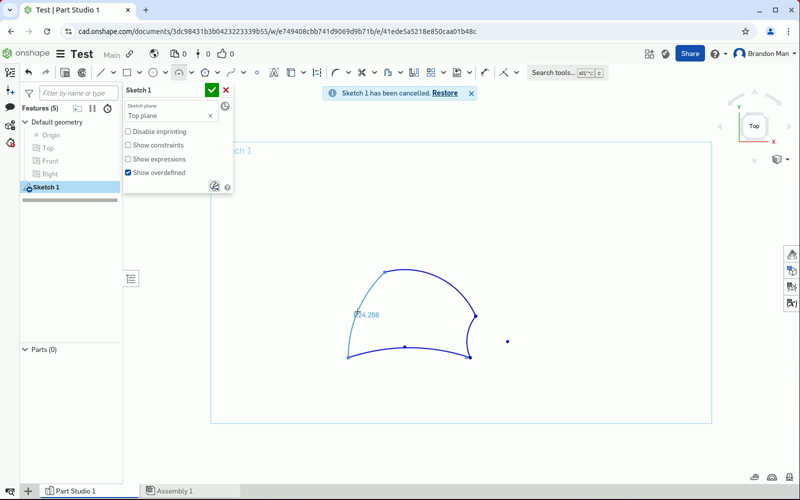
key(esc)
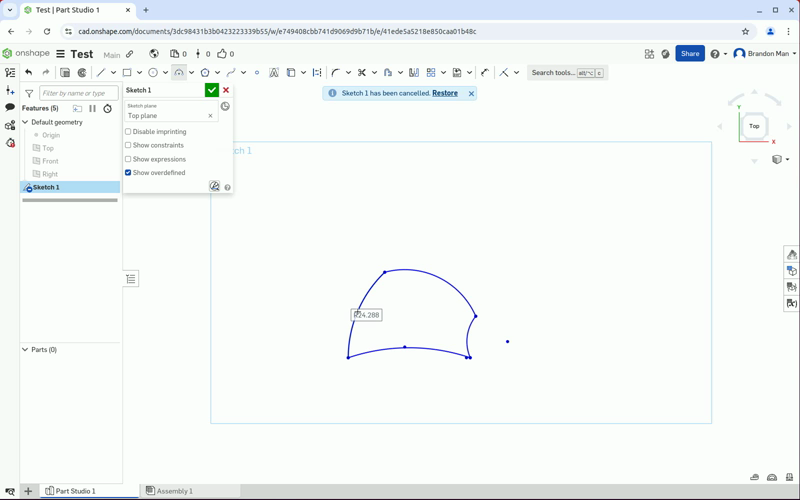
mouse_move(407, 303)
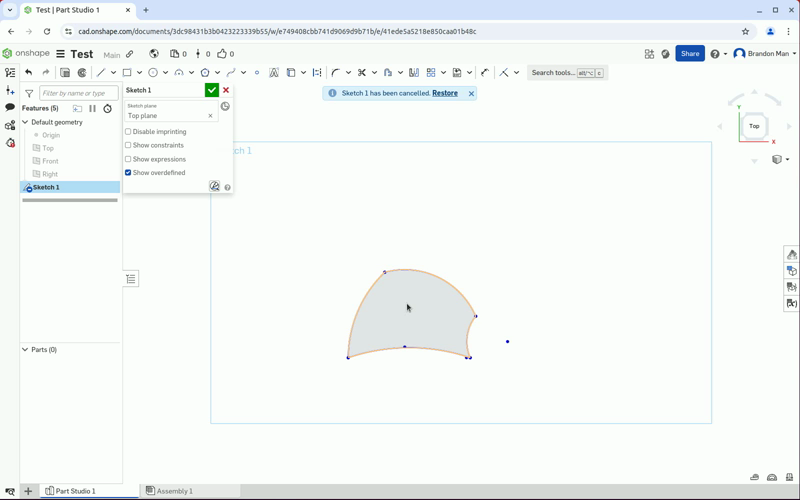
click(407, 303)
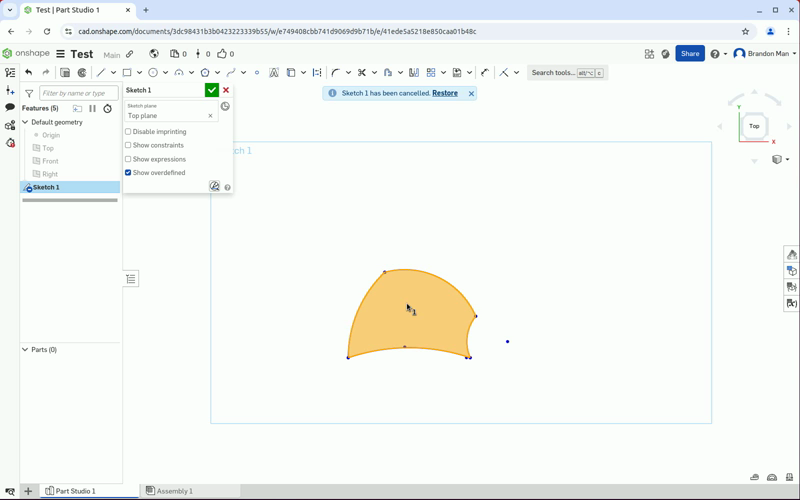
mouse_move(73, 352)
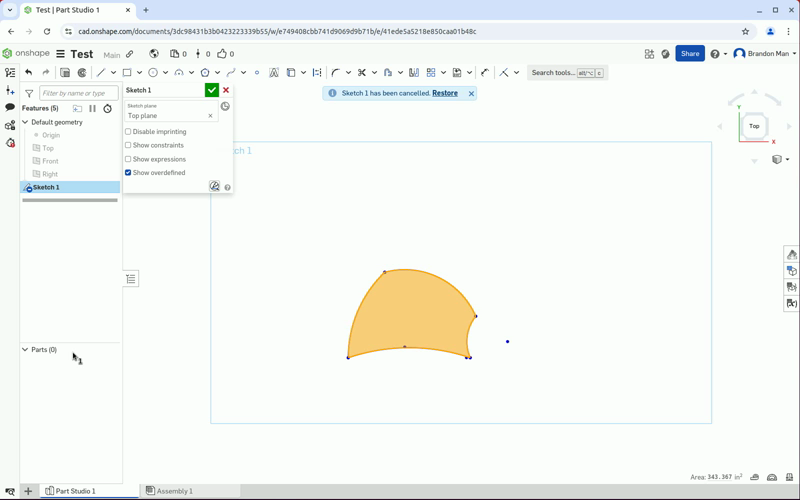
key(shift+y)
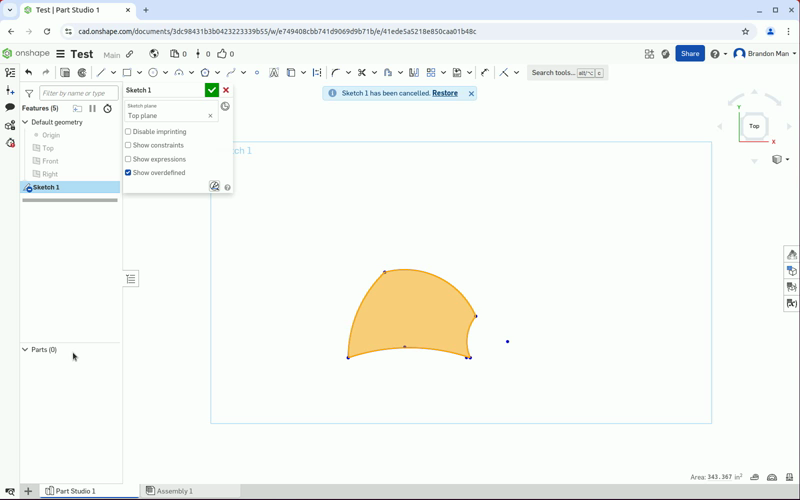
key(shift+e)
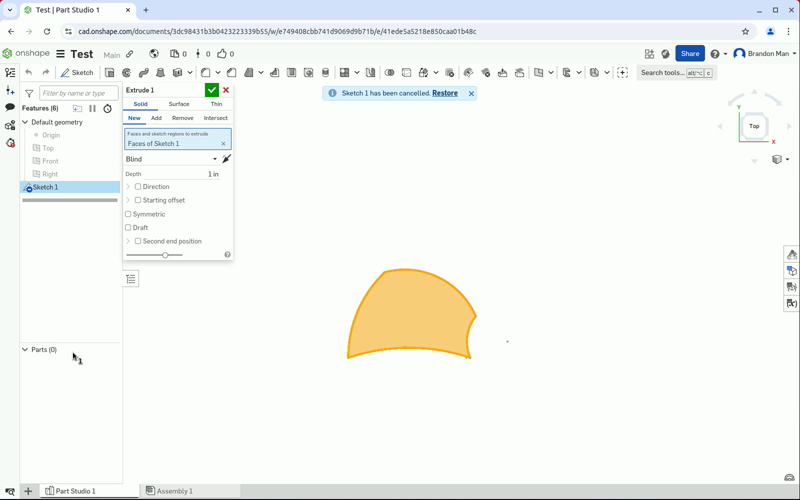
mouse_move(143, 106)
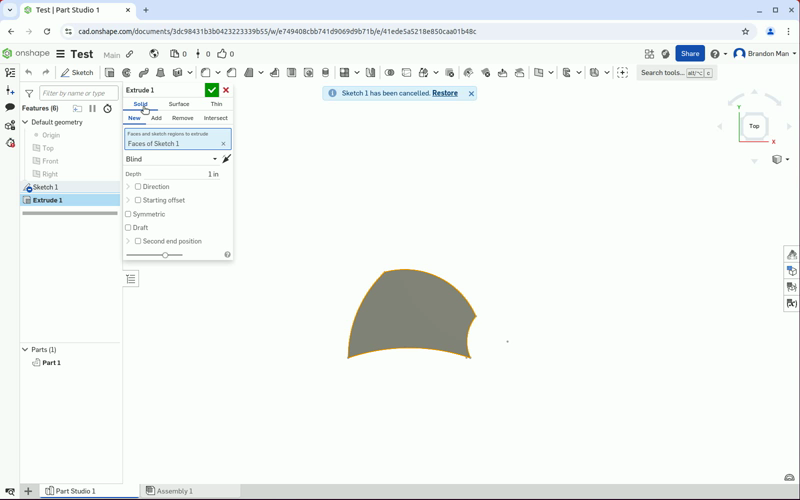
click(143, 106)
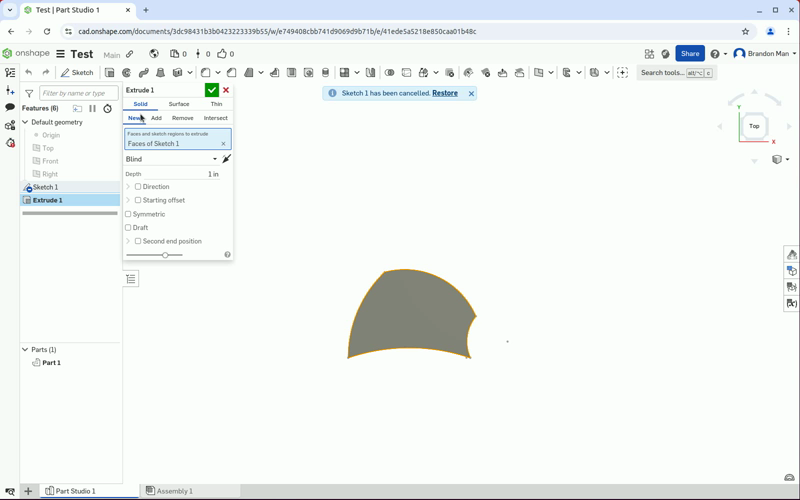
mouse_move(137, 120)
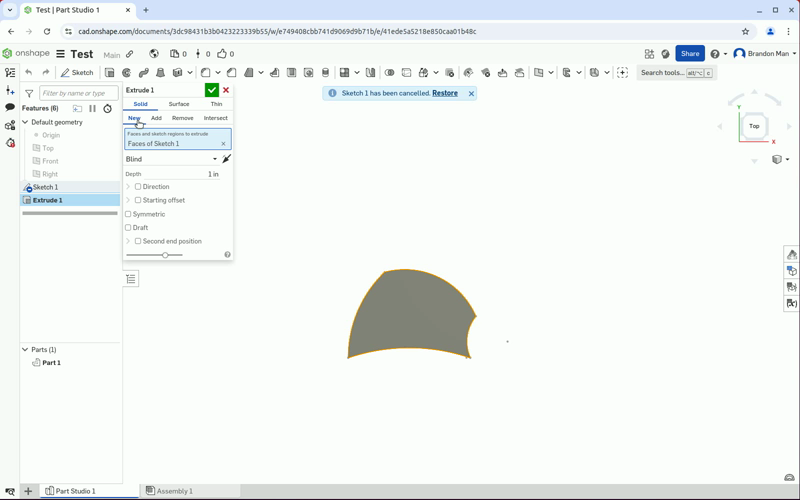
click(137, 120)
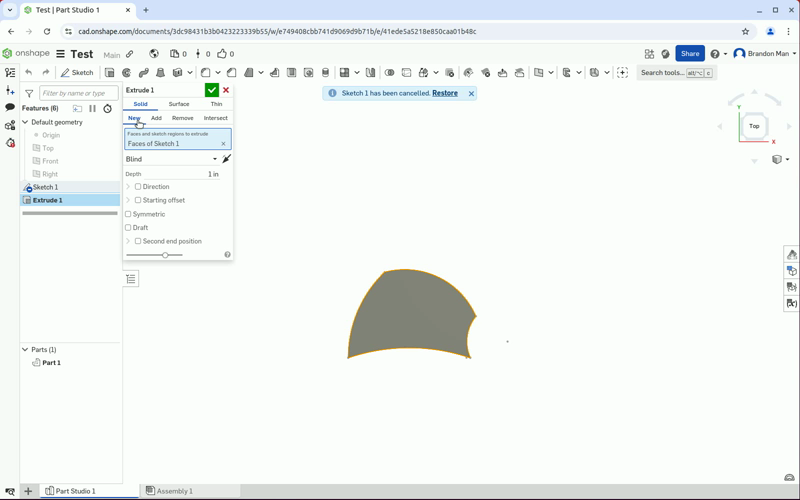
key(tab, 4)
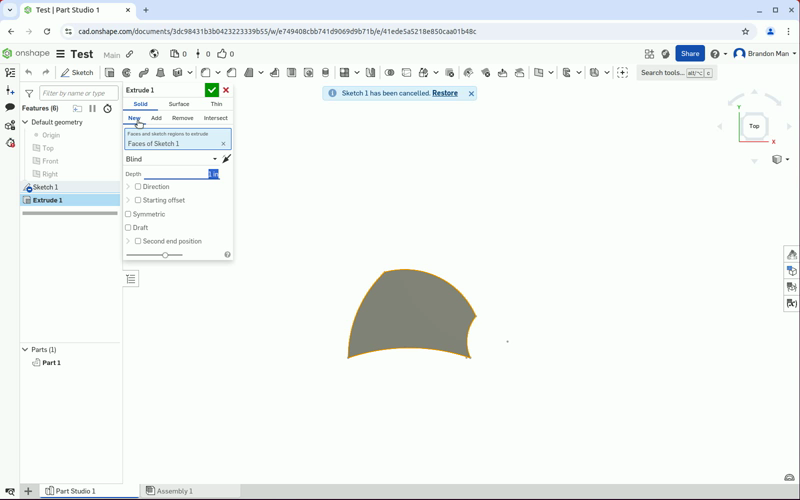
text(12.517)
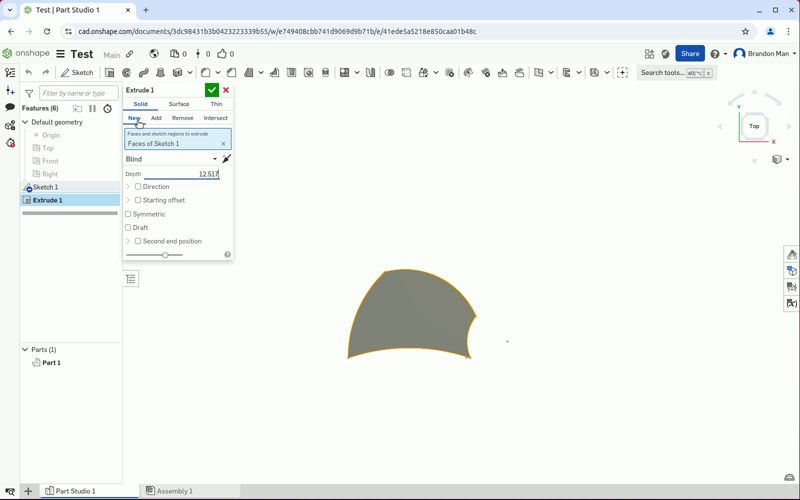
key(enter)
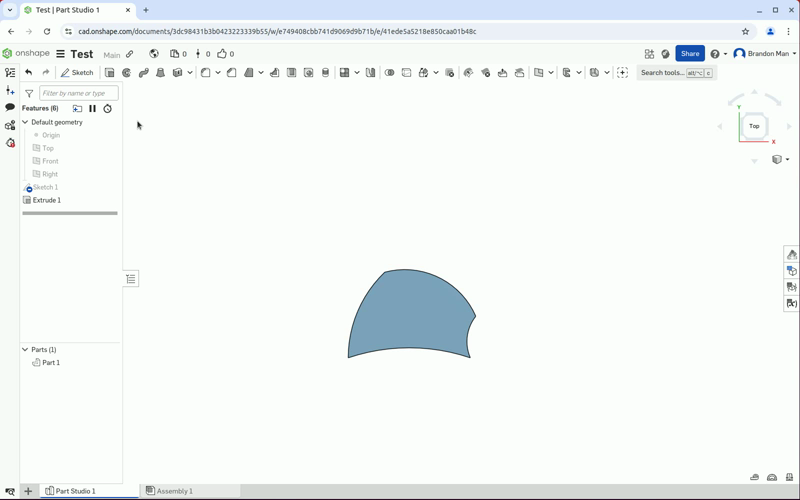
key(shift+h)
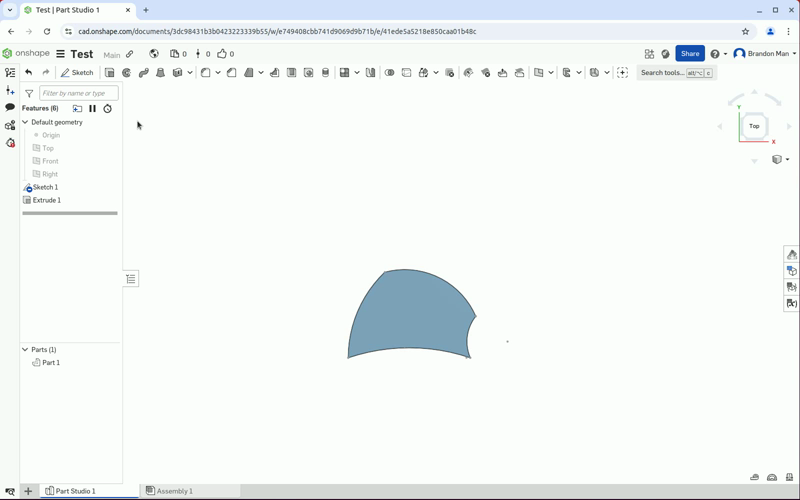
key(shift+h)
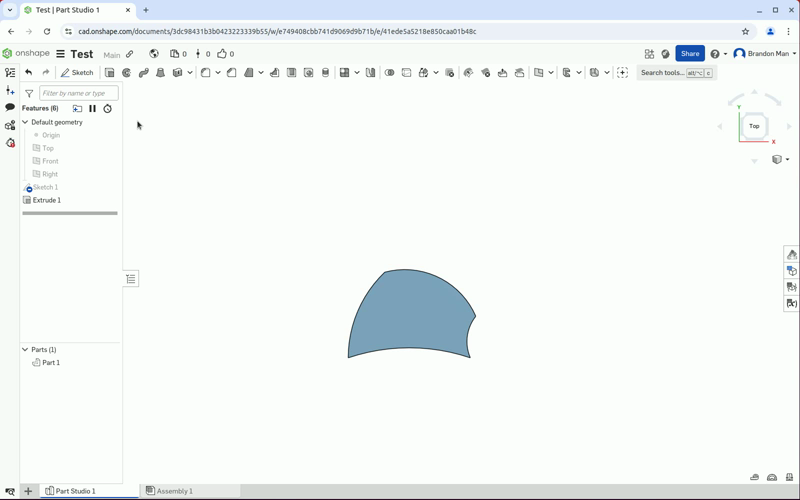
mouse_move(73, 189)
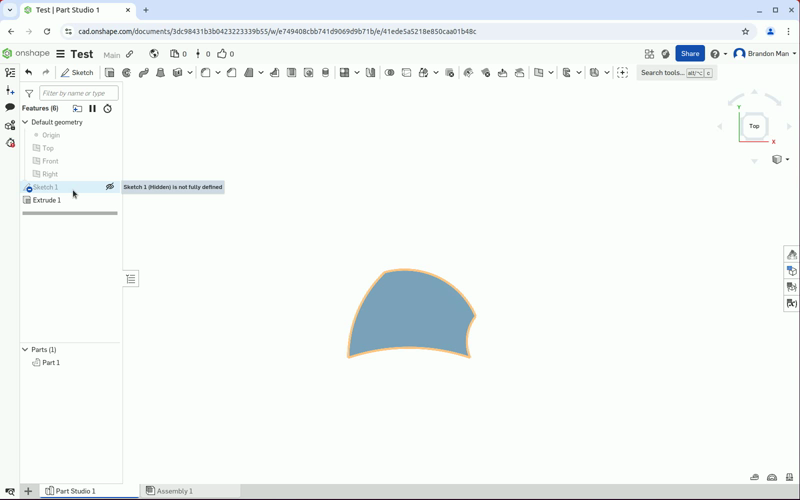
click(73, 189)
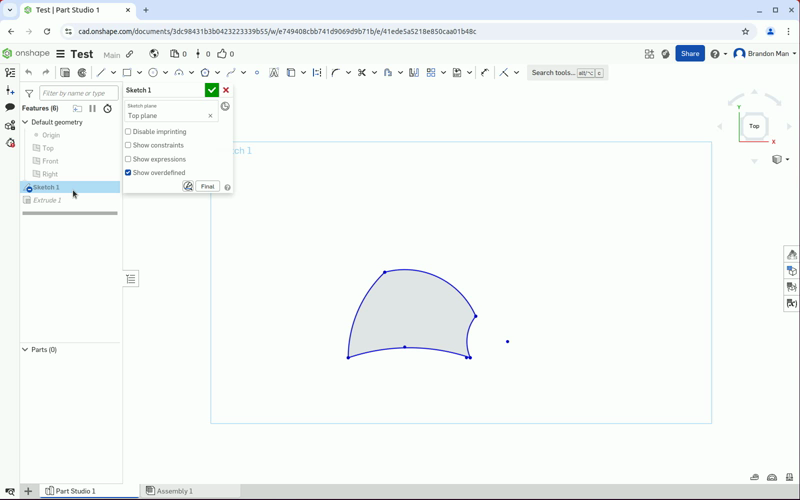
mouse_move(229, 92)
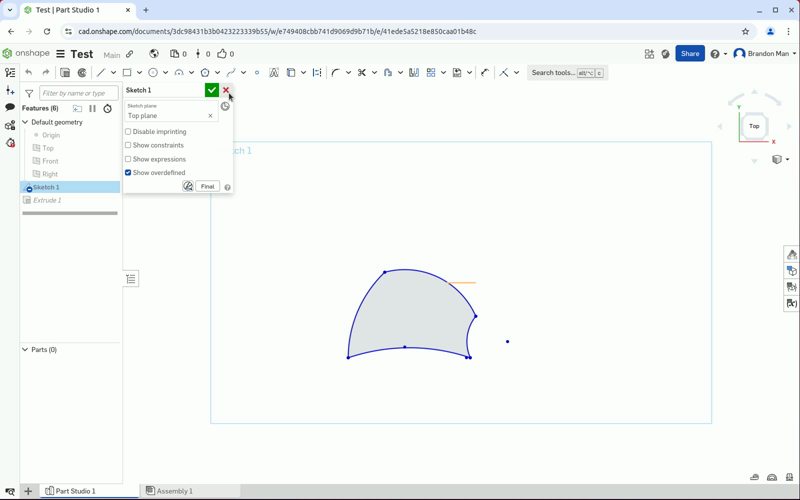
click(229, 92)
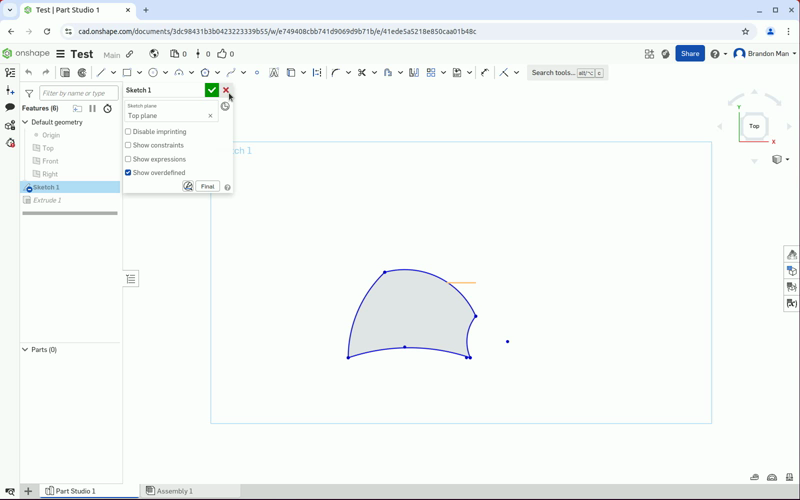
key(shift+s)
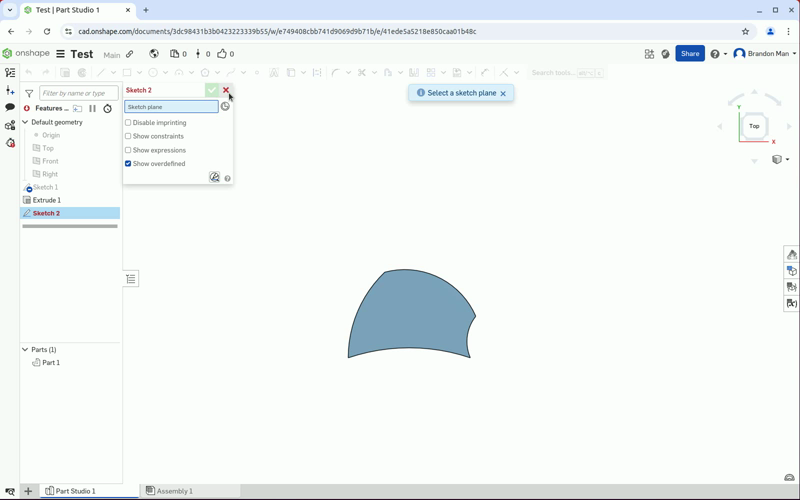
mouse_move(73, 150)
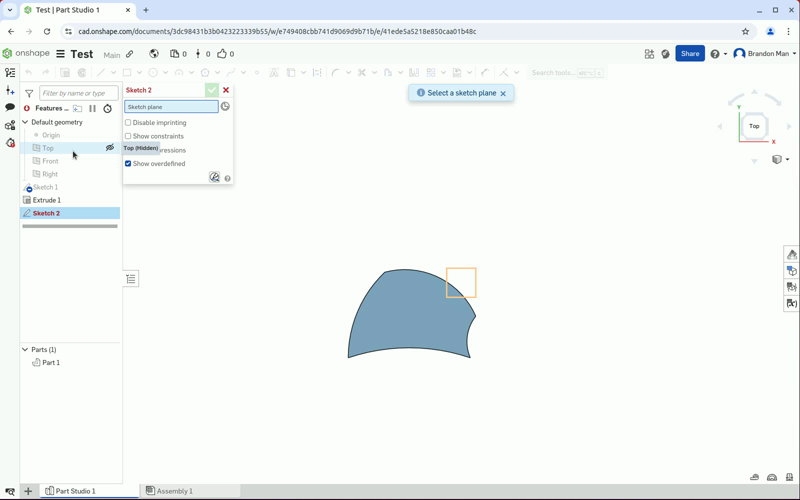
click(73, 150)
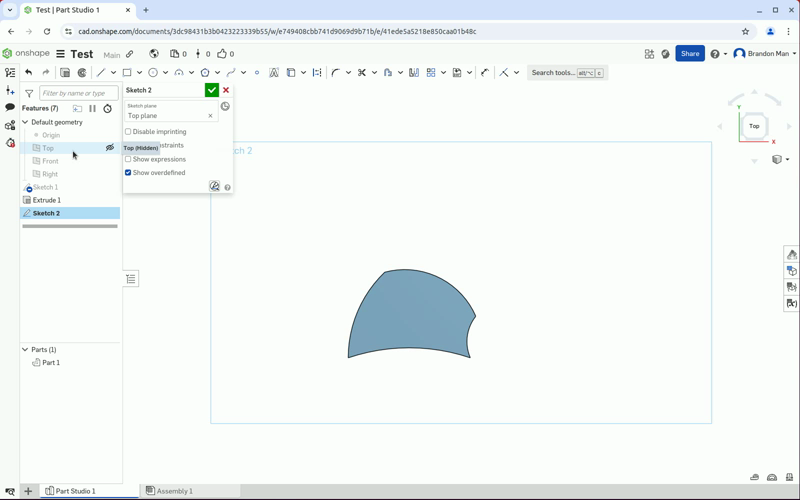
mouse_move(73, 352)
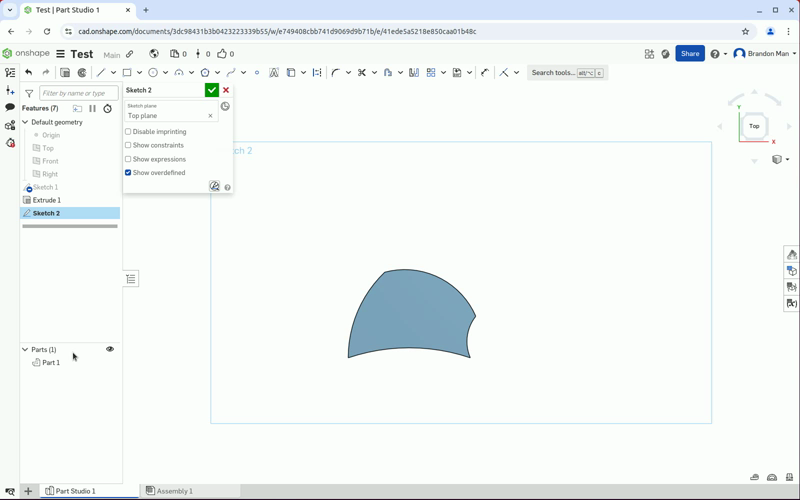
key(y)
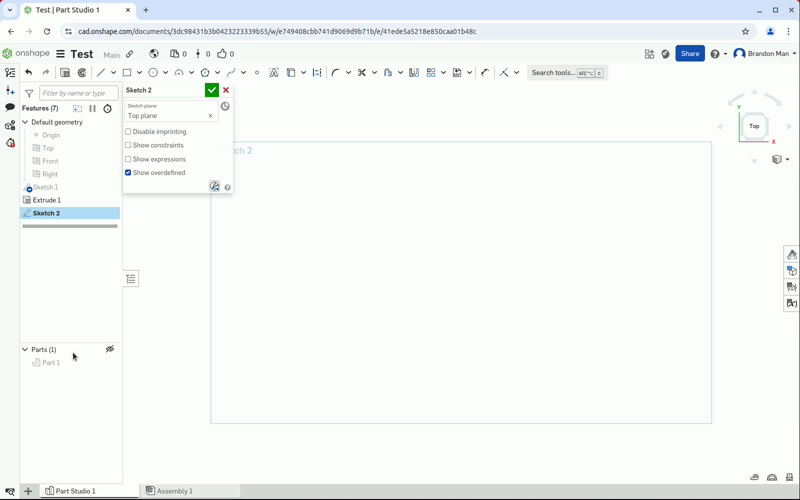
key(a)
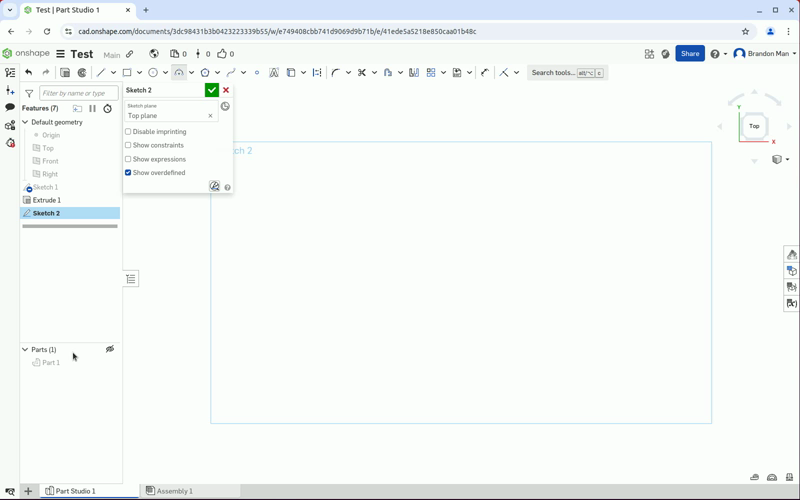
key_down(shift)
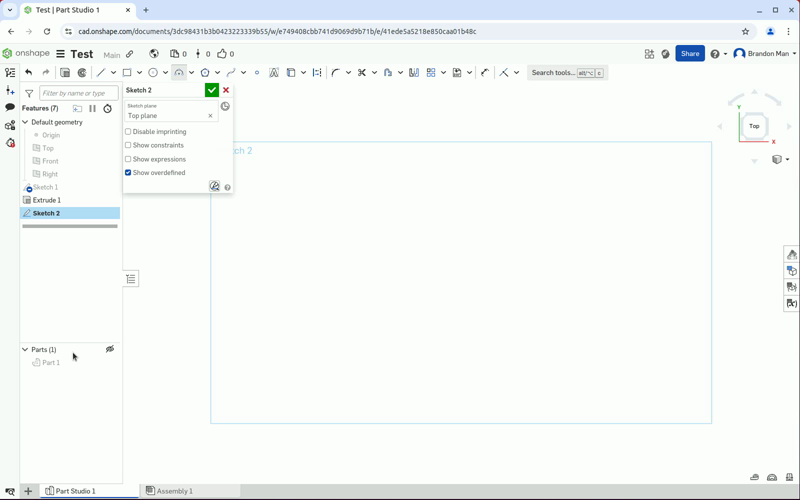
mouse_move(397, 260)
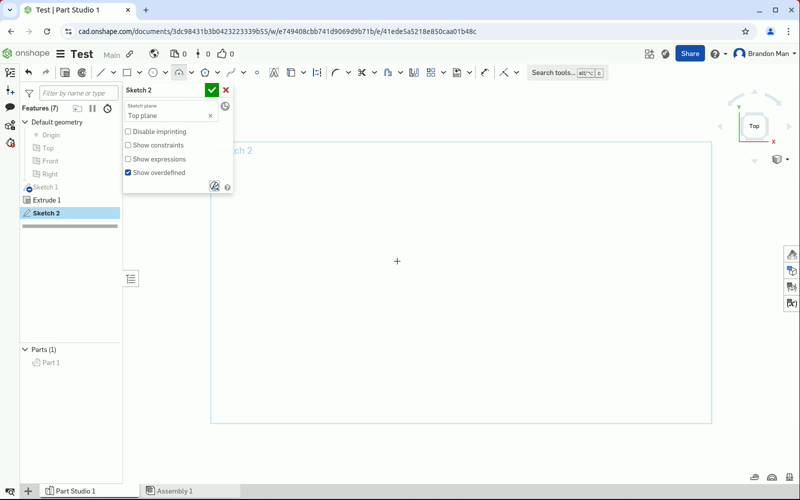
click(397, 260)
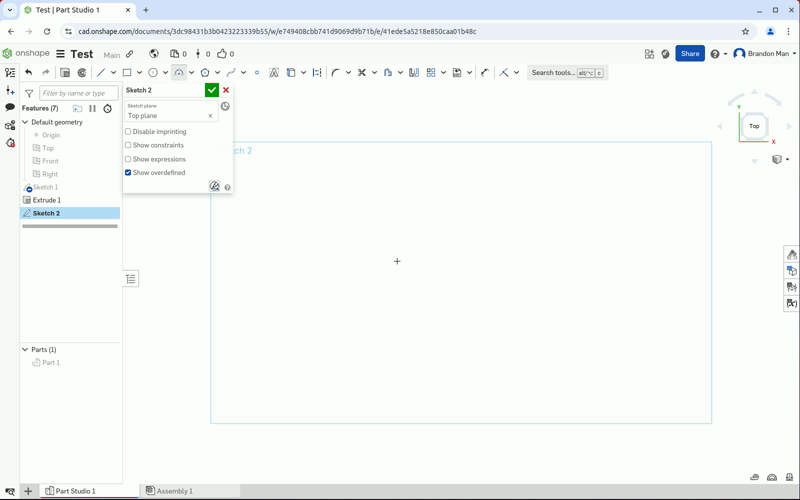
key_up(shift)
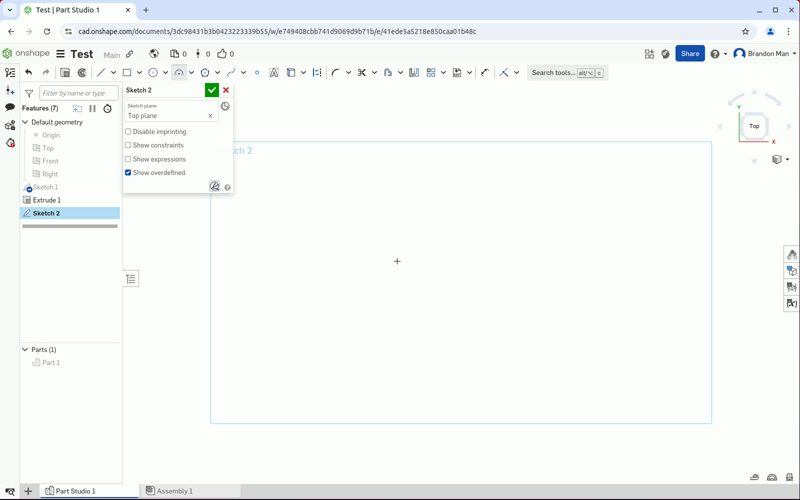
key_down(shift)
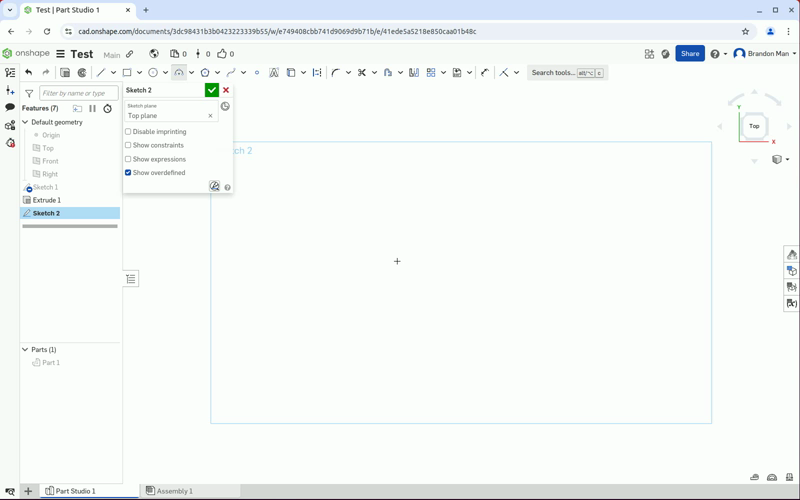
mouse_move(482, 313)
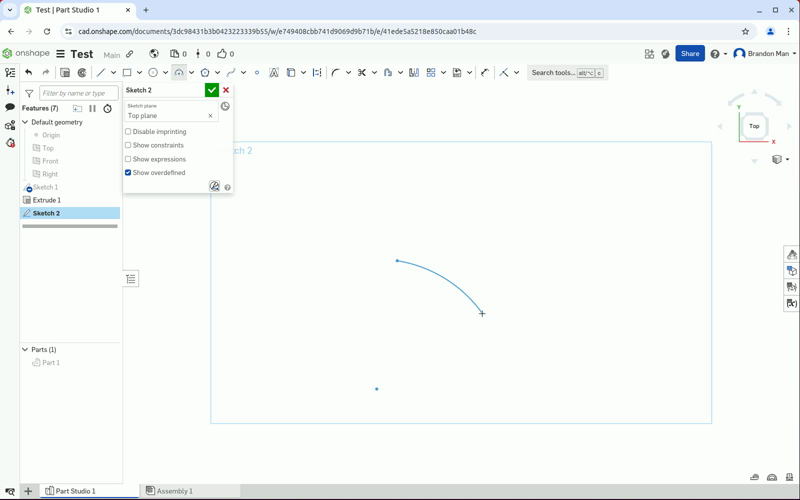
click(482, 313)
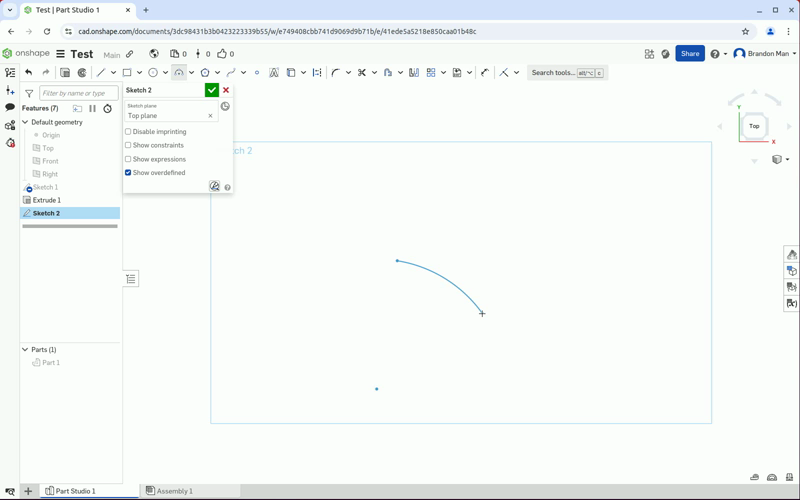
mouse_move(448, 273)
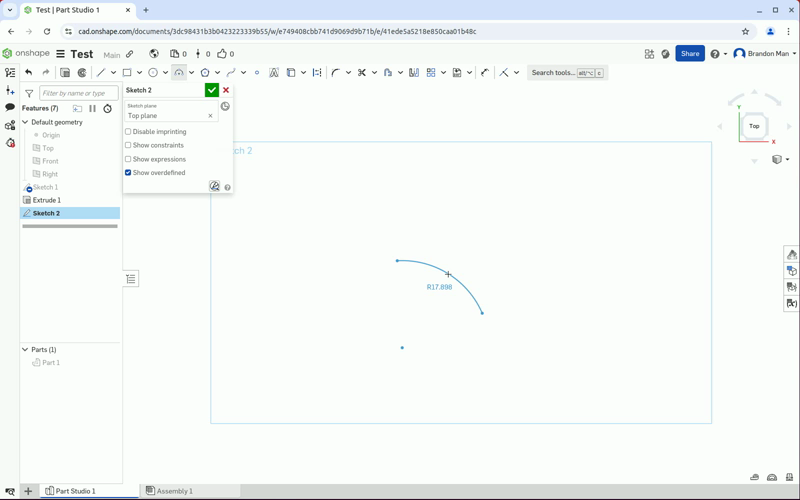
click(448, 273)
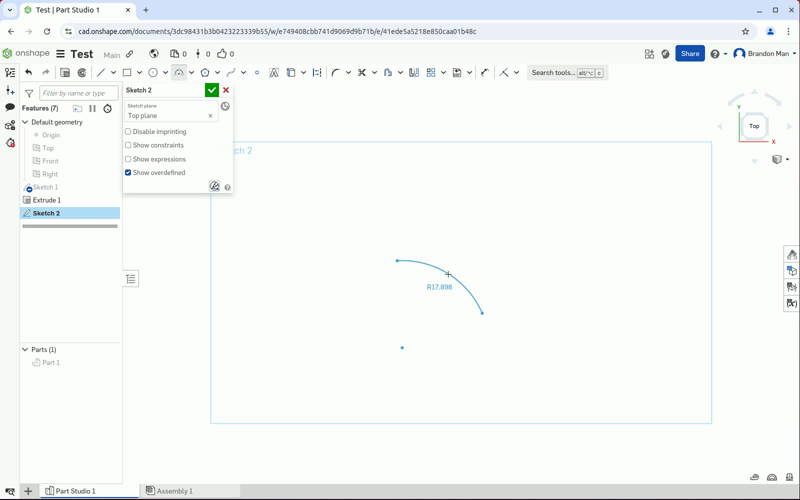
key_up(shift)
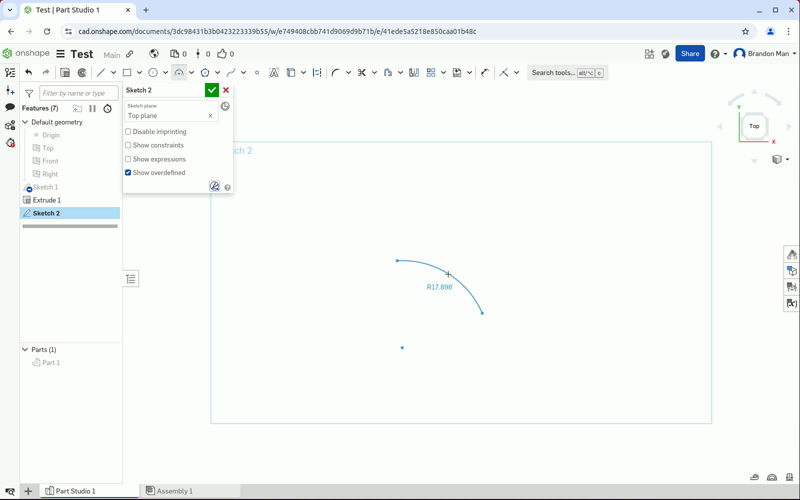
mouse_move(482, 313)
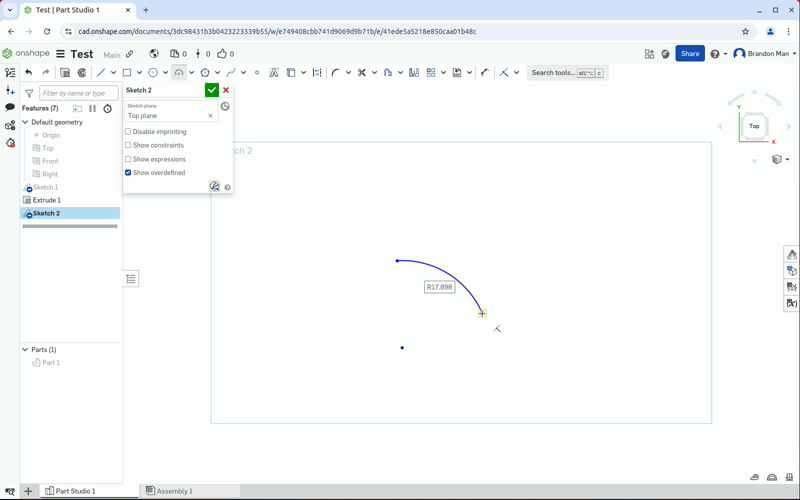
click(482, 313)
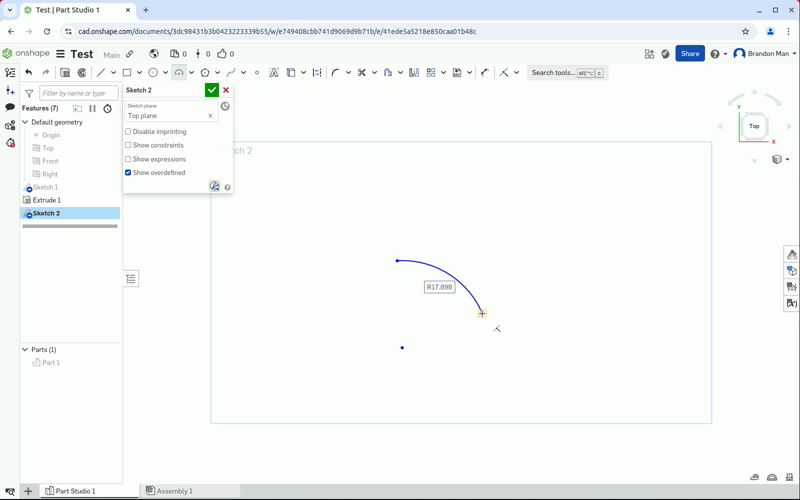
key_down(shift)
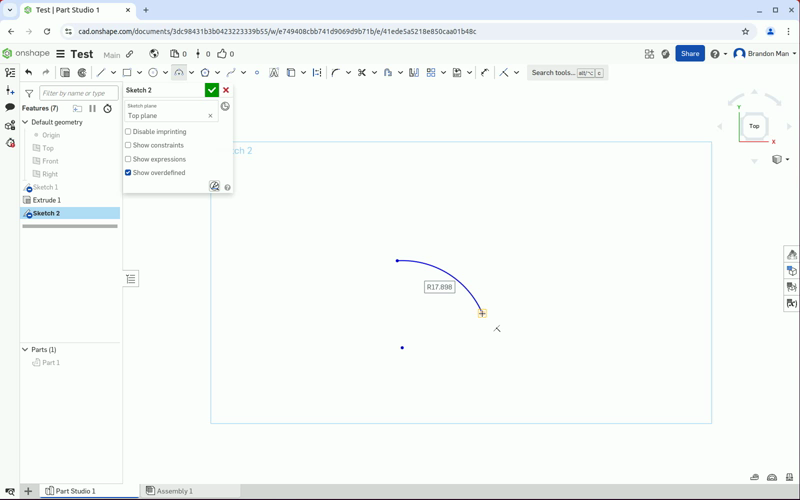
mouse_move(496, 315)
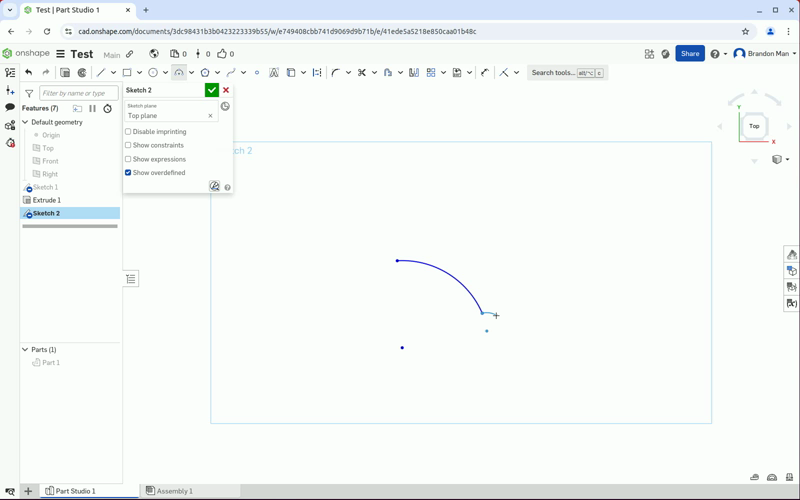
click(496, 315)
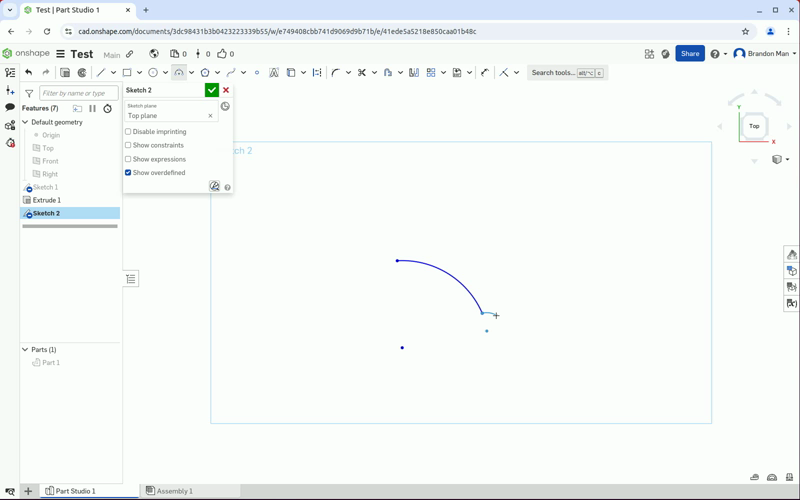
mouse_move(489, 312)
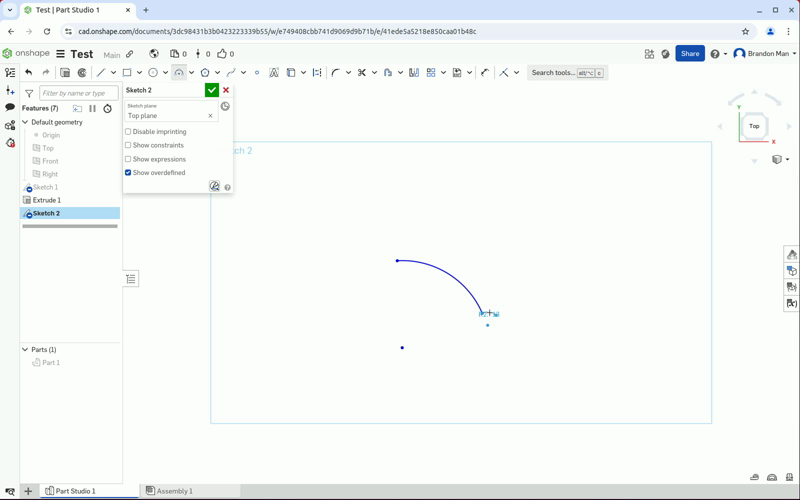
click(489, 312)
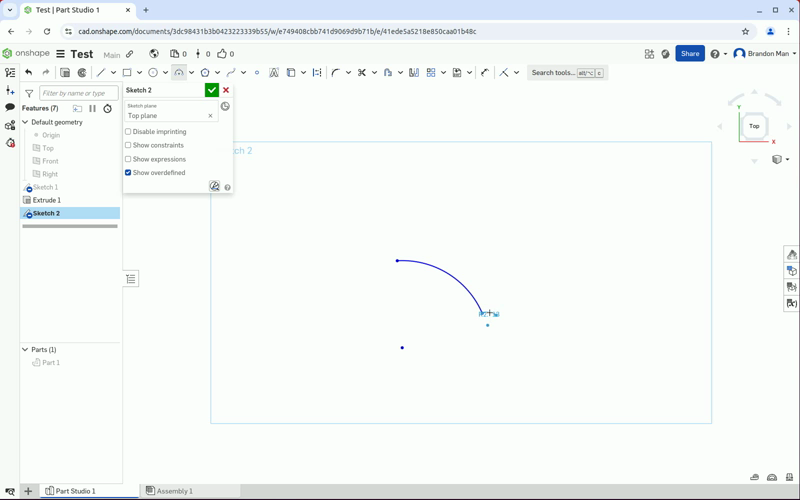
key_up(shift)
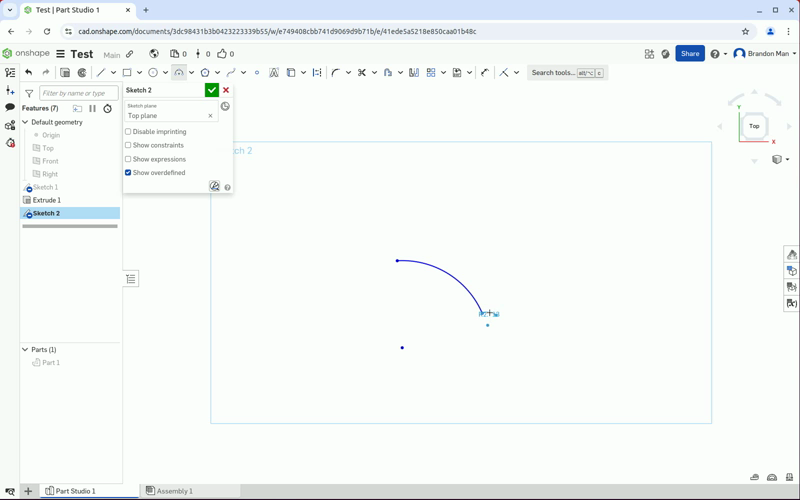
mouse_move(496, 315)
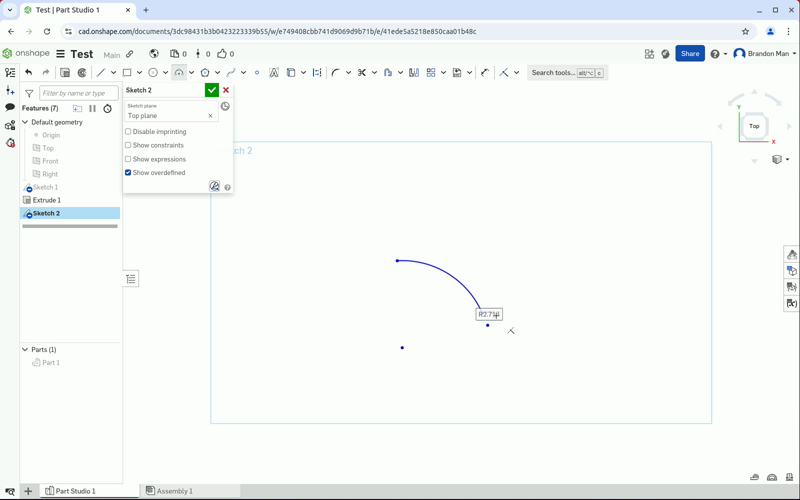
click(496, 315)
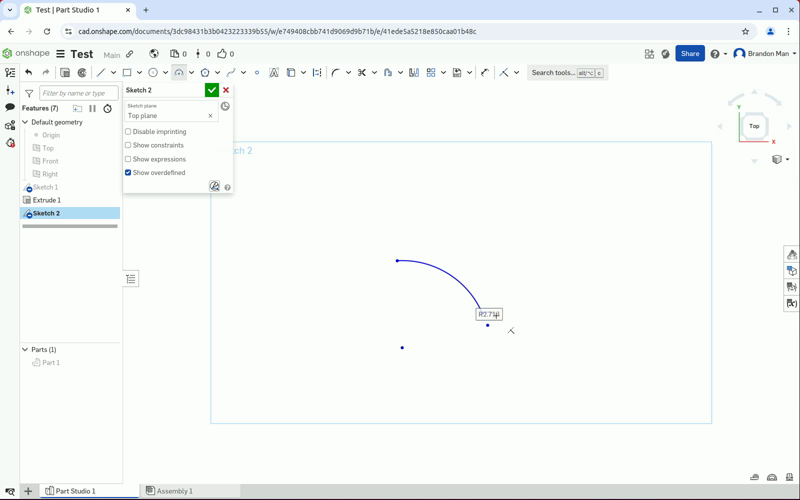
key_down(shift)
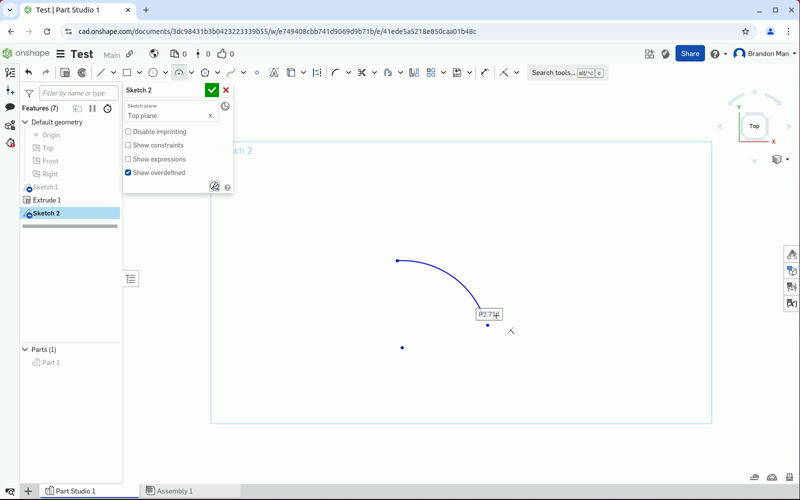
mouse_move(470, 236)
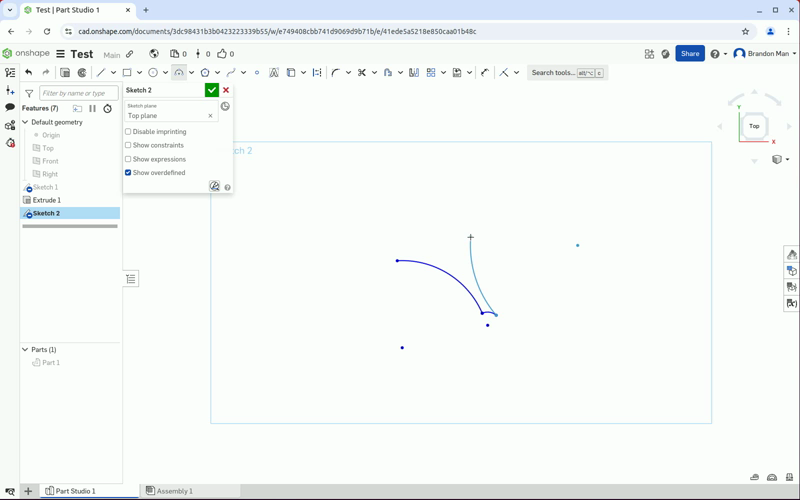
click(470, 236)
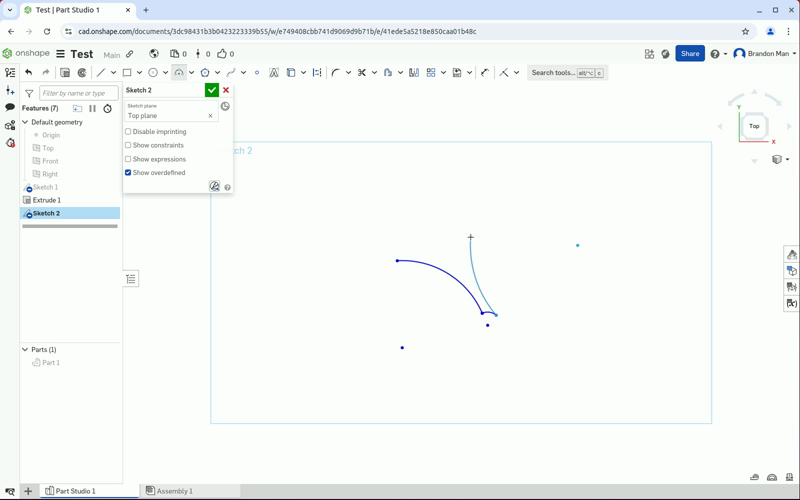
mouse_move(492, 273)
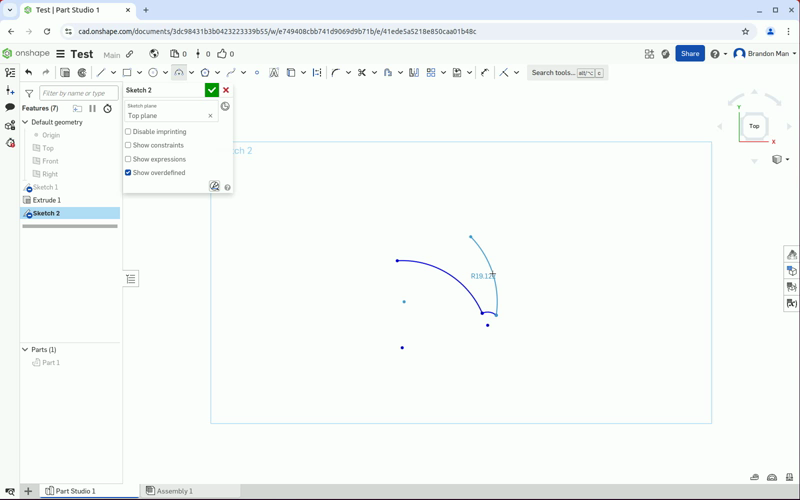
click(492, 273)
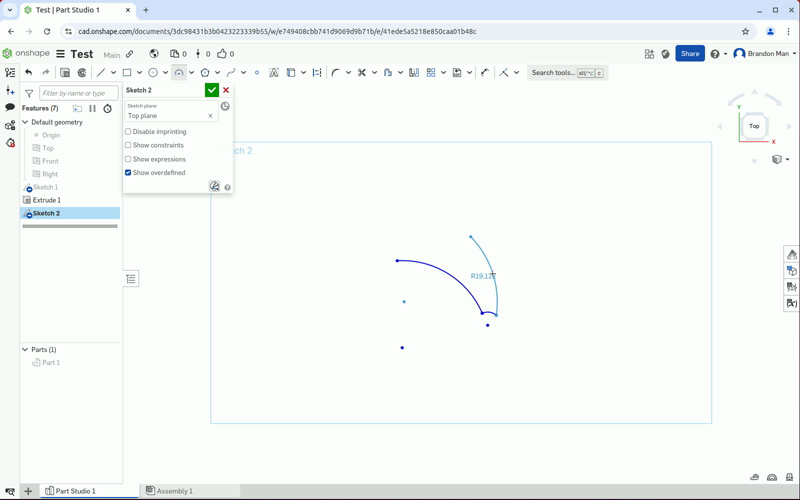
key_up(shift)
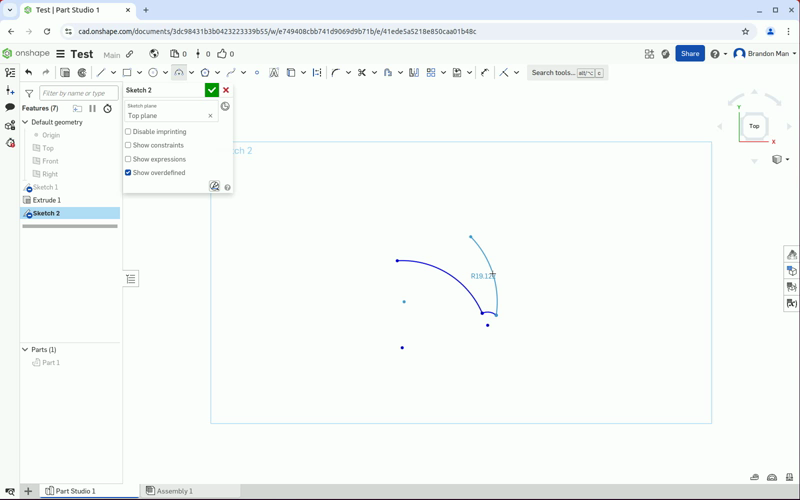
mouse_move(470, 236)
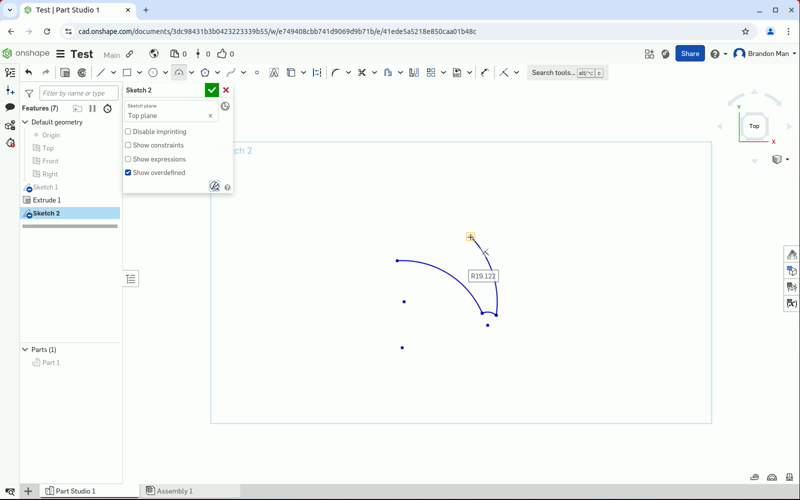
click(470, 236)
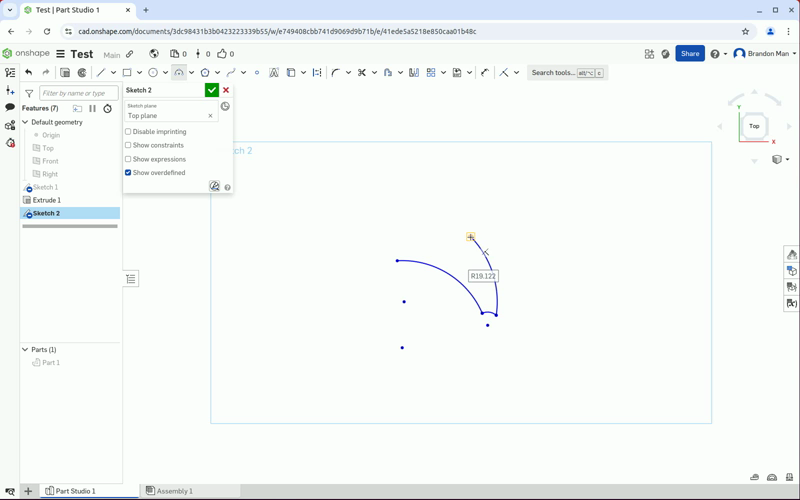
mouse_move(397, 260)
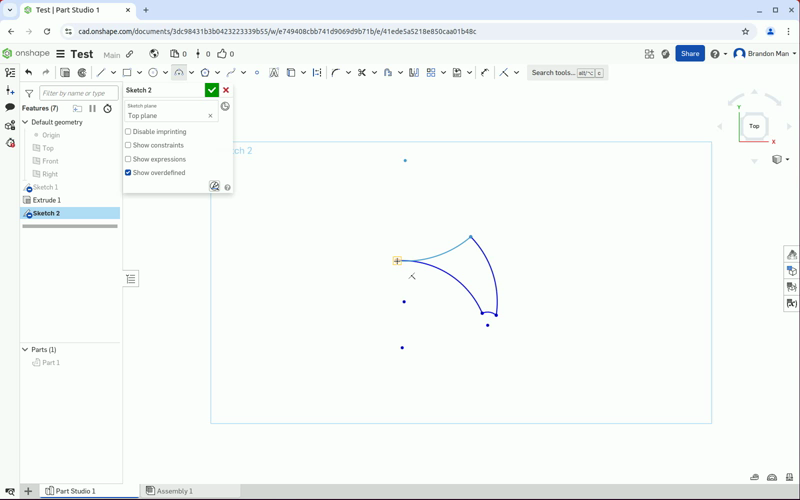
click(397, 260)
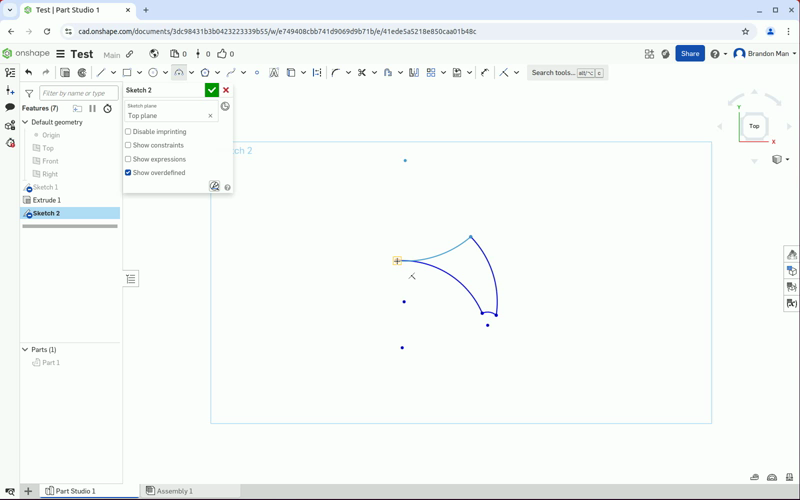
key_down(shift)
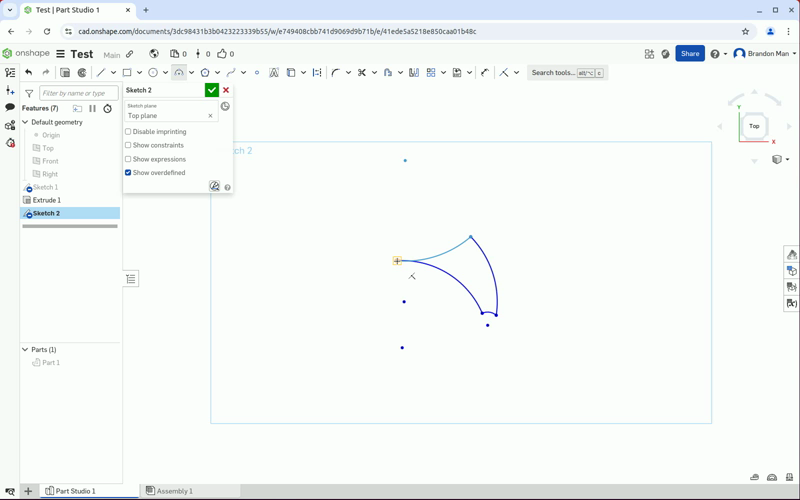
mouse_move(432, 242)
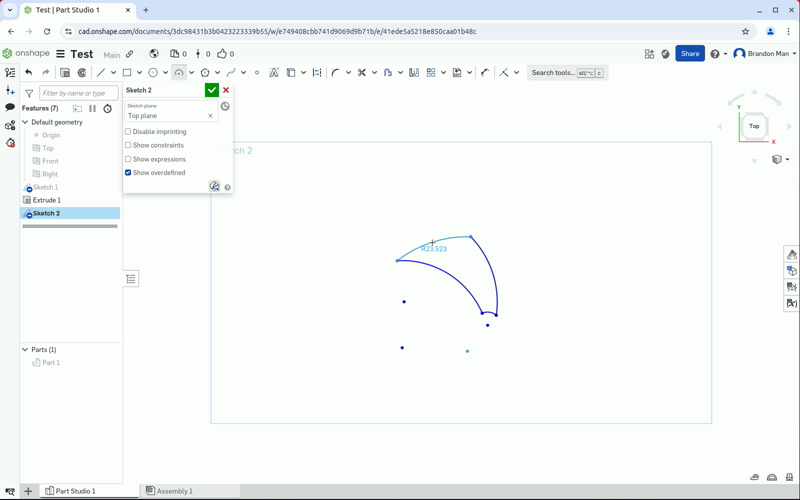
click(432, 242)
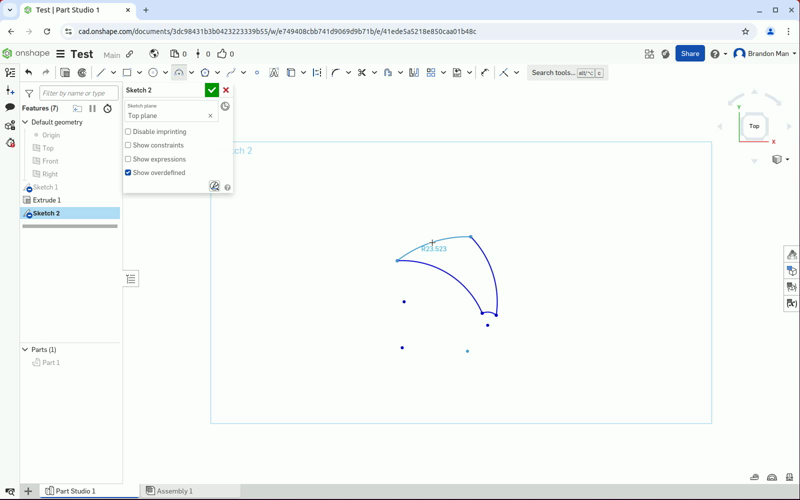
key_up(shift)
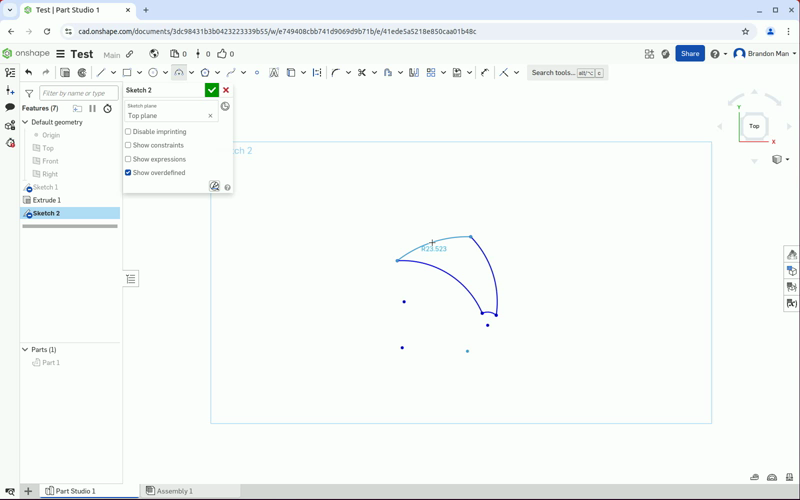
key(esc)
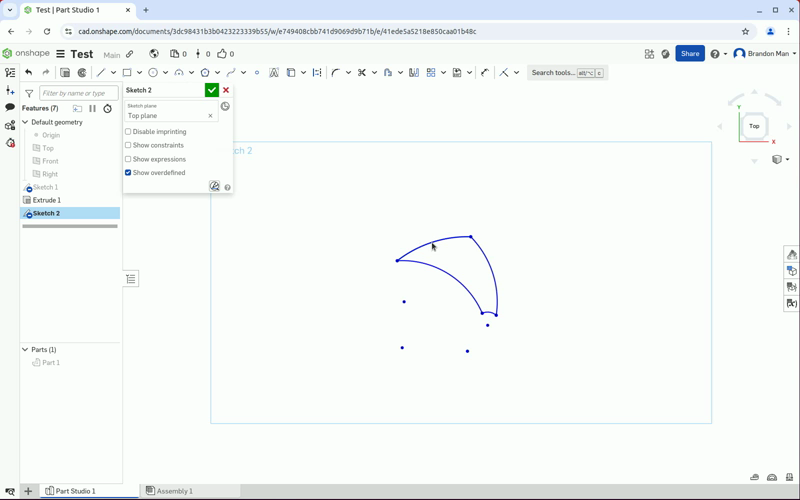
mouse_move(476, 247)
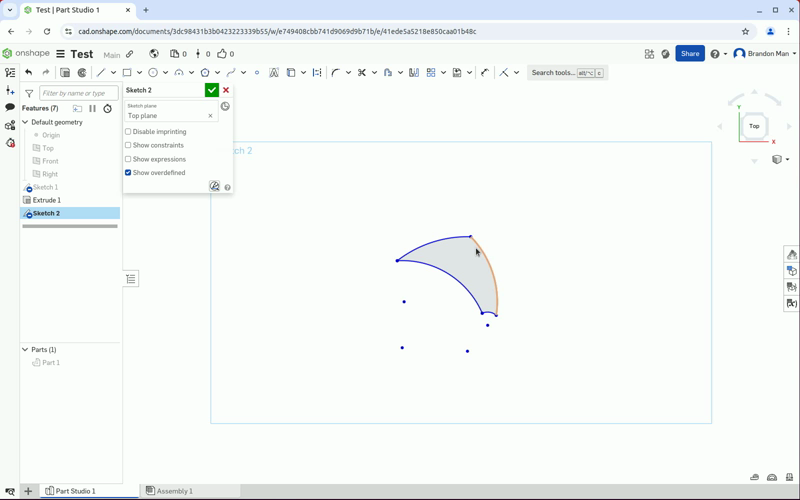
click(476, 247)
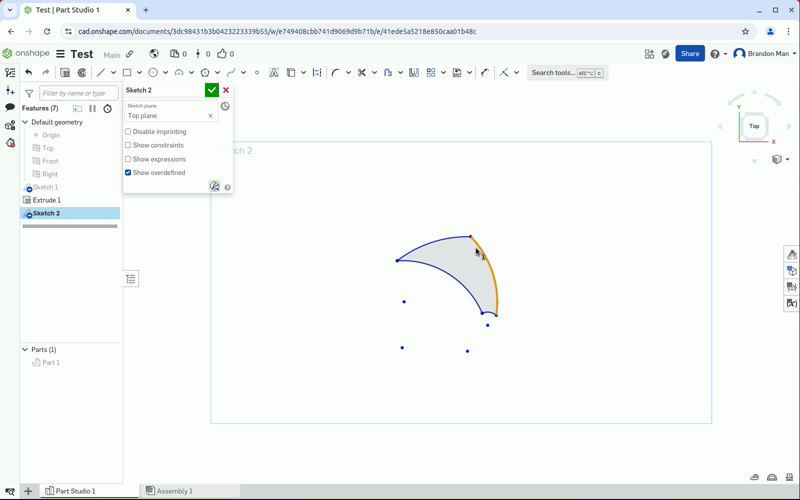
mouse_move(73, 352)
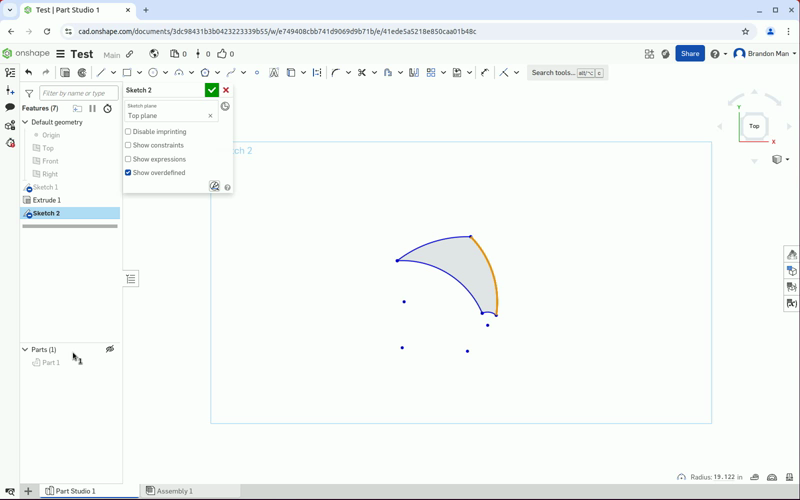
key(shift+y)
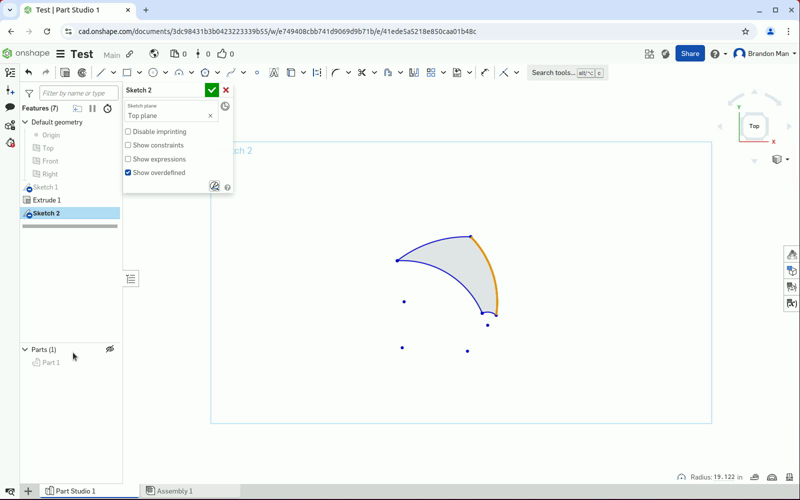
key(shift+e)
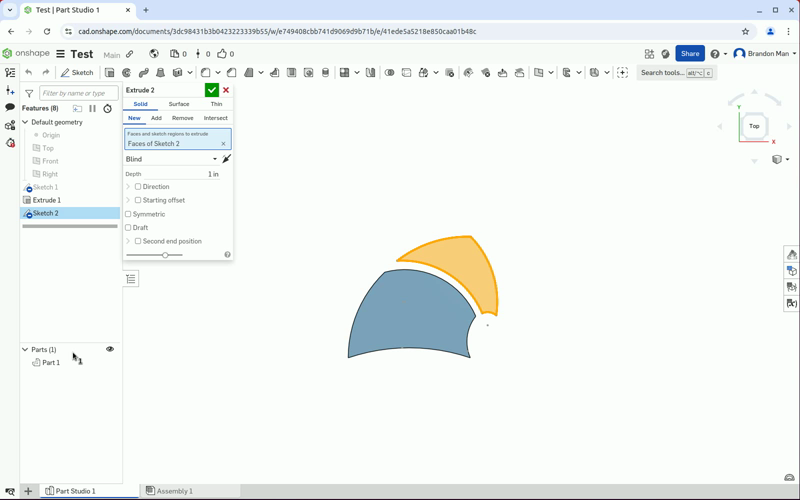
mouse_move(143, 106)
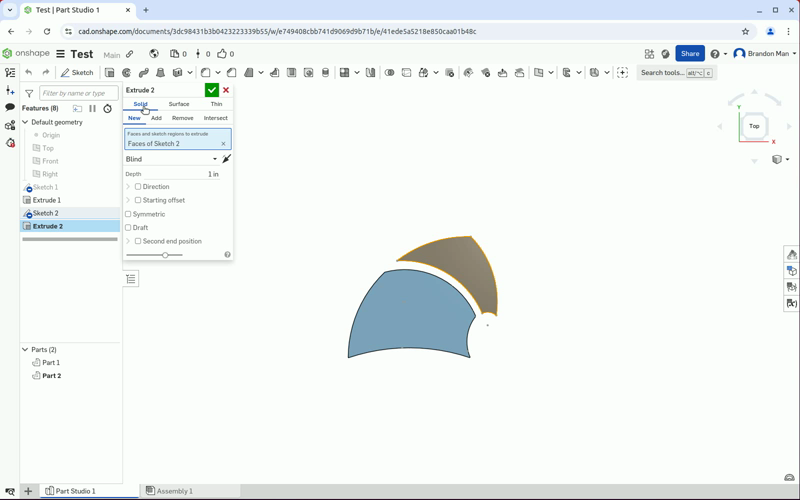
click(143, 106)
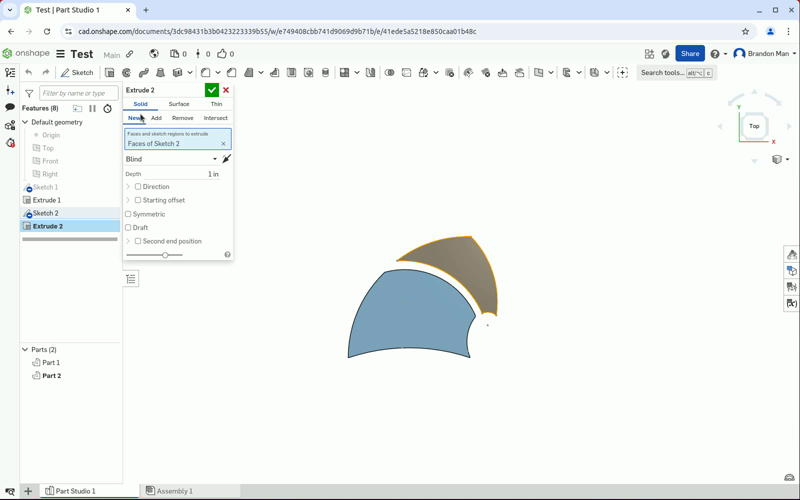
mouse_move(137, 120)
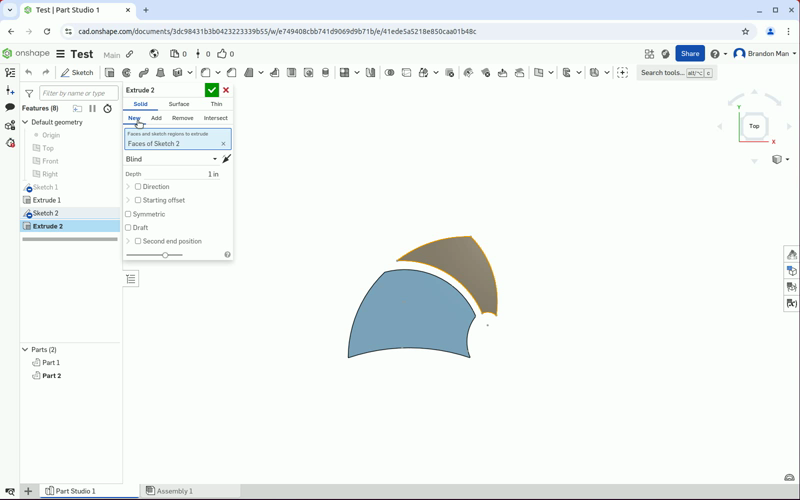
click(137, 120)
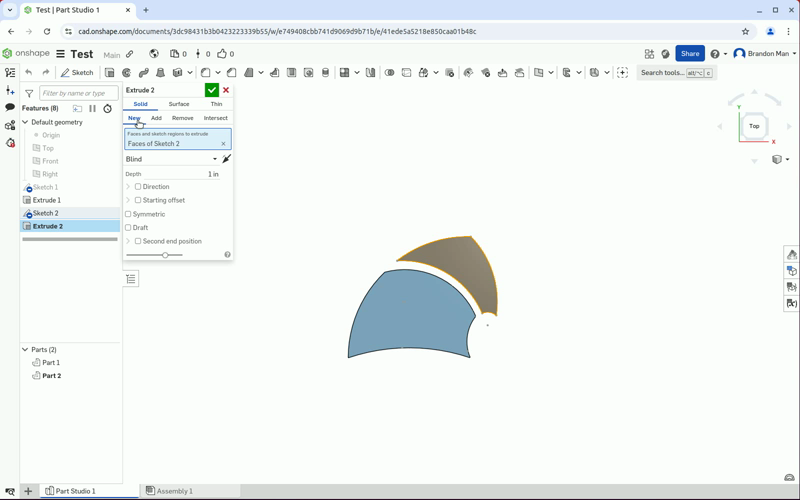
key(tab, 4)
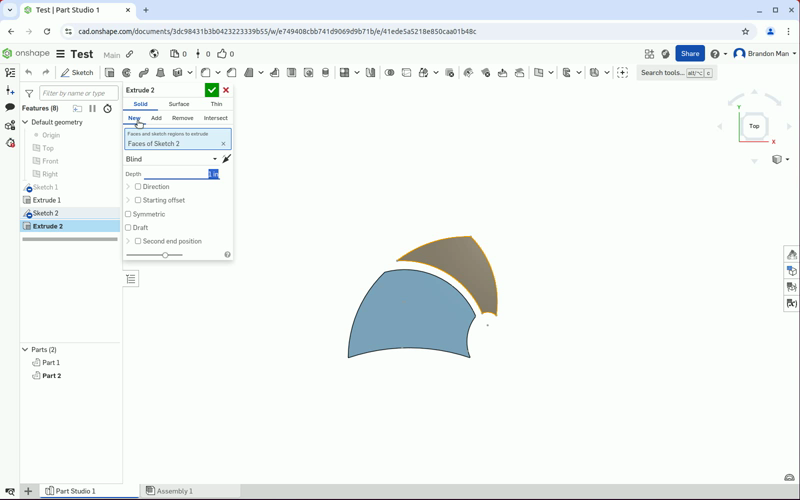
text(12.517)
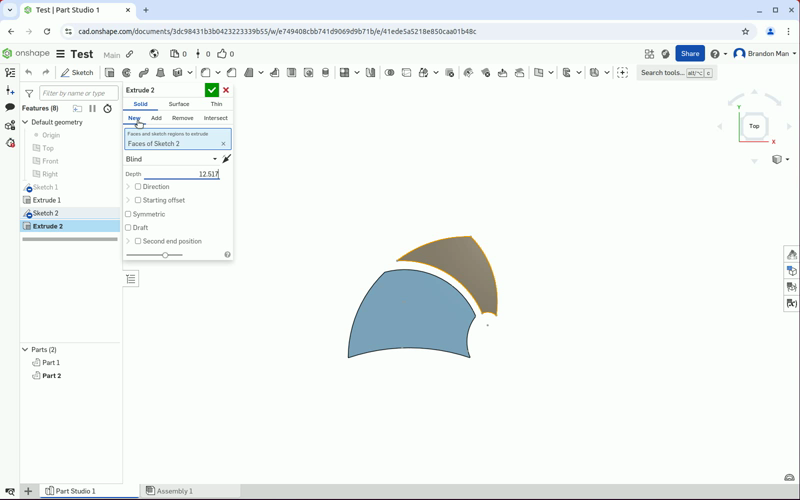
key(enter)
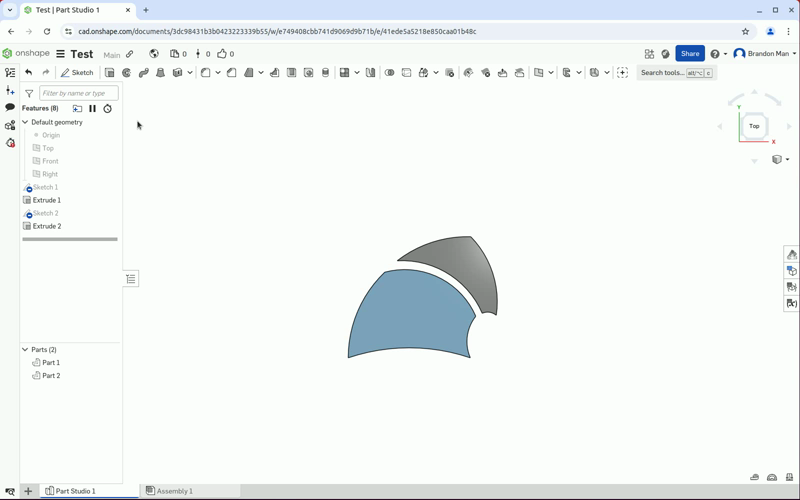
key(shift+h)
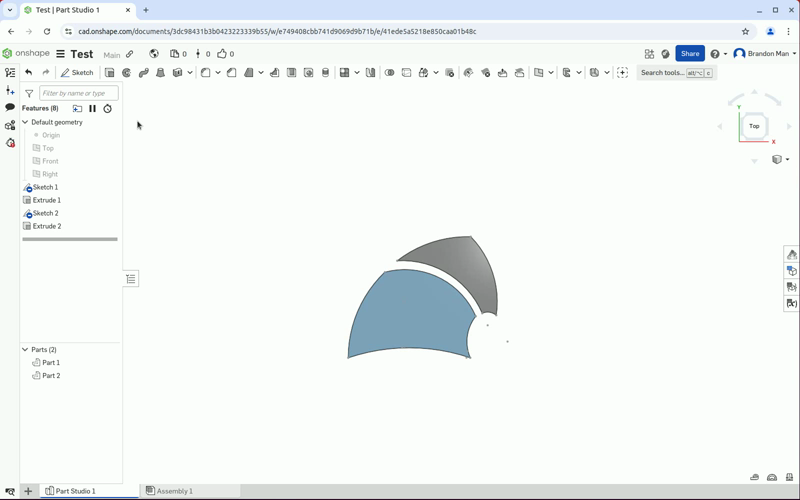
key(shift+h)
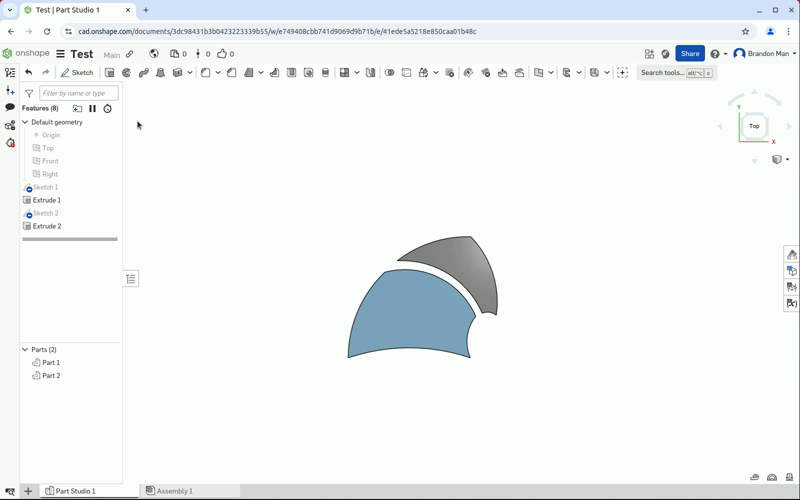
mouse_move(73, 189)
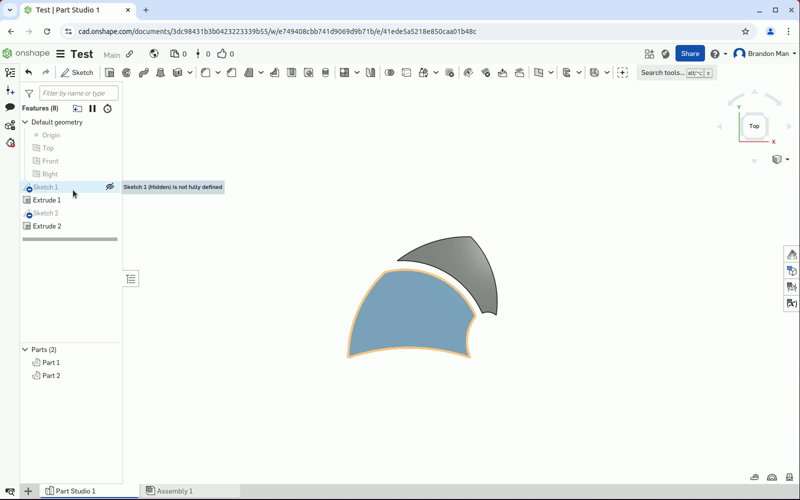
click(73, 189)
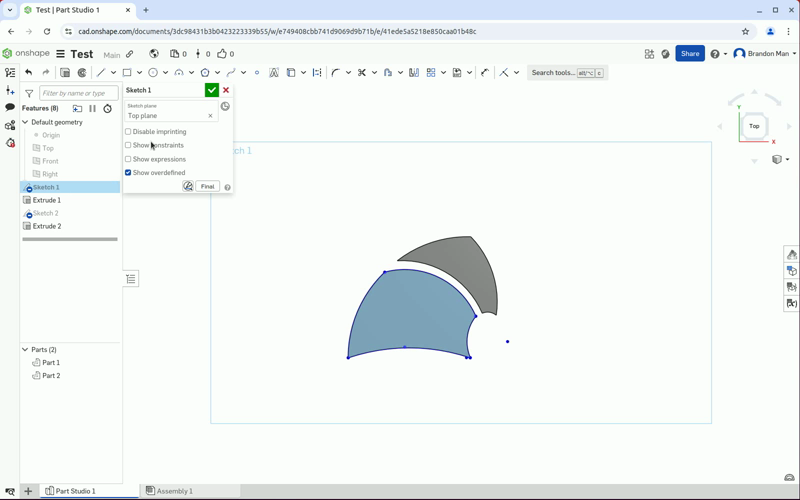
mouse_move(229, 92)
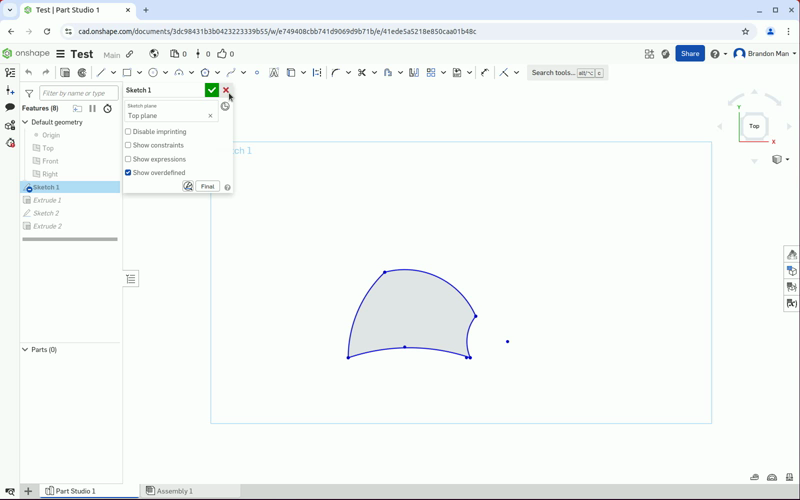
click(229, 92)
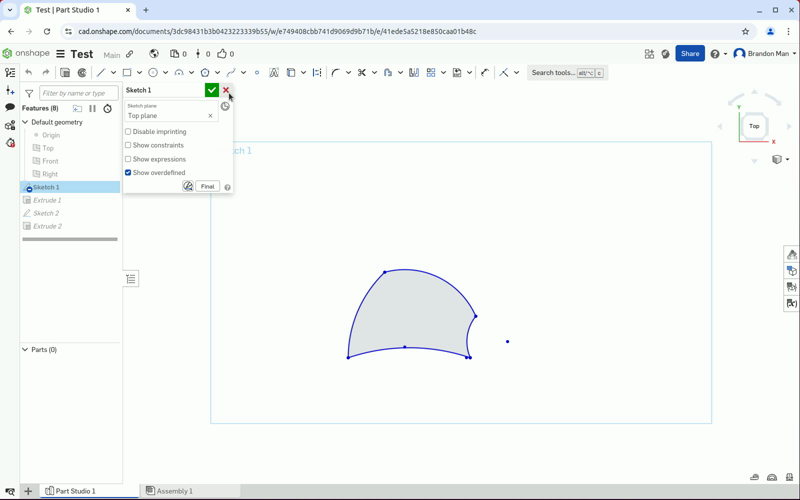
key(shift+s)
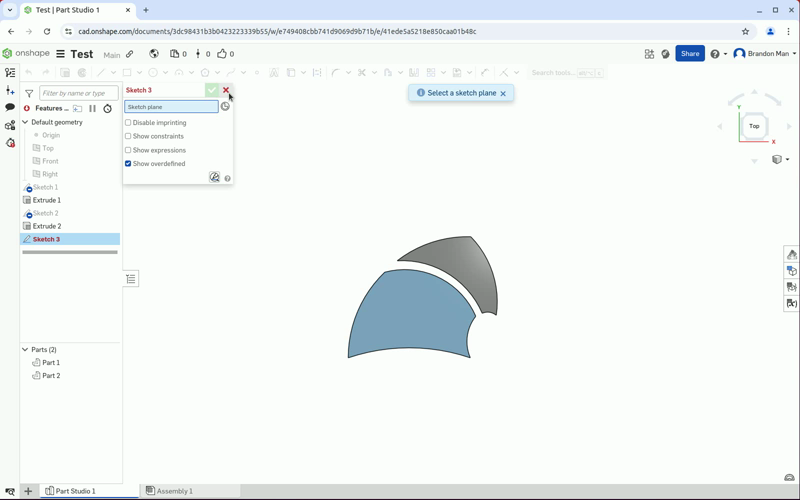
mouse_move(73, 150)
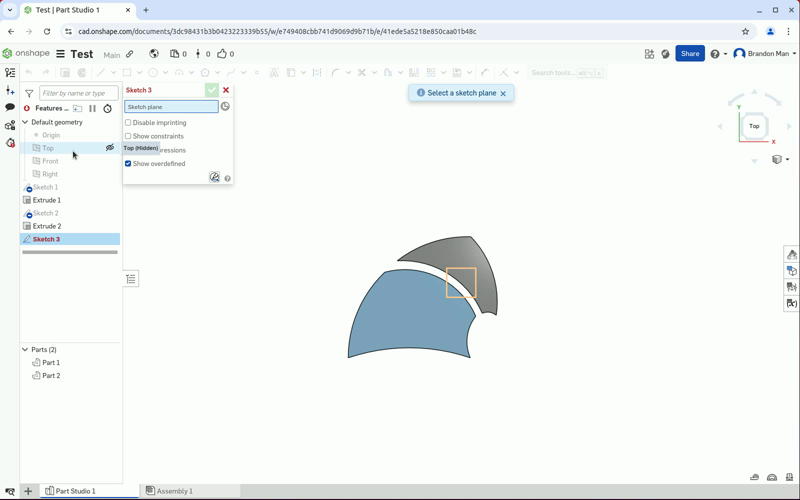
click(73, 150)
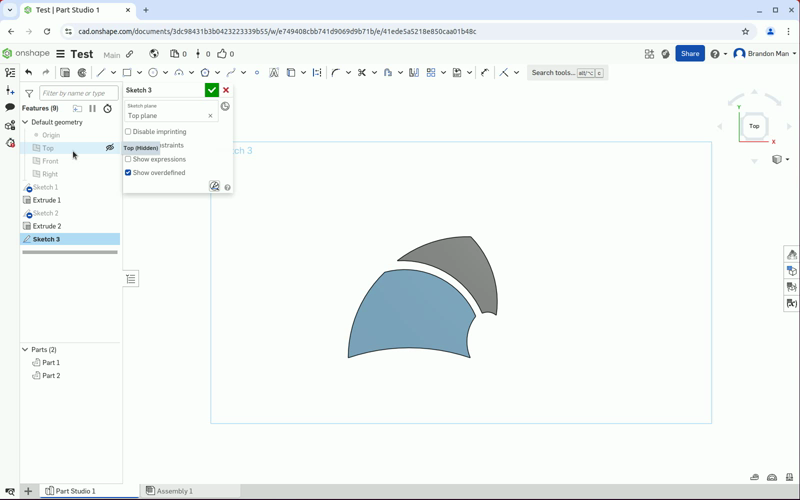
mouse_move(73, 352)
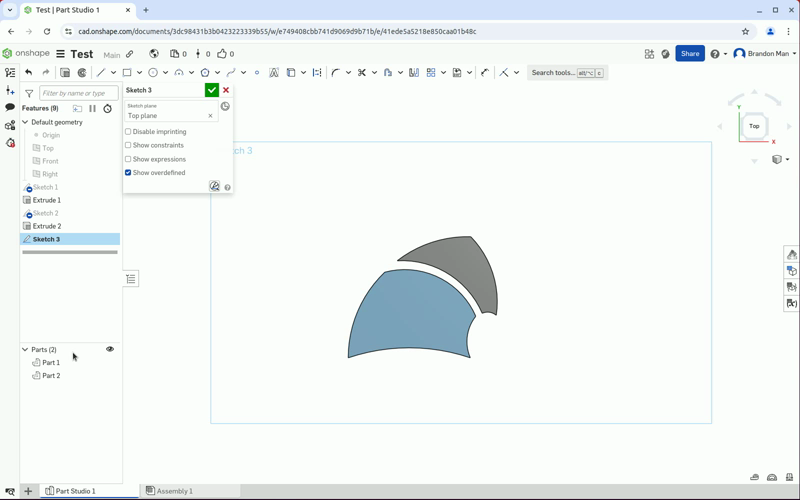
key(y)
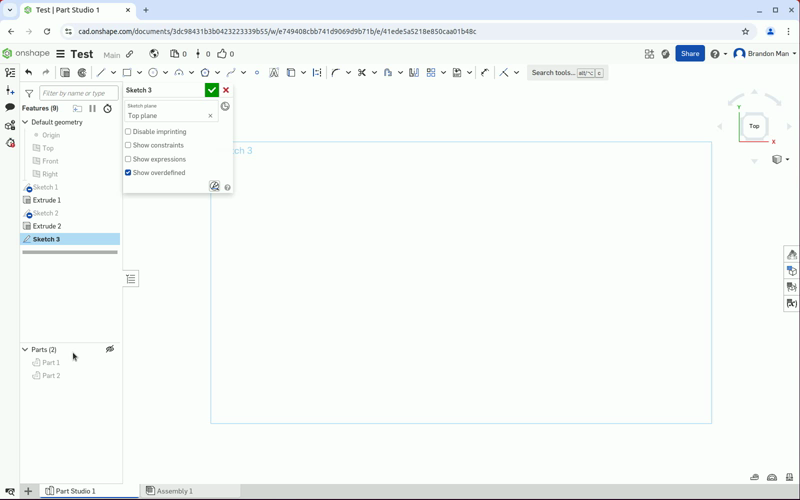
key(a)
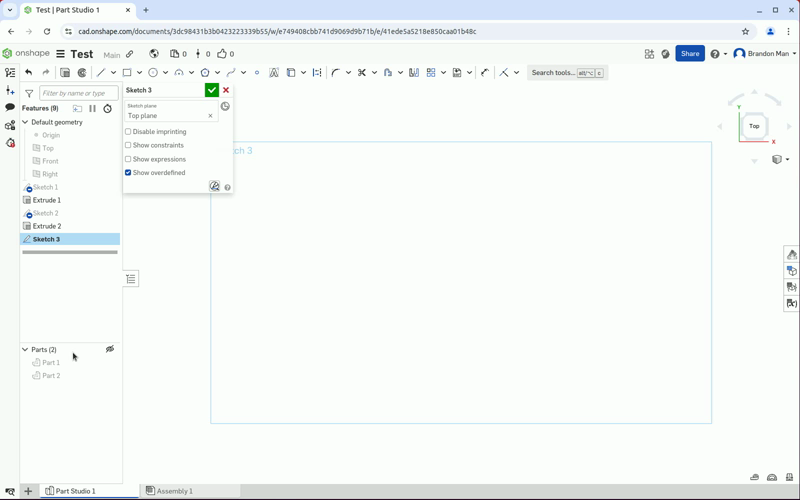
key_down(shift)
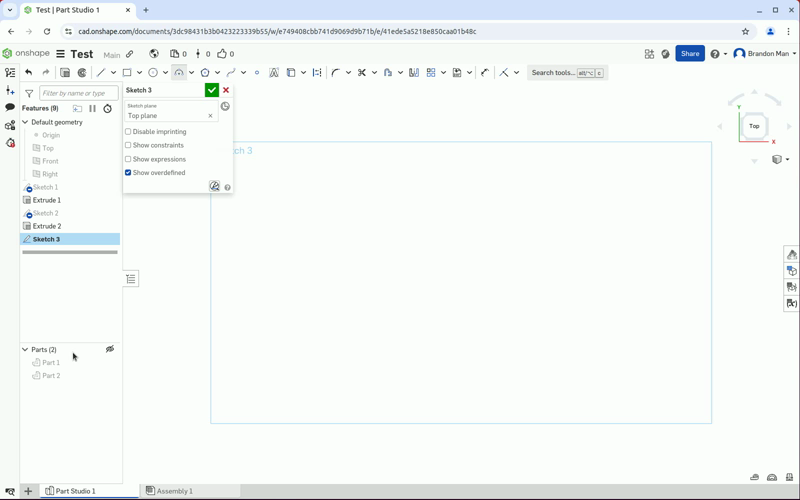
mouse_move(481, 237)
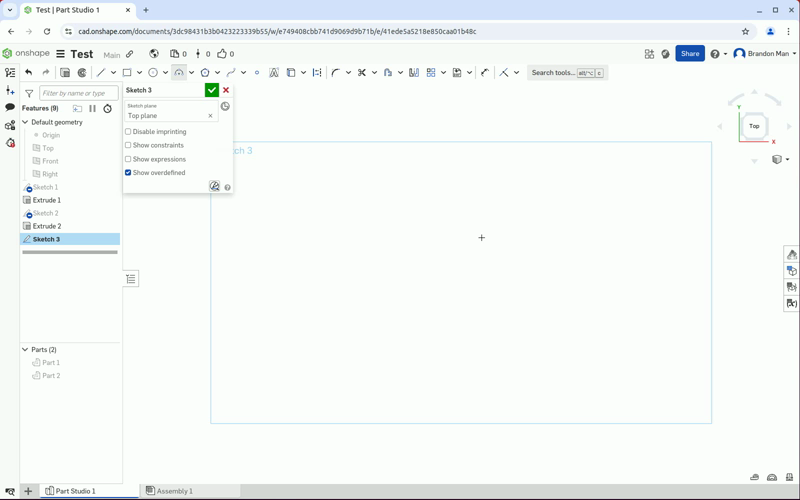
click(481, 237)
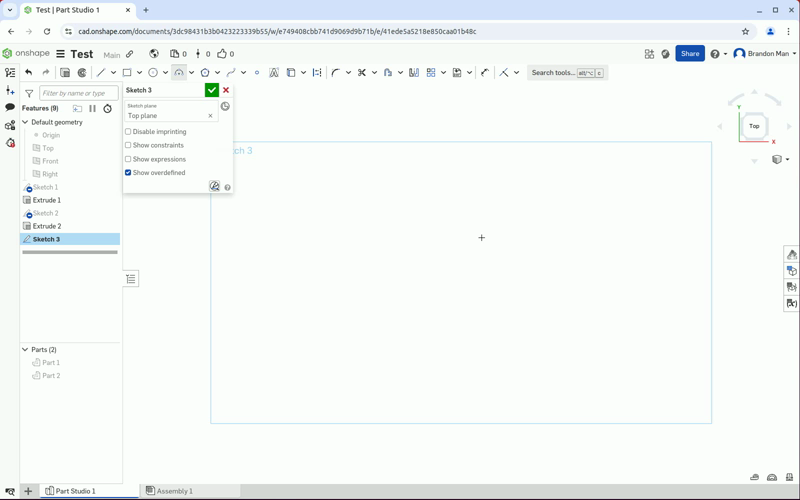
key_up(shift)
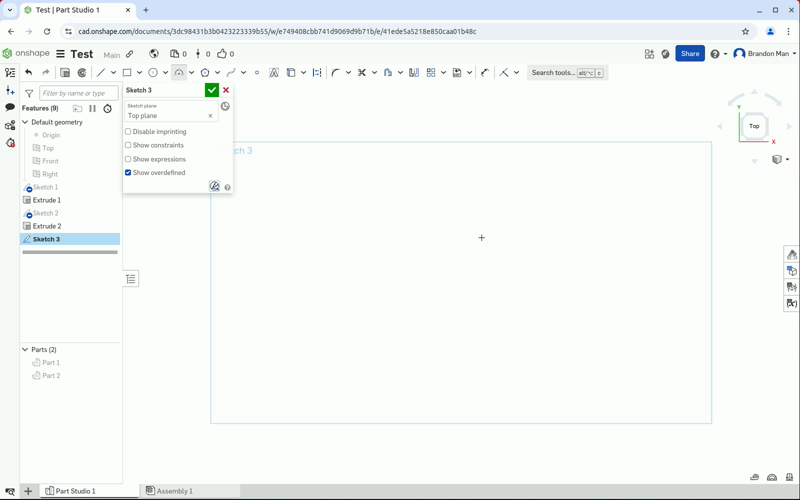
key_down(shift)
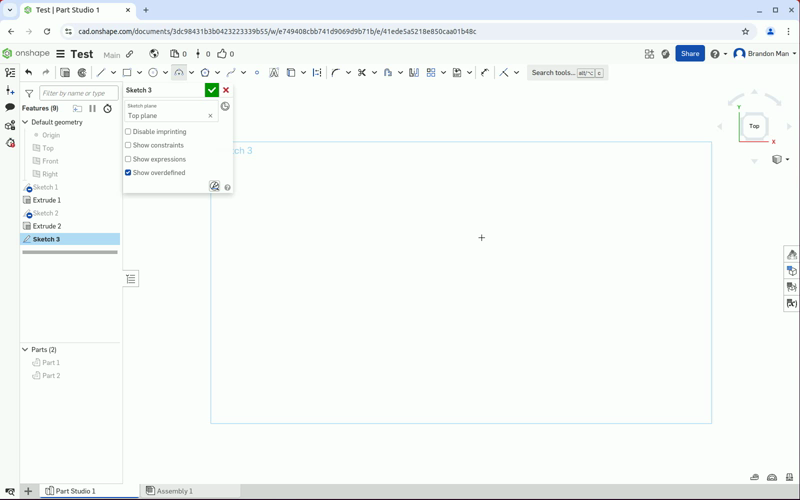
mouse_move(498, 318)
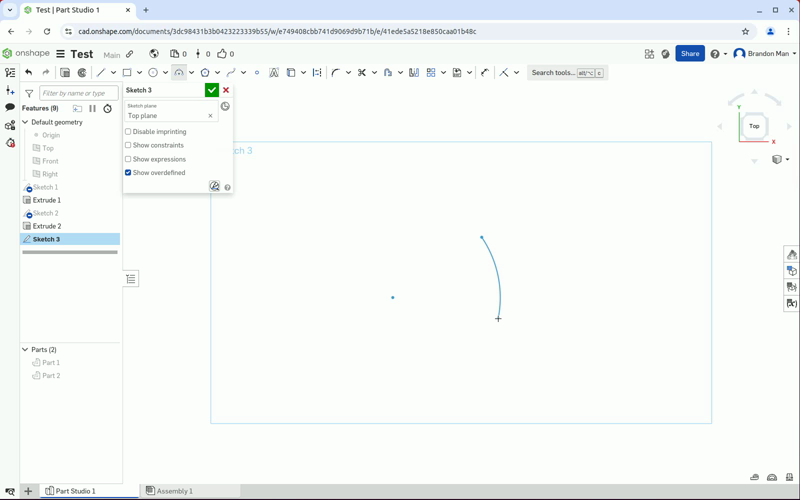
click(498, 318)
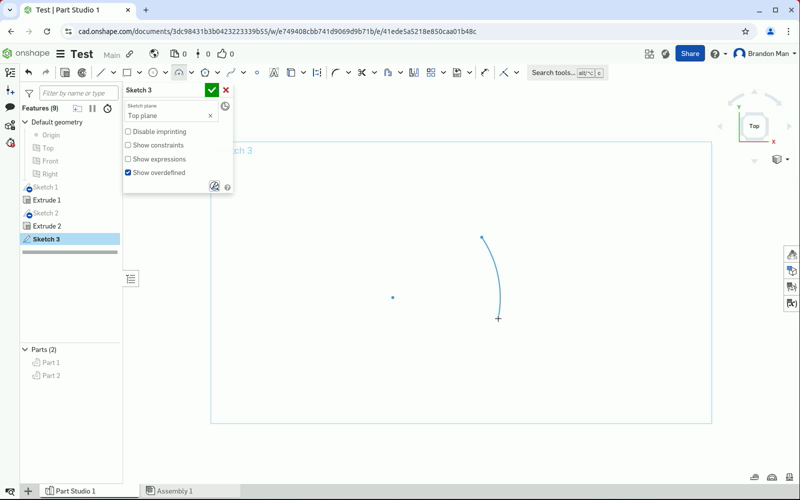
mouse_move(498, 276)
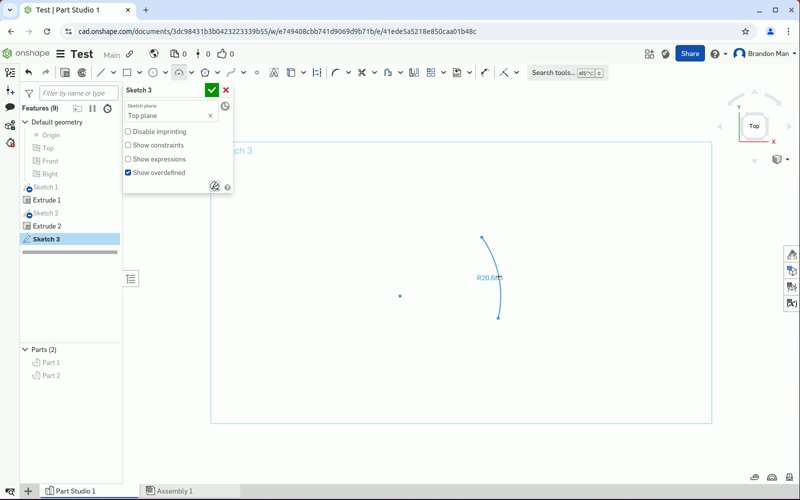
click(498, 276)
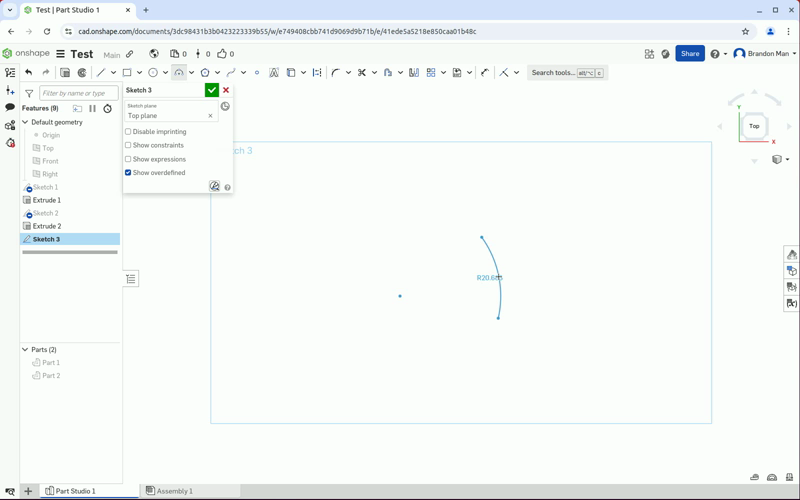
key_up(shift)
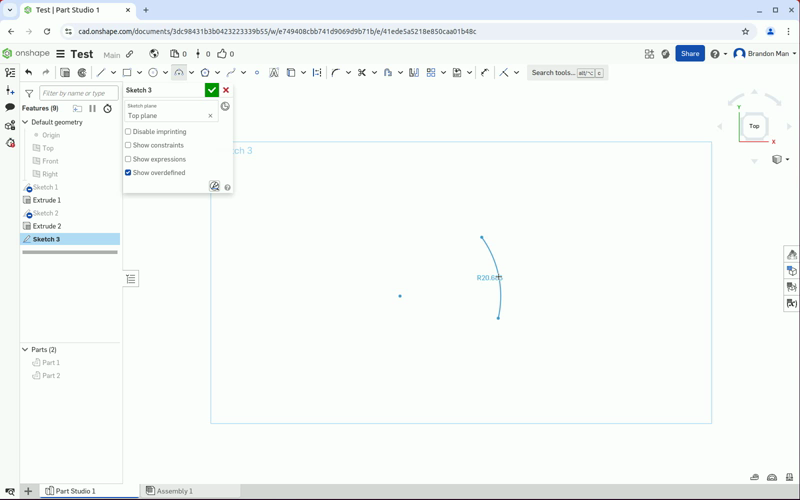
mouse_move(498, 318)
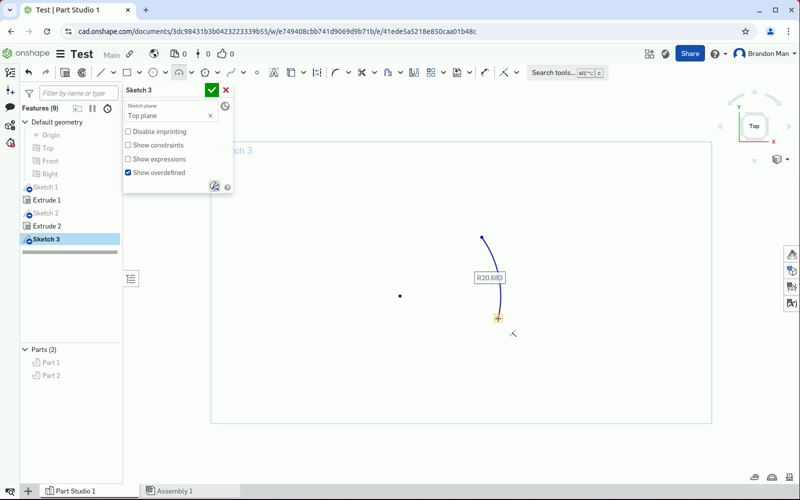
click(498, 318)
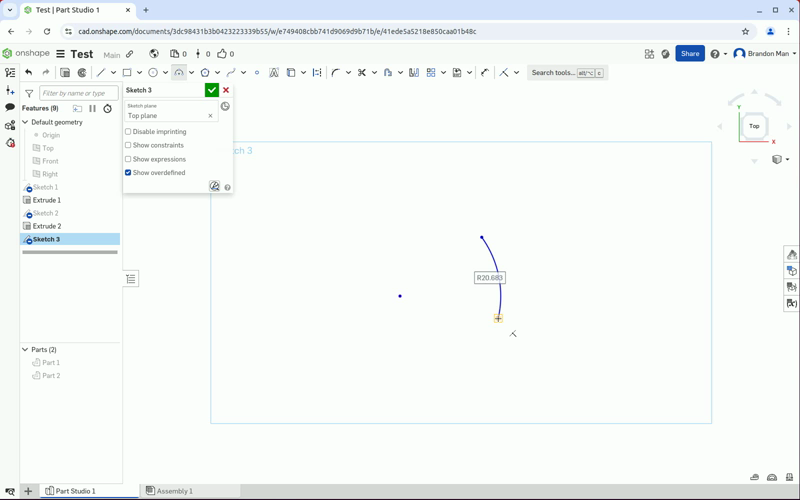
key_down(shift)
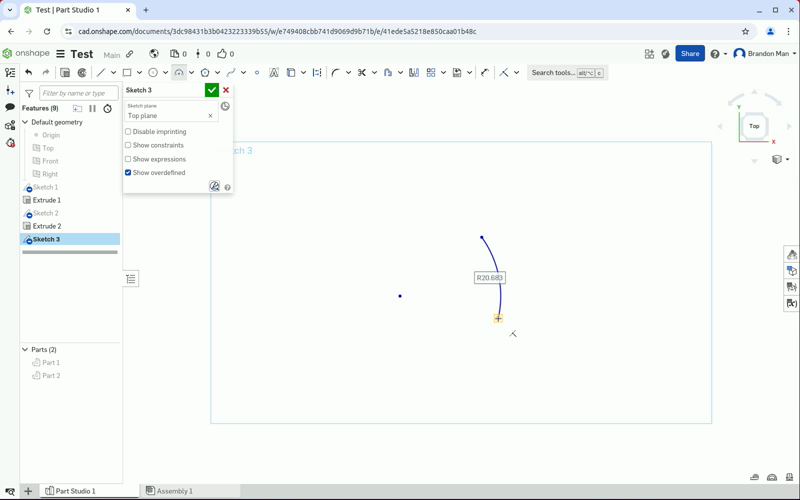
mouse_move(499, 323)
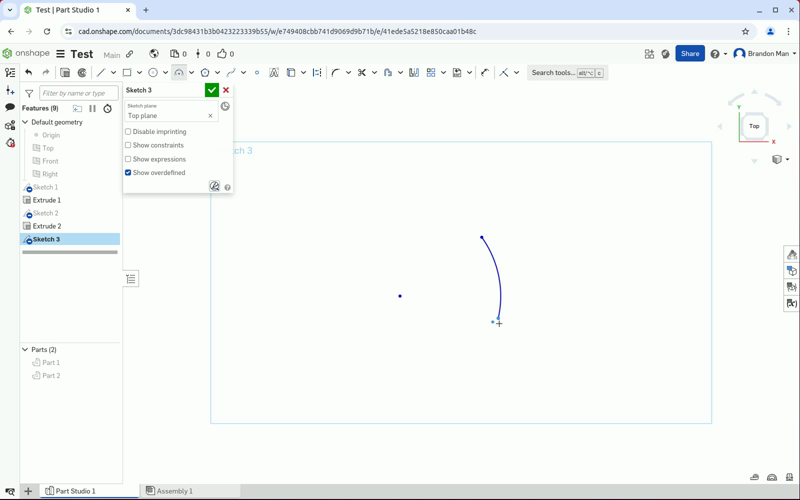
scroll(6)
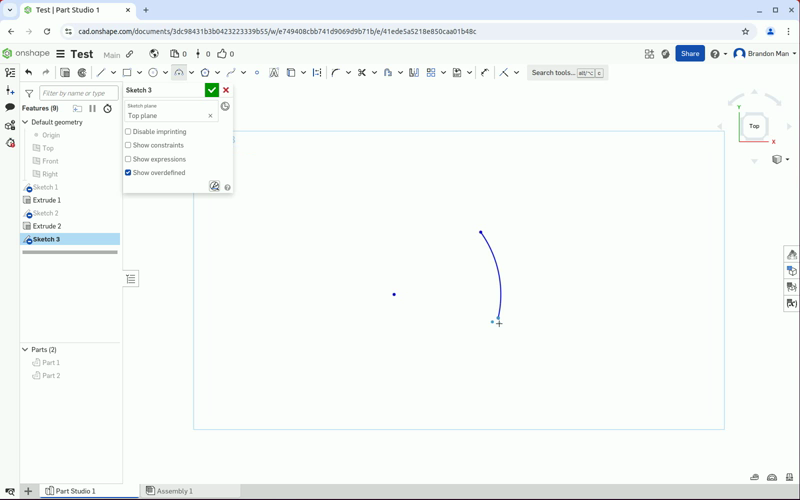
scroll(6)
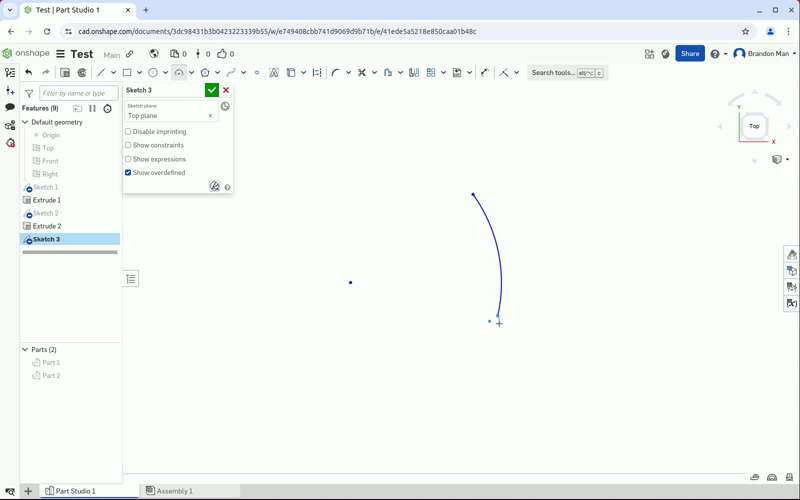
scroll(6)
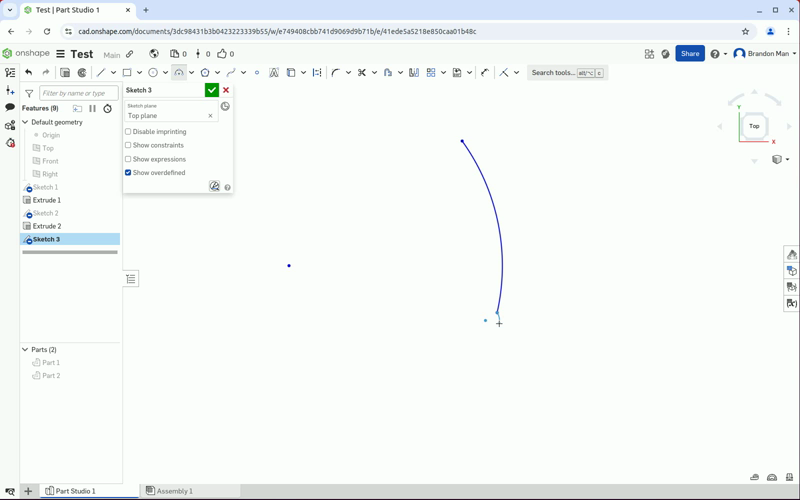
scroll(6)
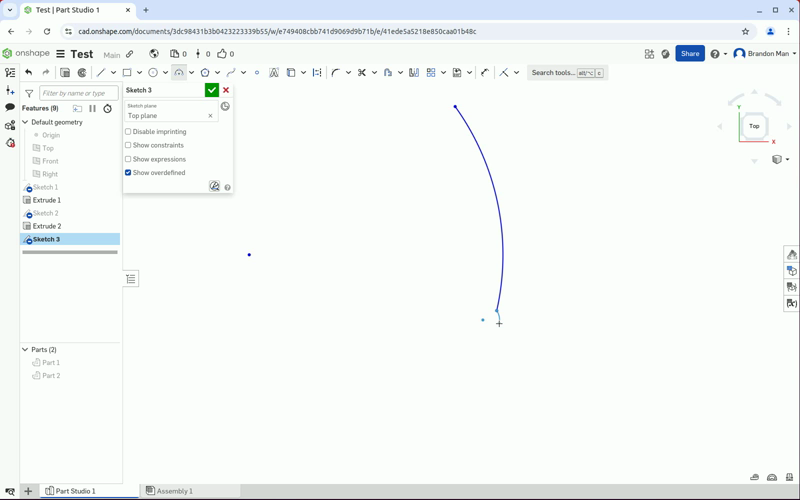
scroll(6)
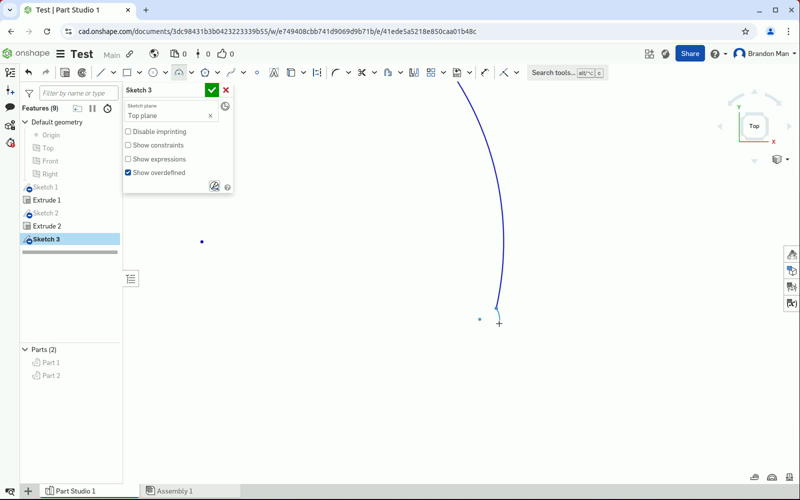
scroll(6)
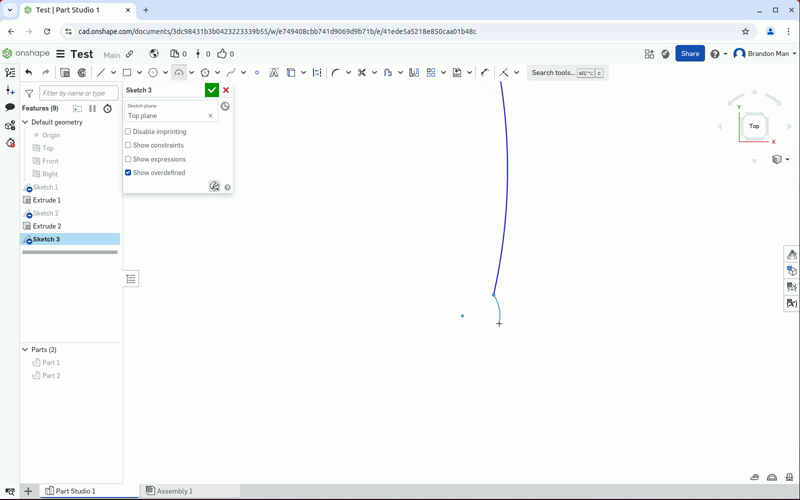
scroll(6)
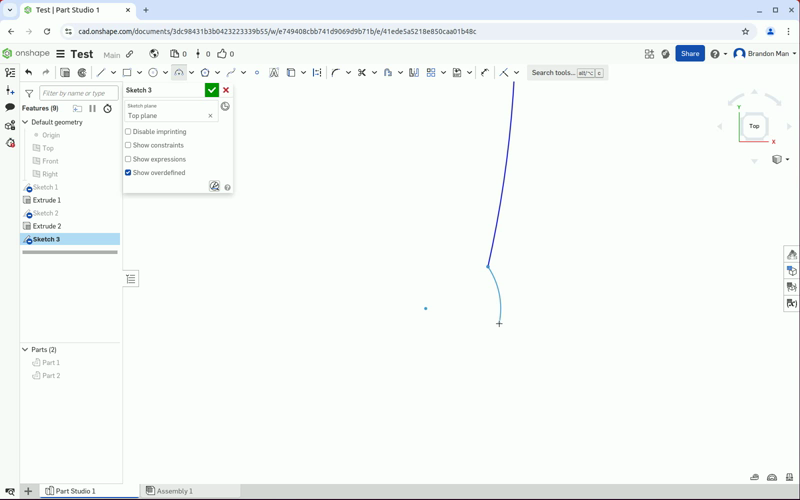
click(499, 323)
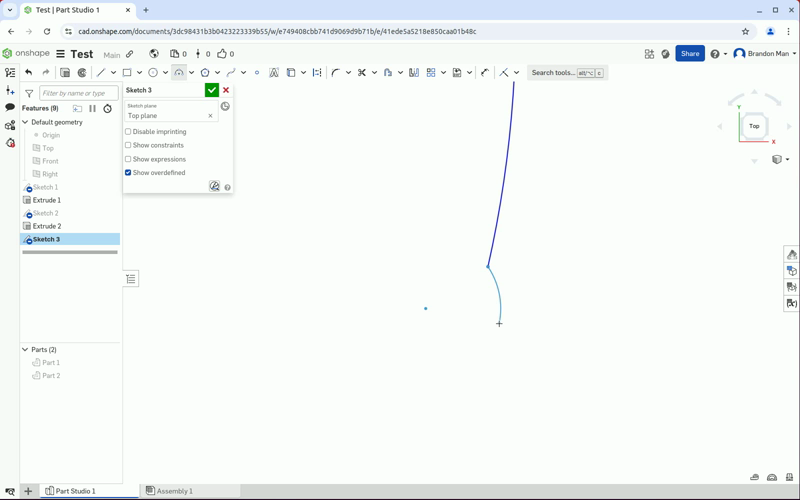
scroll(-6)
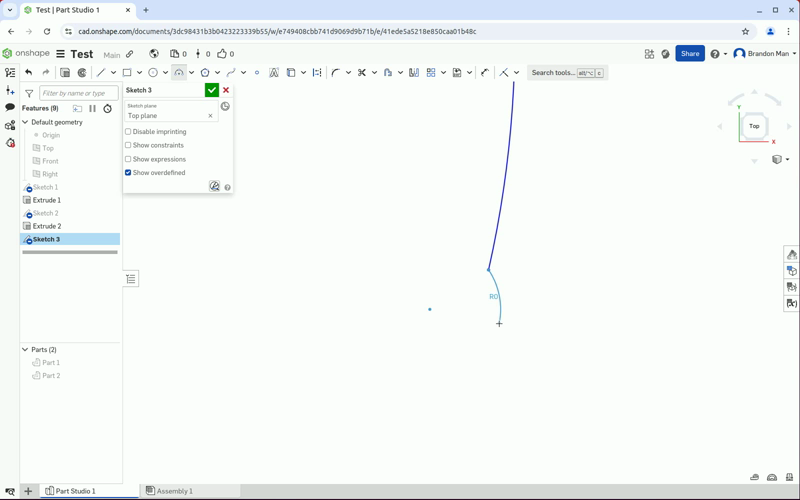
scroll(-6)
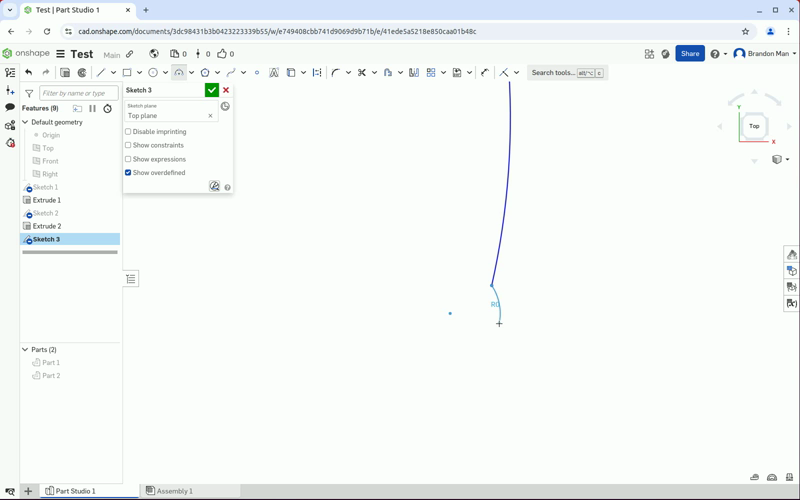
scroll(-6)
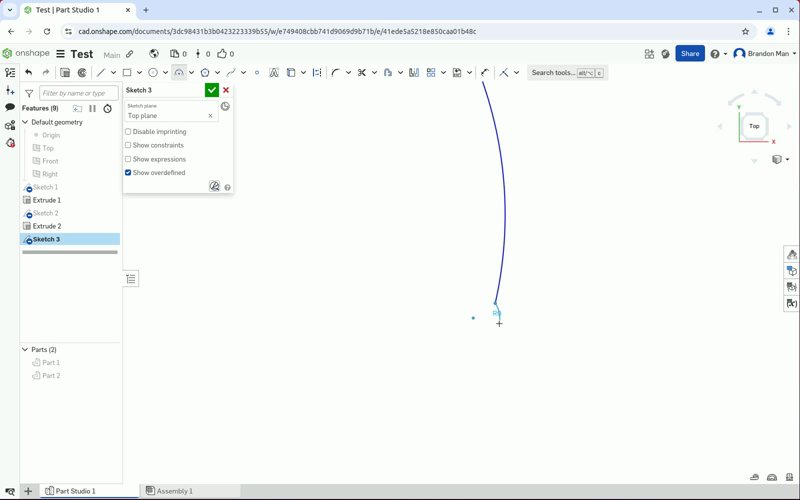
scroll(-6)
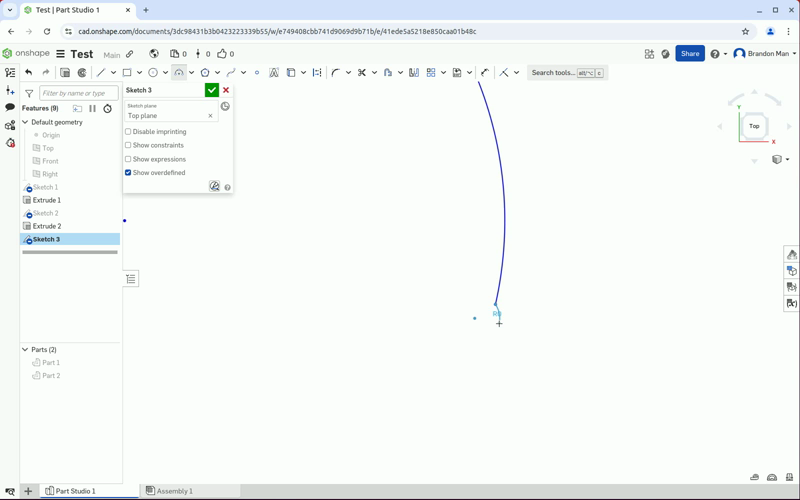
scroll(-6)
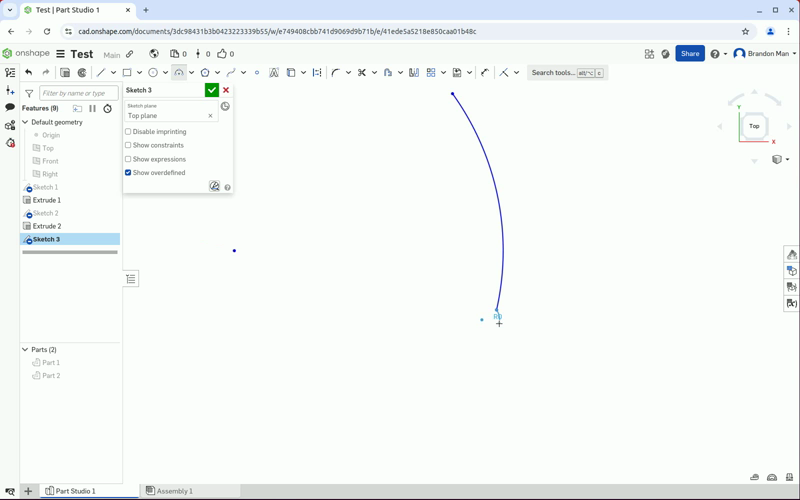
scroll(-6)
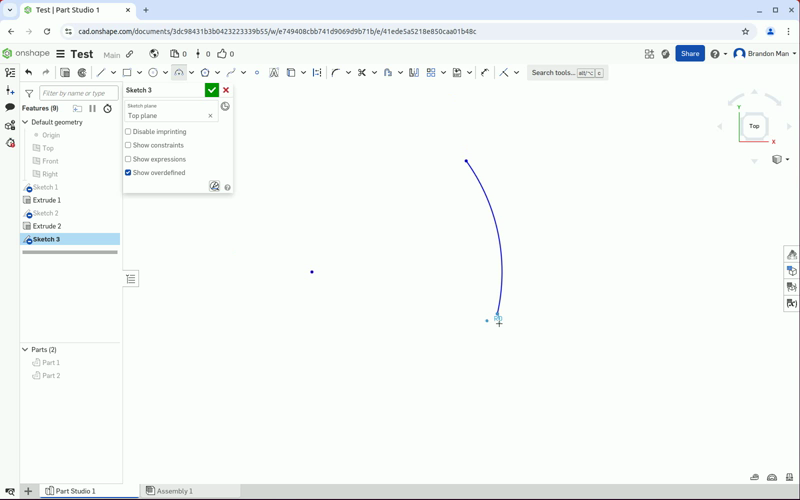
scroll(-6)
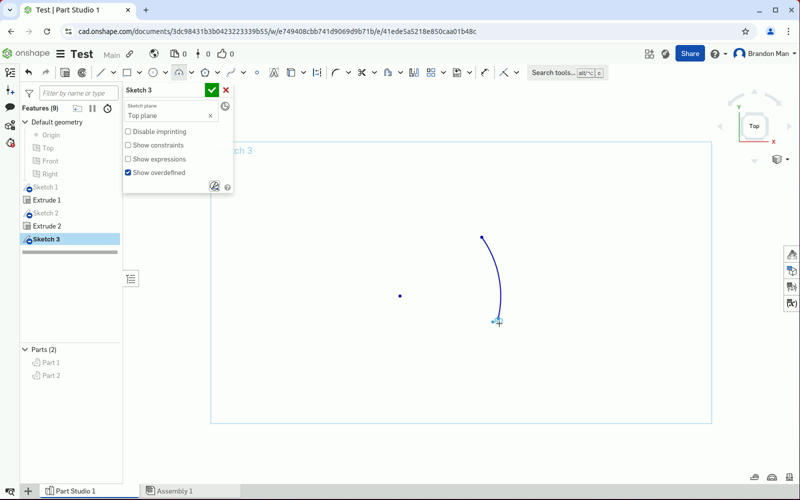
mouse_move(499, 320)
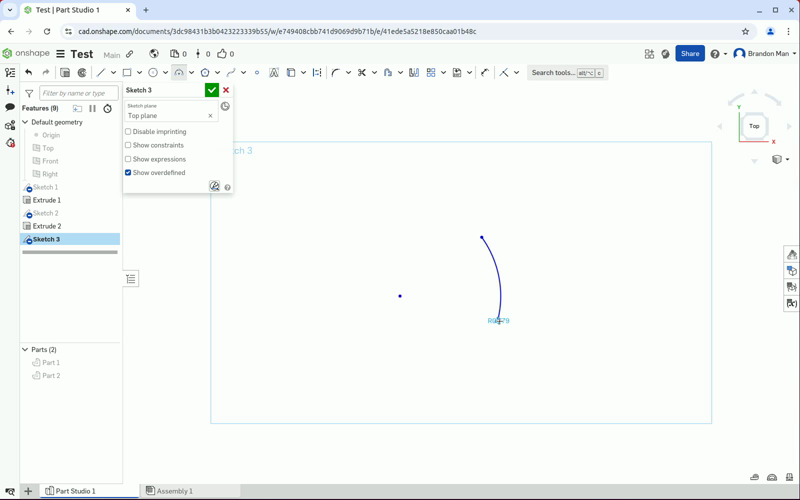
scroll(6)
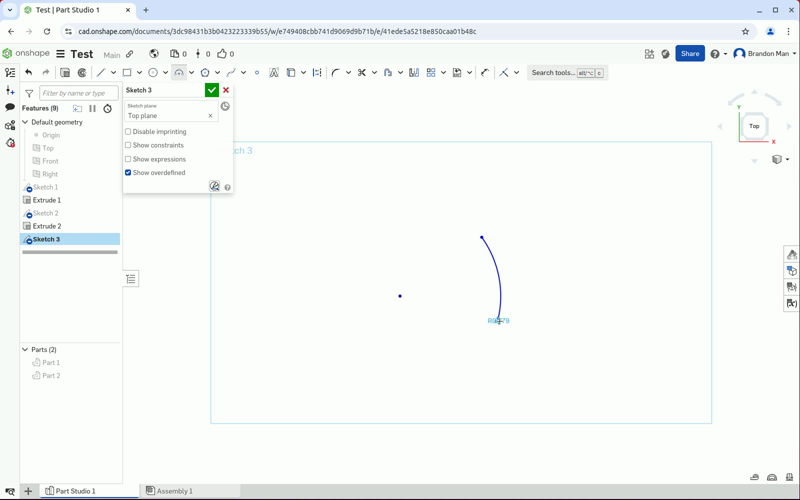
scroll(6)
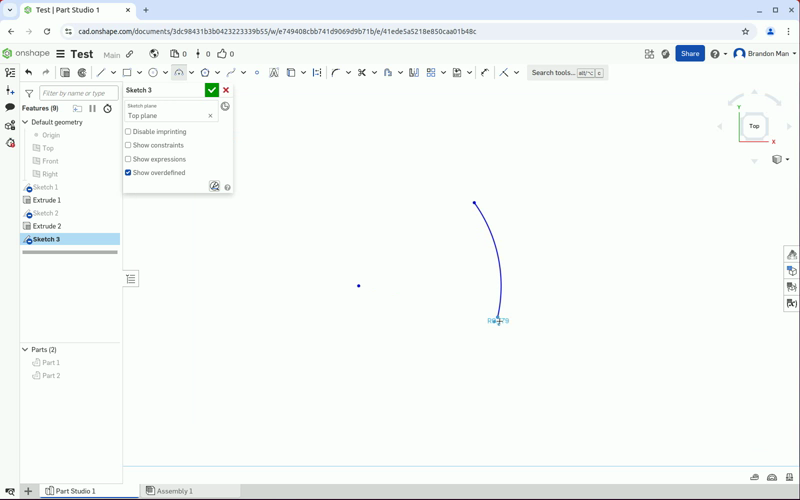
scroll(6)
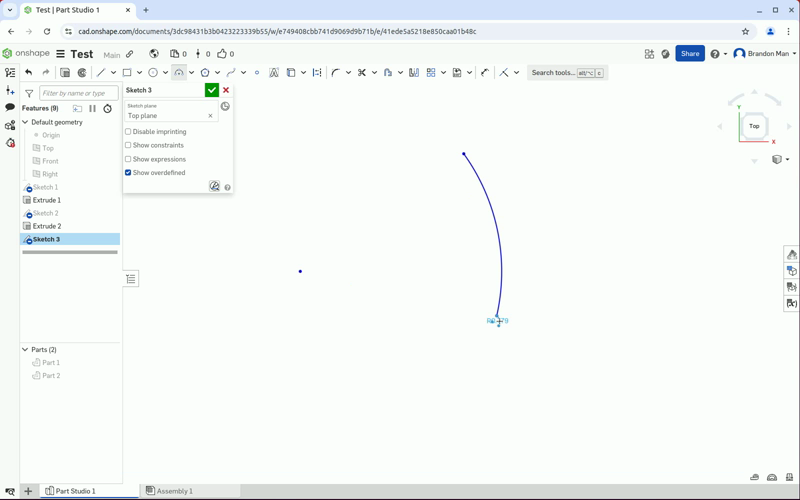
scroll(6)
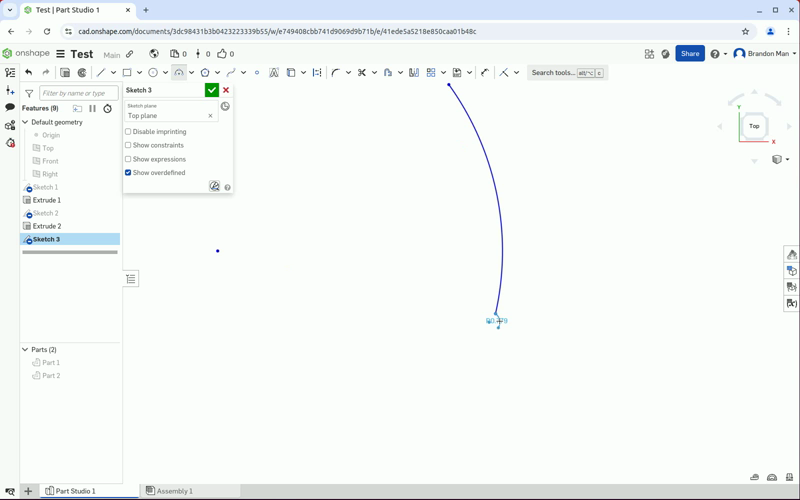
scroll(6)
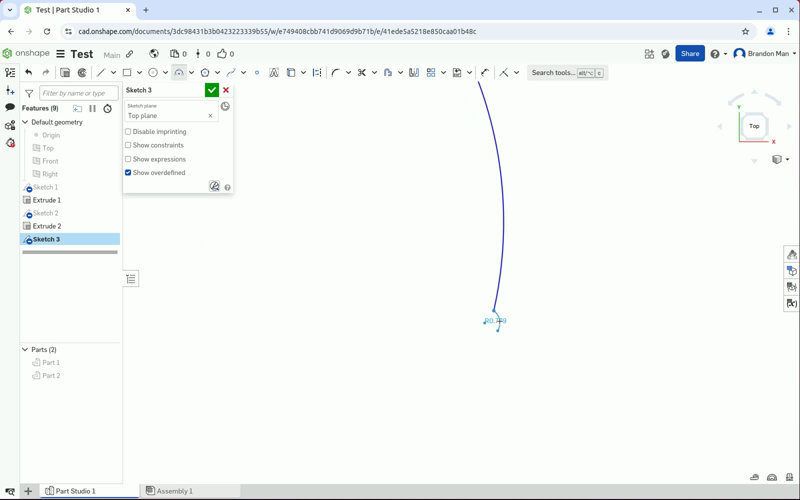
scroll(6)
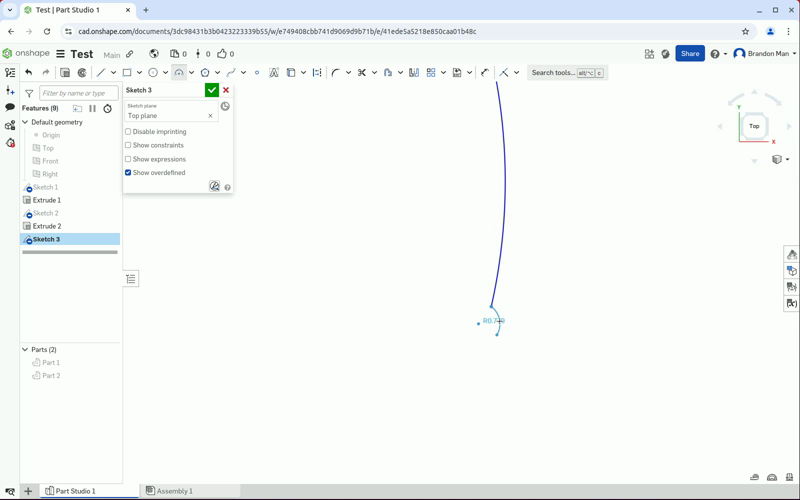
scroll(6)
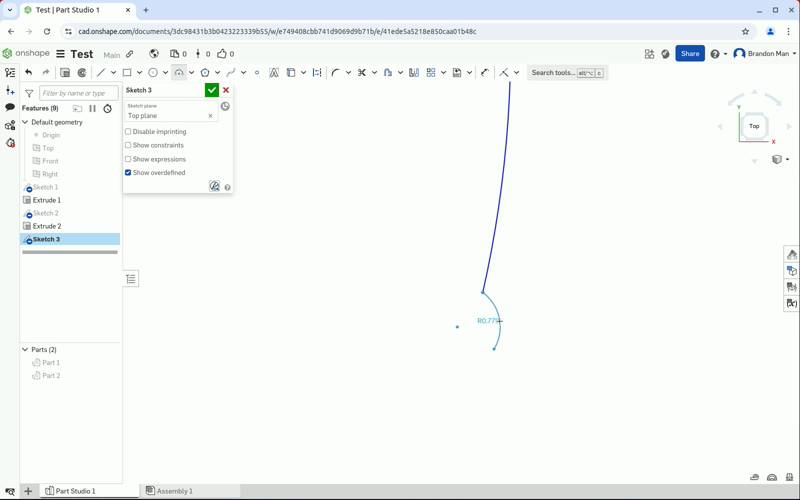
click(499, 320)
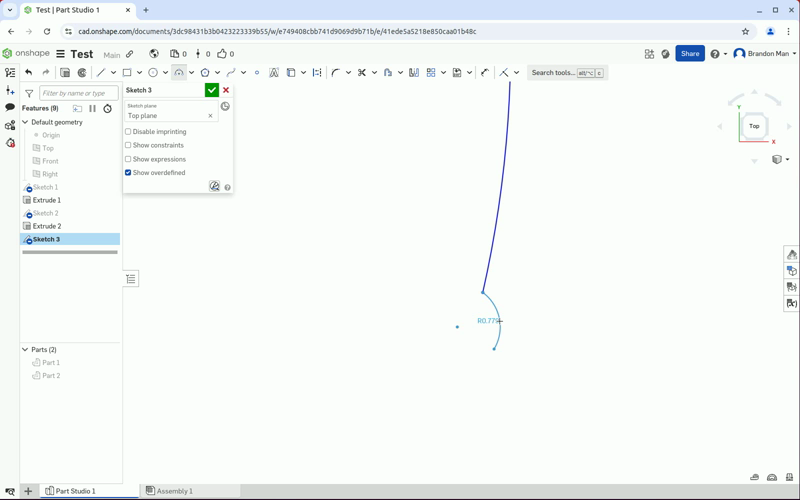
scroll(-6)
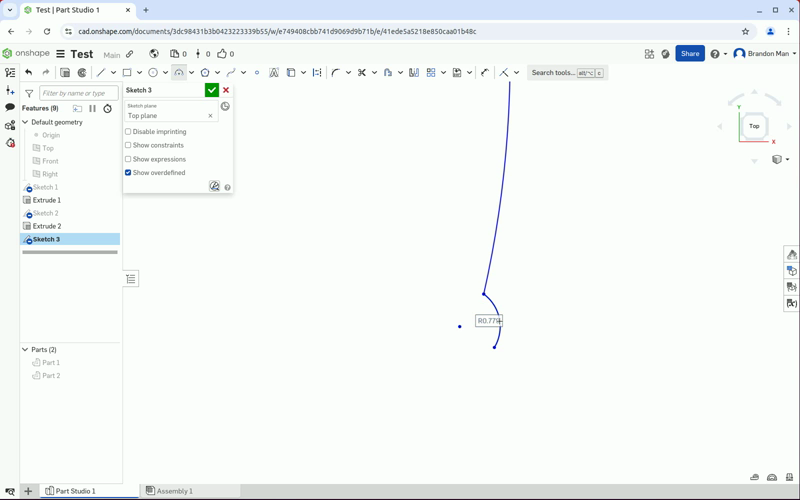
scroll(-6)
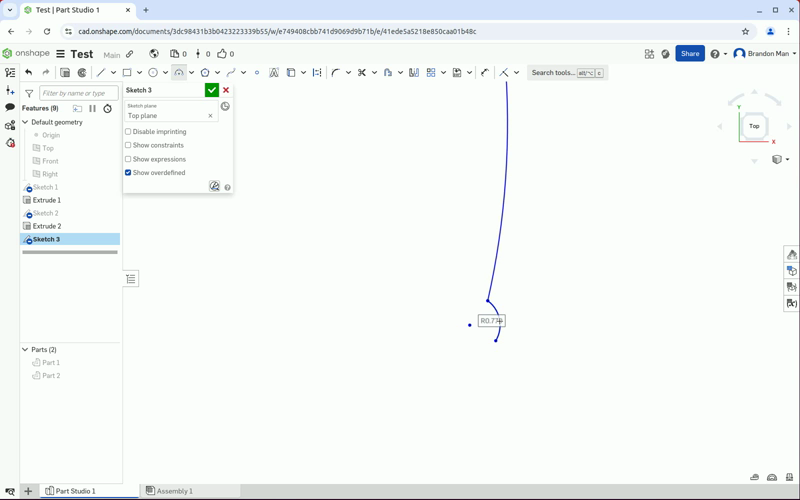
scroll(-6)
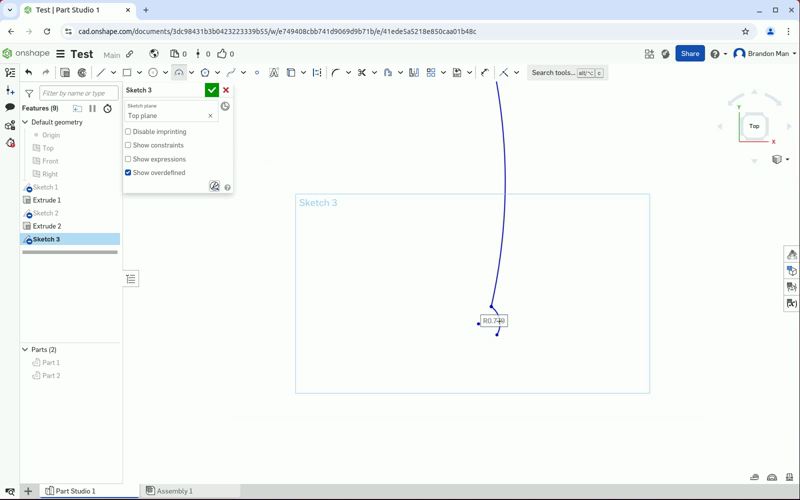
scroll(-6)
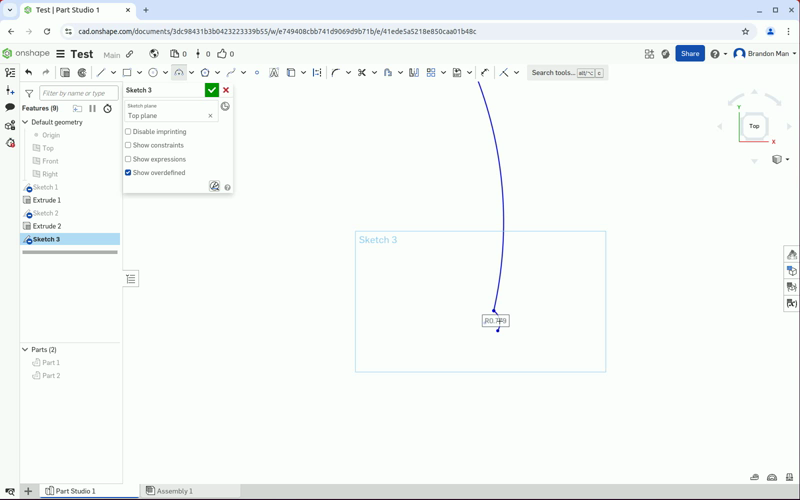
scroll(-6)
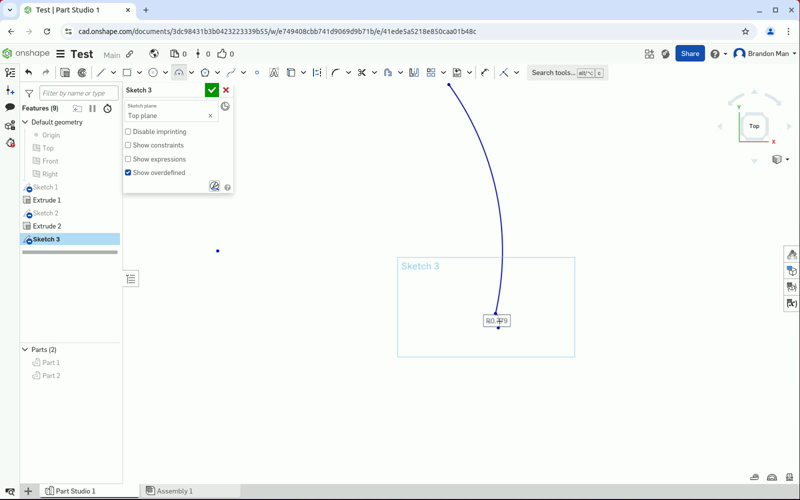
scroll(-6)
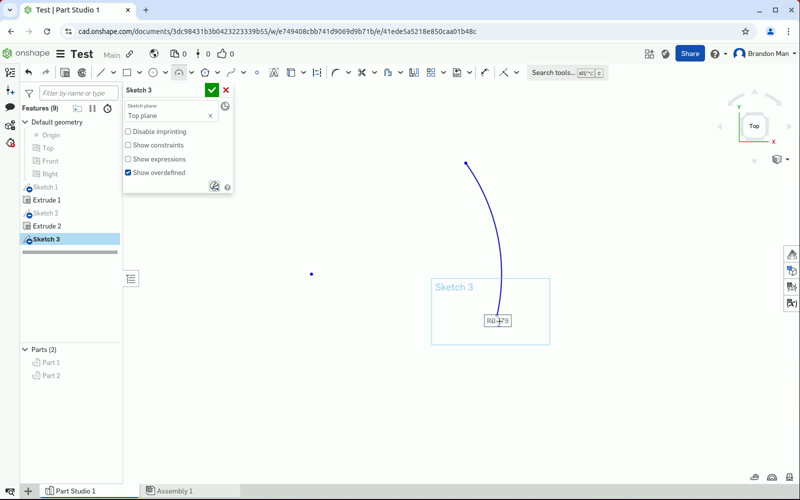
scroll(-6)
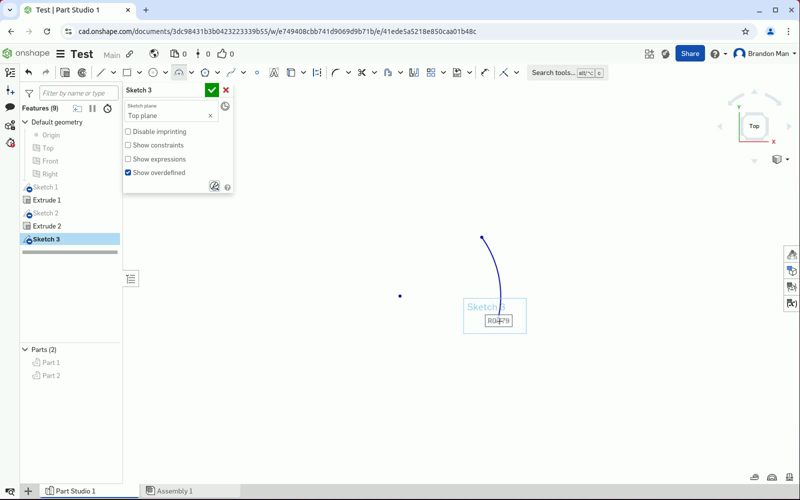
key_up(shift)
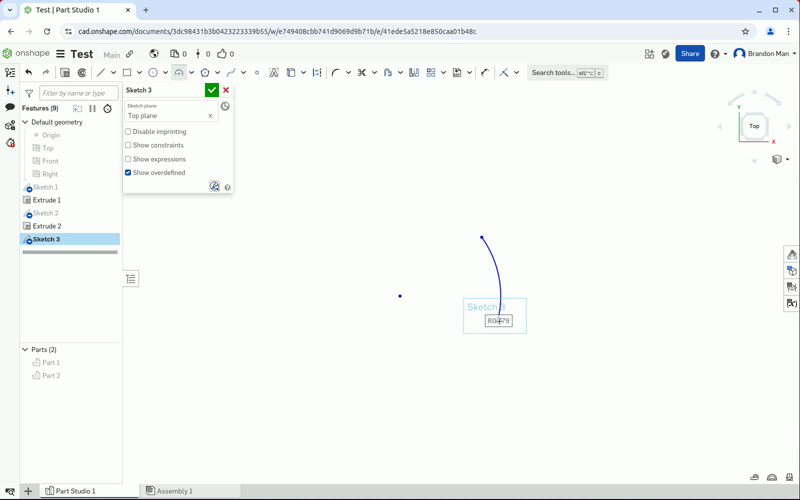
mouse_move(499, 323)
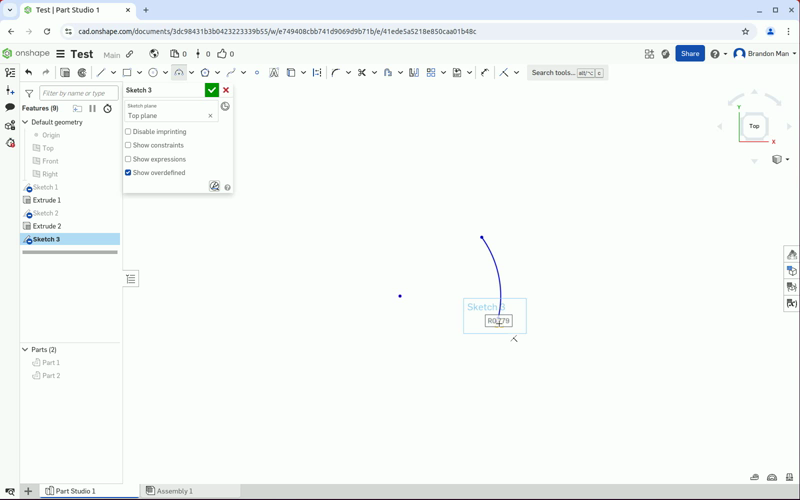
scroll(6)
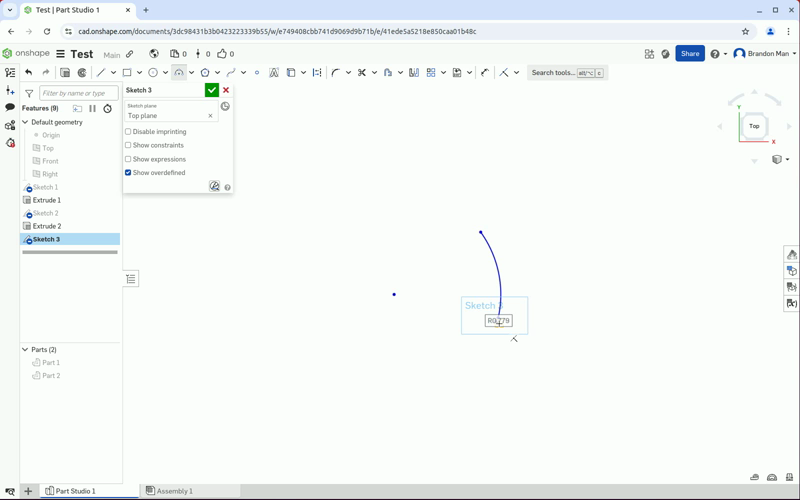
scroll(6)
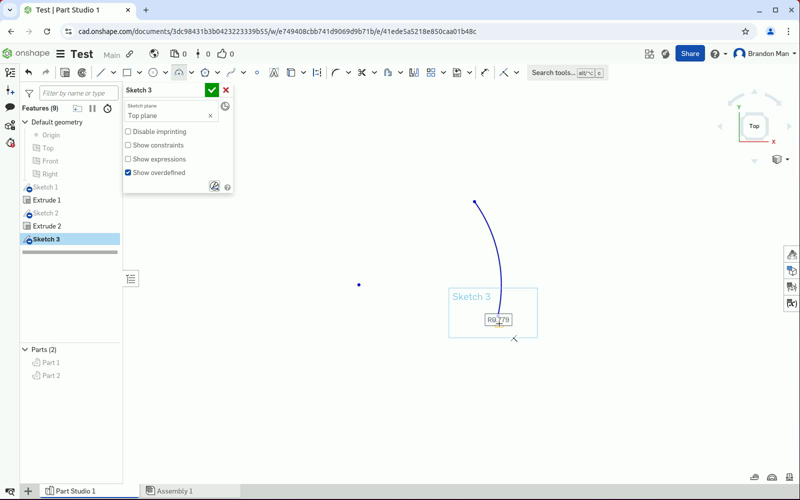
scroll(6)
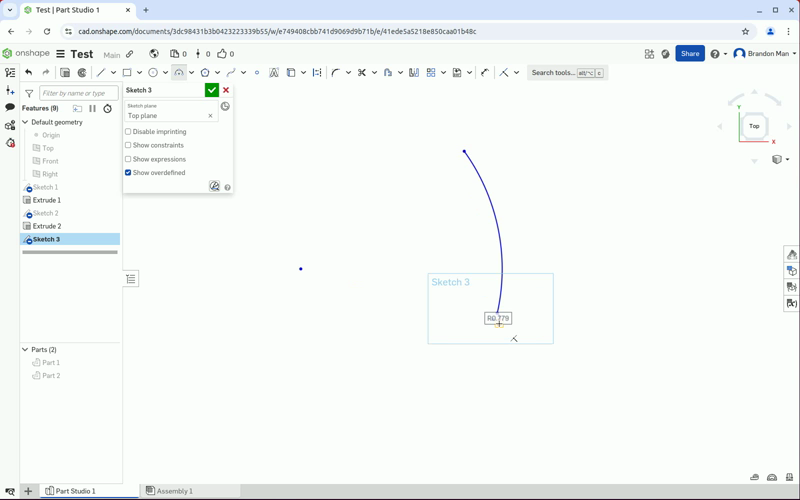
scroll(6)
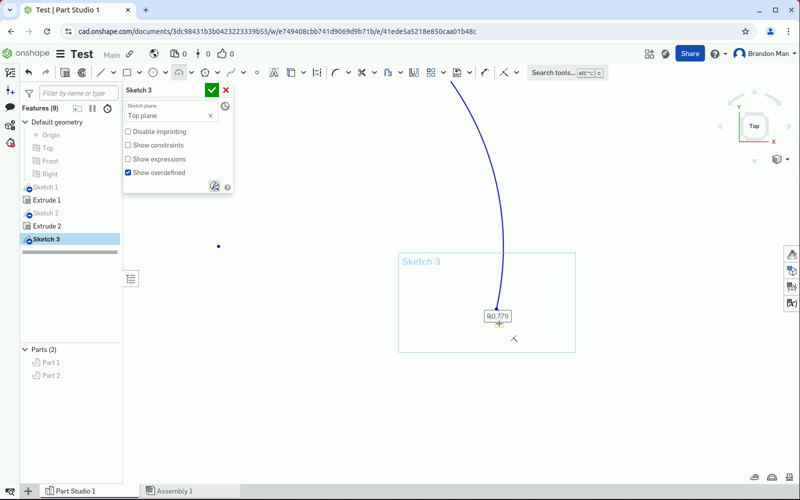
scroll(6)
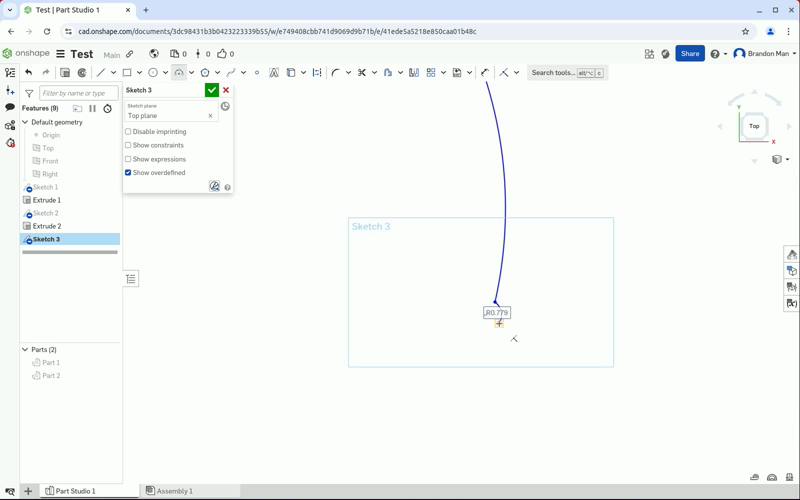
scroll(6)
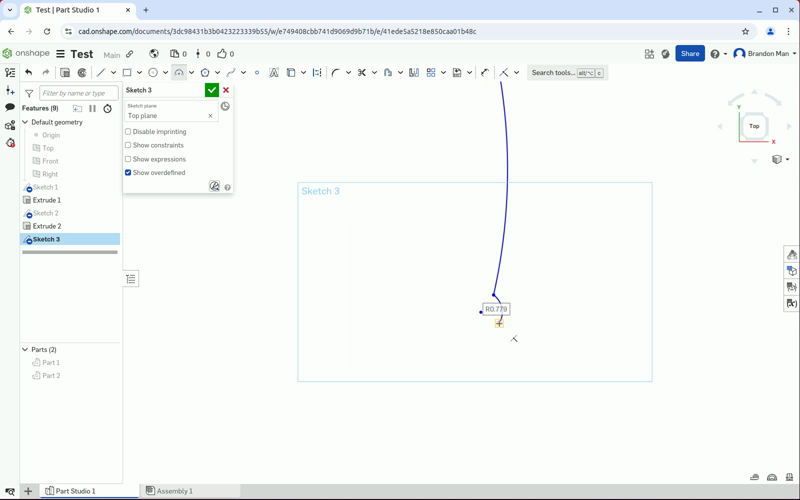
scroll(6)
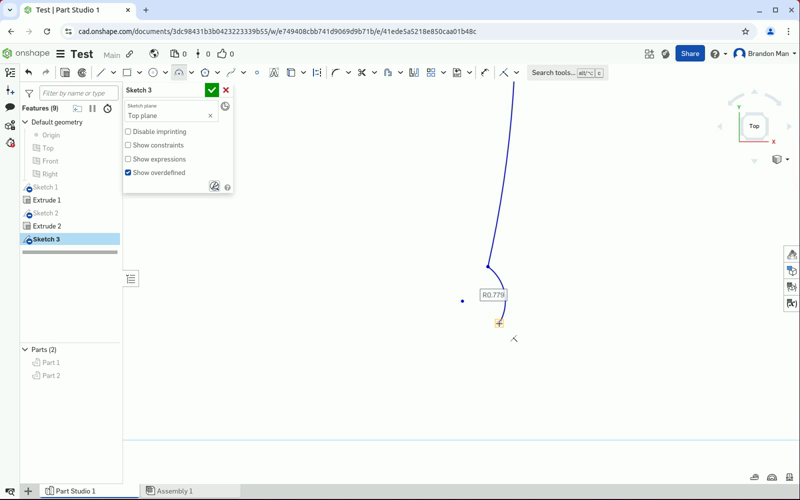
click(499, 323)
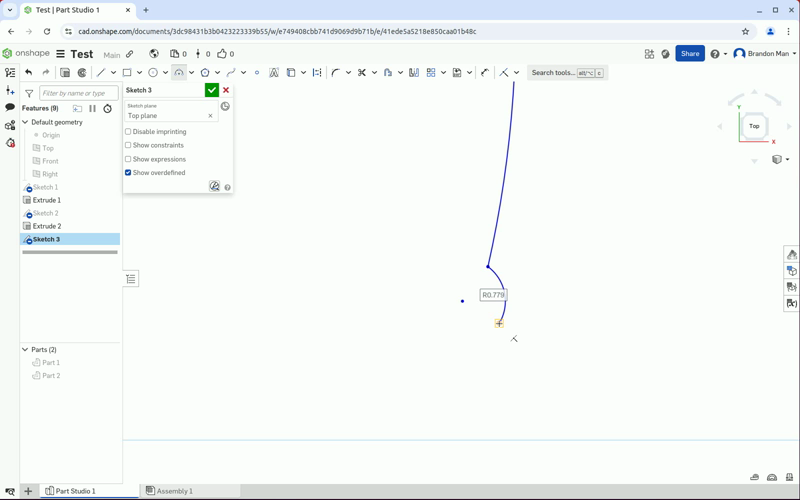
scroll(-6)
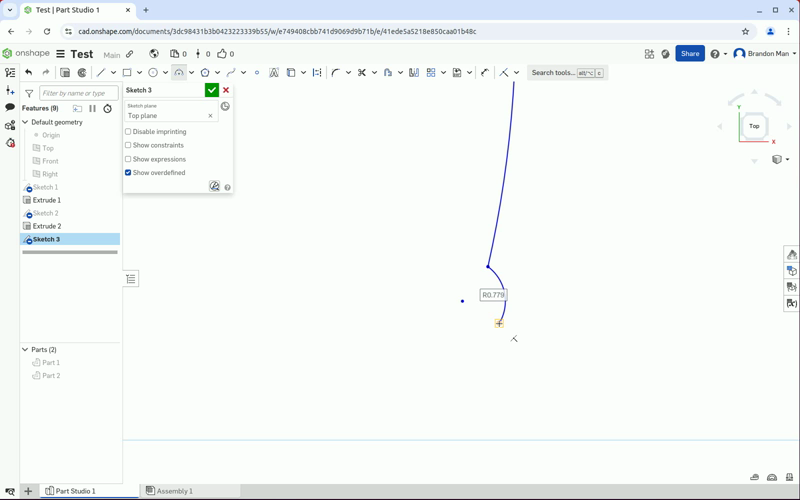
scroll(-6)
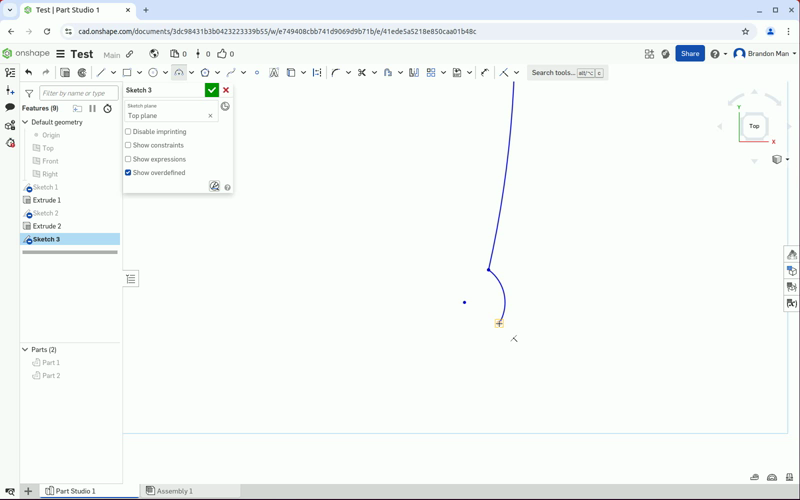
scroll(-6)
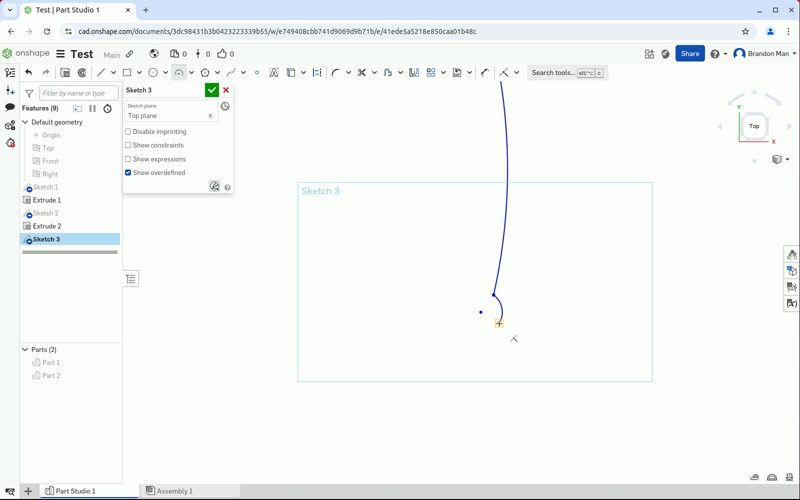
scroll(-6)
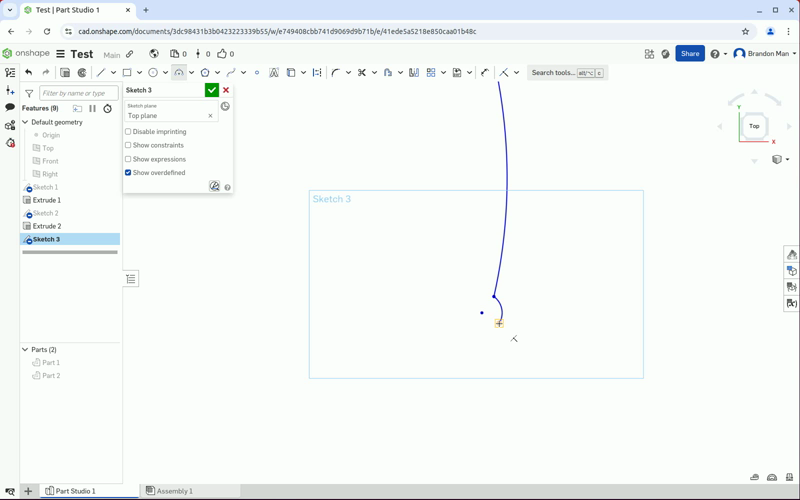
scroll(-6)
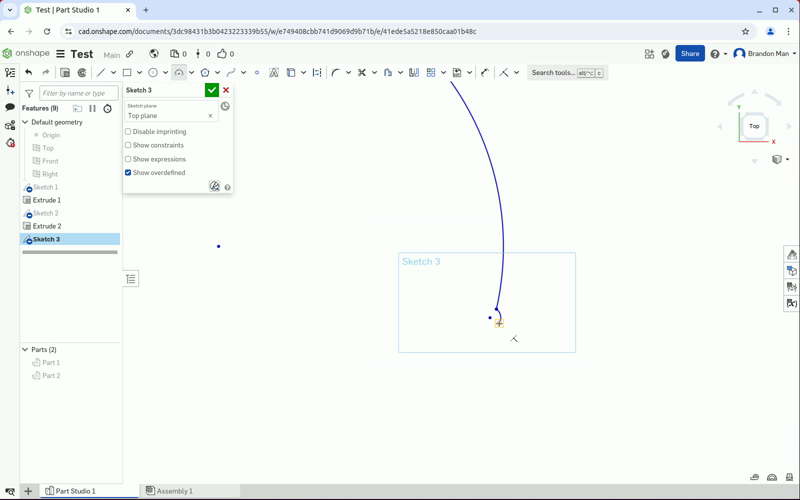
scroll(-6)
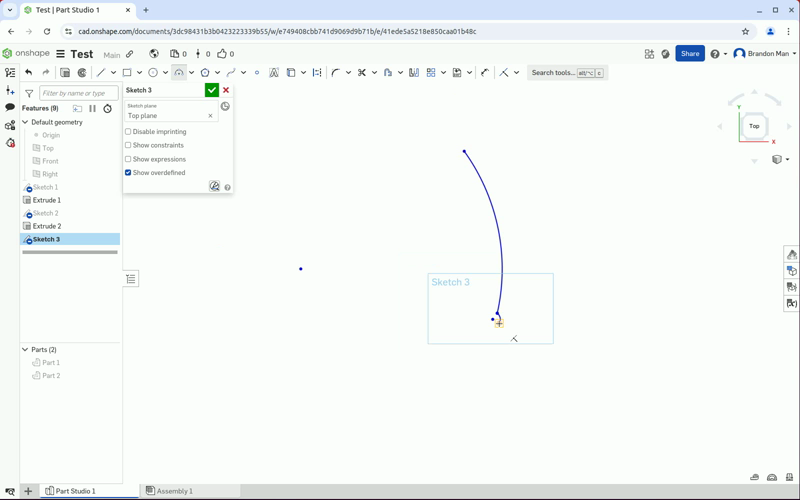
scroll(-6)
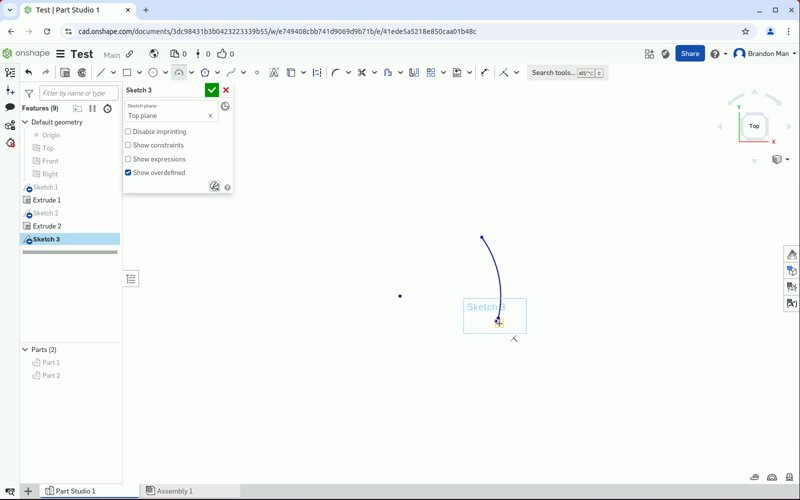
key_down(shift)
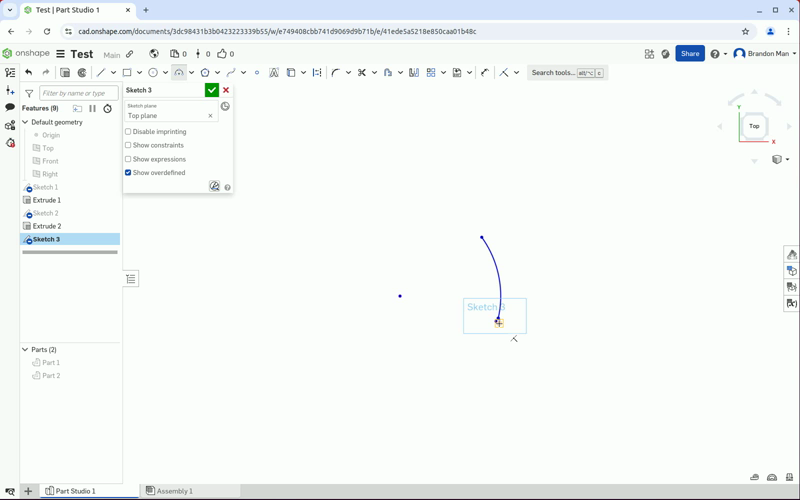
mouse_move(524, 258)
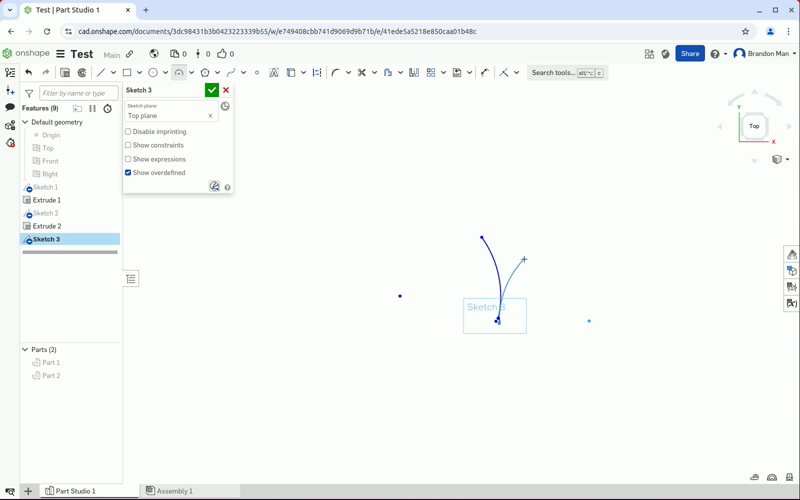
click(524, 258)
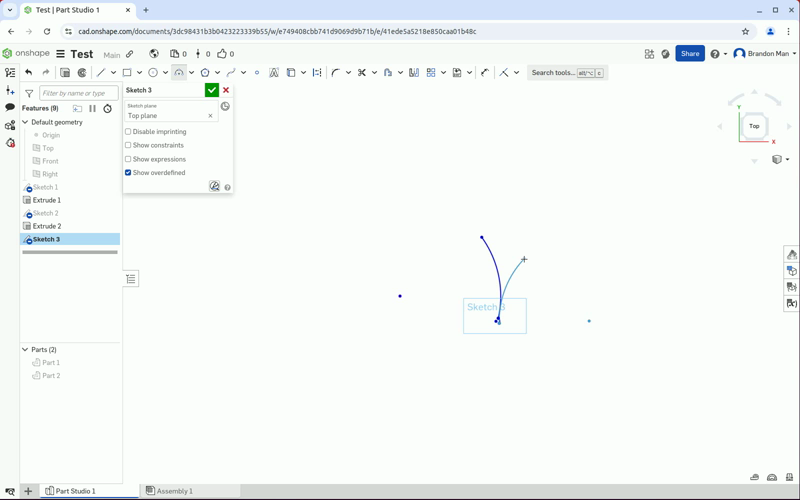
mouse_move(519, 293)
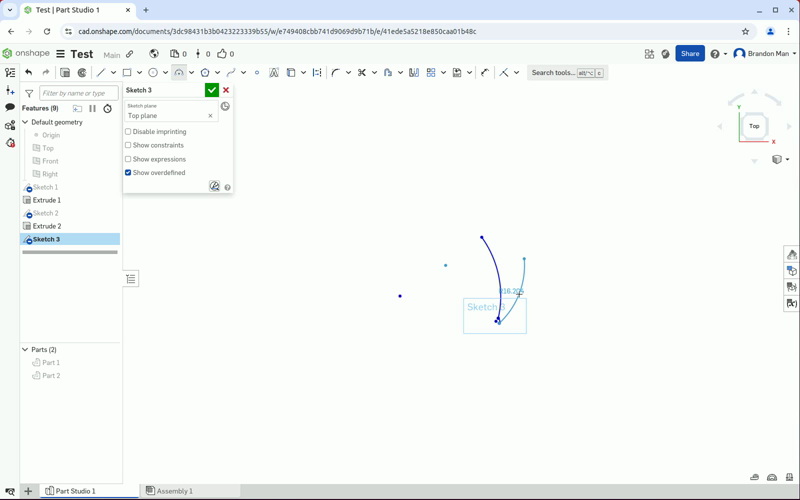
click(519, 293)
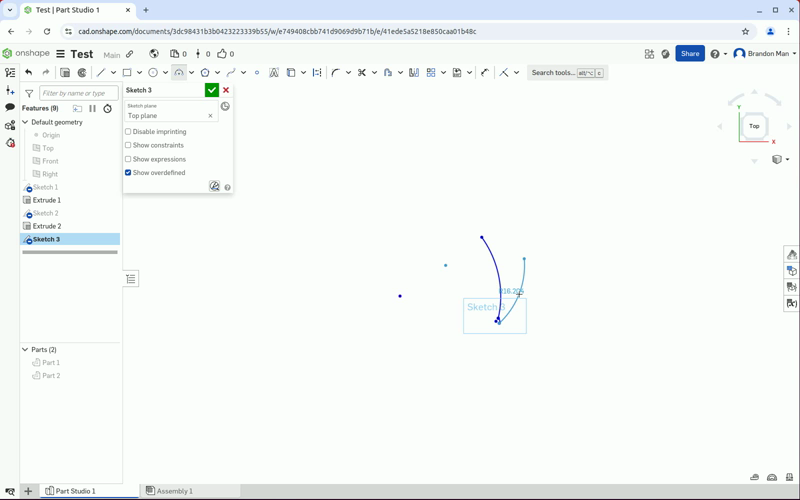
key_up(shift)
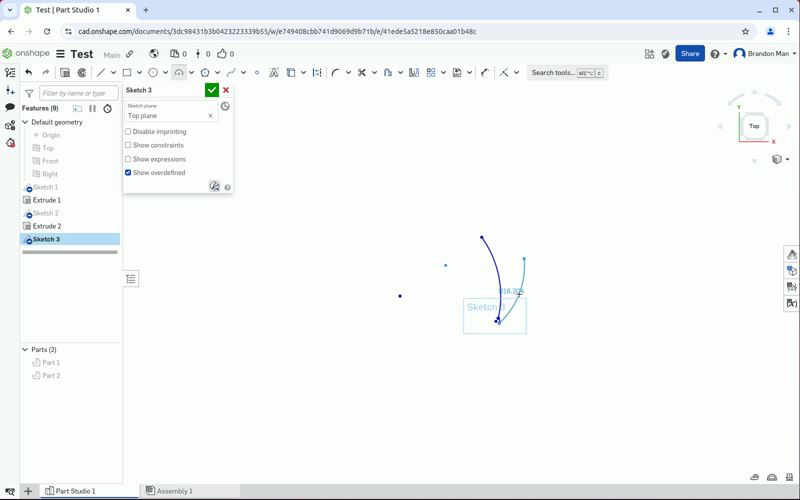
mouse_move(524, 258)
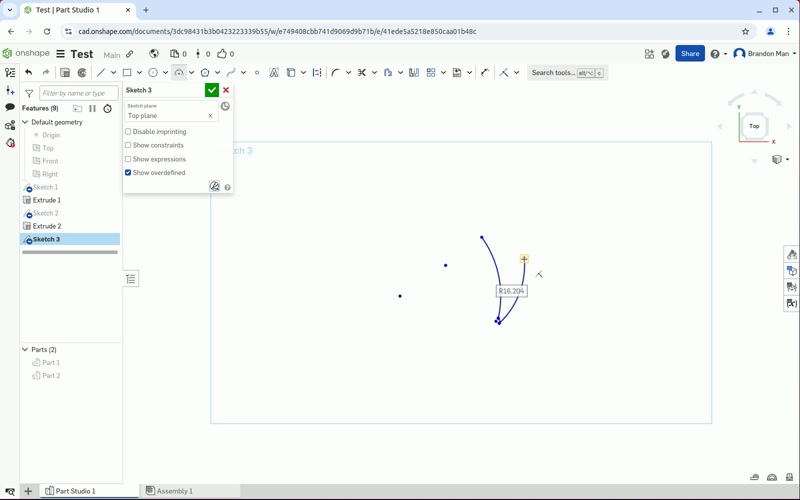
click(524, 258)
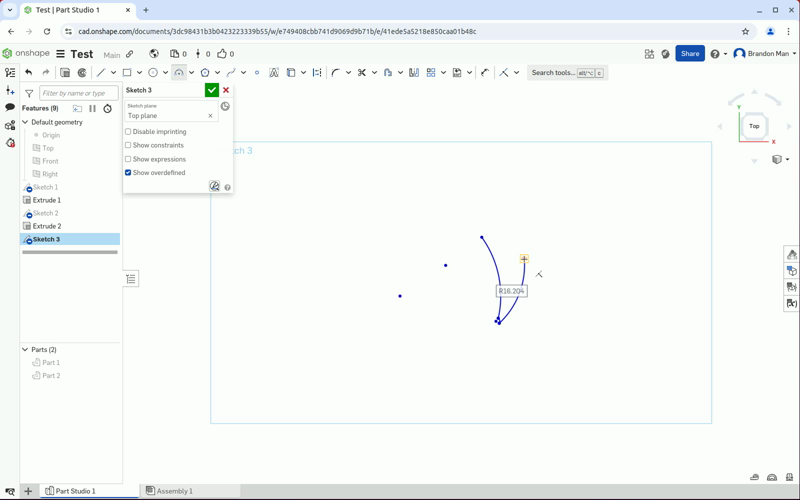
mouse_move(481, 237)
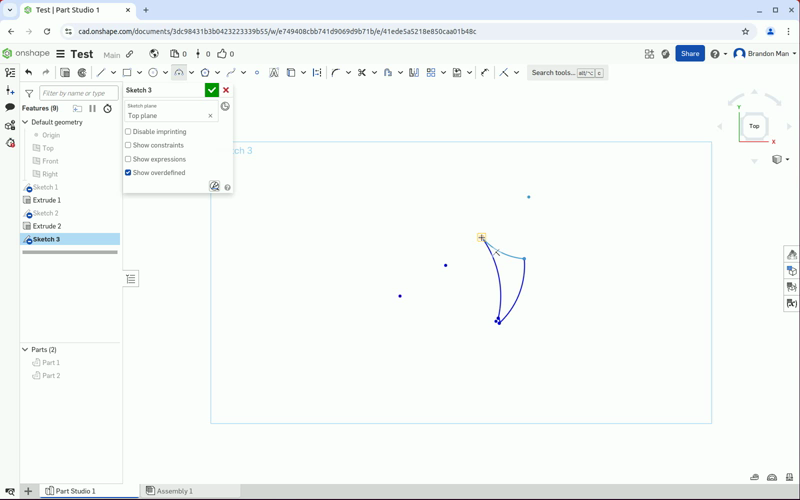
click(481, 237)
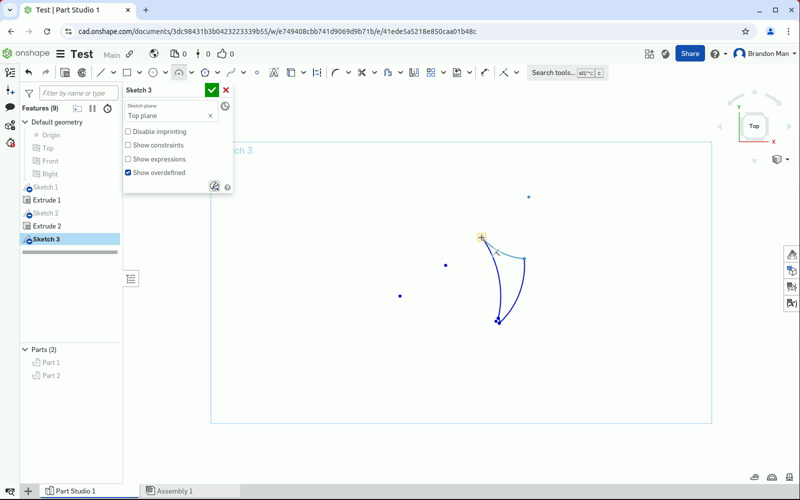
key_down(shift)
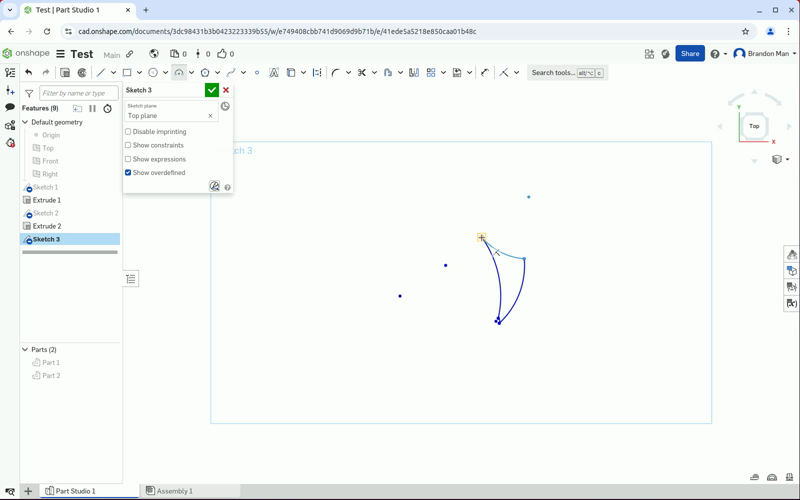
mouse_move(504, 244)
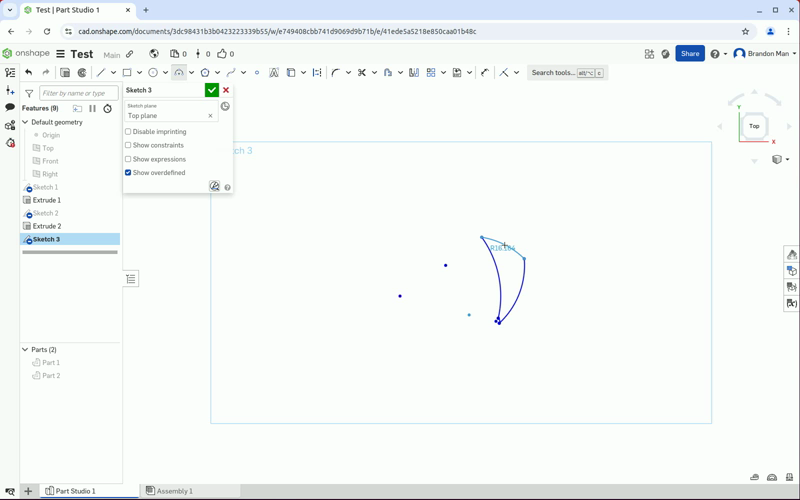
click(504, 244)
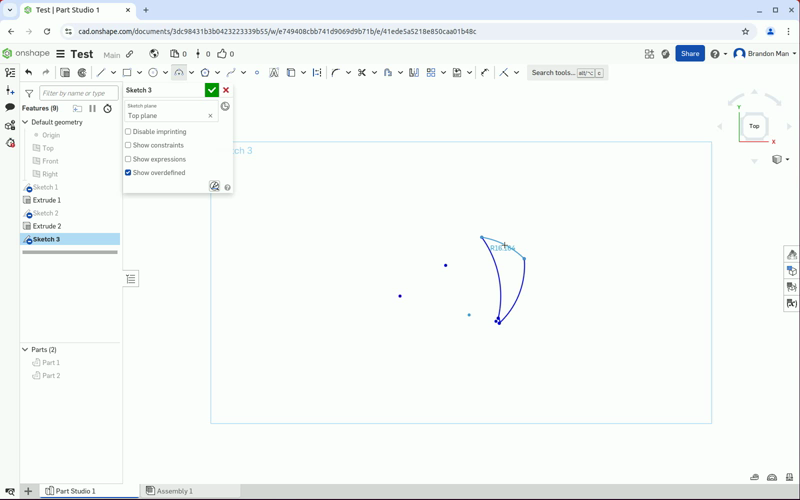
key_up(shift)
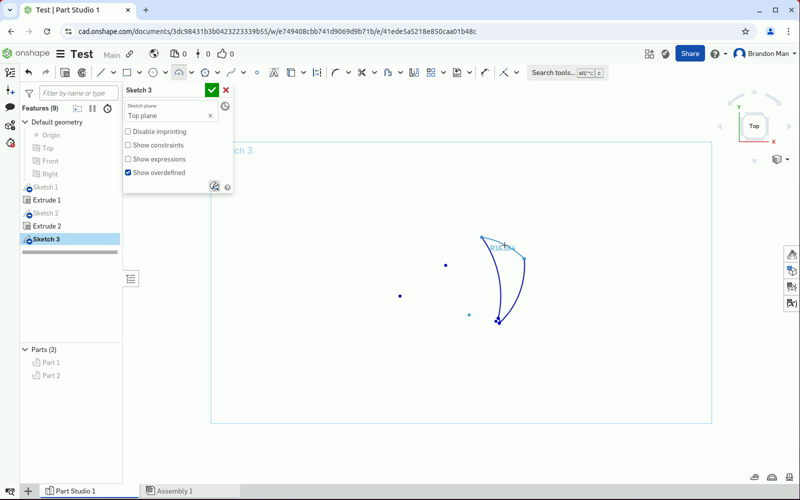
key(esc)
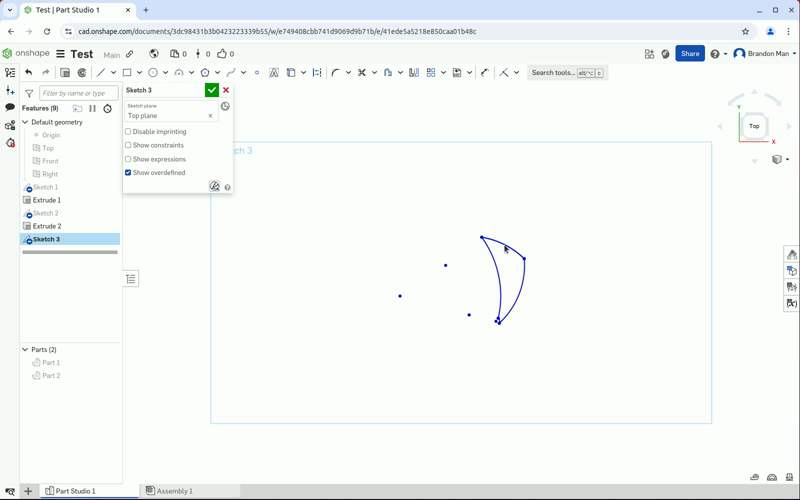
mouse_move(510, 296)
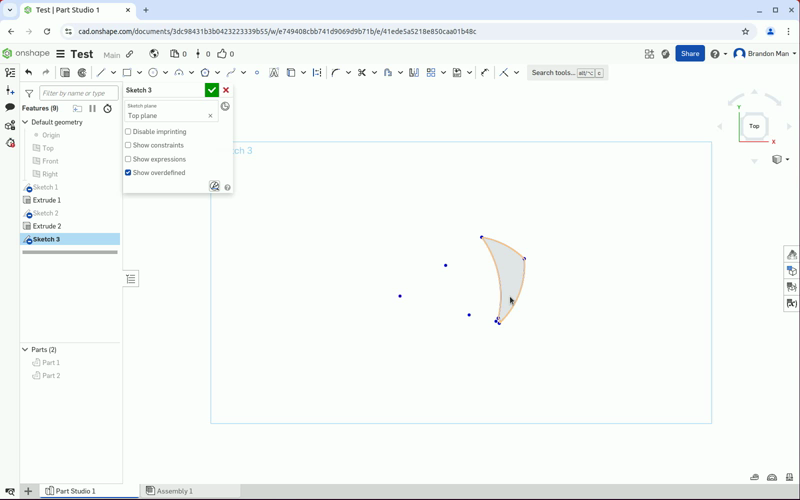
scroll(6)
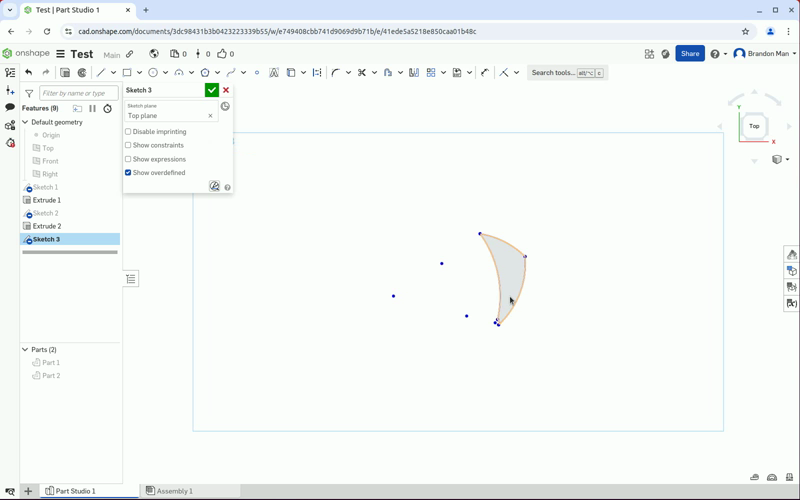
scroll(6)
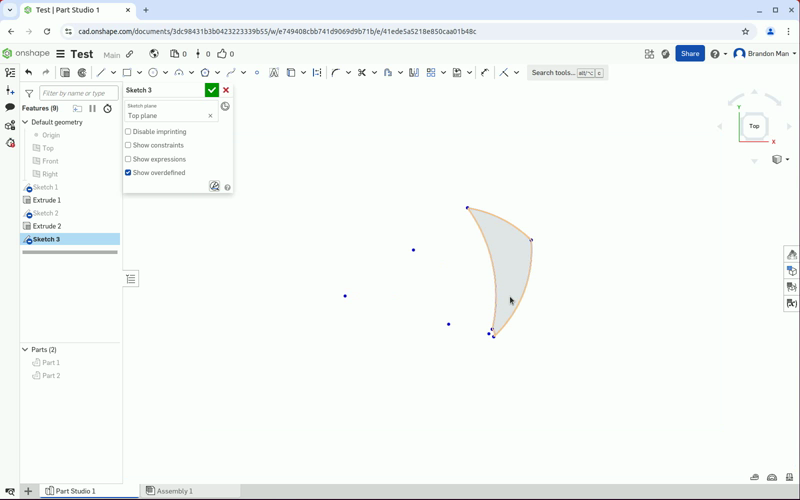
scroll(6)
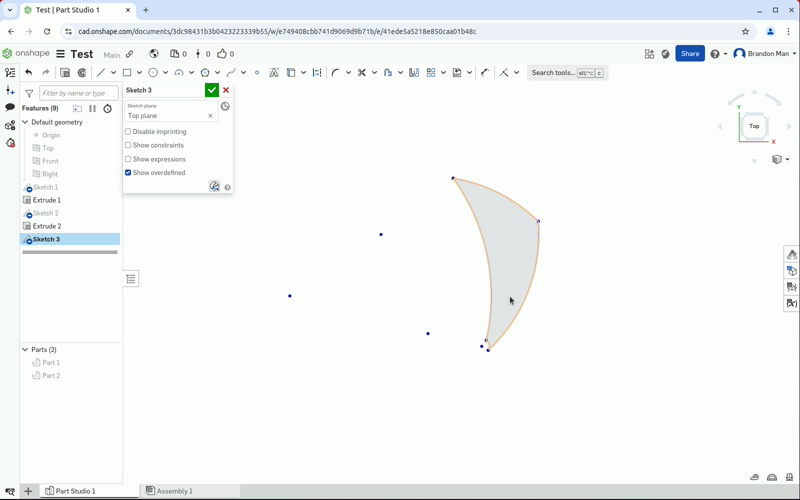
scroll(6)
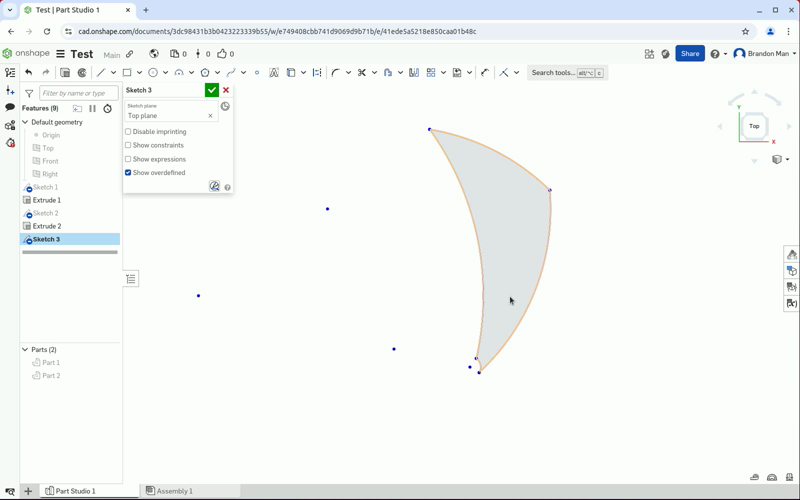
scroll(6)
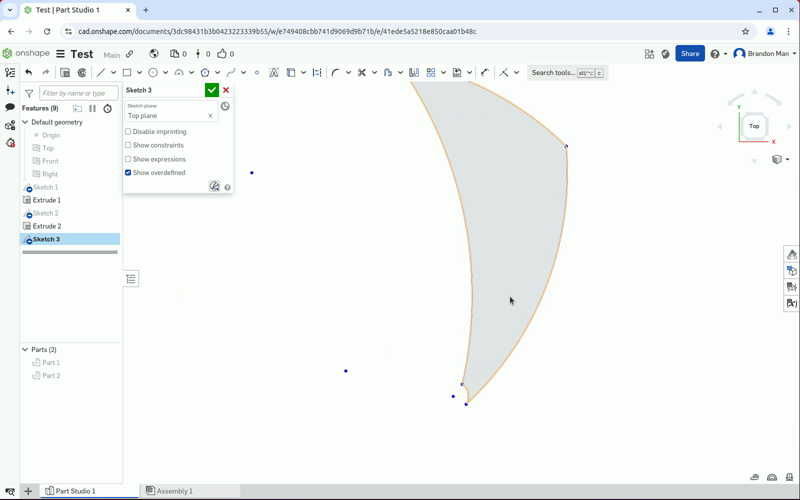
scroll(6)
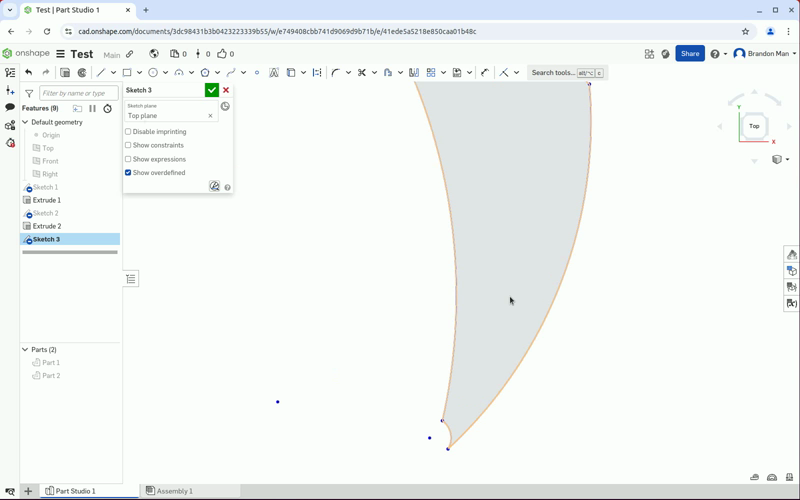
scroll(6)
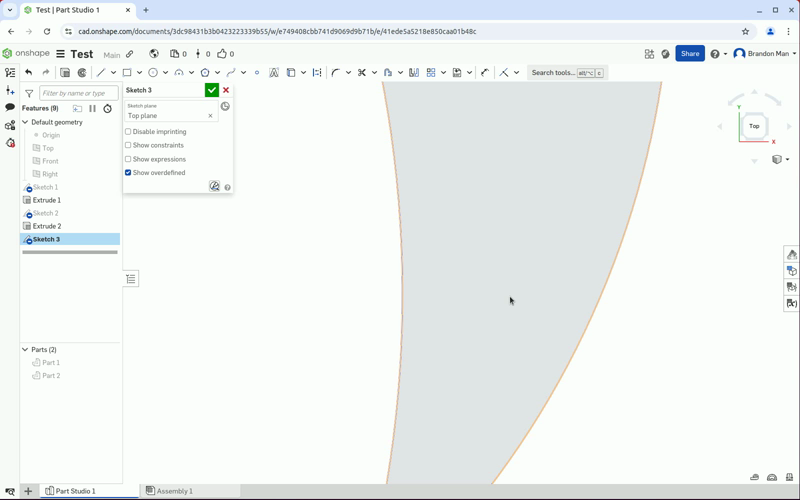
click(510, 296)
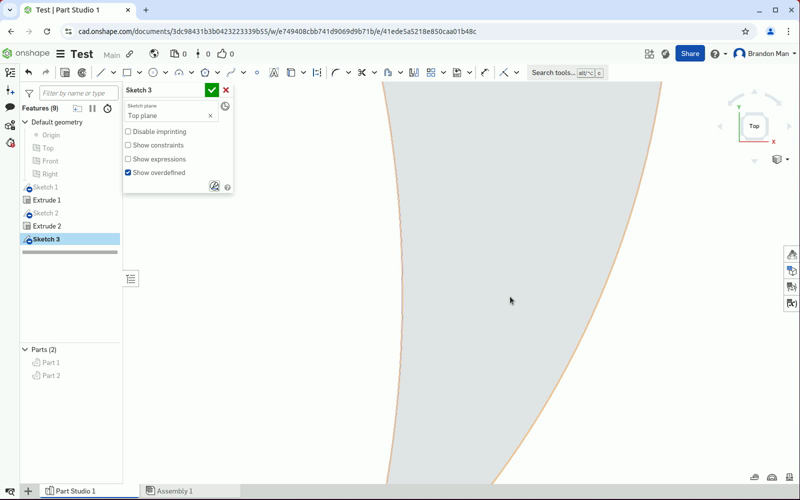
scroll(-6)
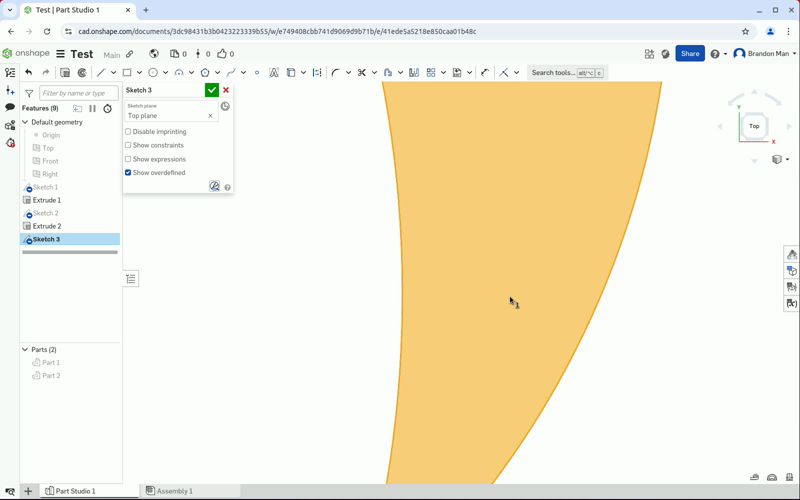
scroll(-6)
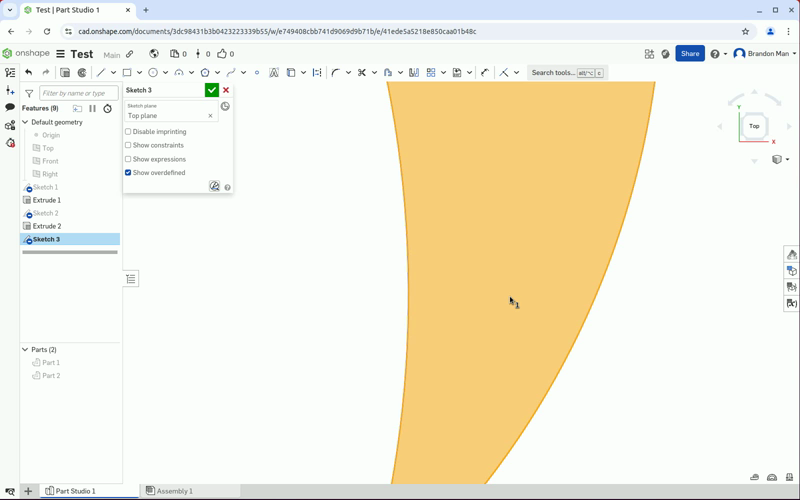
scroll(-6)
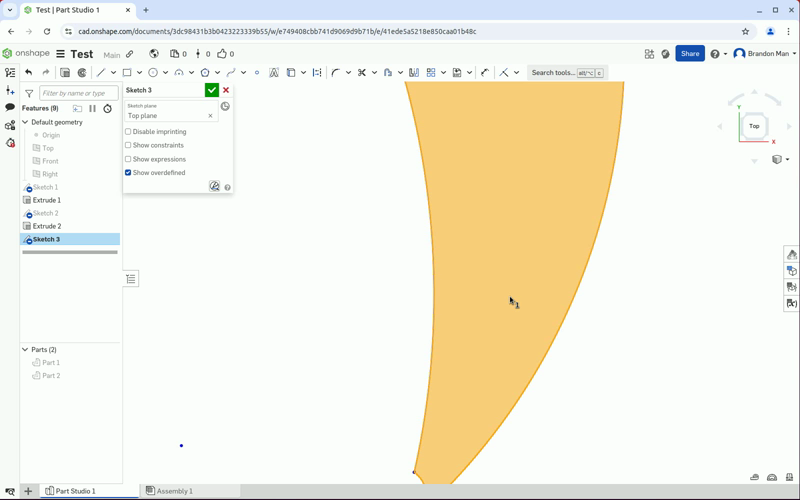
scroll(-6)
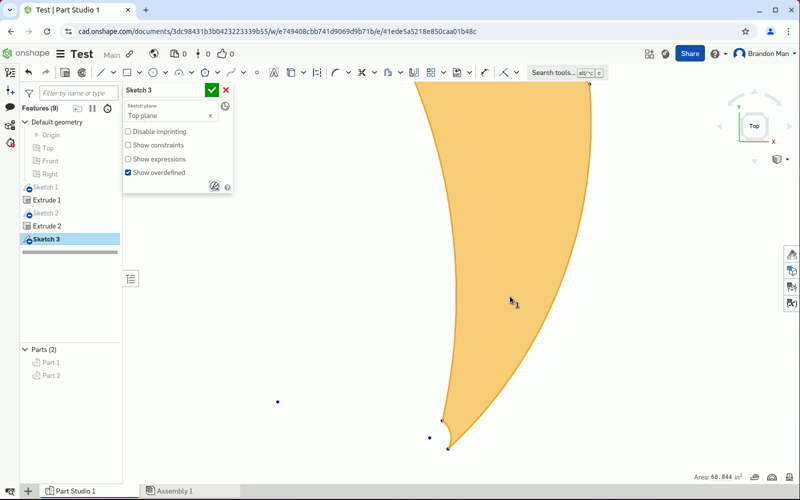
scroll(-6)
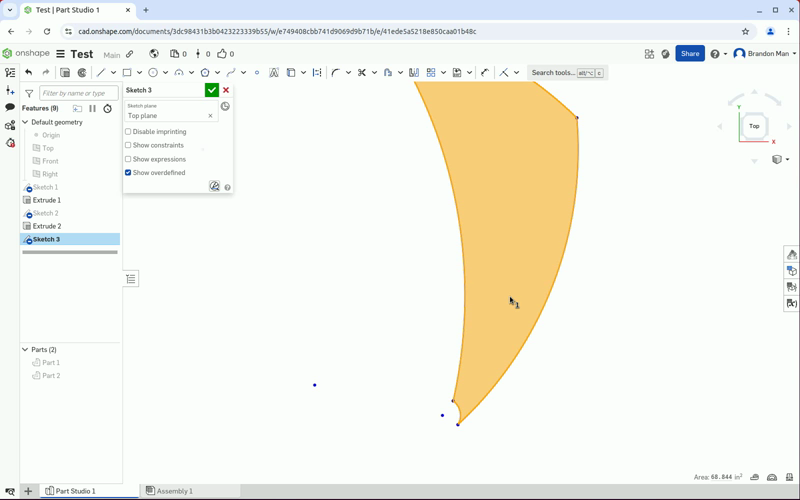
scroll(-6)
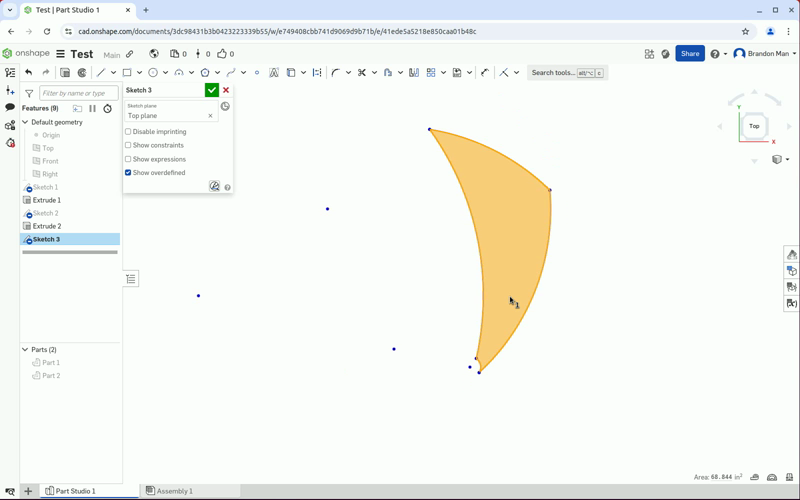
scroll(-6)
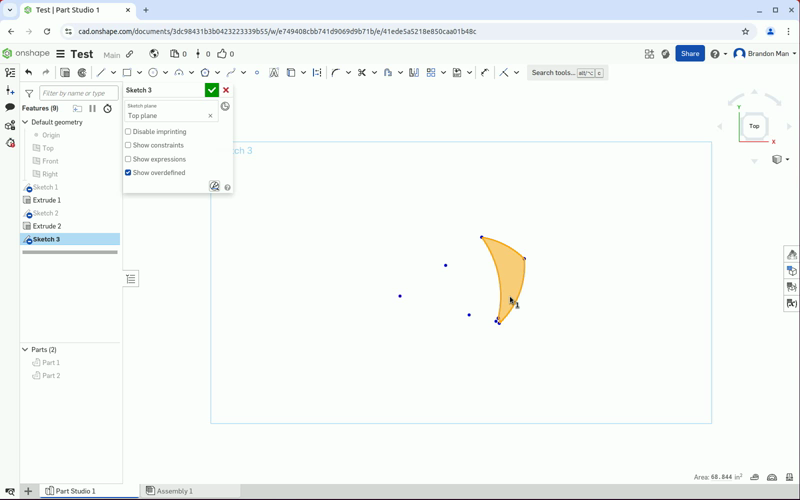
mouse_move(73, 352)
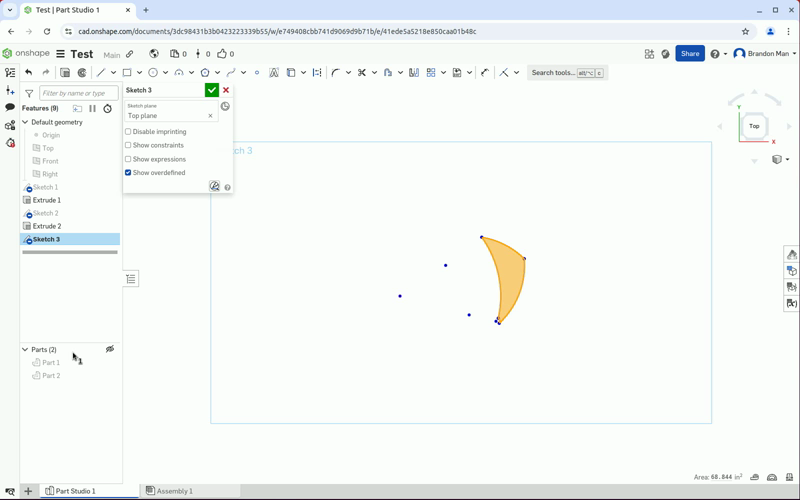
key(shift+y)
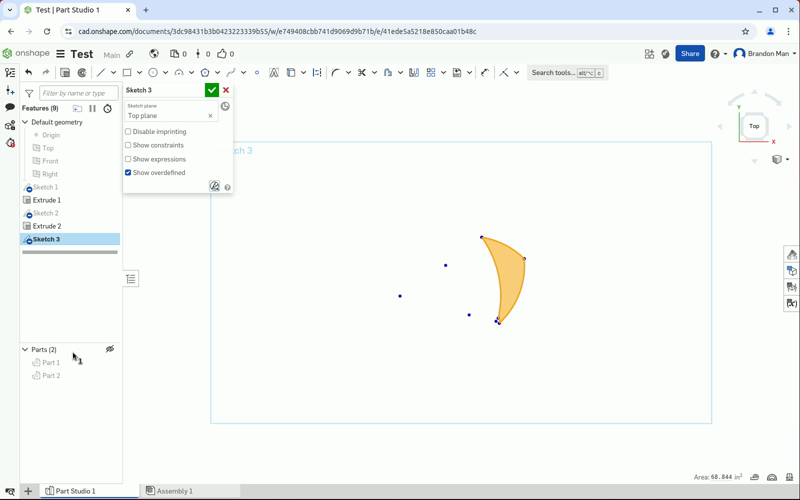
key(shift+e)
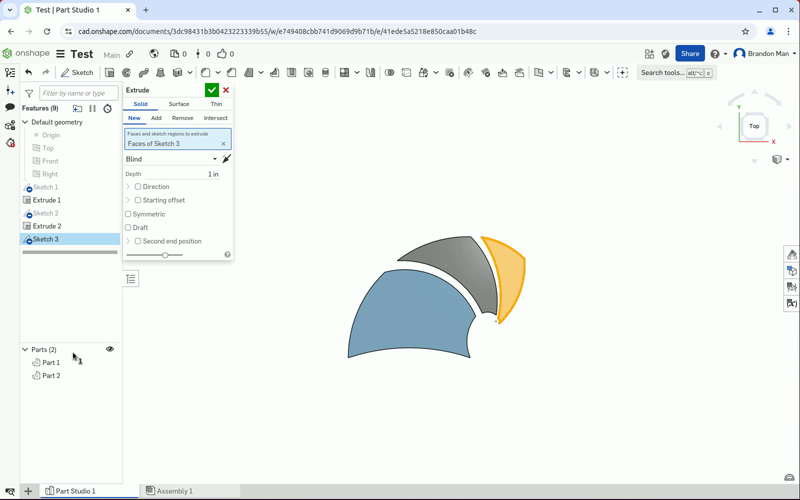
mouse_move(143, 106)
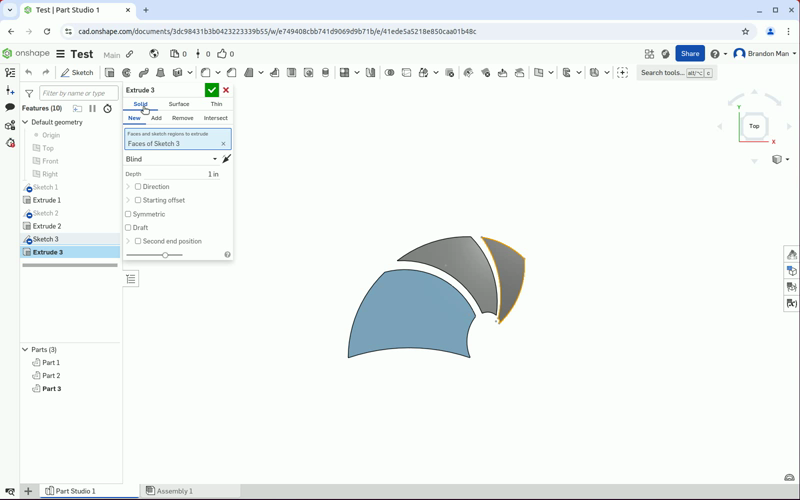
click(143, 106)
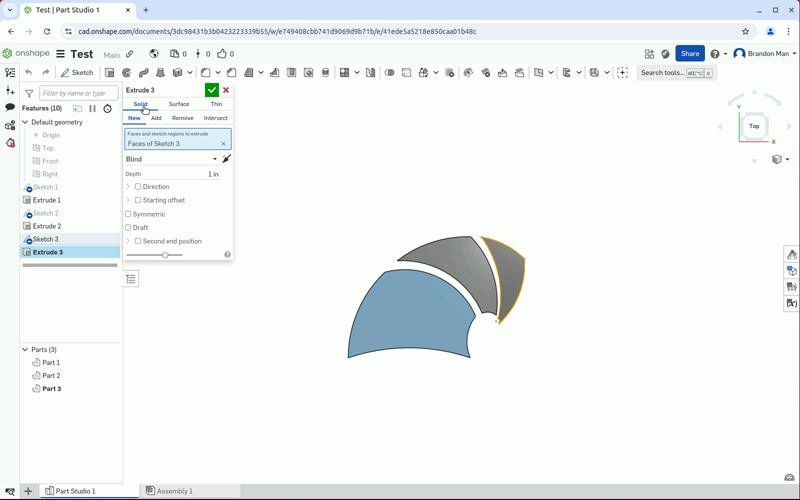
mouse_move(137, 120)
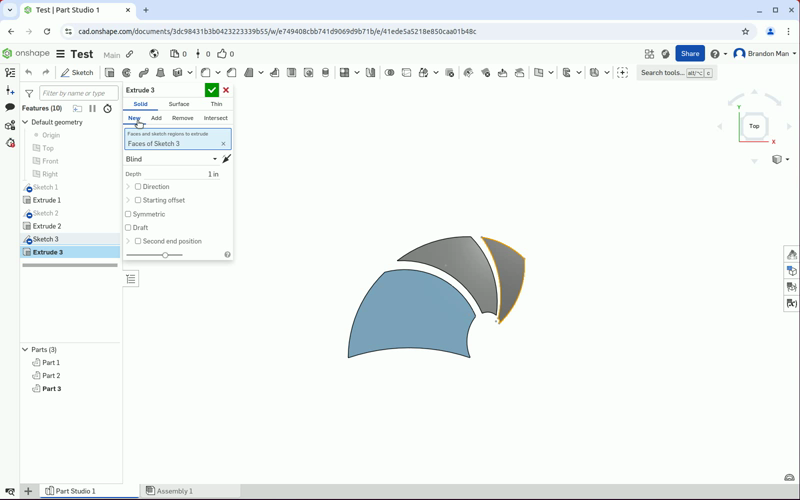
click(137, 120)
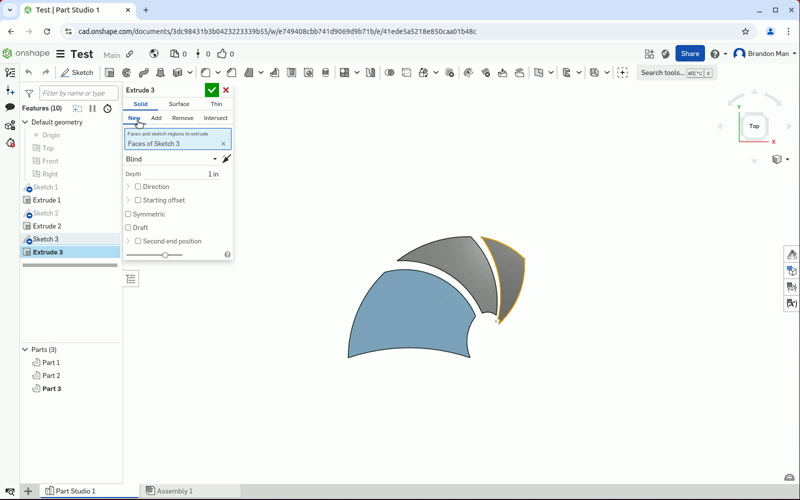
key(tab, 4)
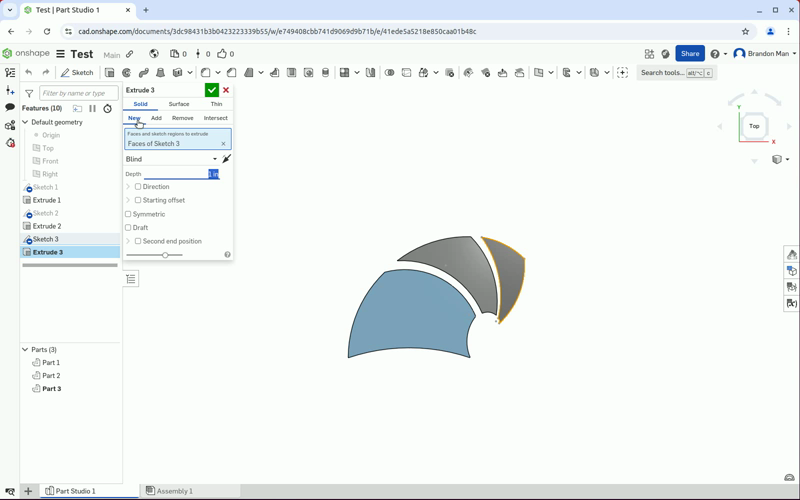
text(12.517)
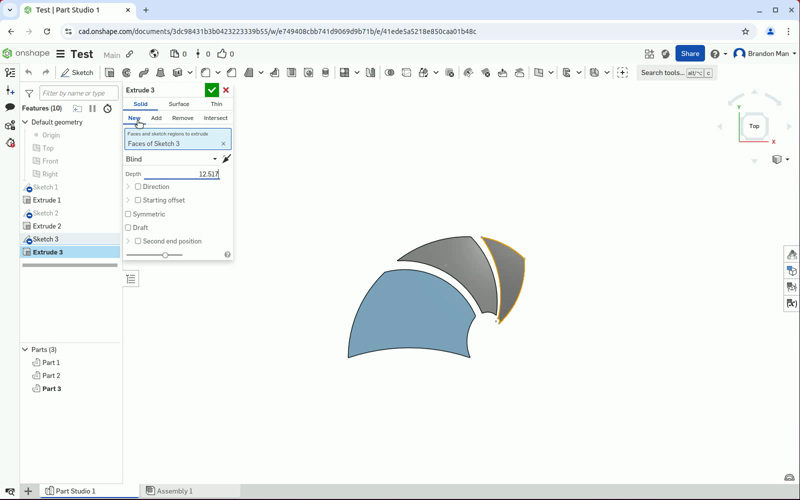
key(enter)
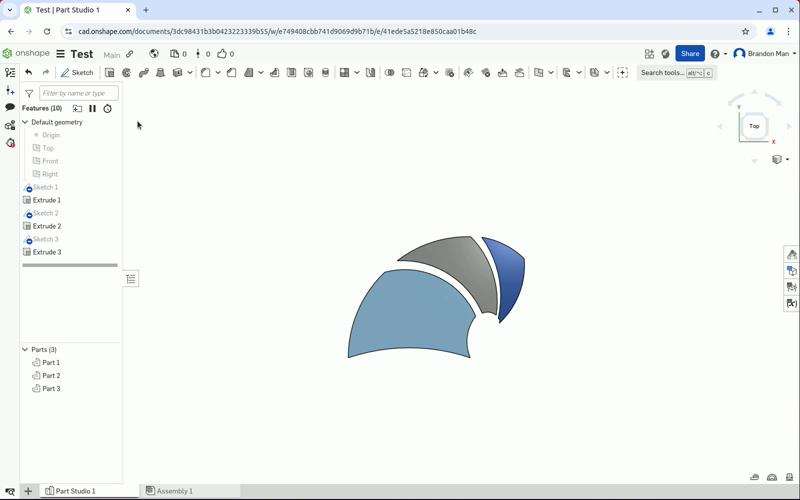
key(shift+h)
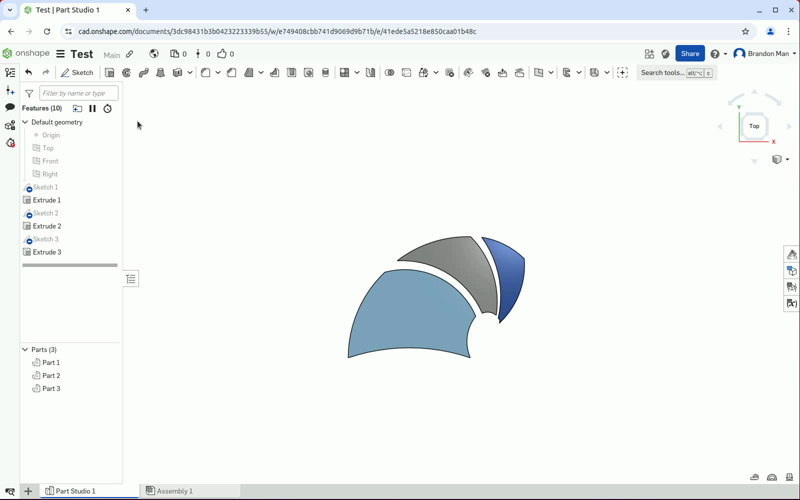
key(shift+h)
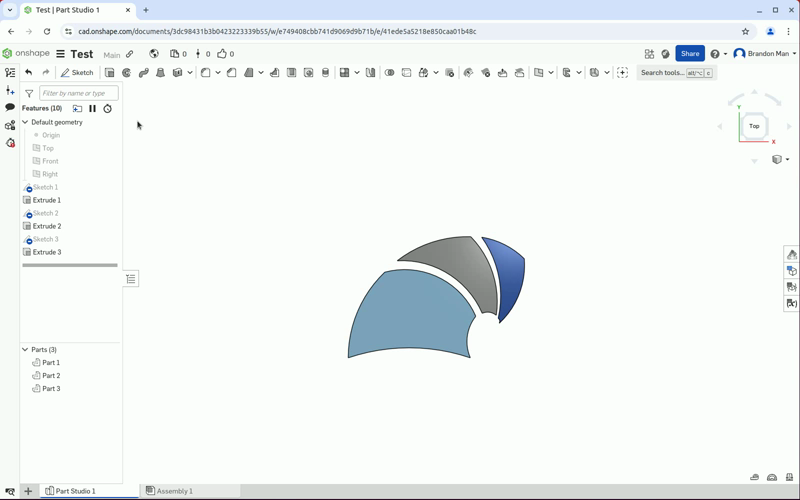
mouse_move(73, 189)
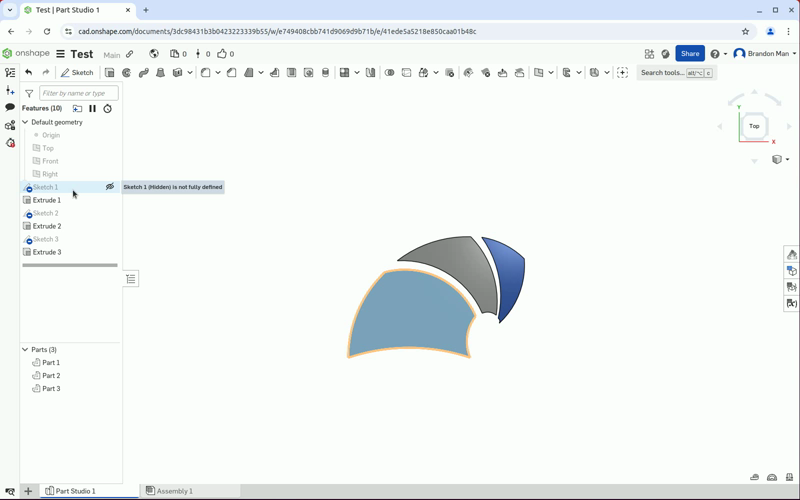
click(73, 189)
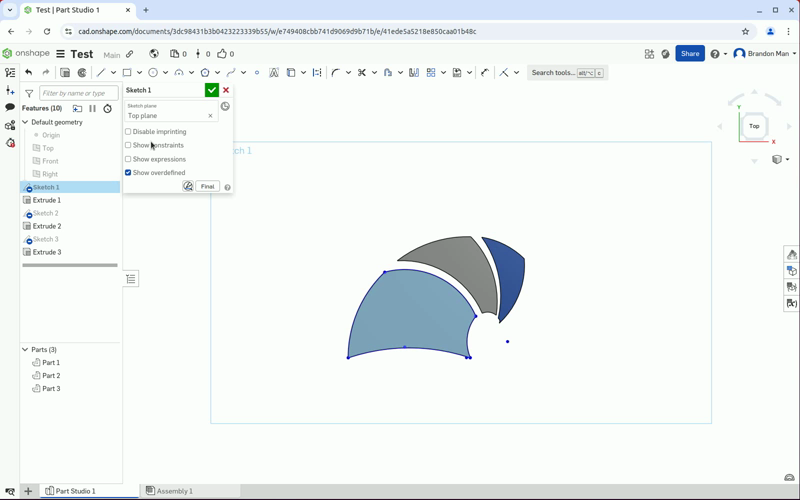
mouse_move(229, 92)
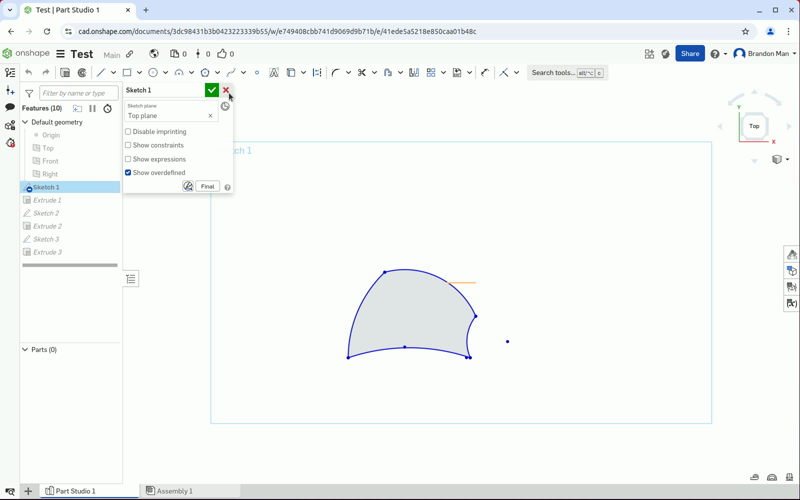
click(229, 92)
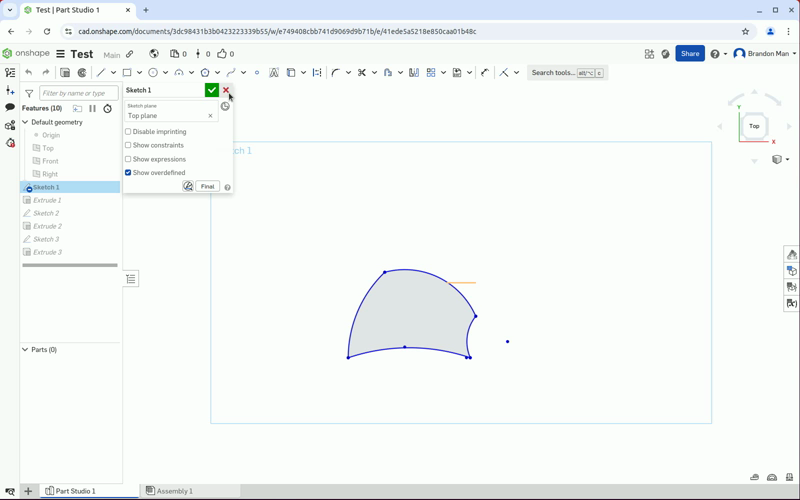
key(shift+s)
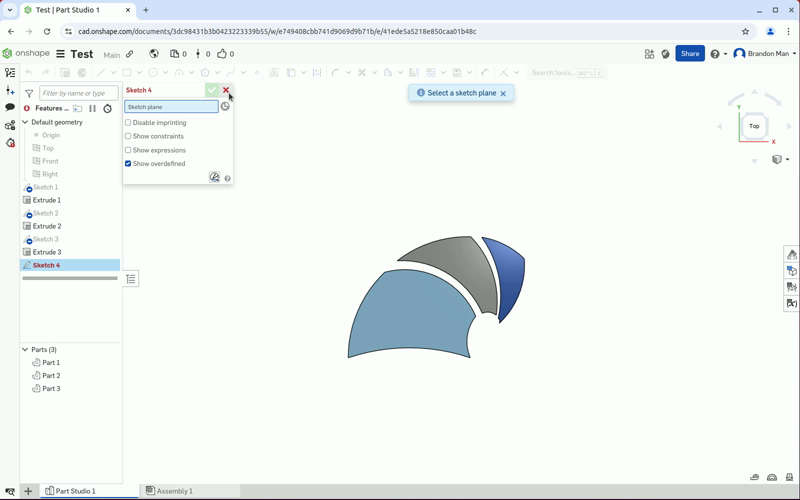
mouse_move(73, 150)
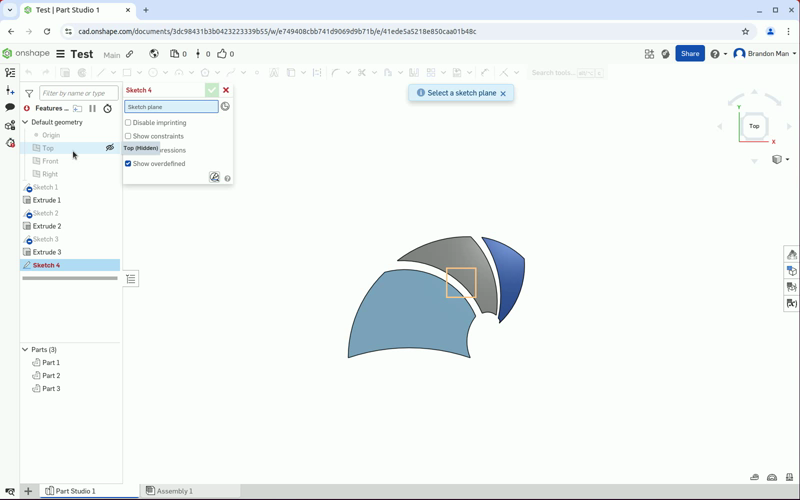
click(73, 150)
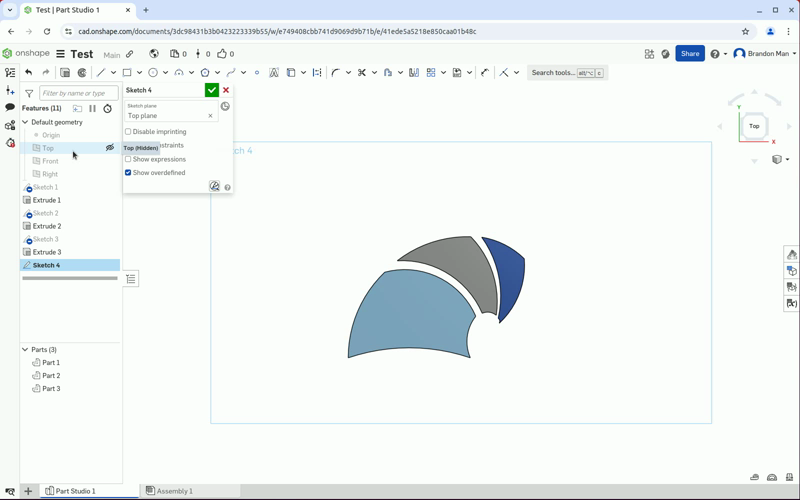
mouse_move(73, 352)
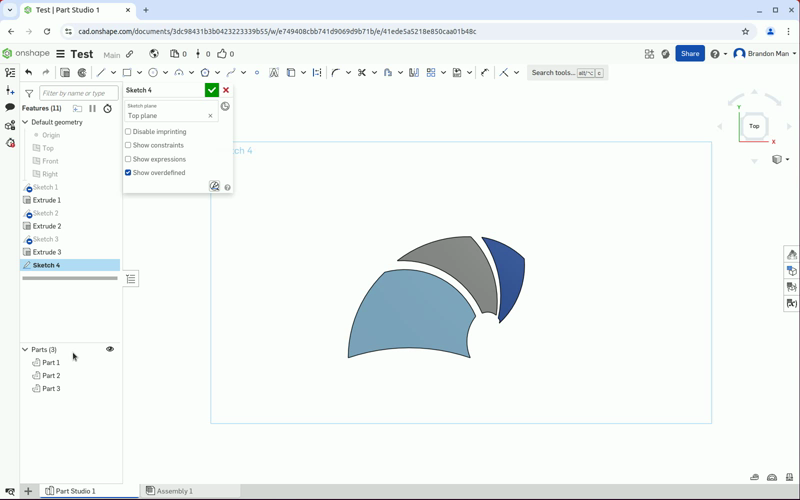
key(y)
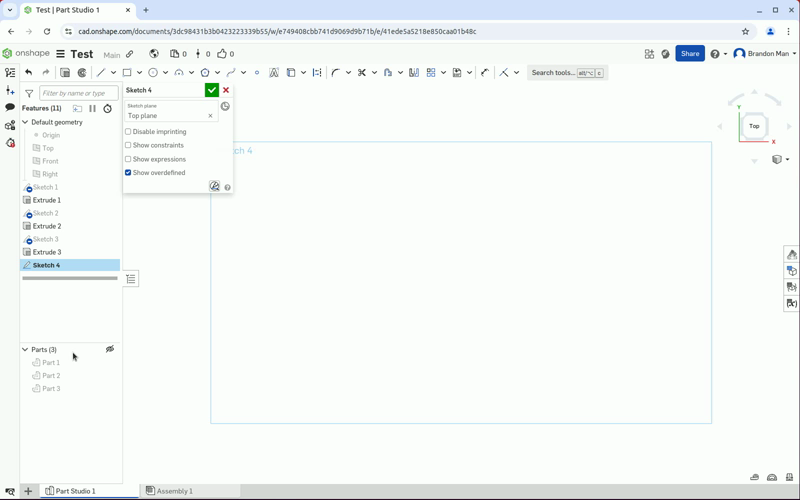
key(a)
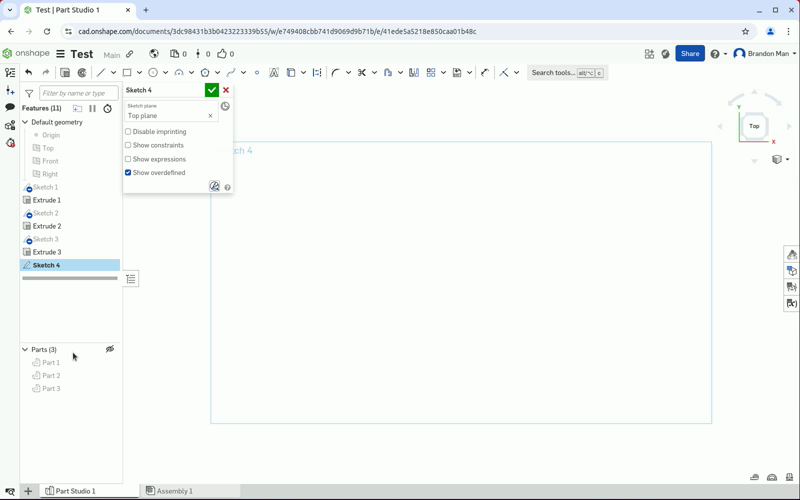
key_down(shift)
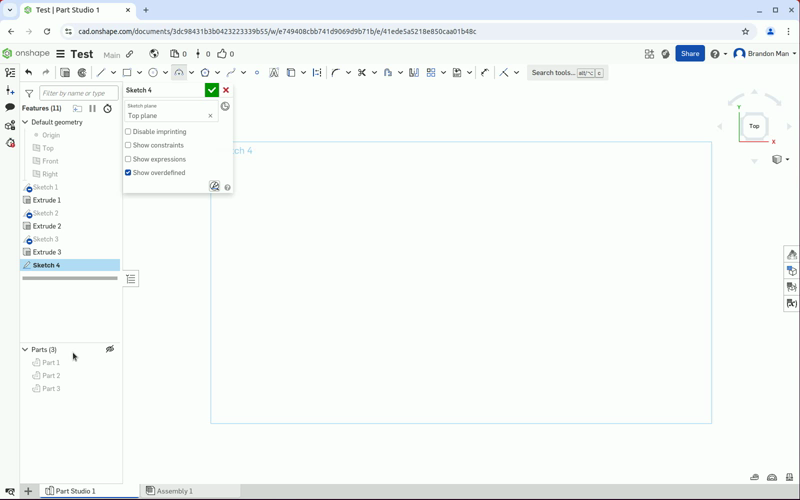
mouse_move(497, 329)
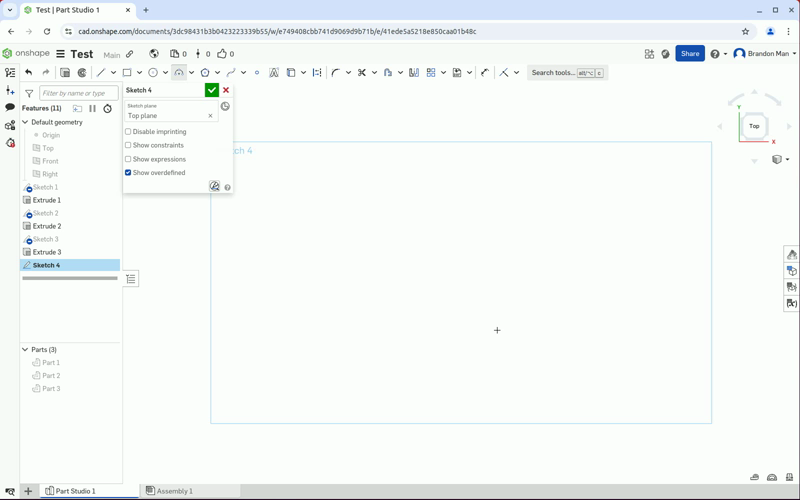
click(497, 329)
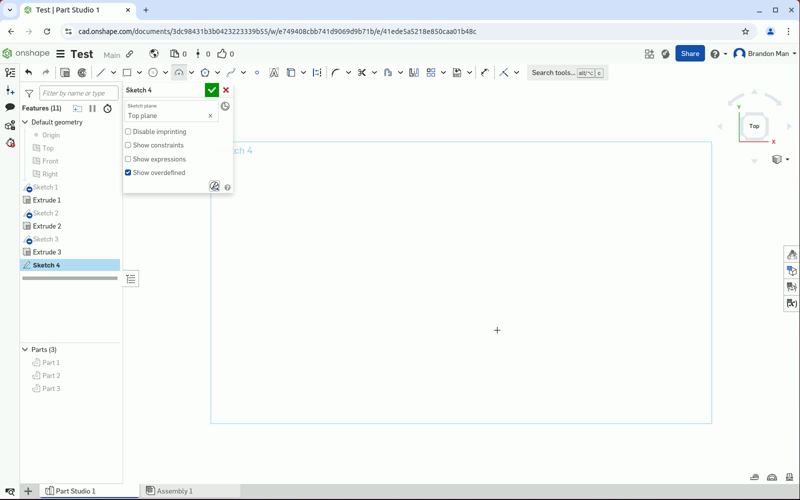
key_up(shift)
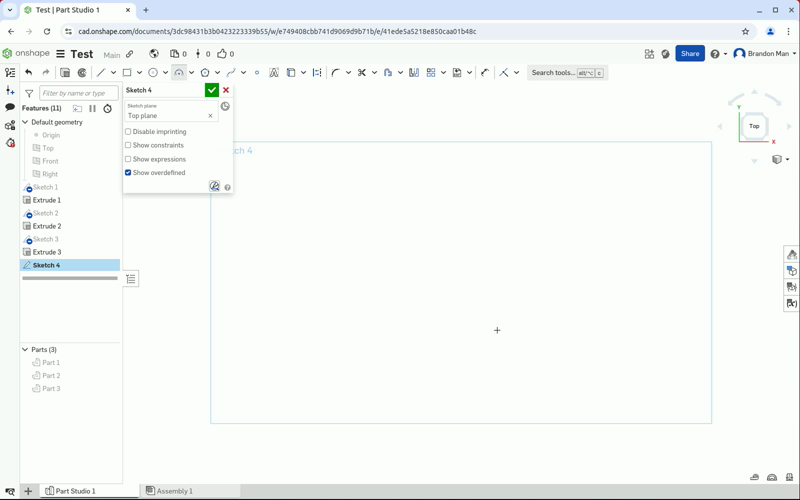
key_down(shift)
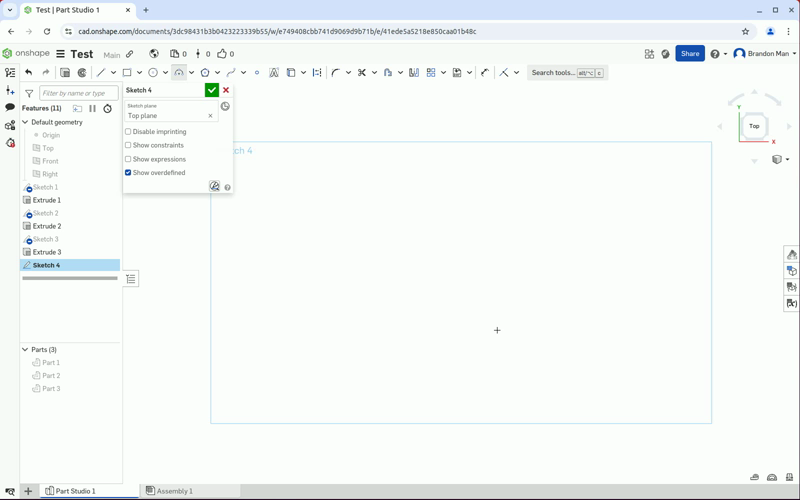
mouse_move(546, 311)
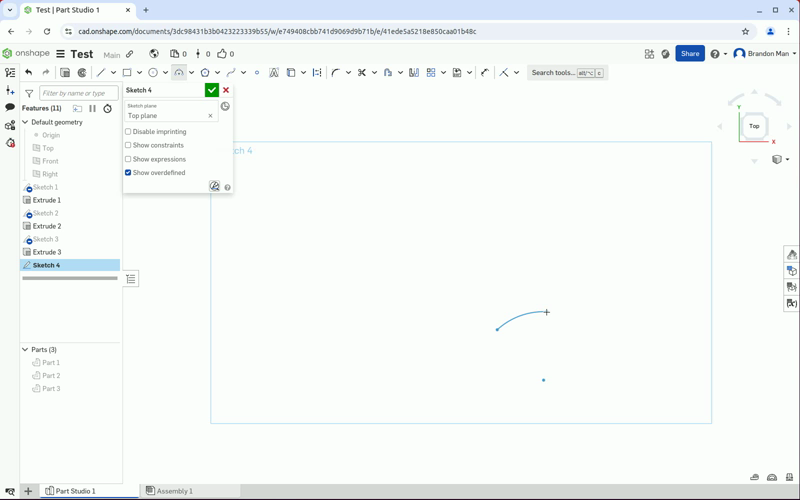
click(546, 311)
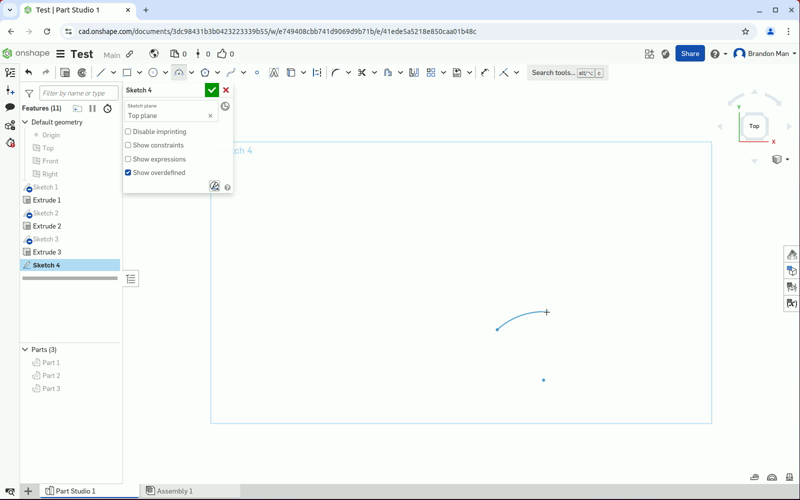
mouse_move(524, 327)
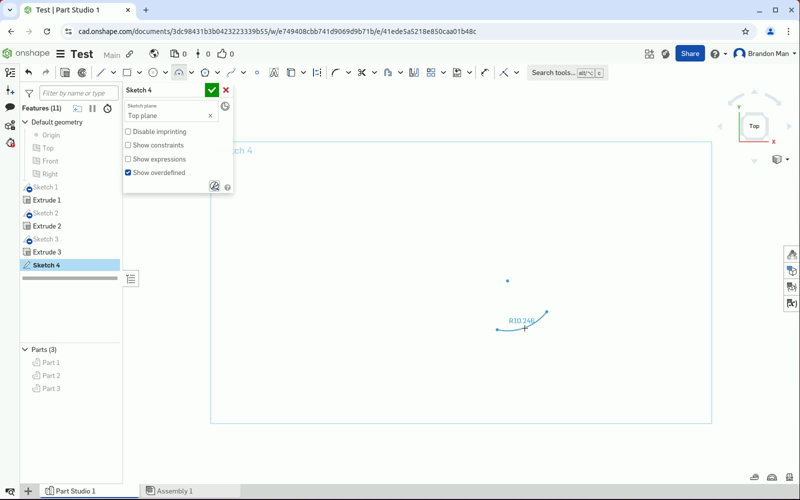
click(524, 327)
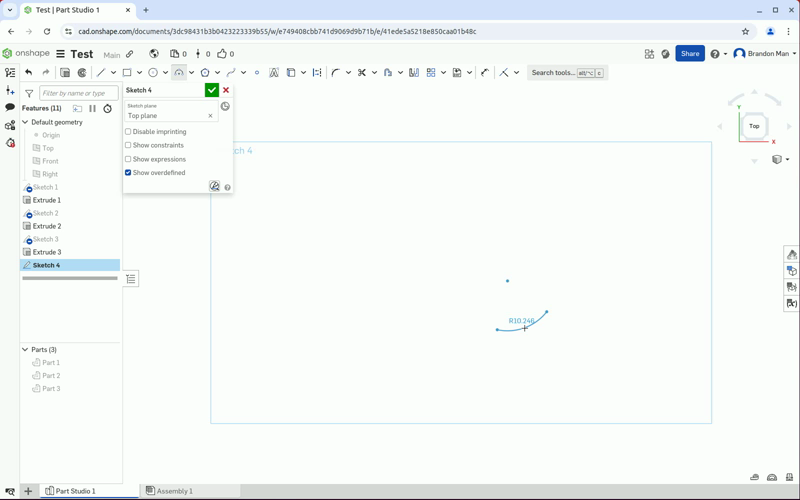
key_up(shift)
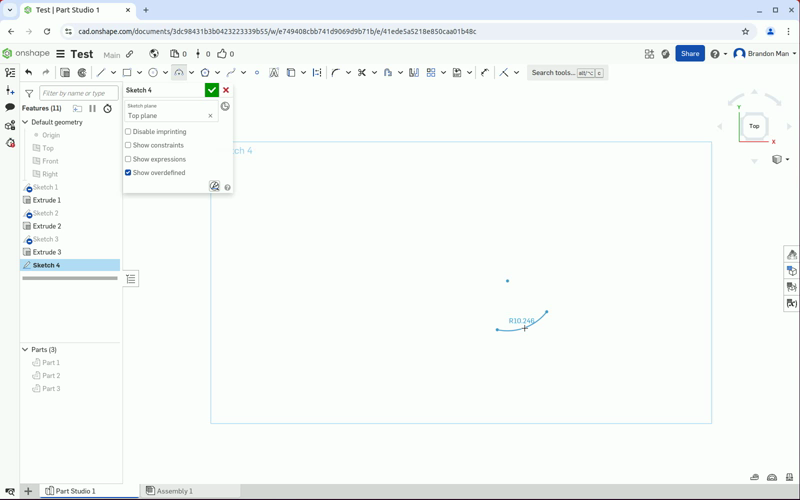
mouse_move(546, 311)
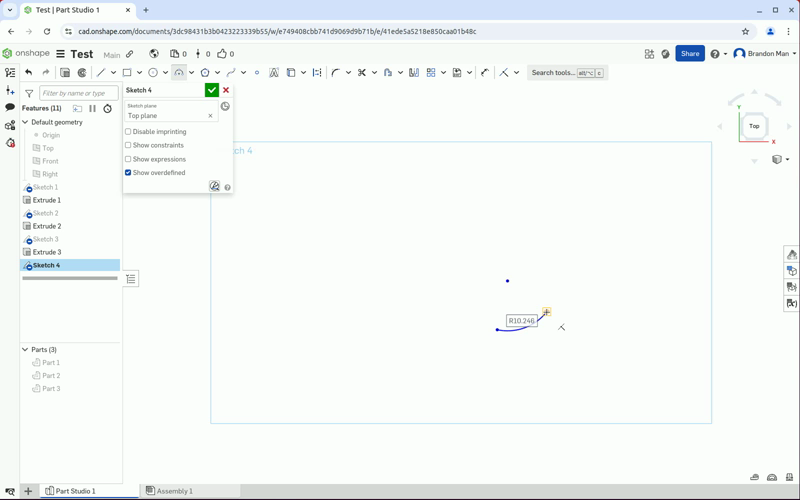
click(546, 311)
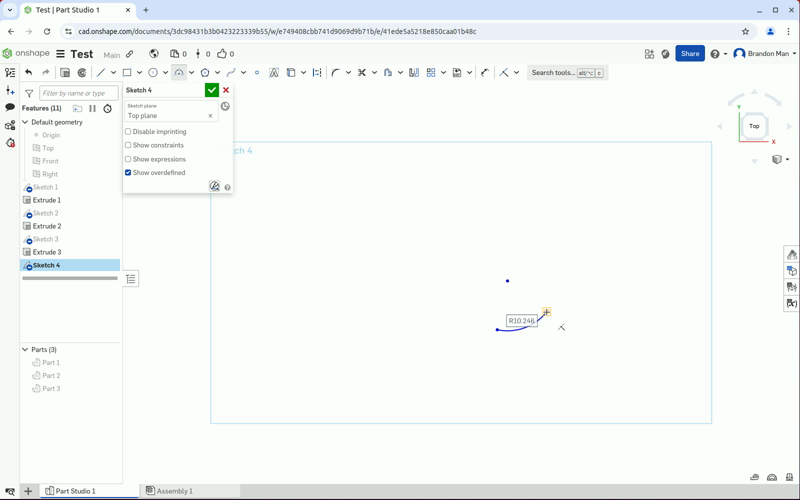
key_down(shift)
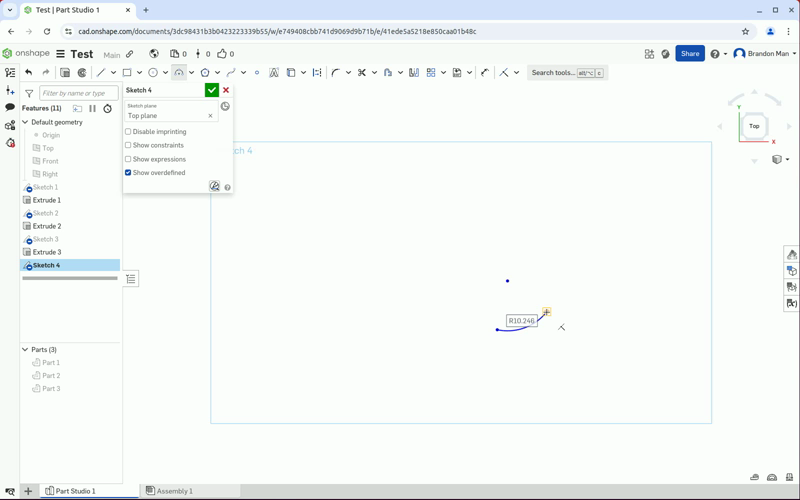
mouse_move(530, 265)
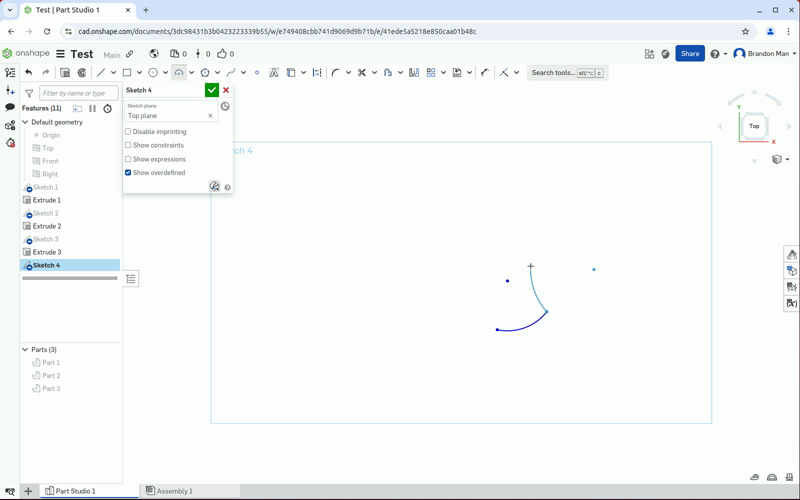
click(530, 265)
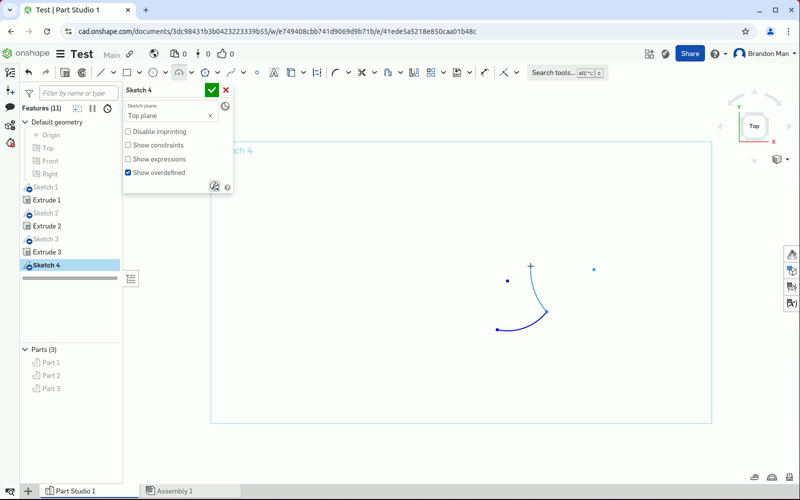
mouse_move(542, 287)
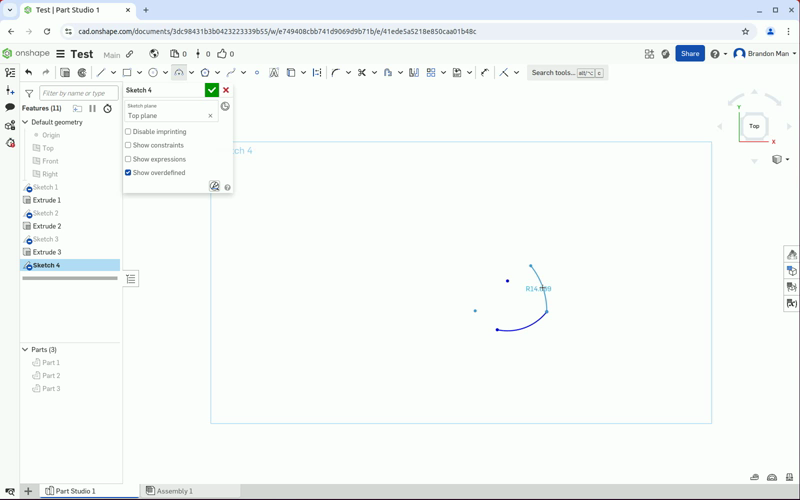
click(542, 287)
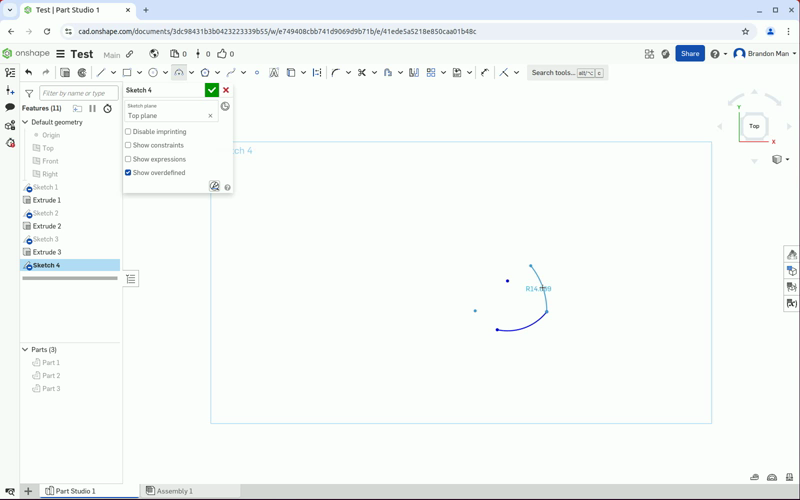
key_up(shift)
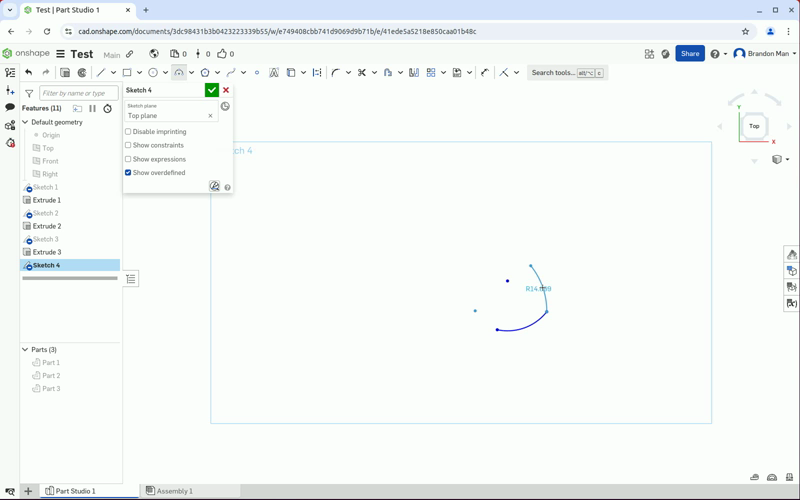
mouse_move(530, 265)
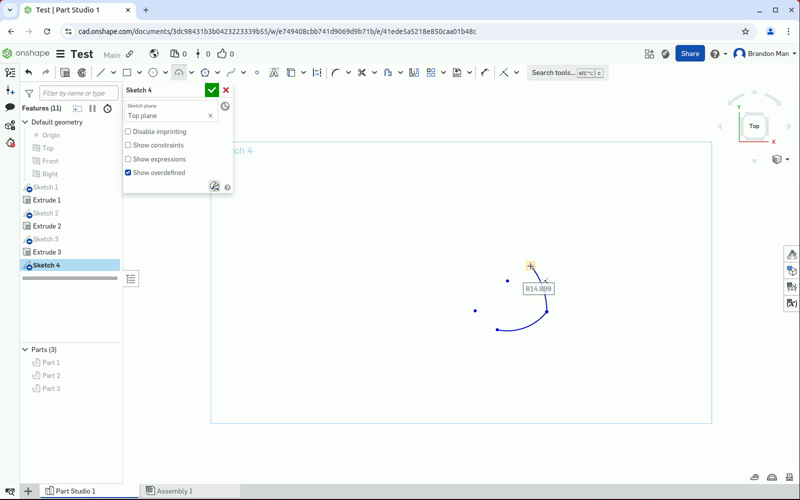
click(530, 265)
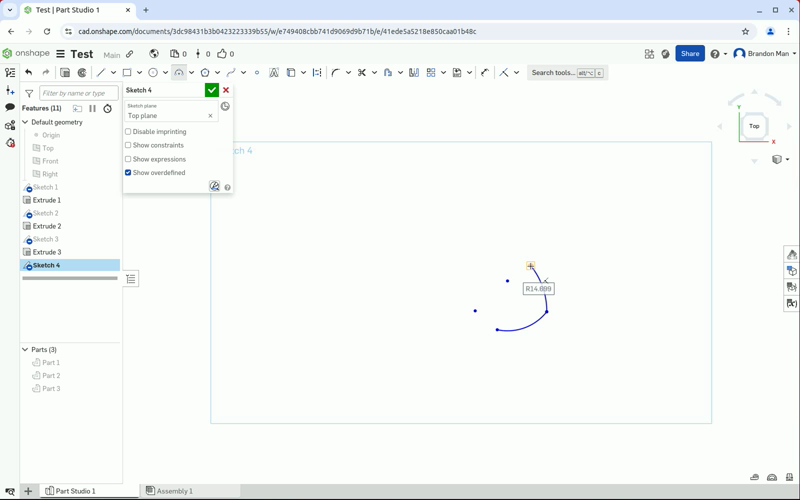
key_down(shift)
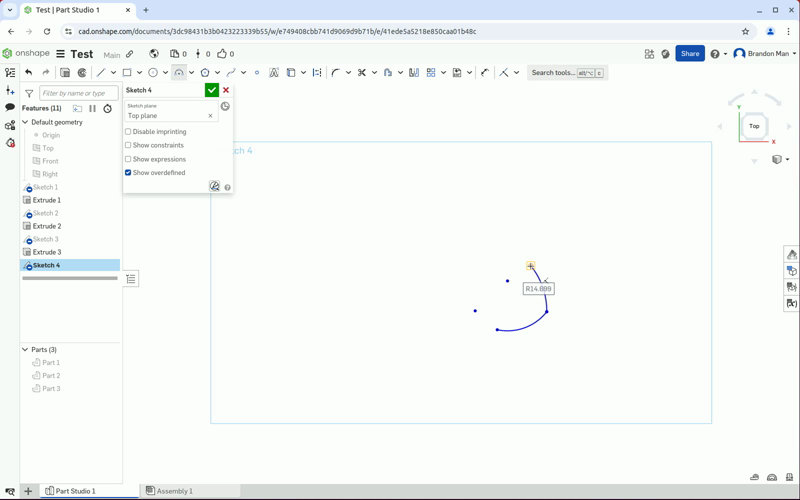
mouse_move(499, 324)
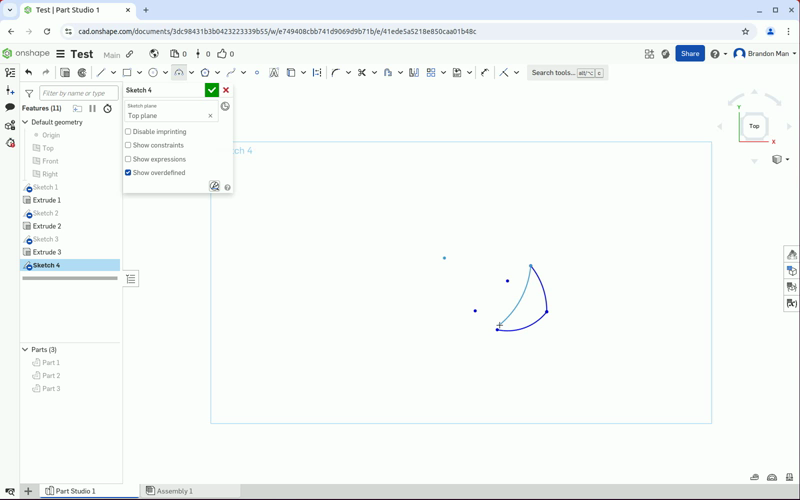
click(499, 324)
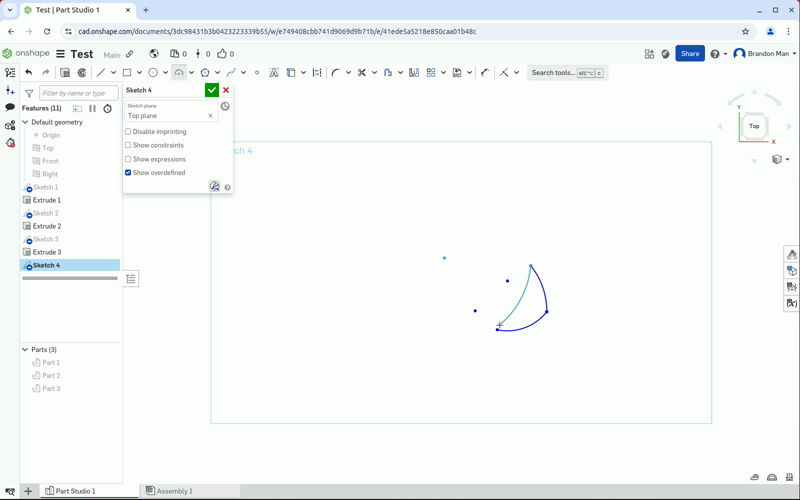
mouse_move(522, 299)
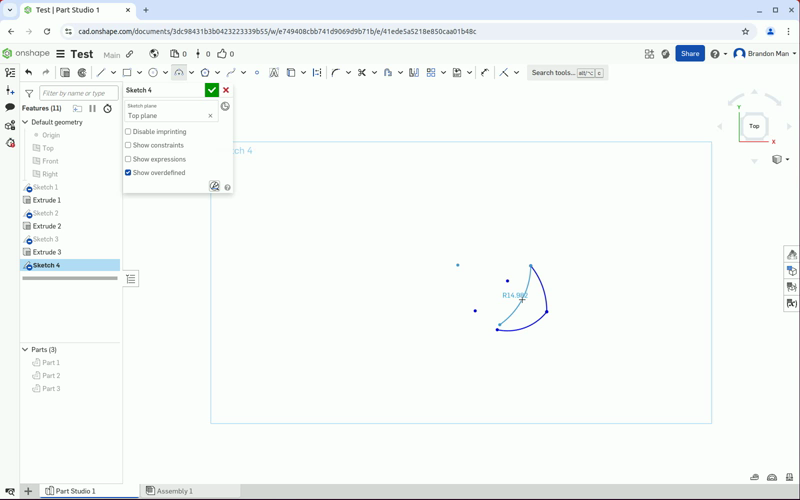
click(522, 299)
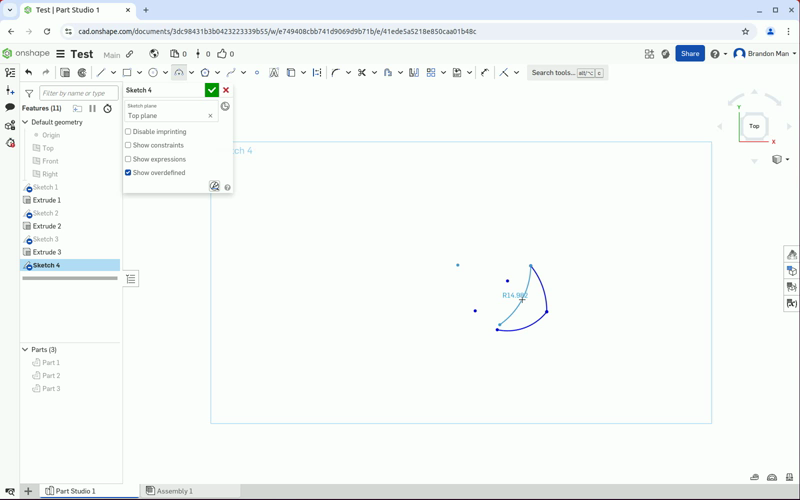
key_up(shift)
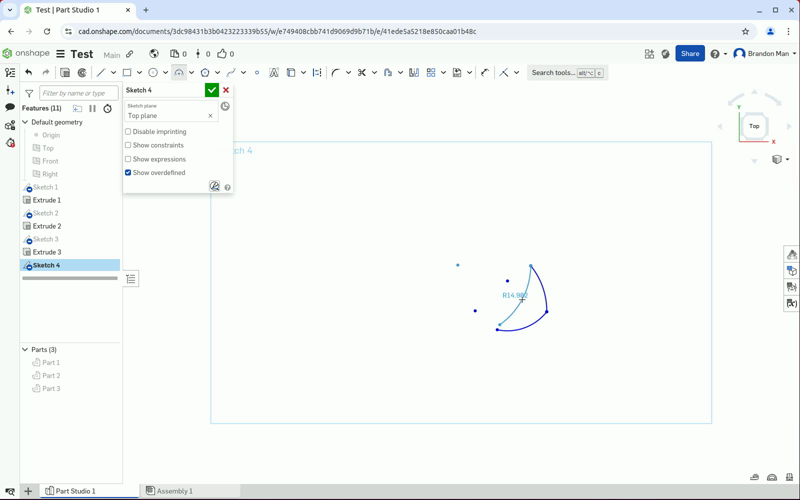
mouse_move(499, 324)
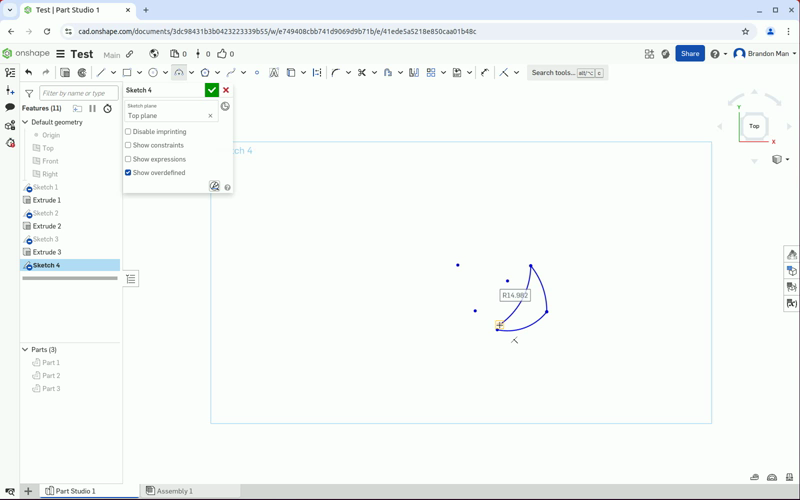
click(499, 324)
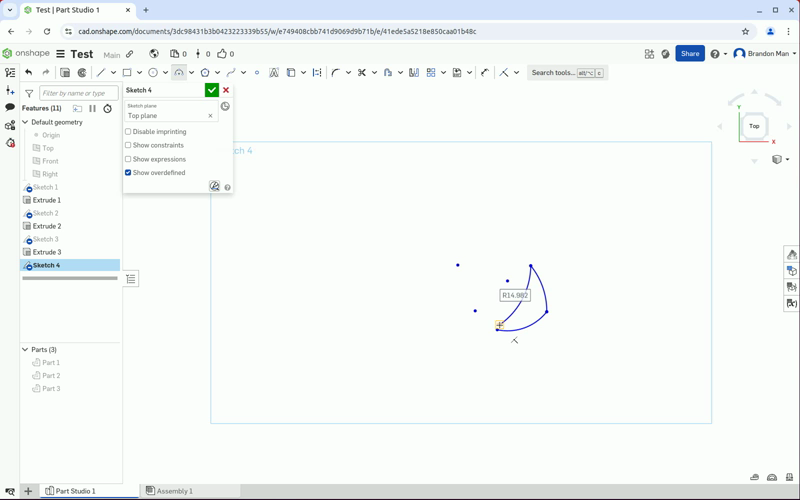
mouse_move(497, 329)
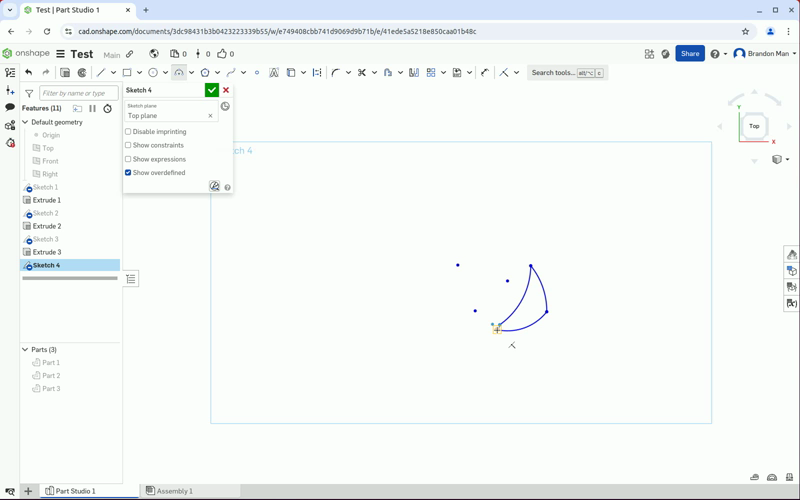
scroll(6)
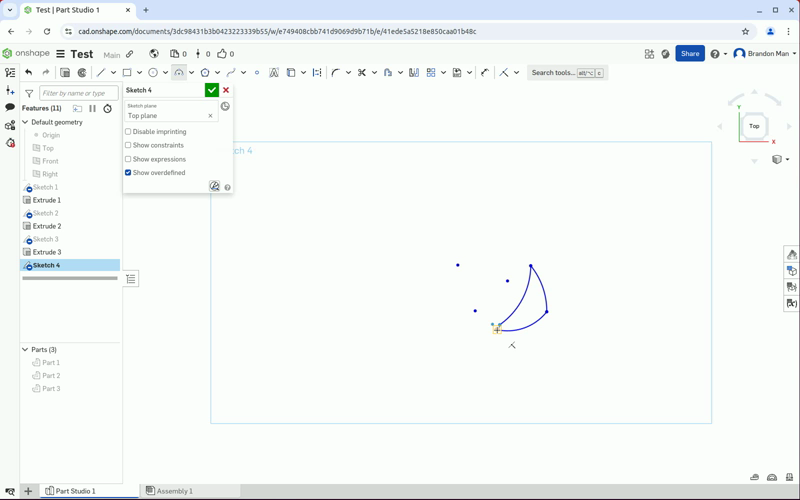
scroll(6)
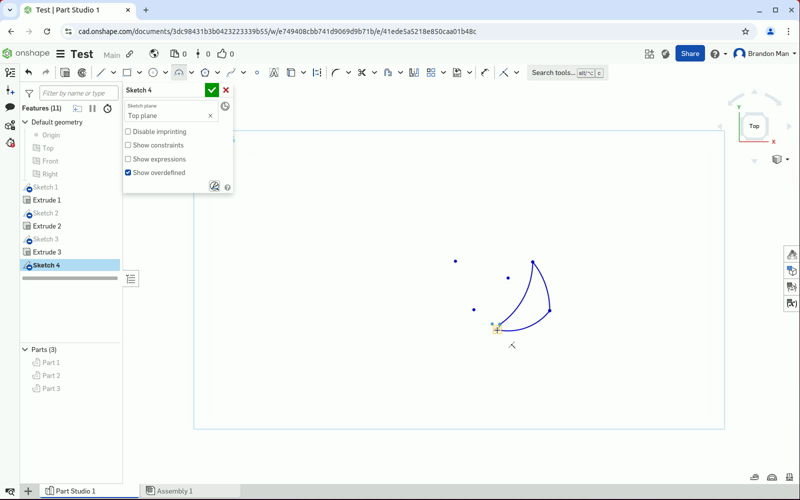
scroll(6)
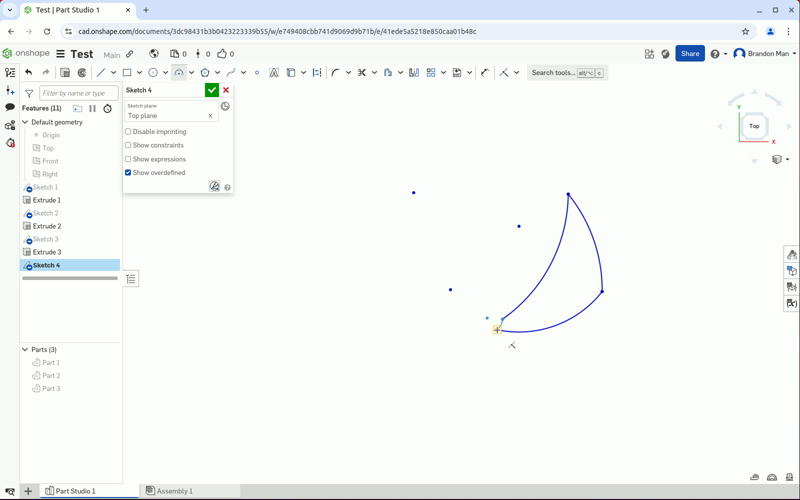
scroll(6)
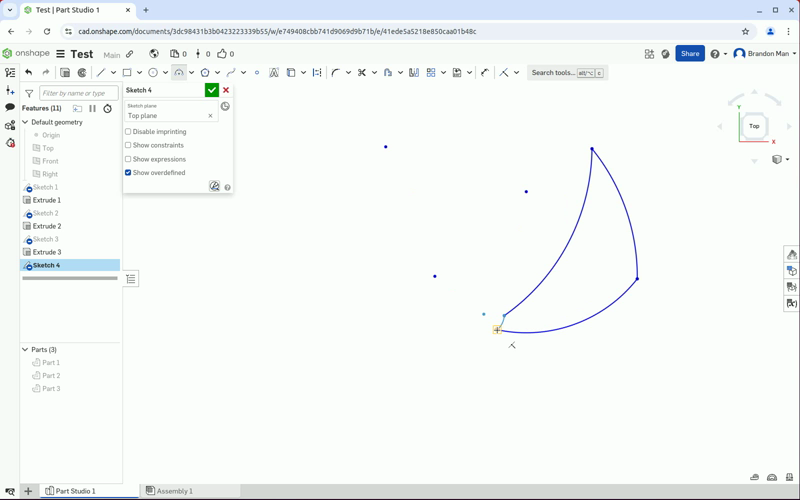
scroll(6)
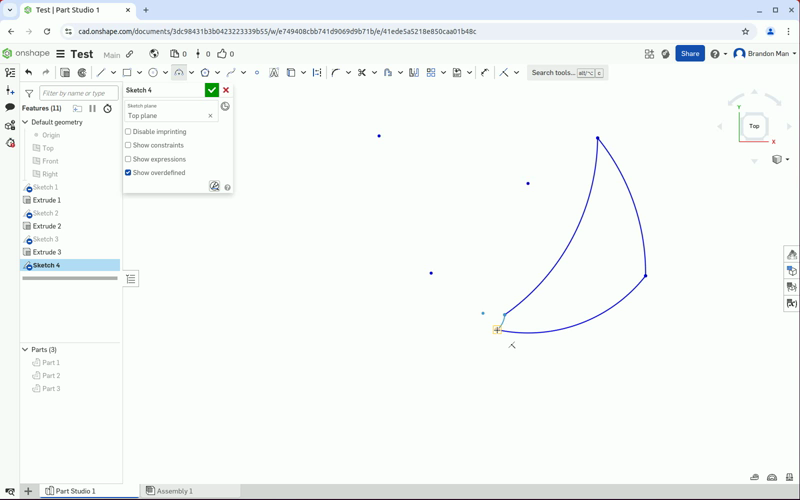
scroll(6)
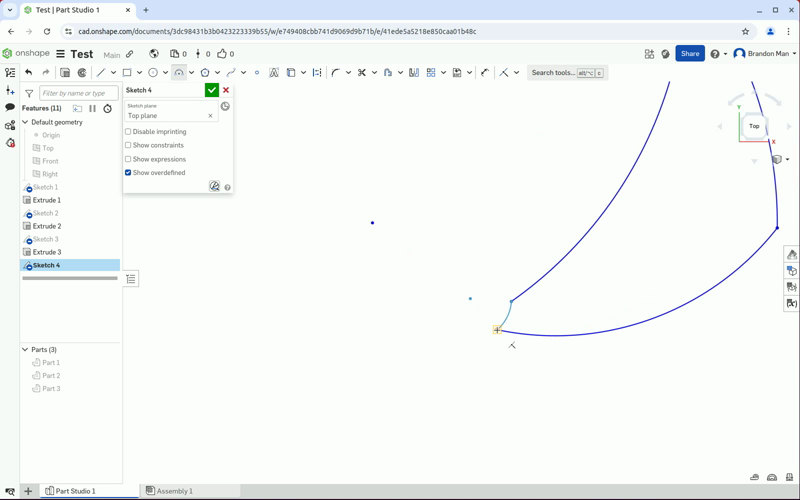
scroll(6)
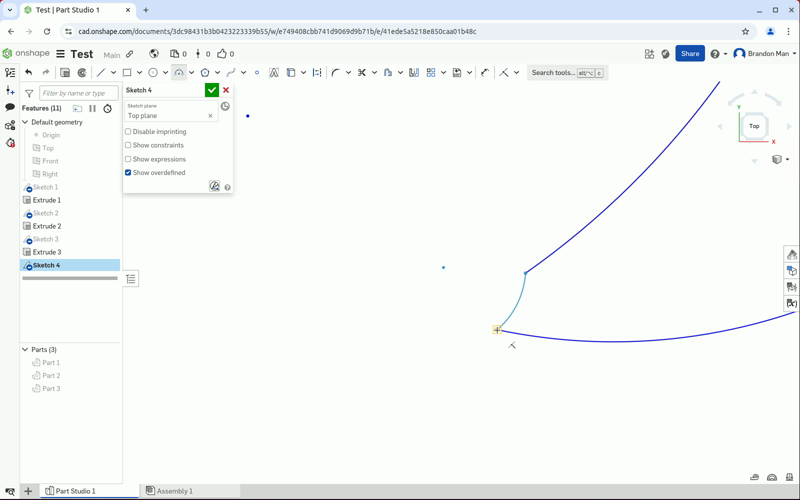
click(497, 329)
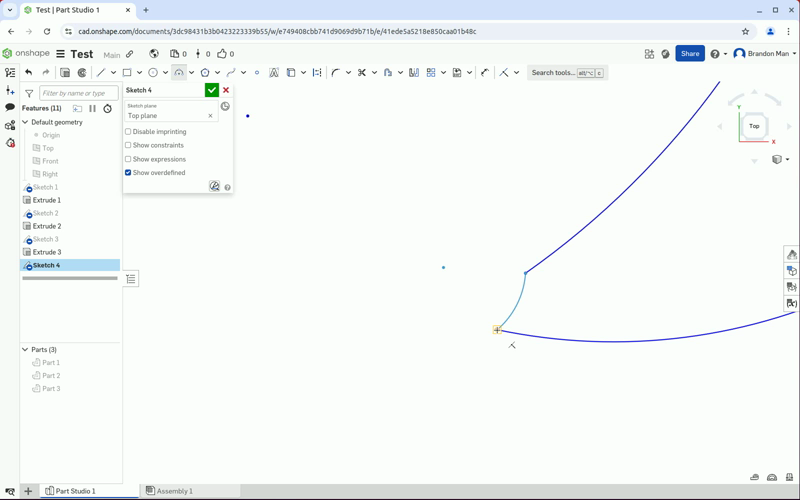
scroll(-6)
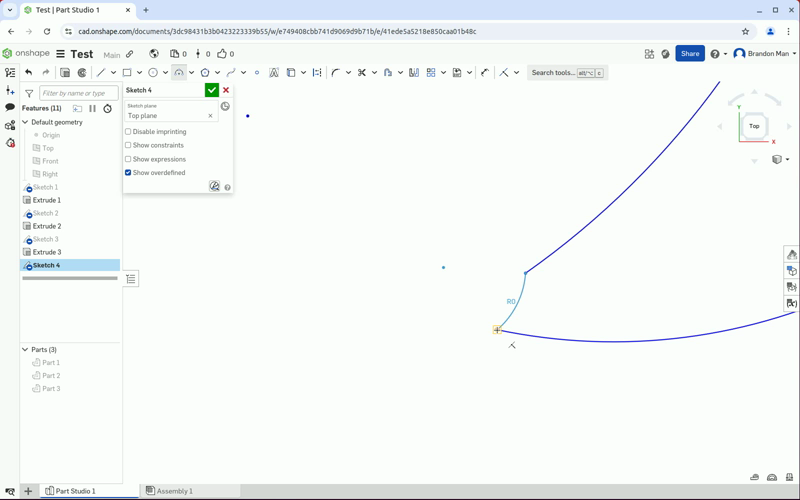
scroll(-6)
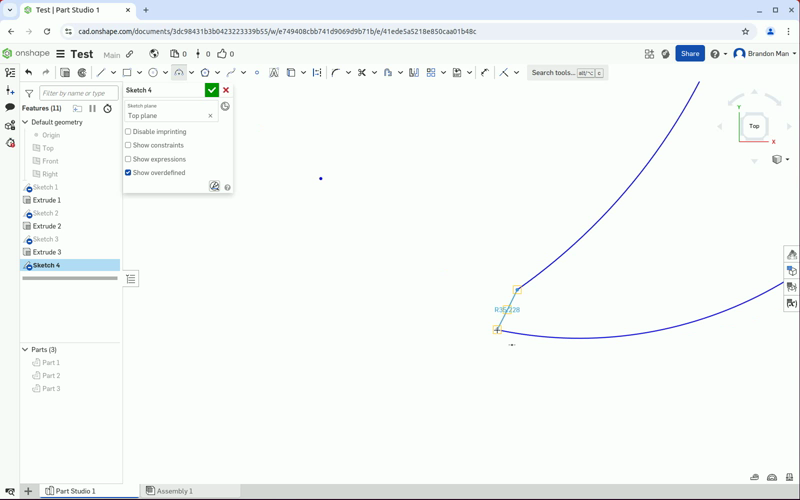
scroll(-6)
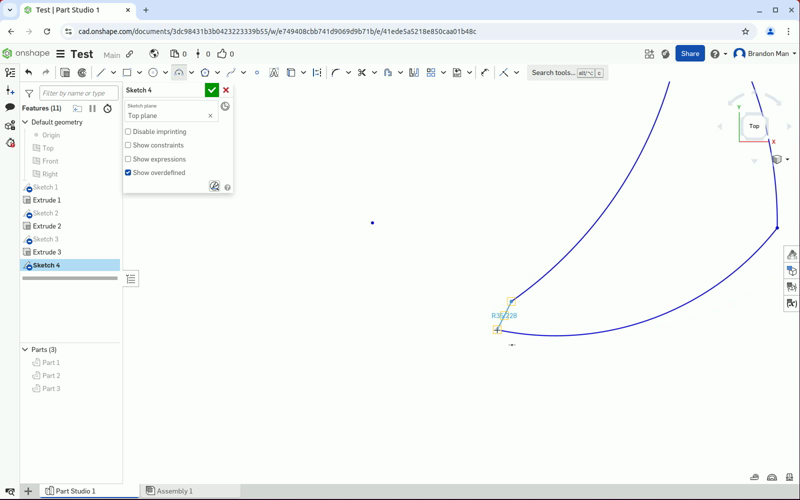
scroll(-6)
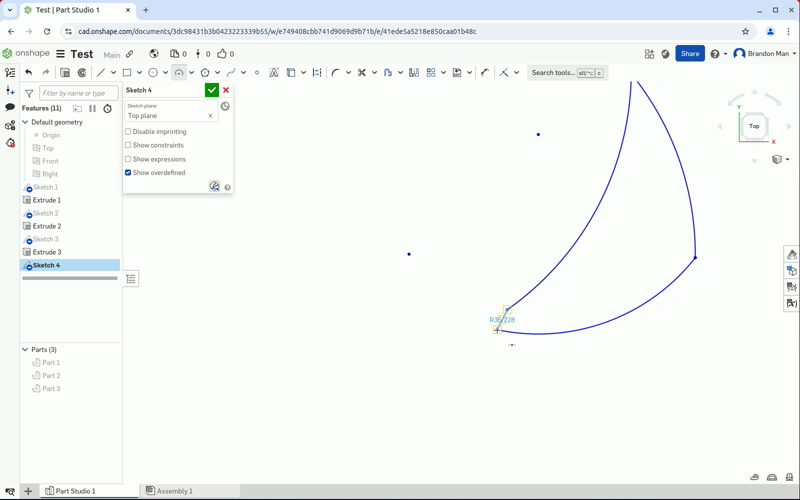
scroll(-6)
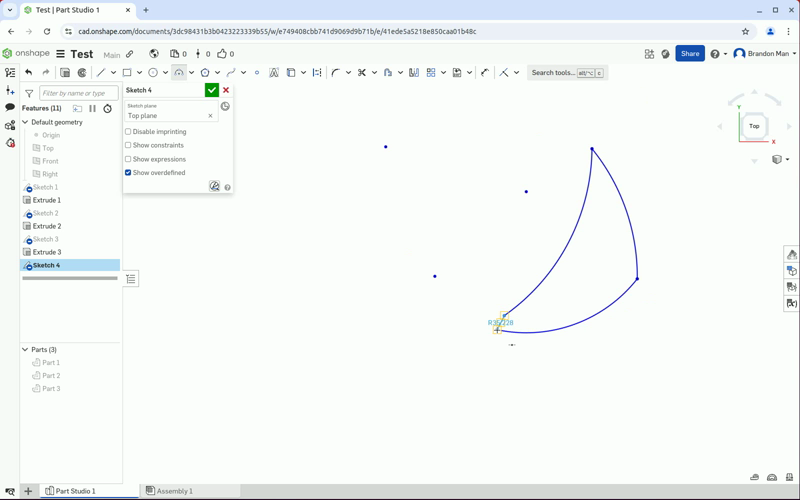
scroll(-6)
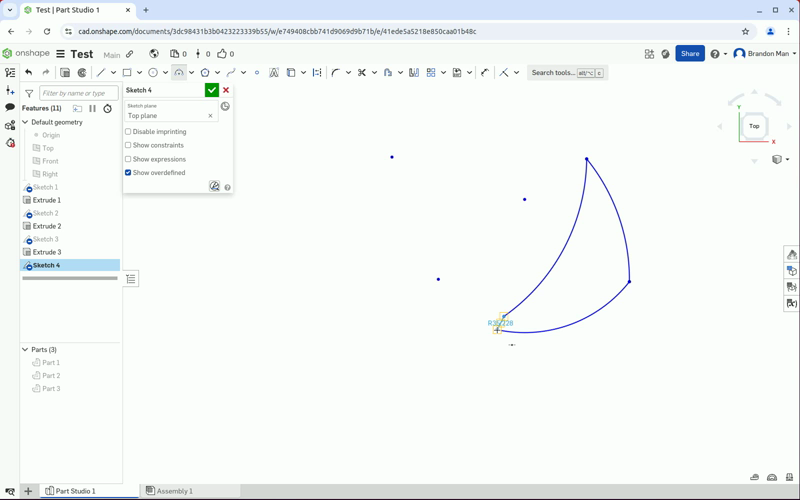
scroll(-6)
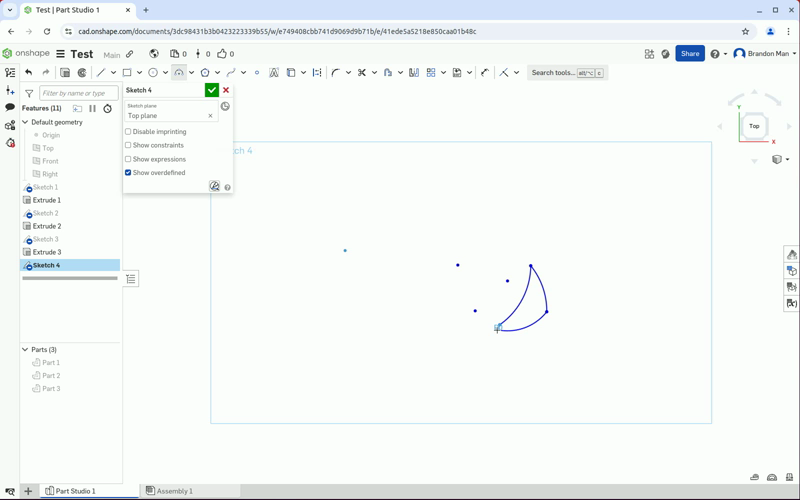
key_down(shift)
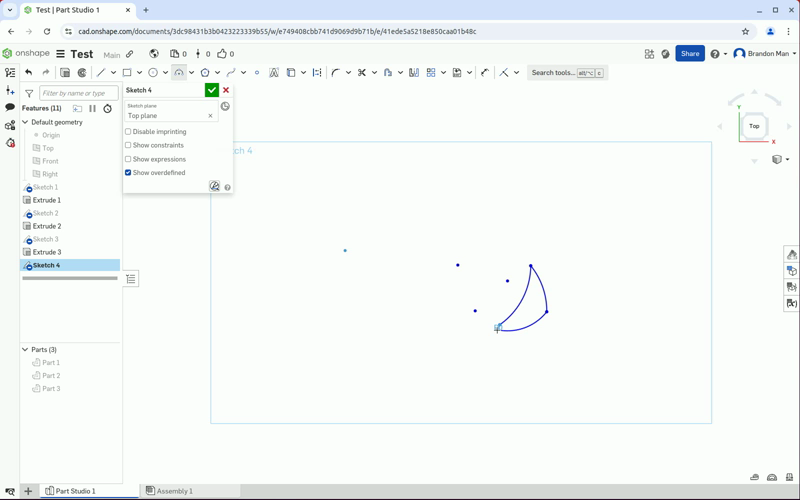
mouse_move(500, 327)
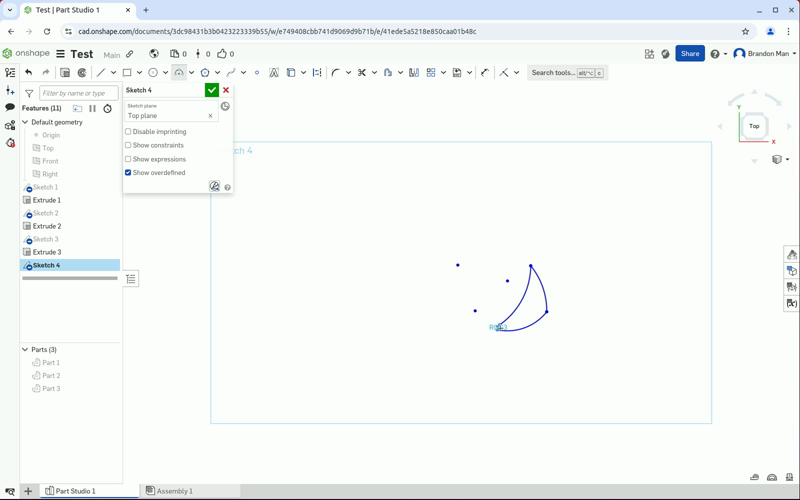
scroll(6)
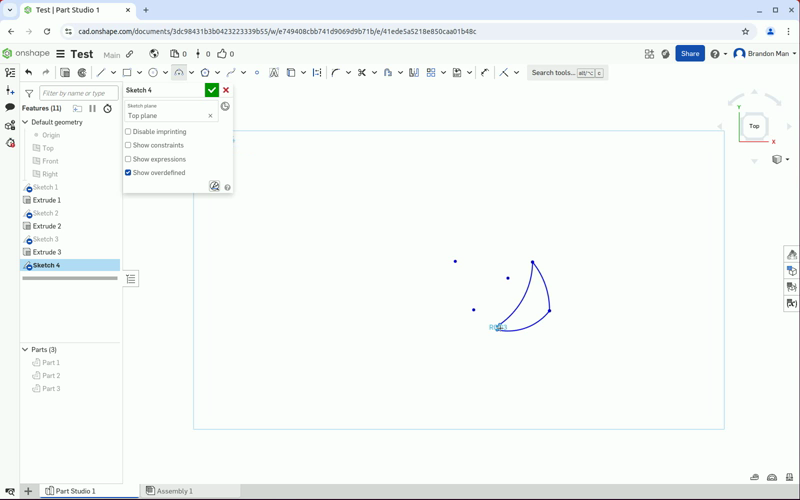
scroll(6)
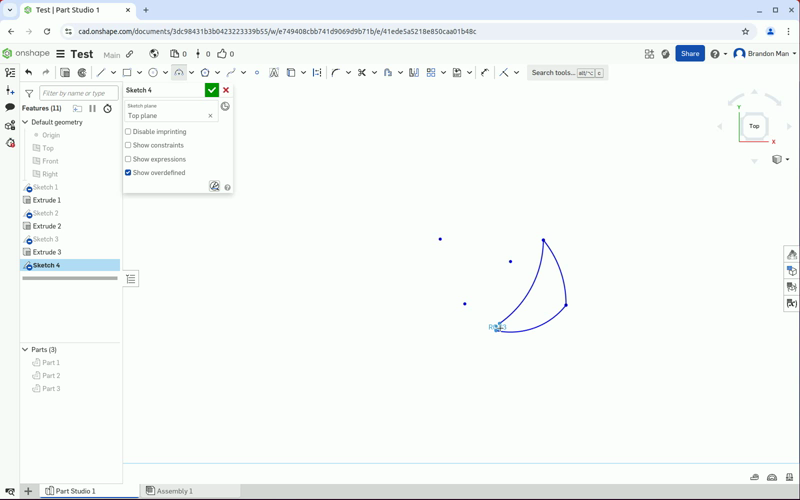
scroll(6)
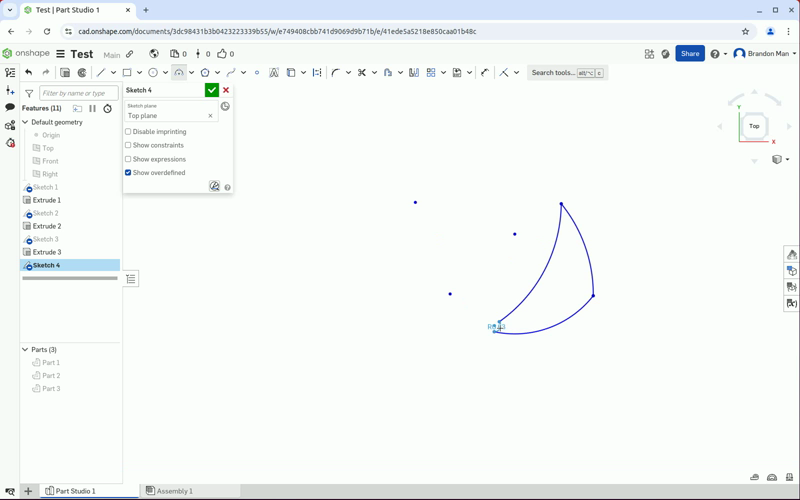
scroll(6)
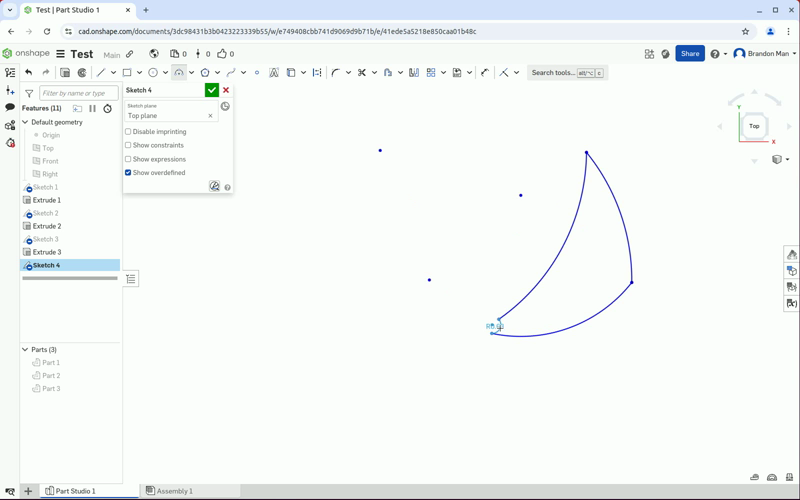
scroll(6)
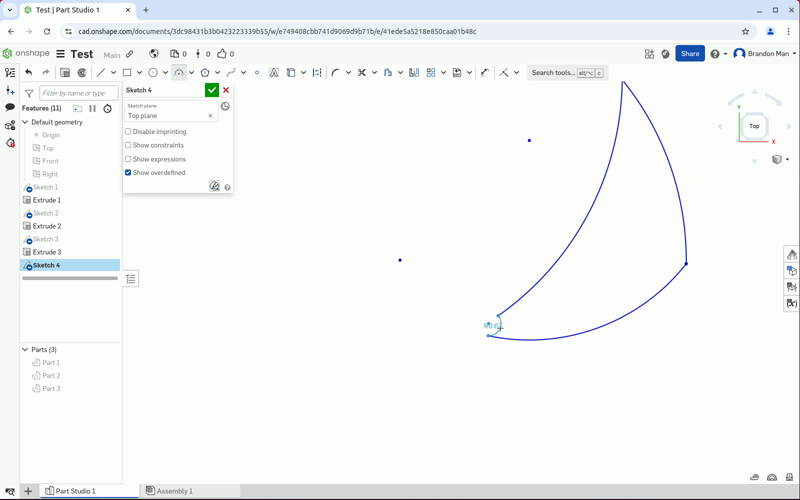
scroll(6)
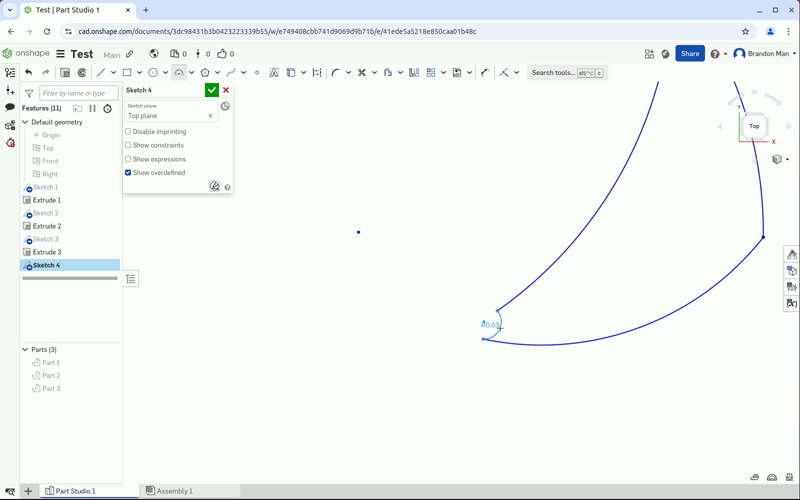
scroll(6)
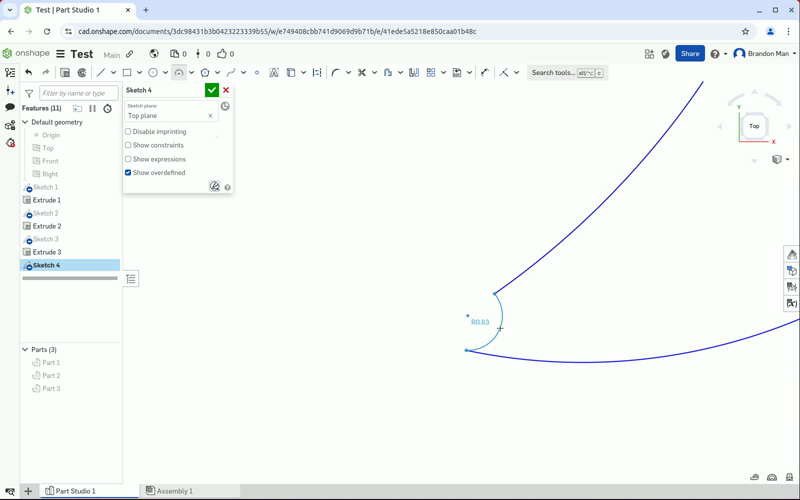
click(500, 327)
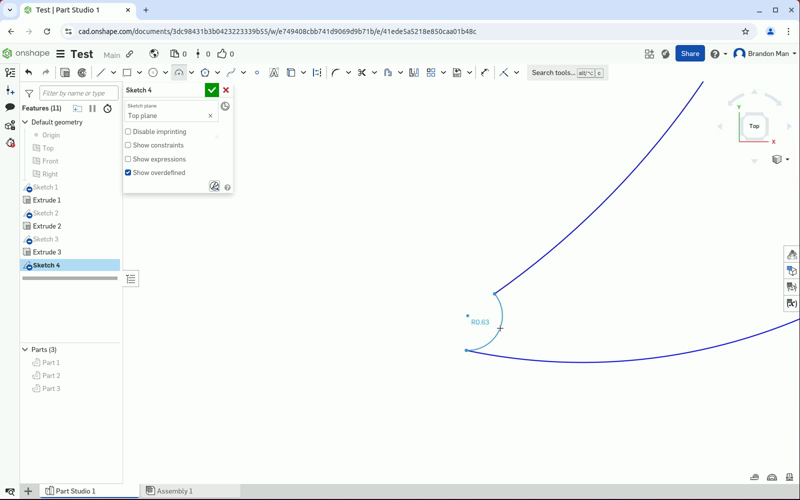
scroll(-6)
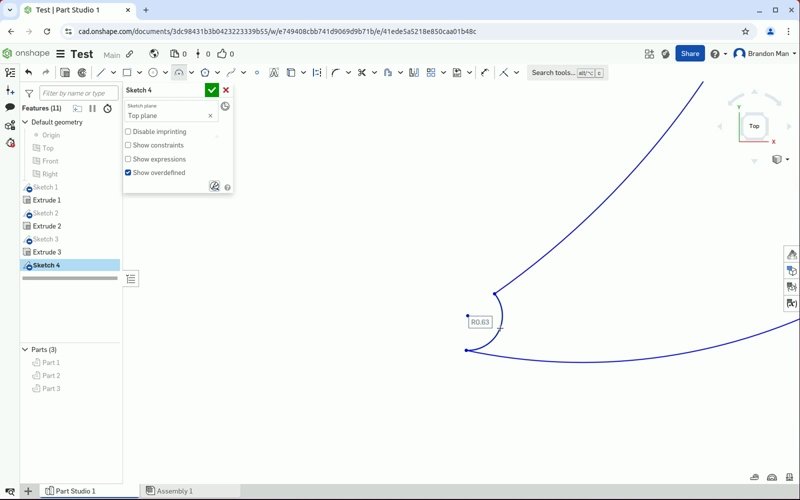
scroll(-6)
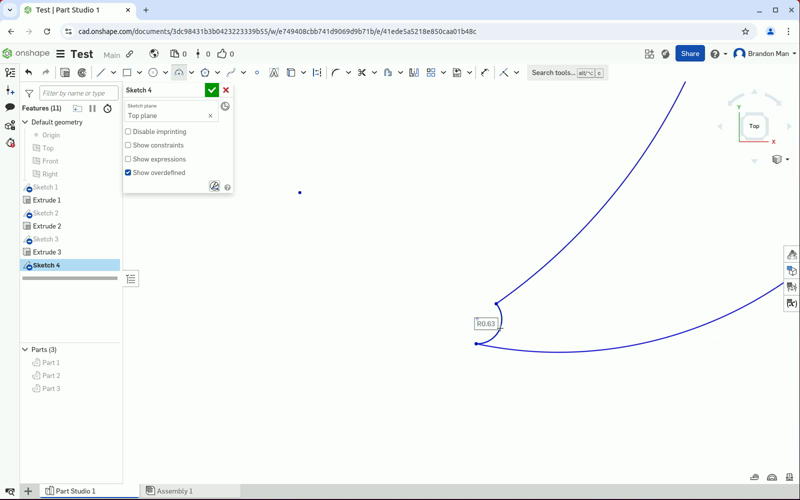
scroll(-6)
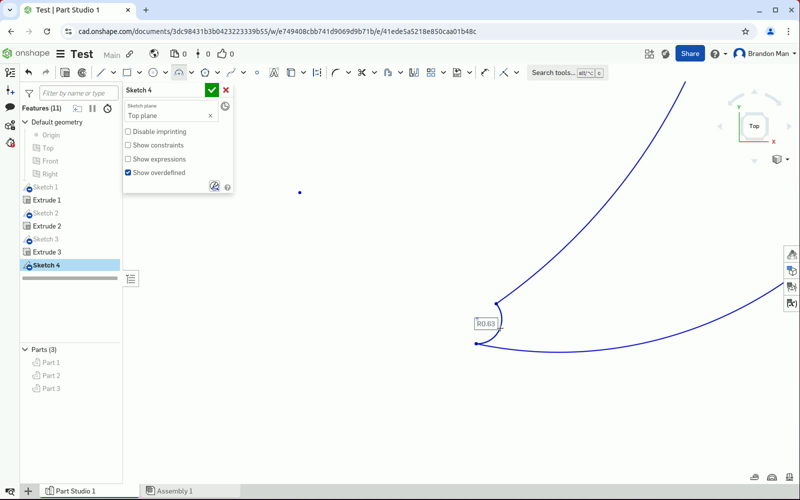
scroll(-6)
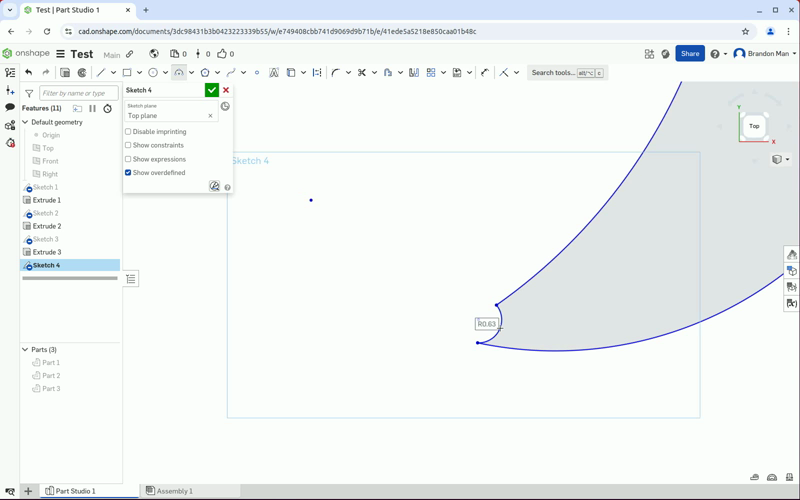
scroll(-6)
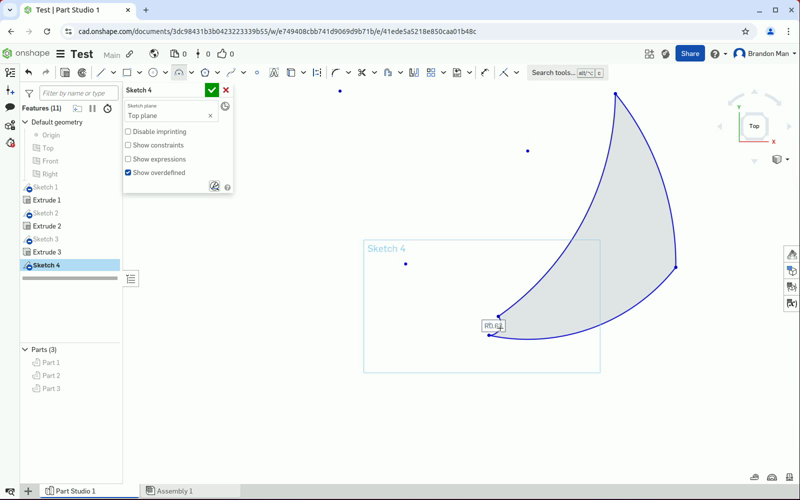
scroll(-6)
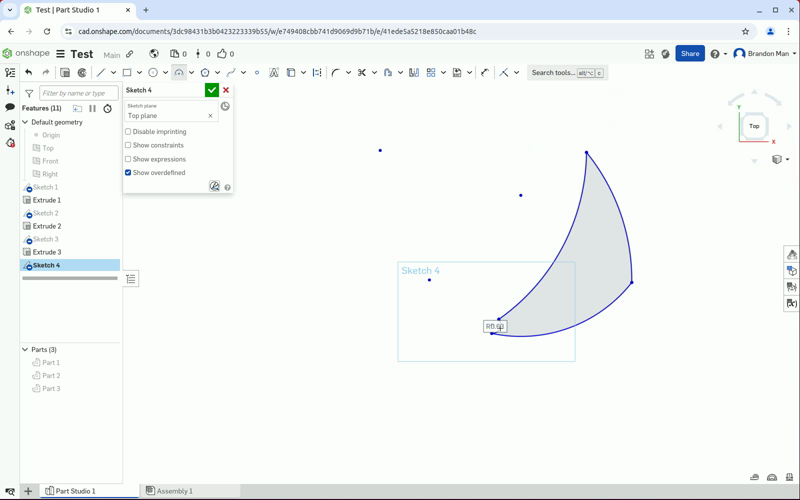
scroll(-6)
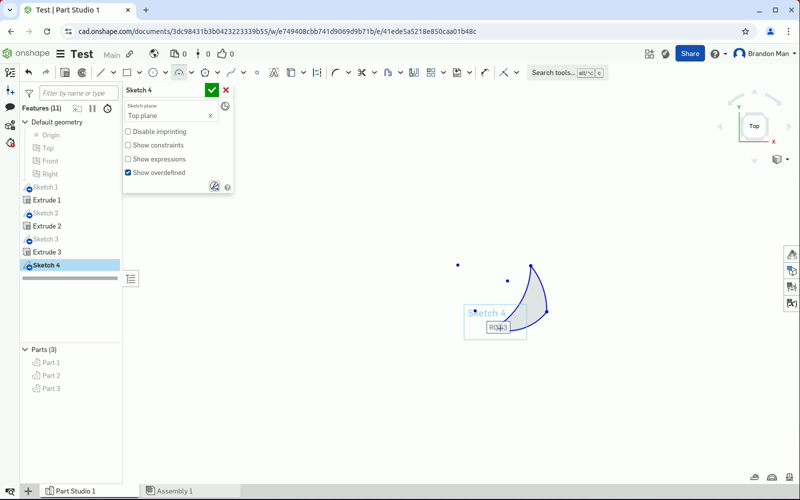
key_up(shift)
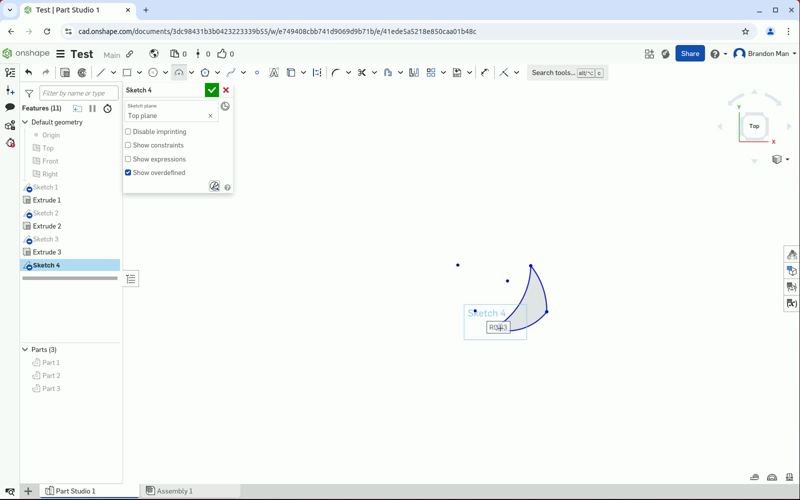
key(esc)
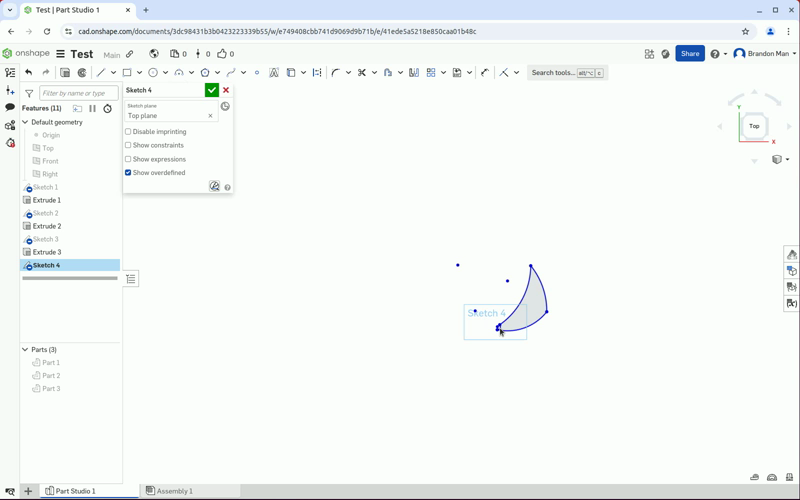
mouse_move(513, 326)
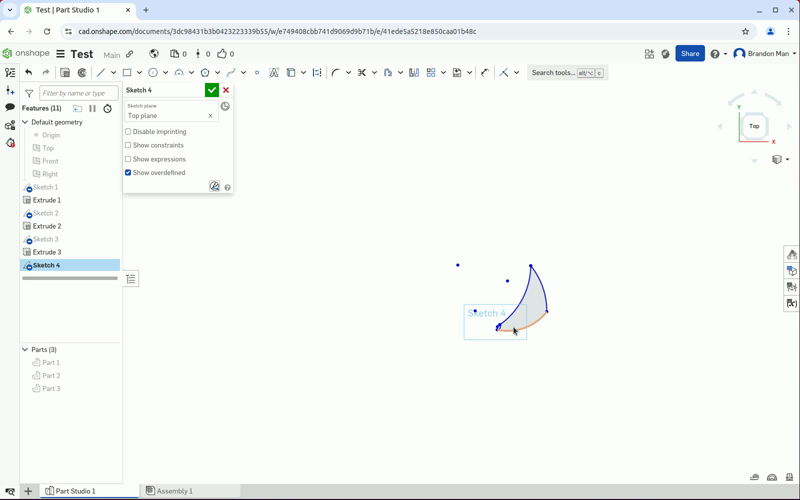
scroll(6)
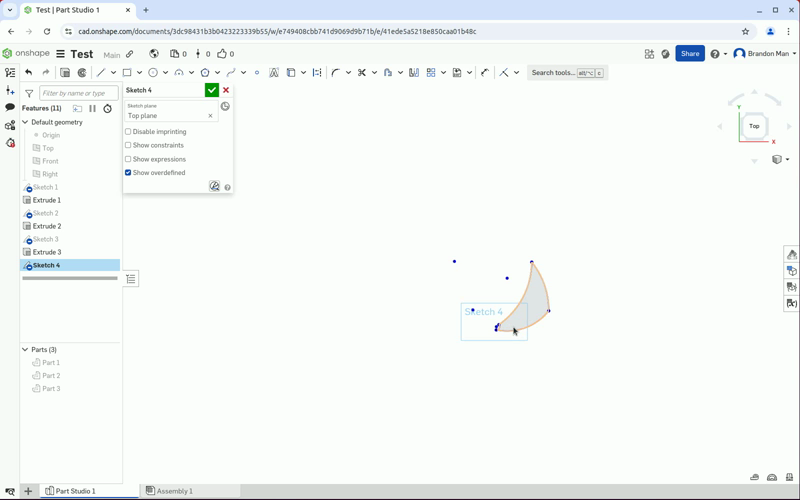
scroll(6)
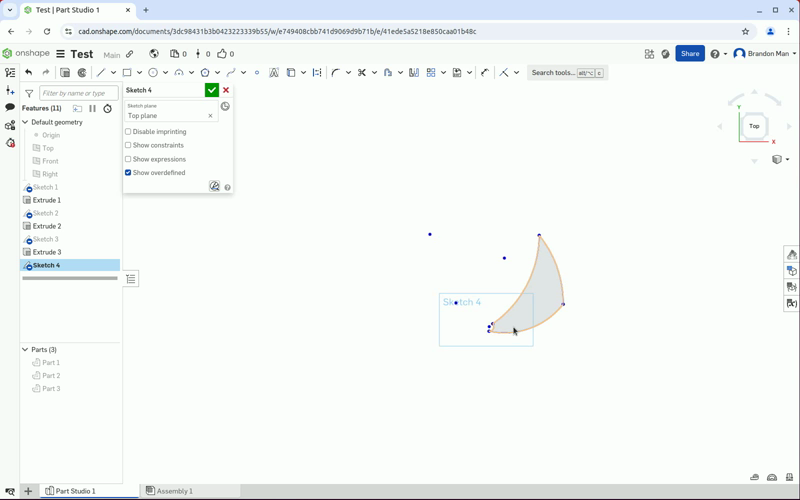
scroll(6)
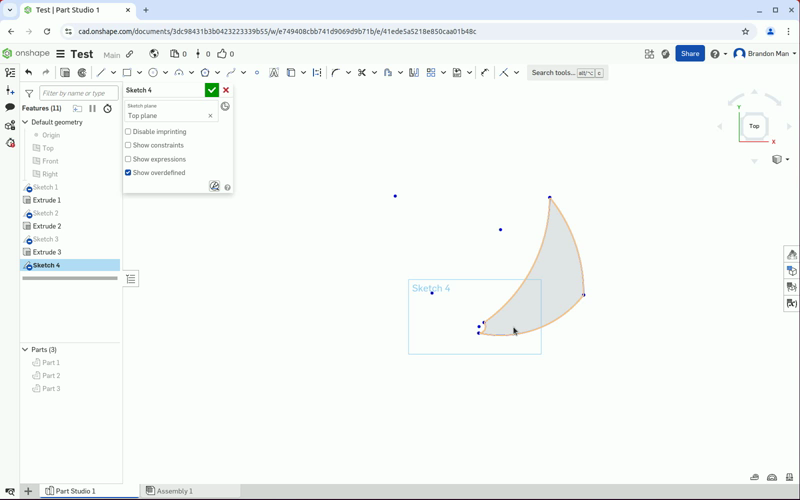
scroll(6)
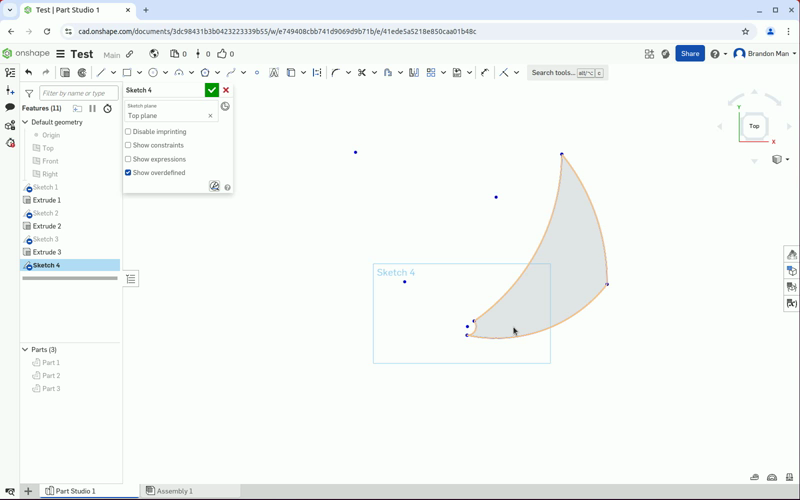
scroll(6)
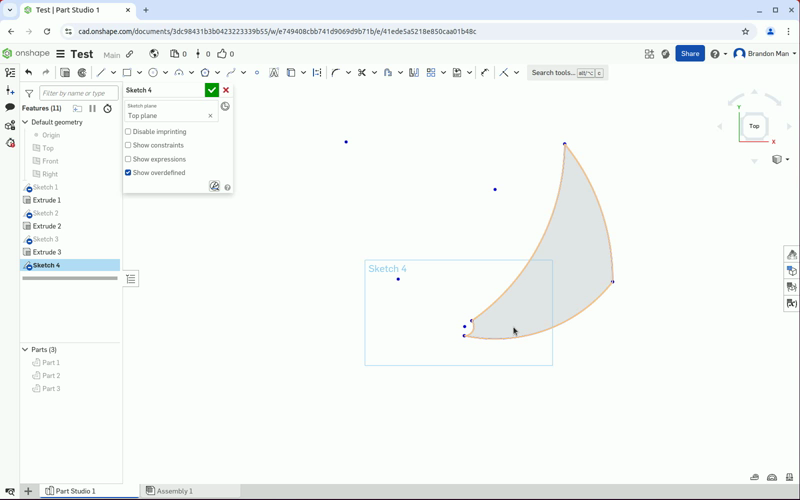
scroll(6)
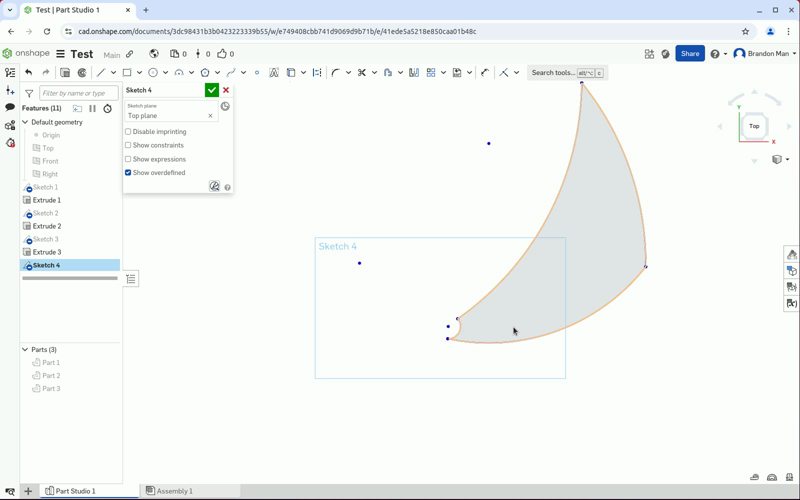
scroll(6)
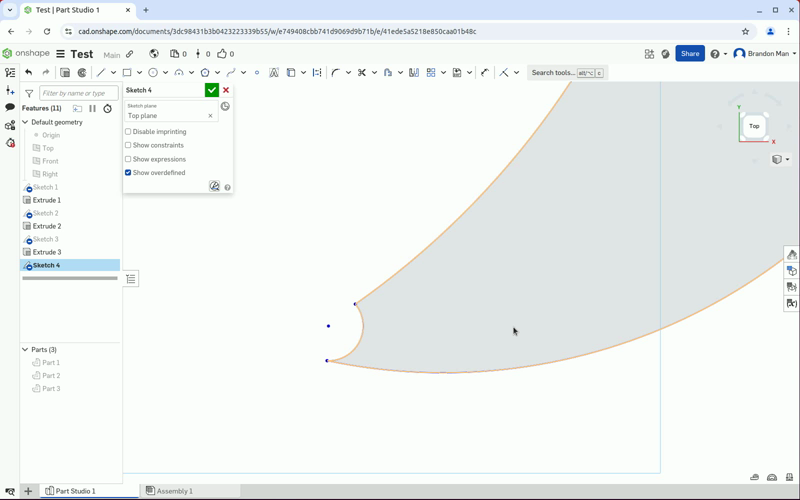
click(513, 326)
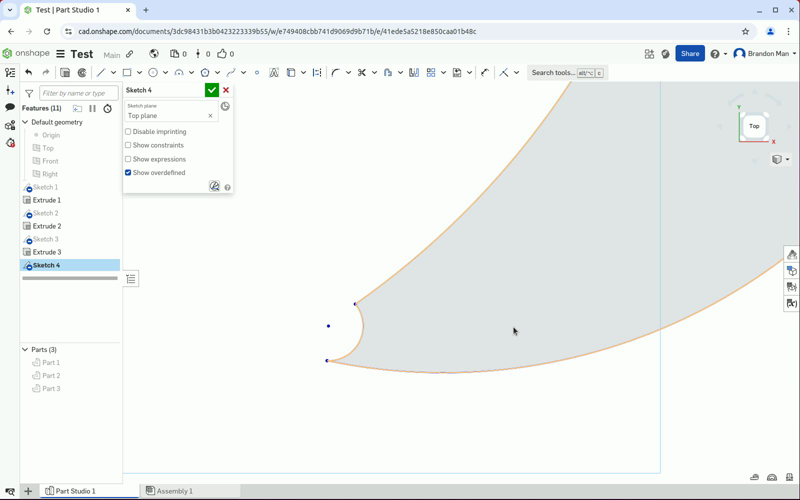
scroll(-6)
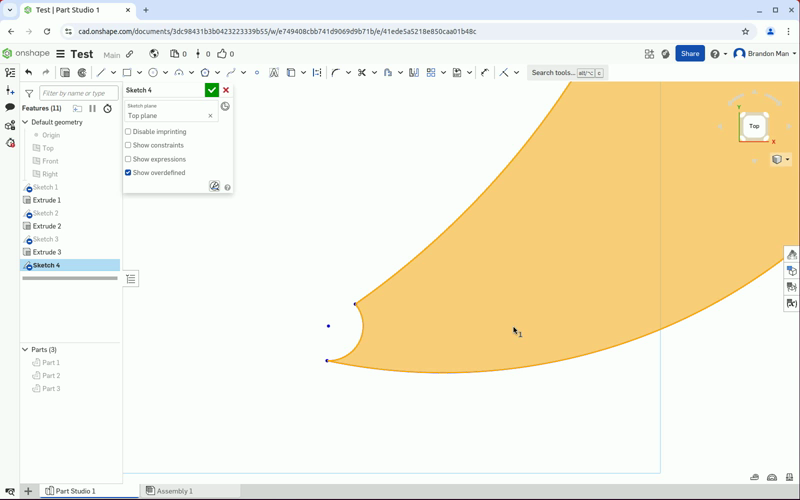
scroll(-6)
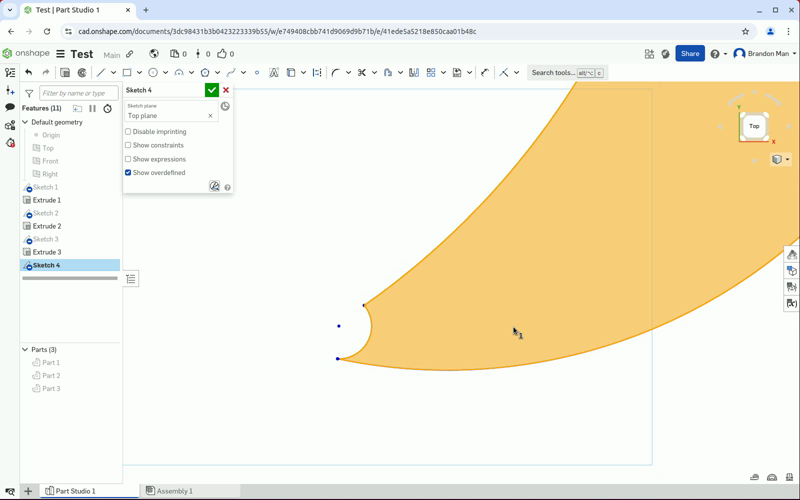
scroll(-6)
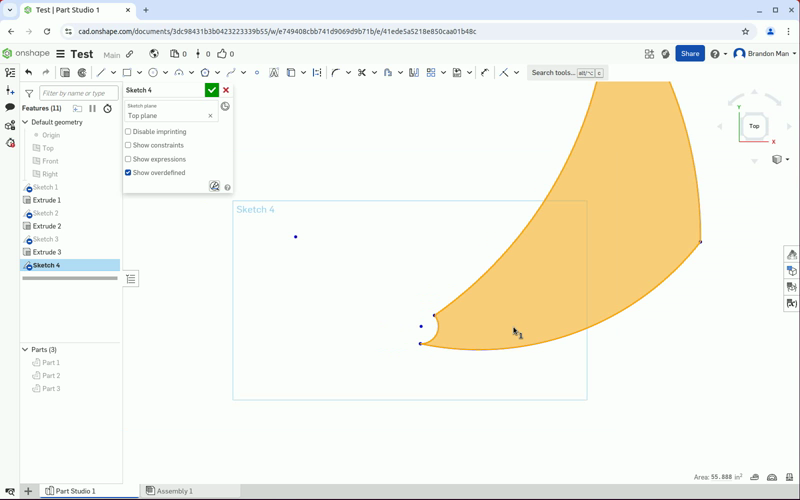
scroll(-6)
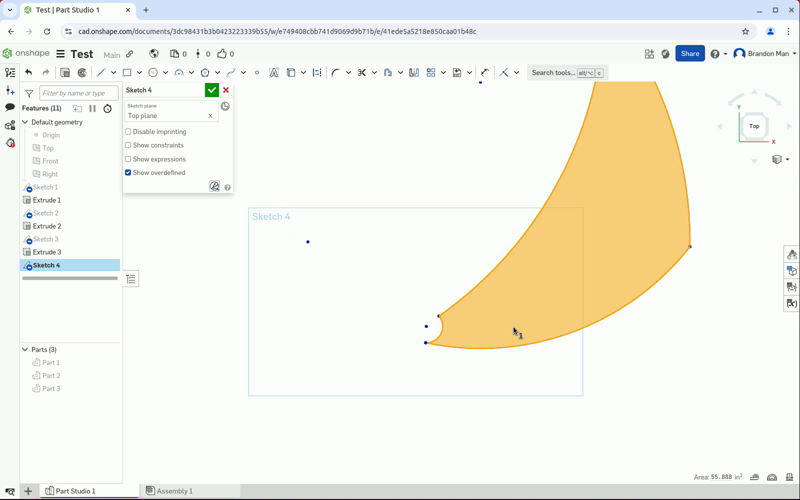
scroll(-6)
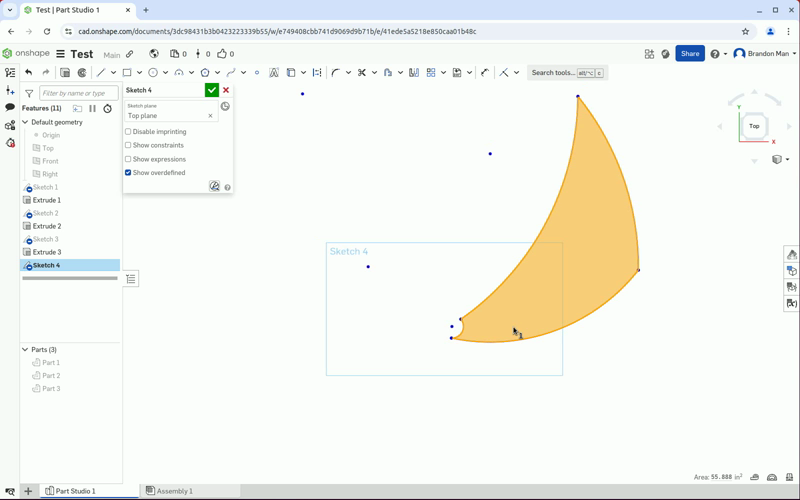
scroll(-6)
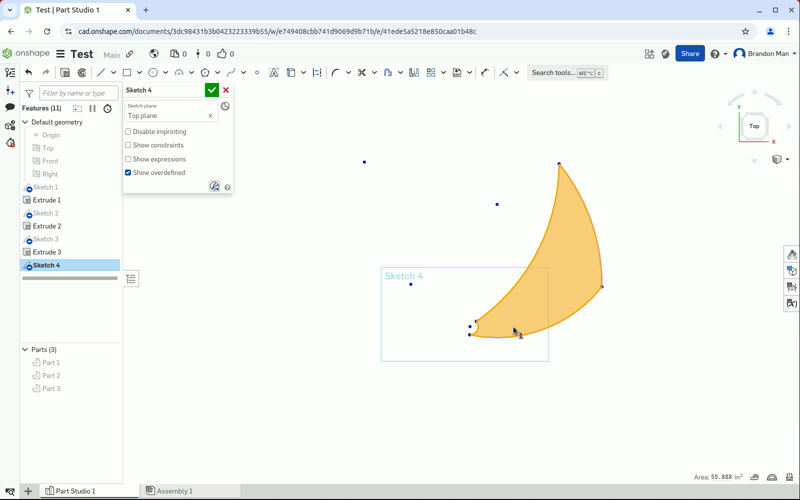
scroll(-6)
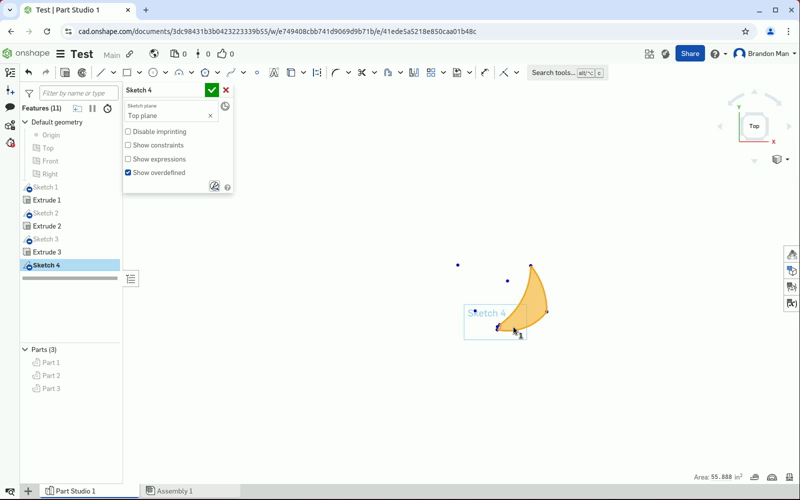
mouse_move(73, 352)
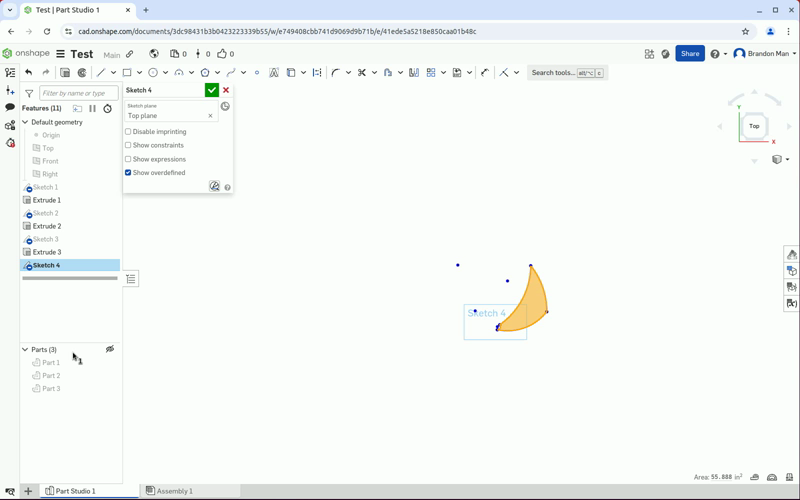
key(shift+y)
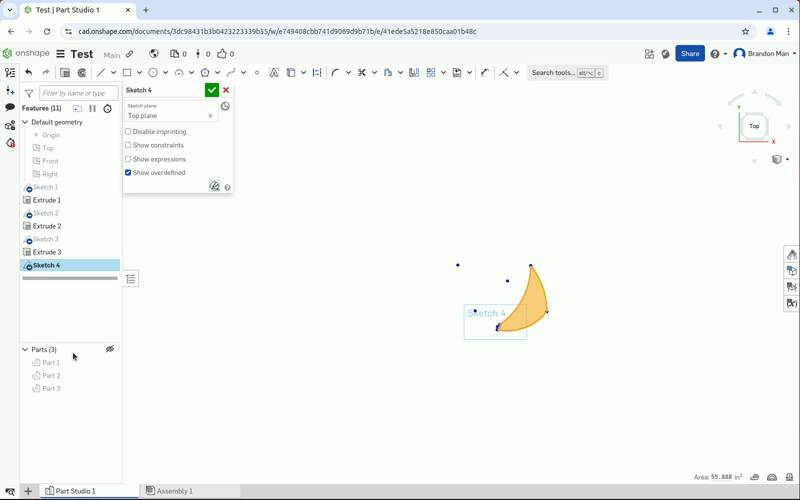
key(shift+e)
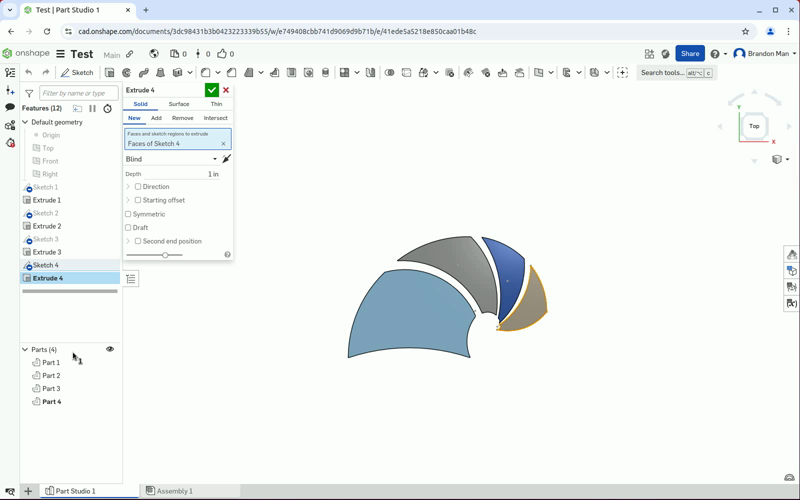
mouse_move(143, 106)
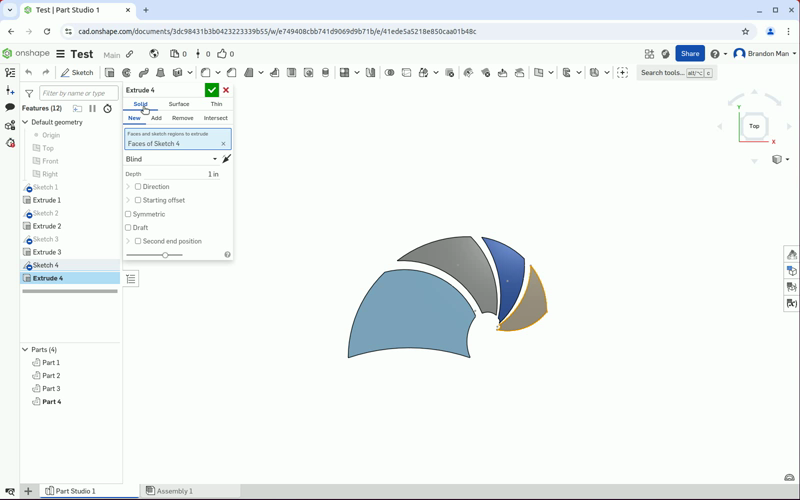
click(143, 106)
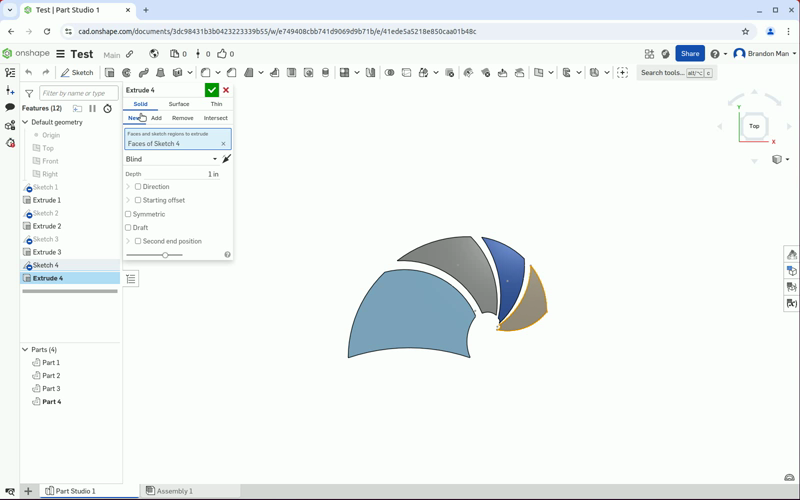
mouse_move(137, 120)
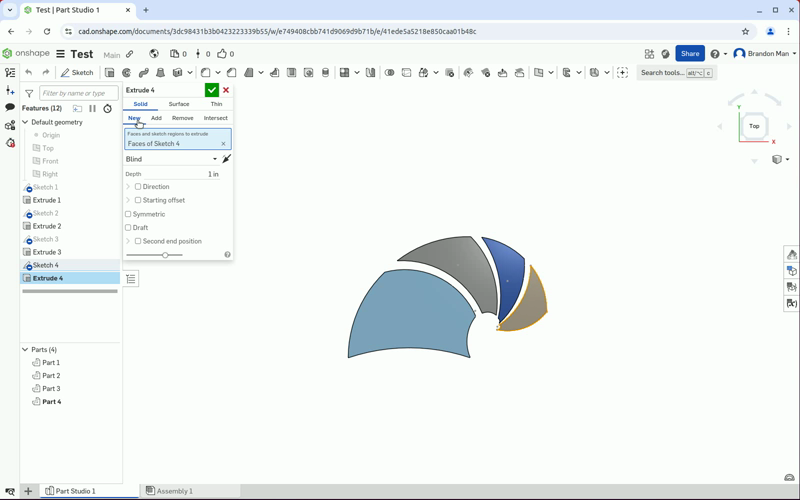
click(137, 120)
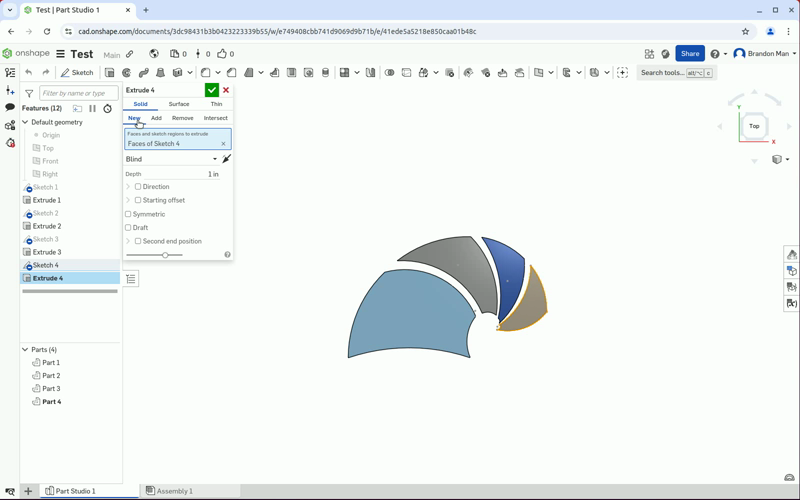
key(tab, 4)
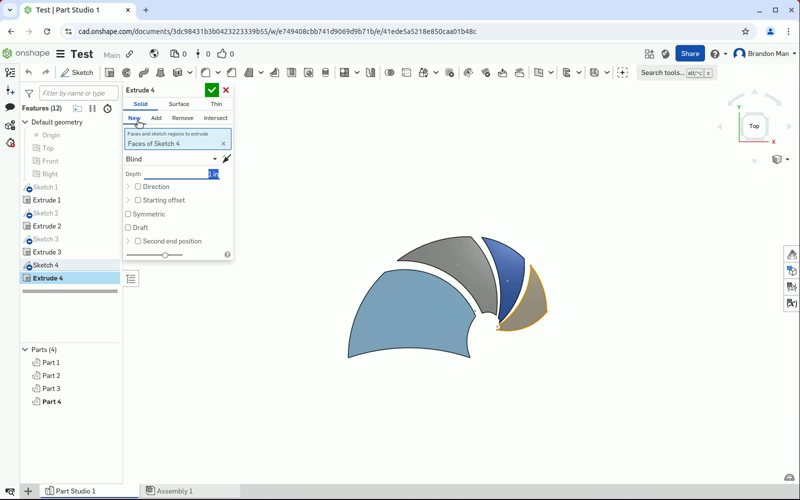
text(12.517)
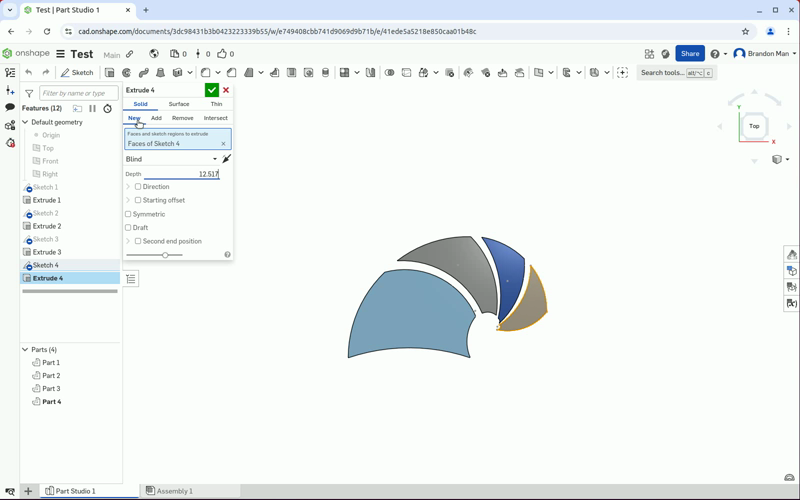
key(enter)
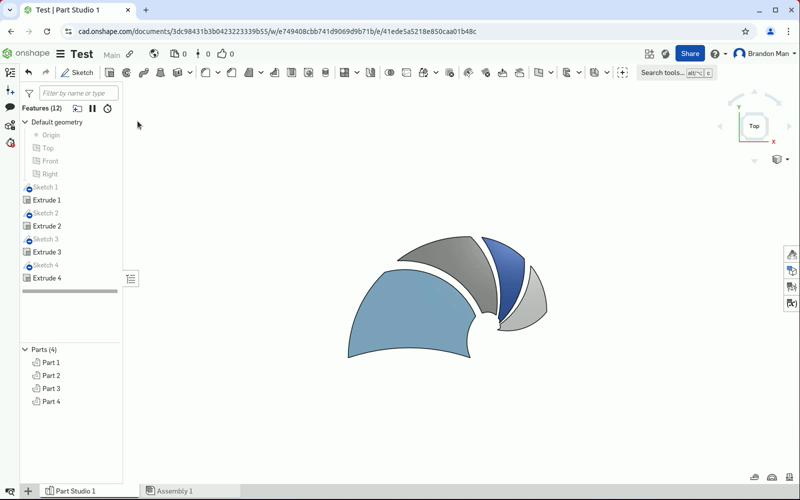
key(shift+h)
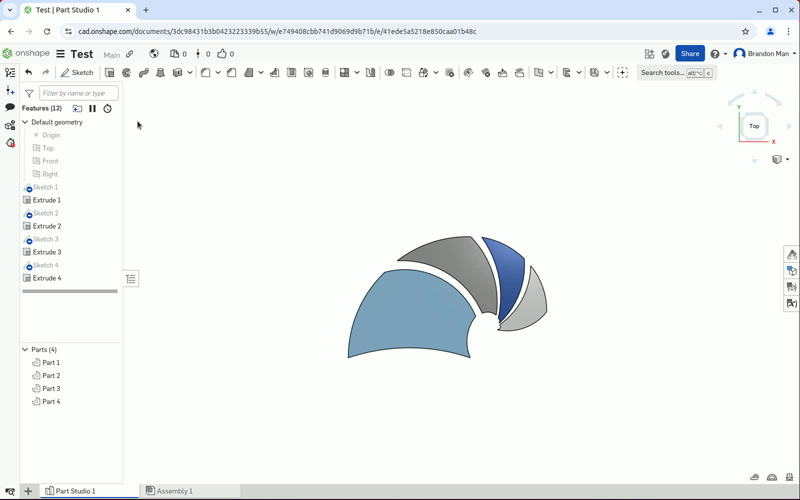
key(shift+h)
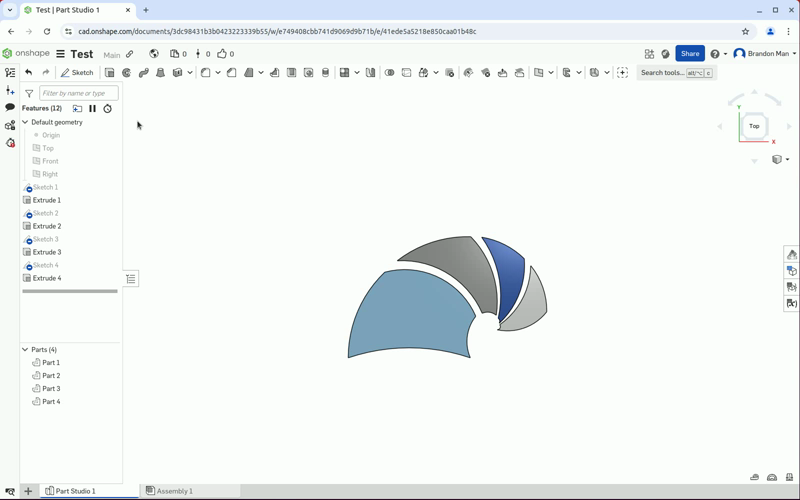
mouse_move(73, 189)
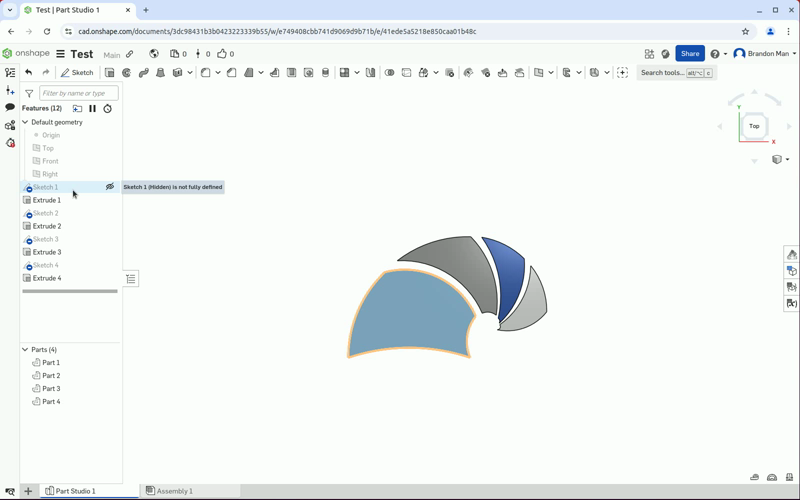
click(73, 189)
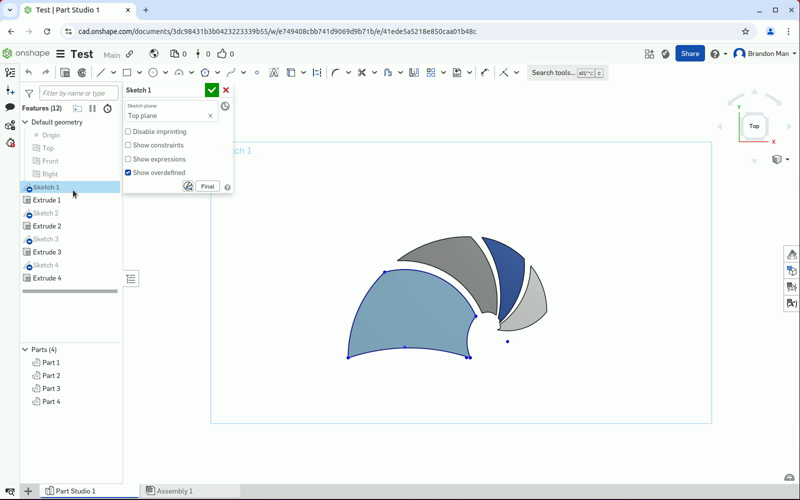
mouse_move(229, 92)
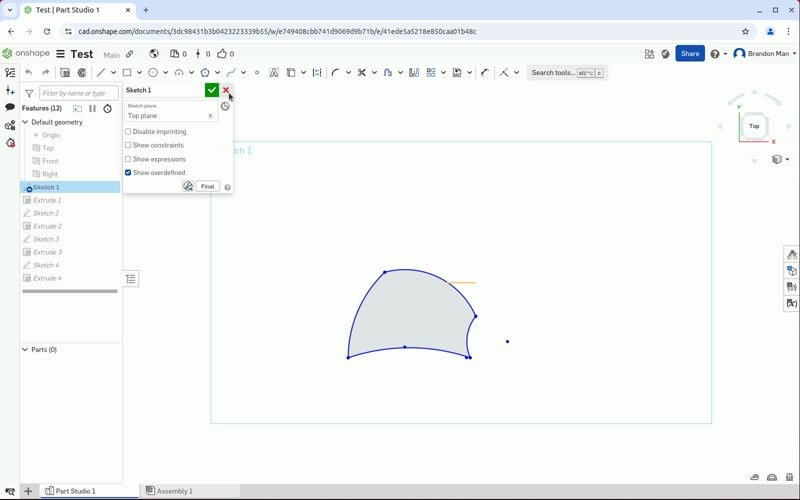
click(229, 92)
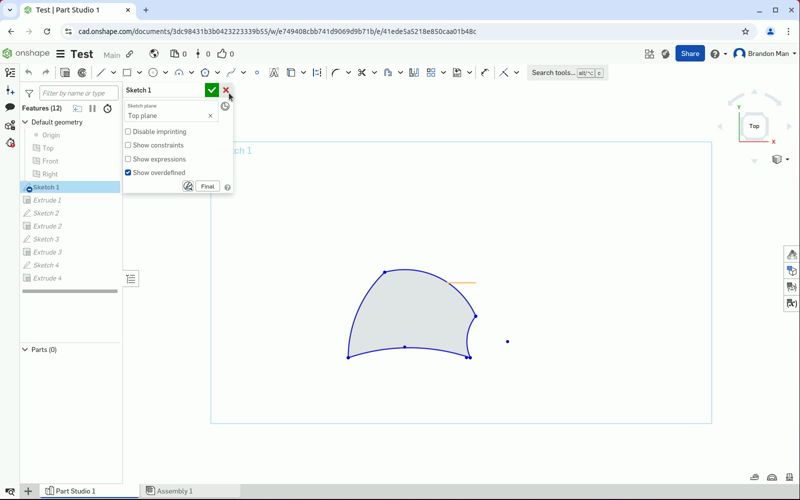
key(shift+s)
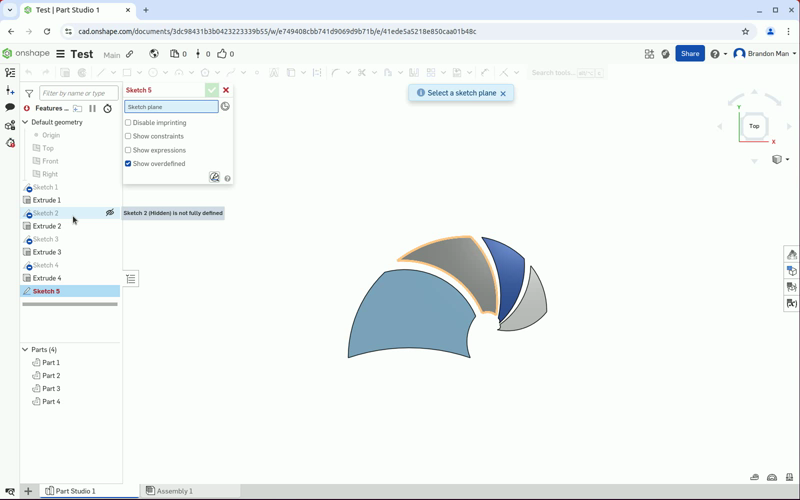
scroll(3)
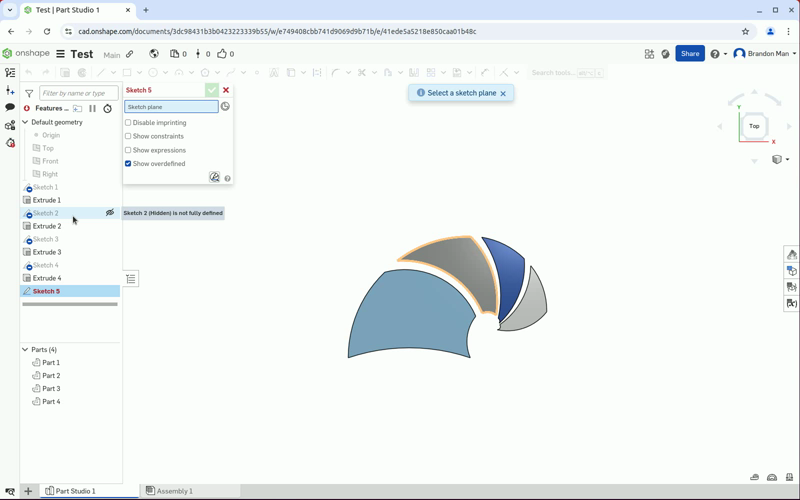
mouse_move(73, 150)
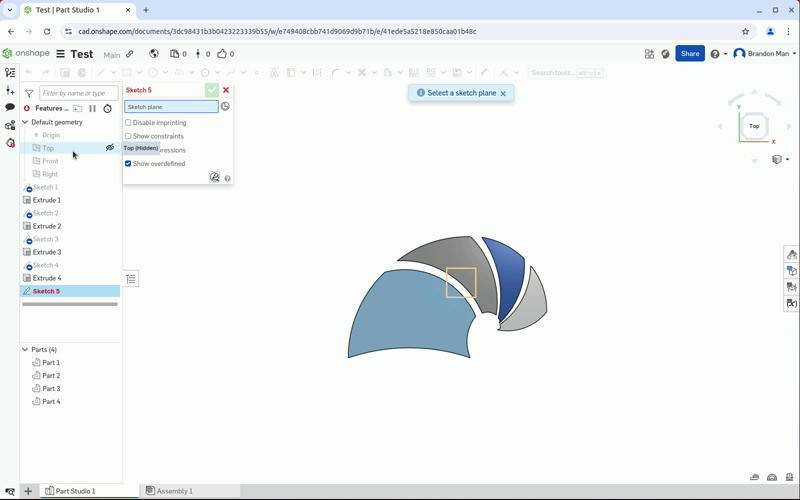
click(73, 150)
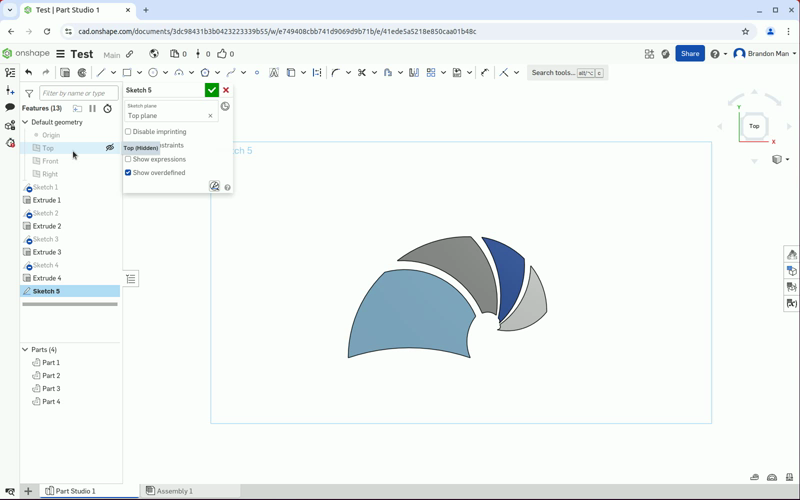
mouse_move(73, 352)
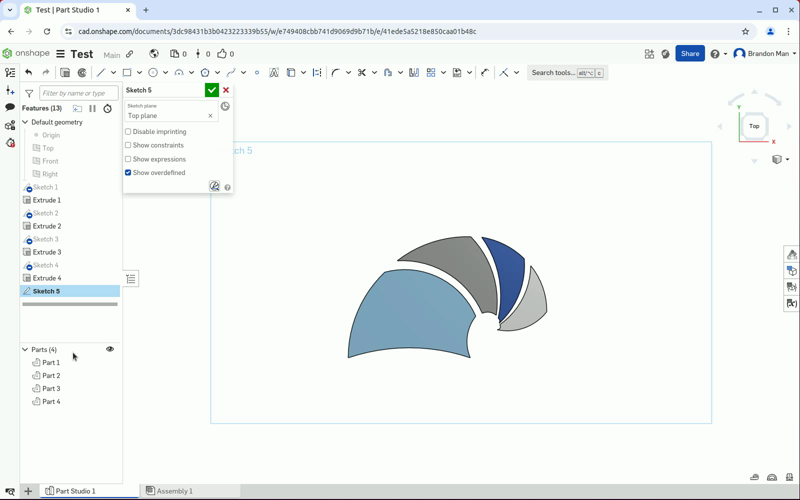
key(y)
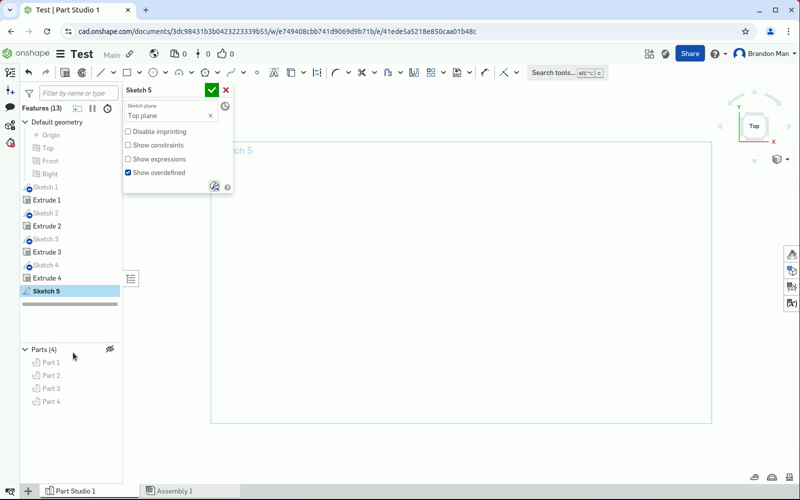
key(a)
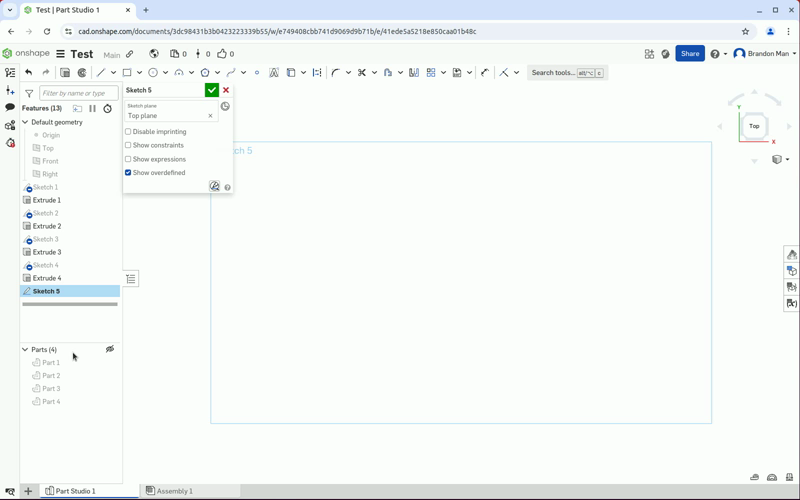
key_down(shift)
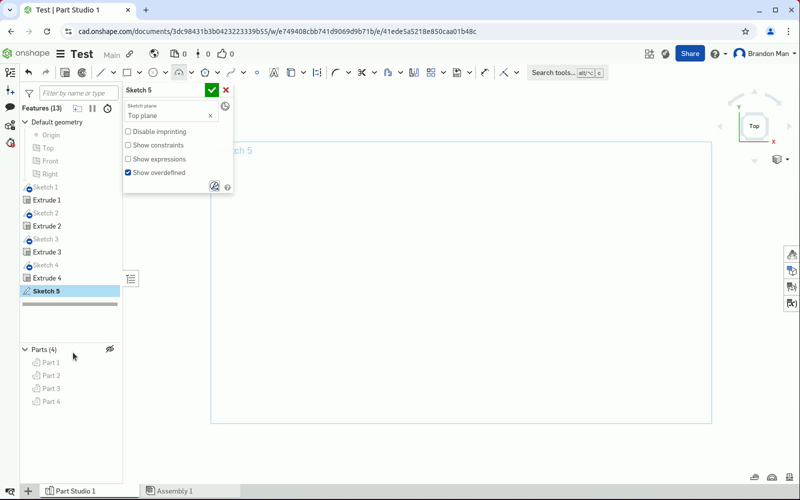
mouse_move(489, 327)
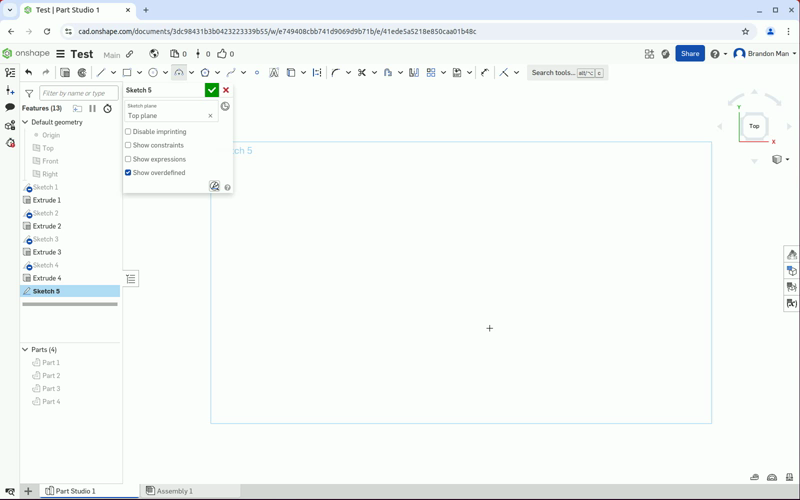
click(489, 327)
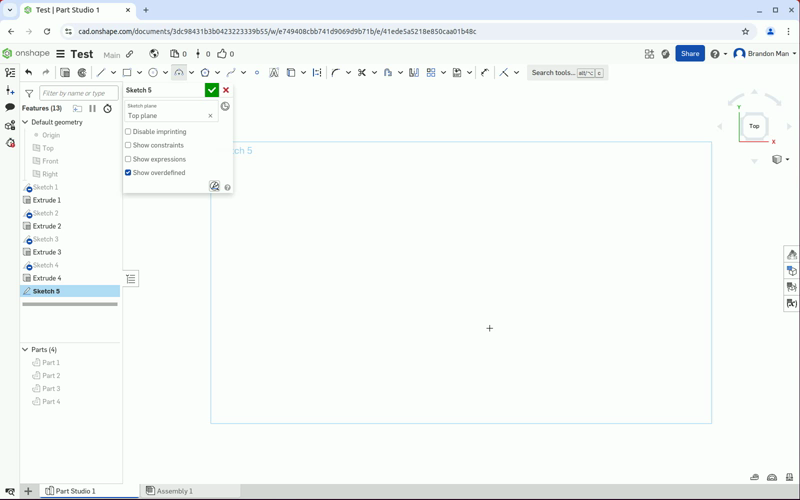
key_up(shift)
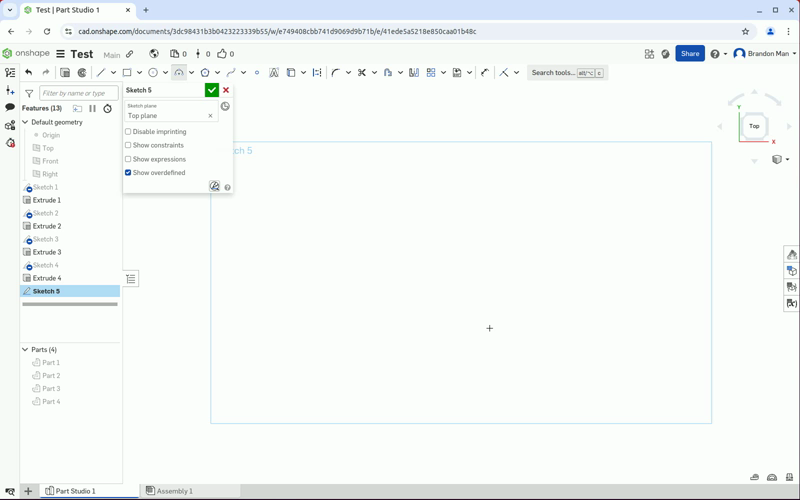
key_down(shift)
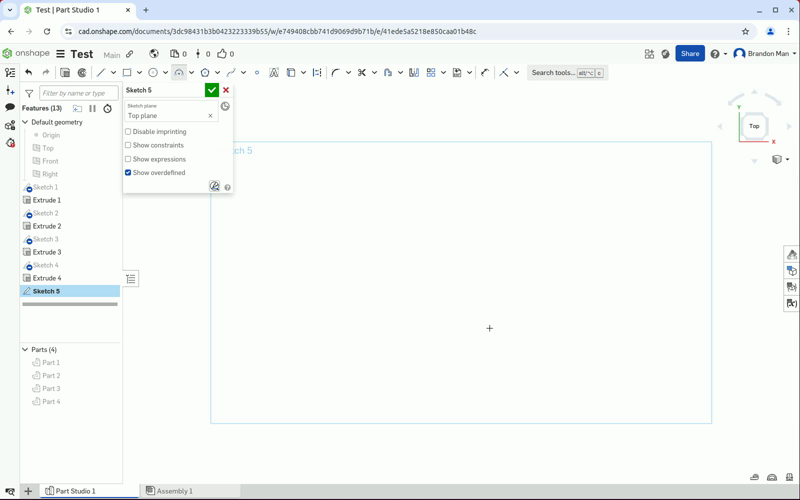
mouse_move(499, 357)
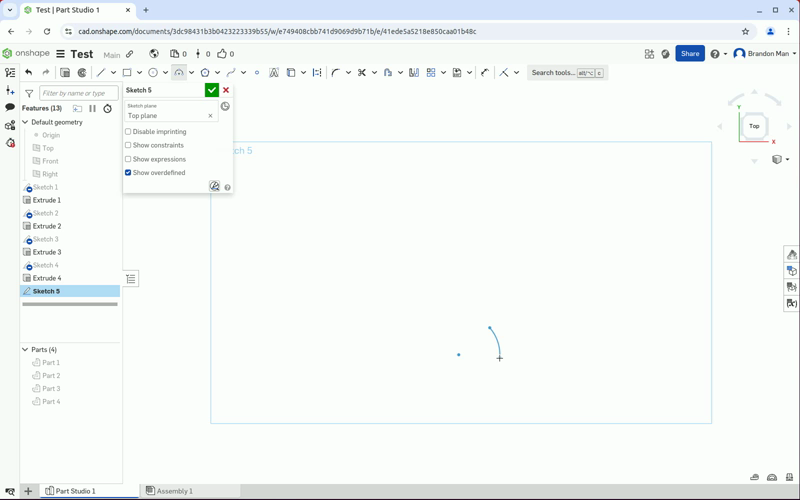
click(499, 357)
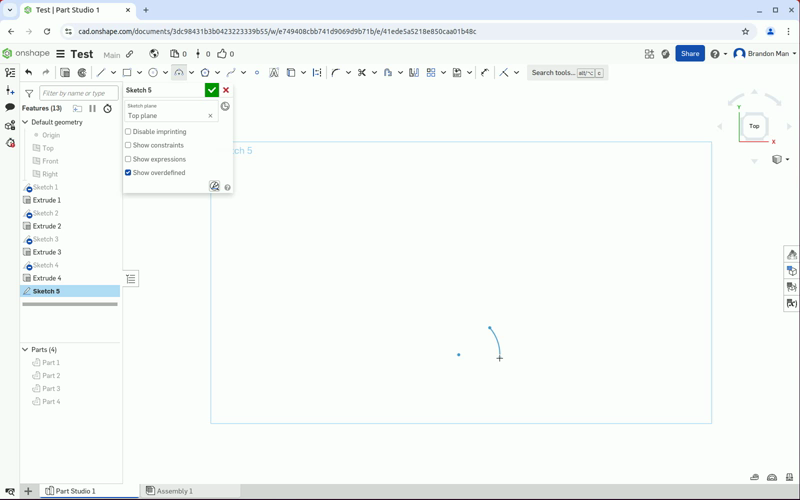
mouse_move(490, 343)
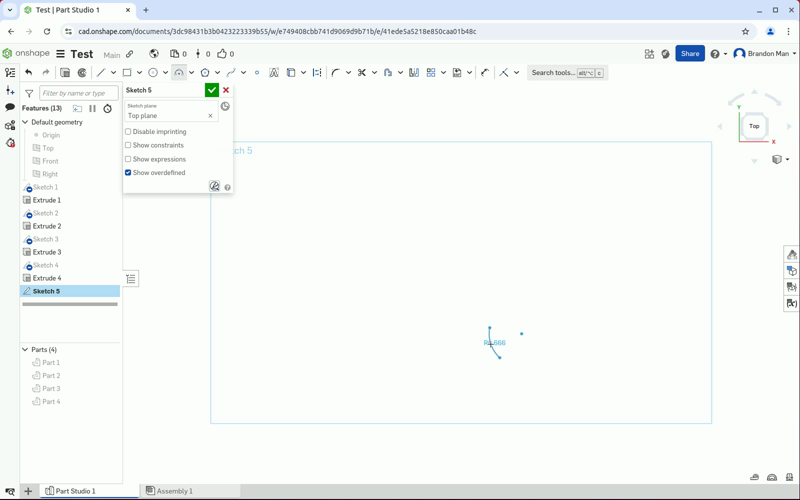
click(490, 343)
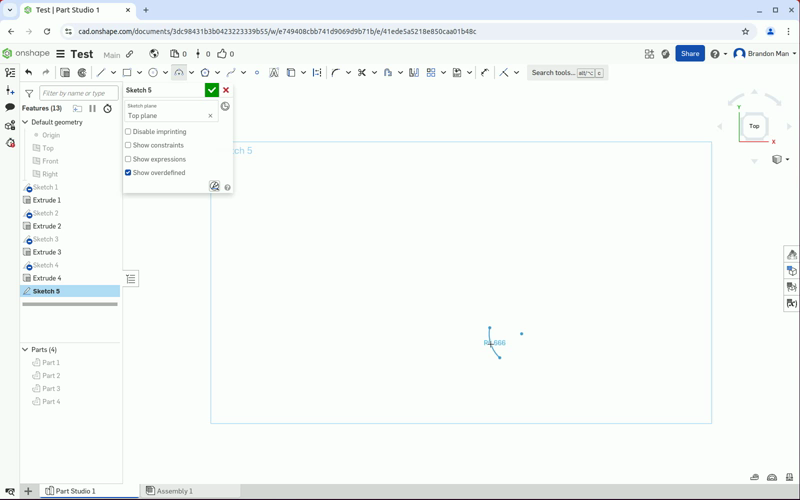
key_up(shift)
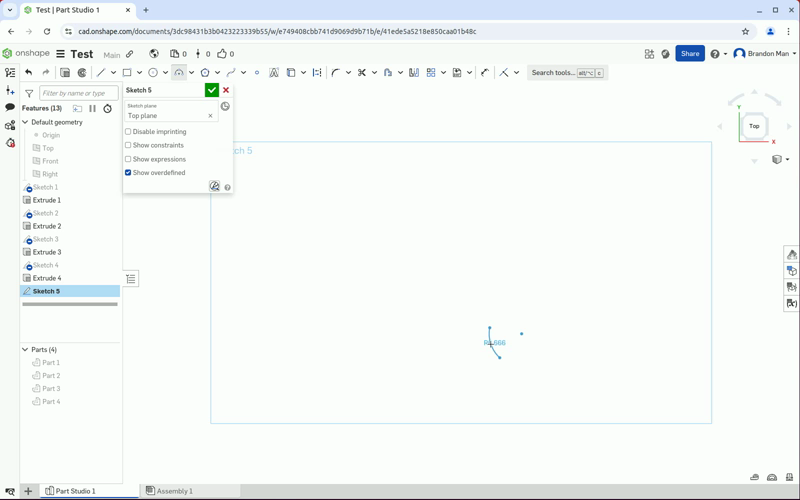
mouse_move(499, 357)
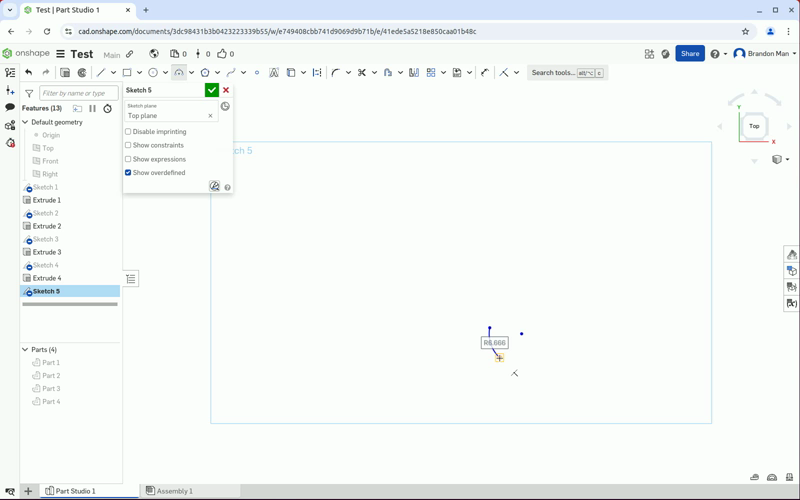
click(499, 357)
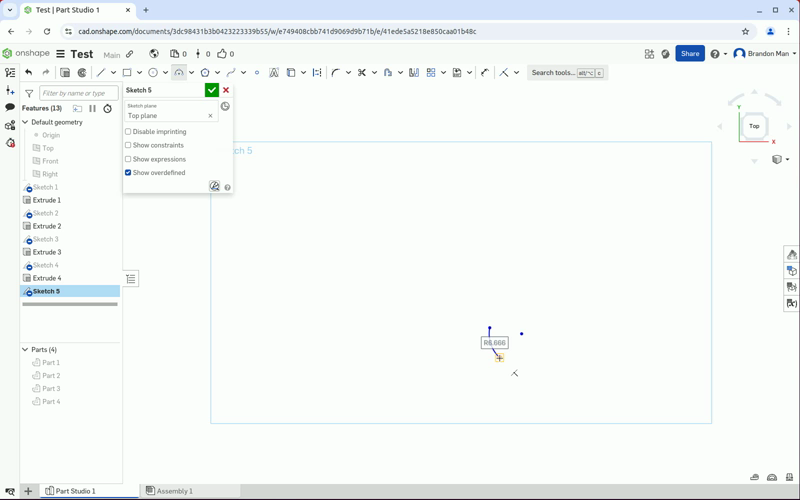
key_down(shift)
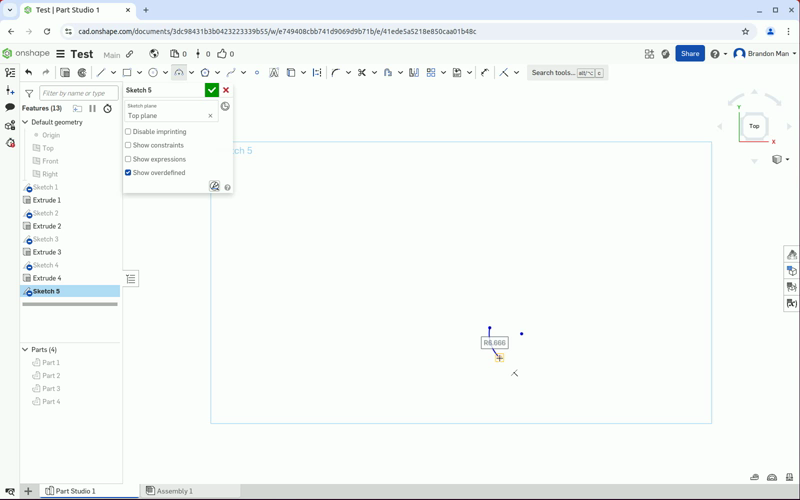
mouse_move(545, 319)
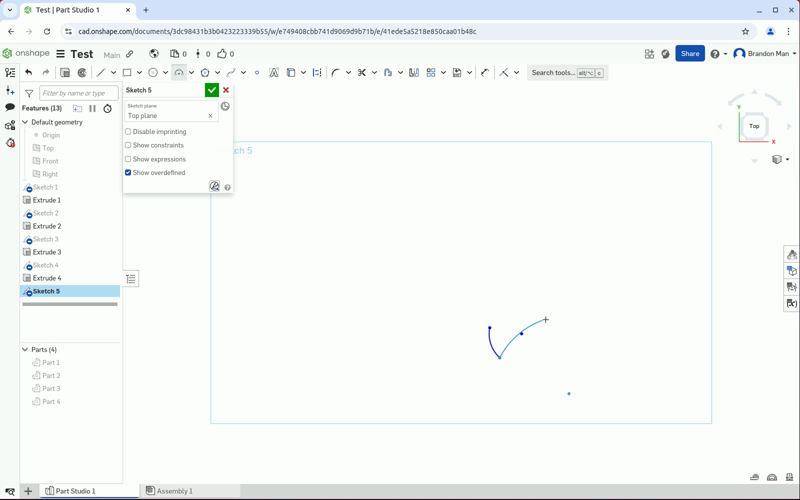
click(545, 319)
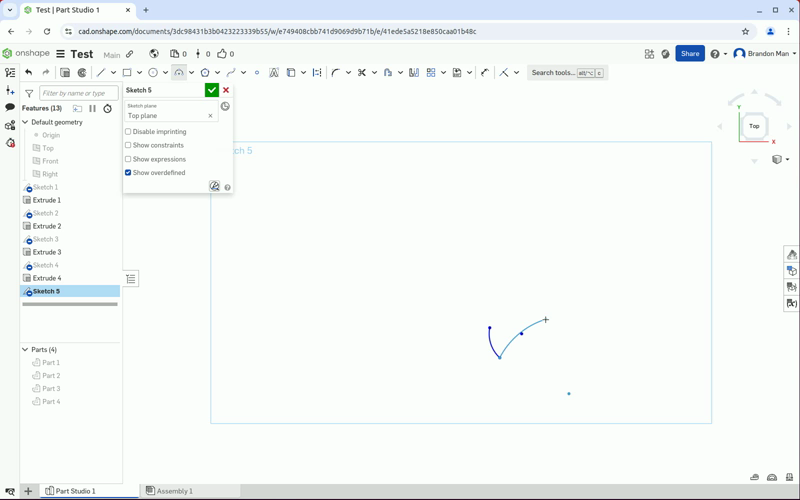
mouse_move(529, 347)
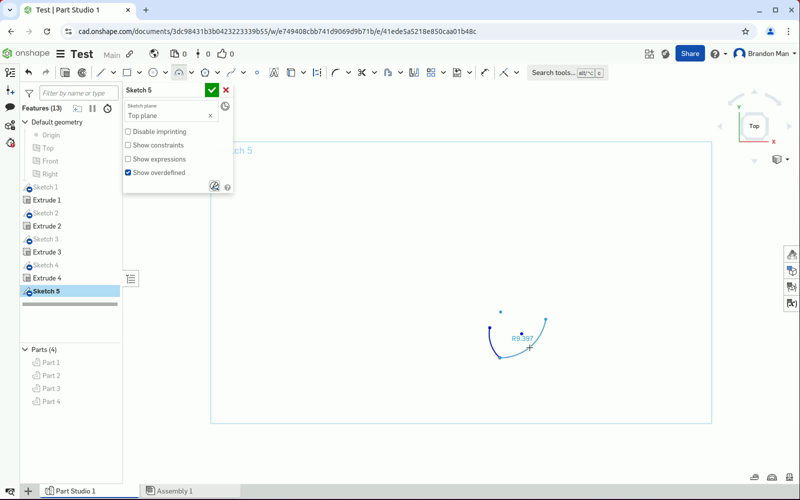
click(529, 347)
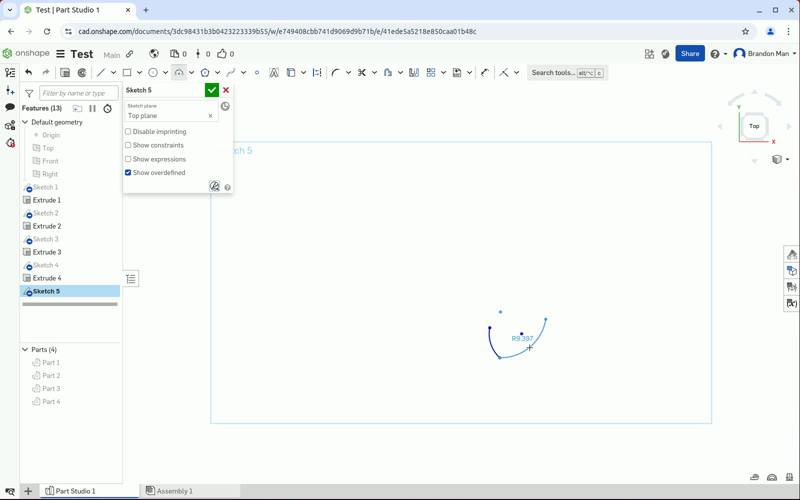
key_up(shift)
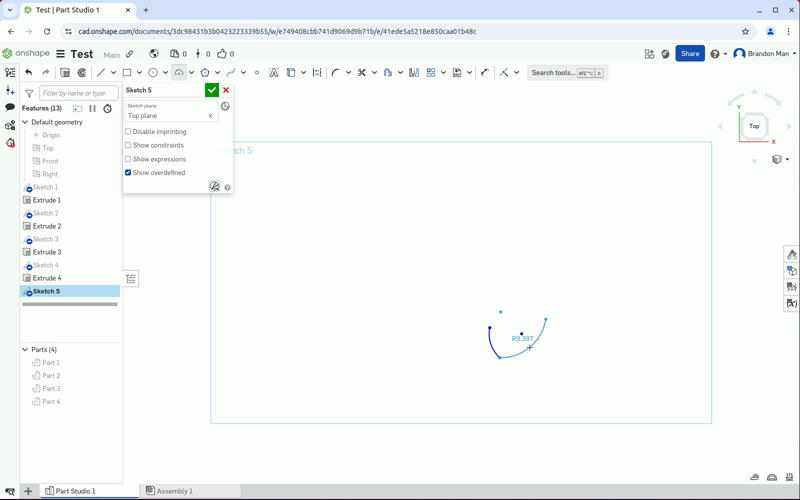
mouse_move(545, 319)
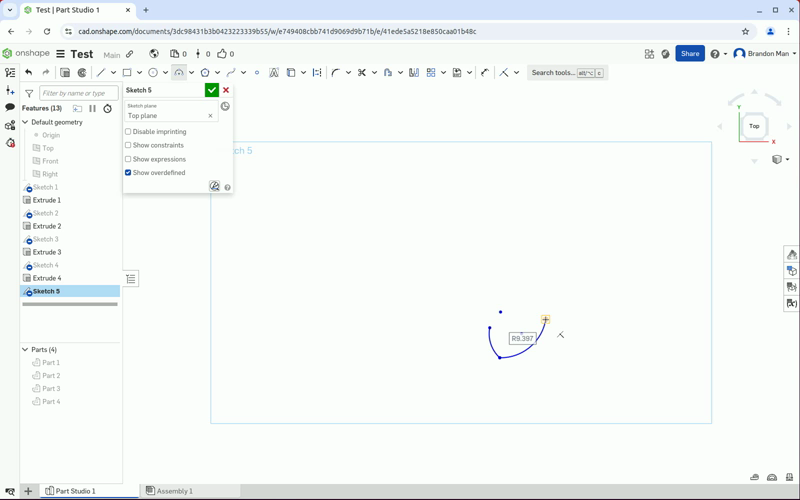
click(545, 319)
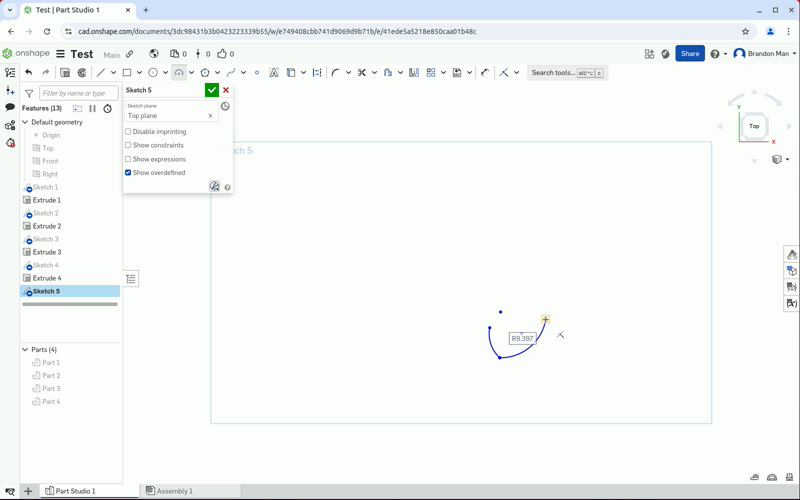
key_down(shift)
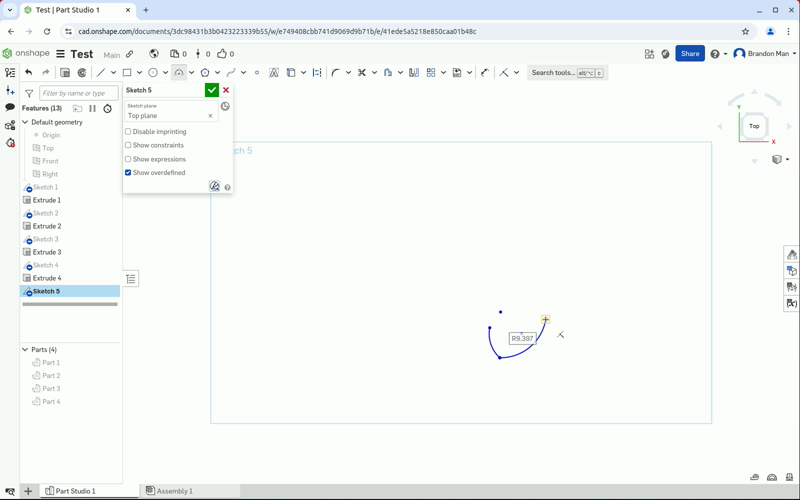
mouse_move(492, 328)
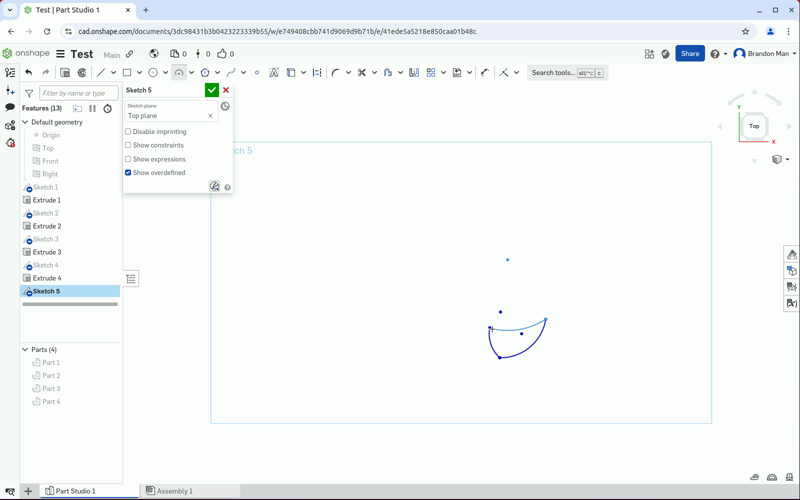
scroll(6)
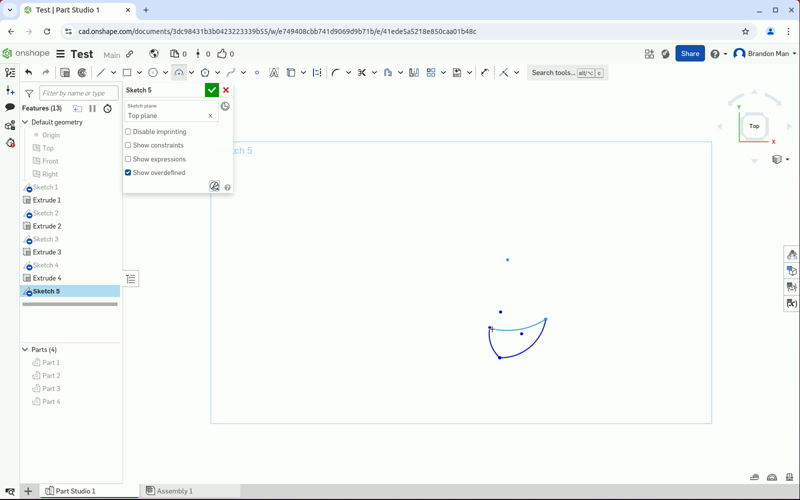
scroll(6)
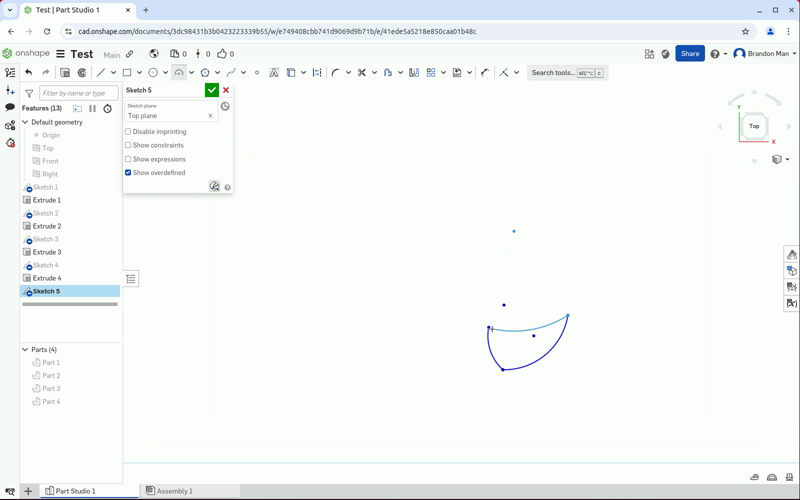
scroll(6)
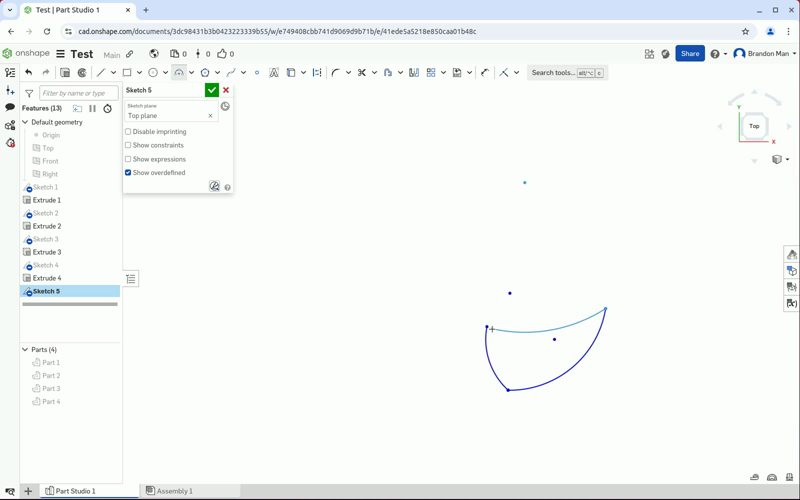
scroll(6)
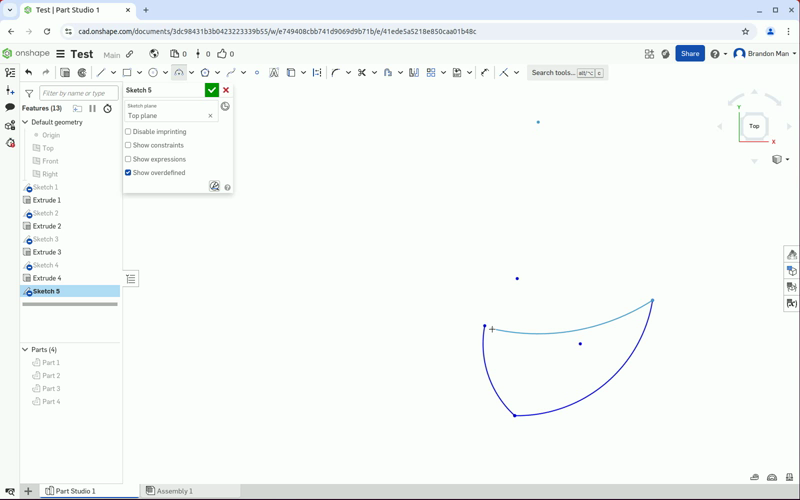
scroll(6)
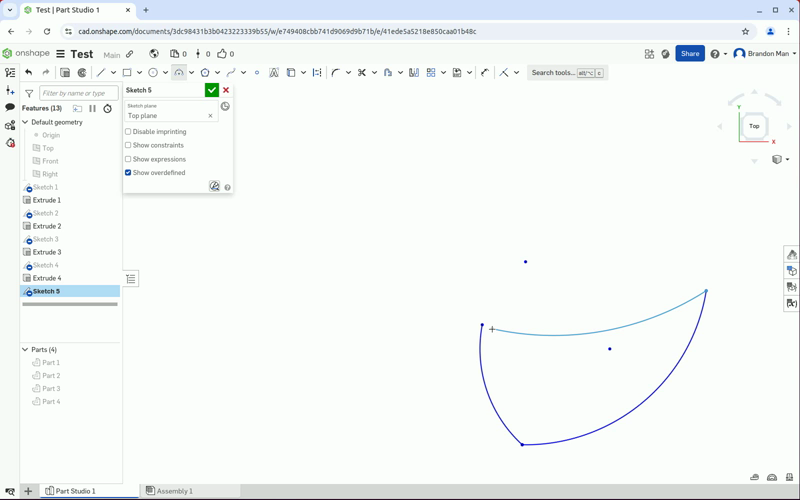
scroll(6)
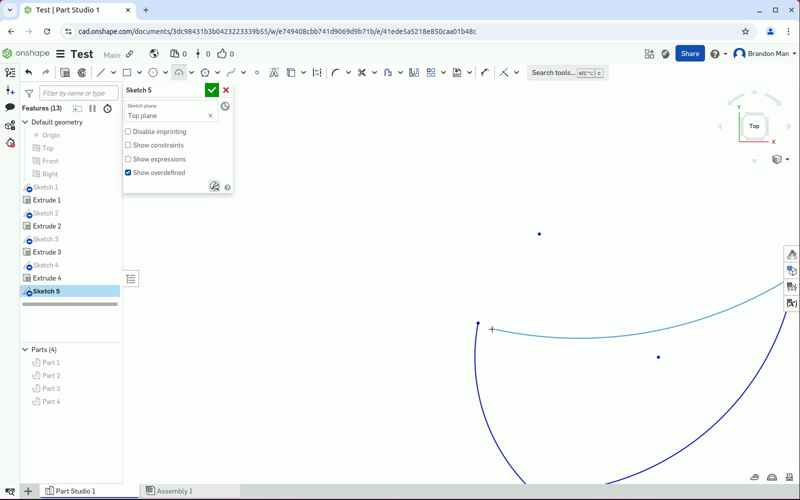
scroll(6)
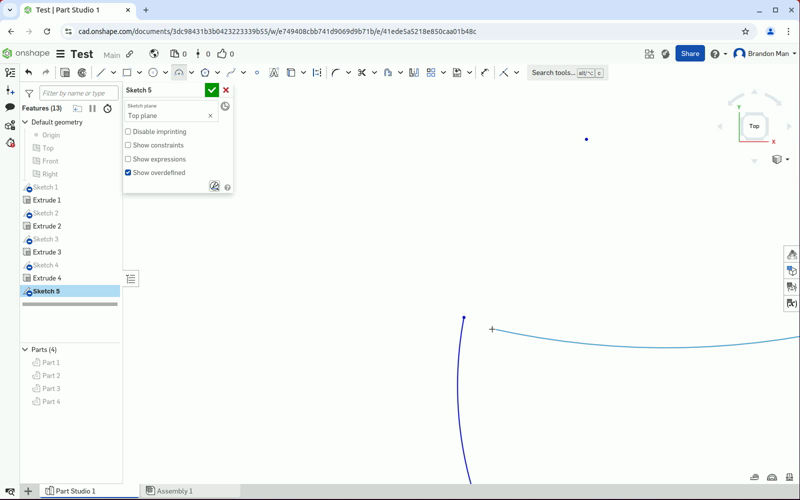
click(492, 328)
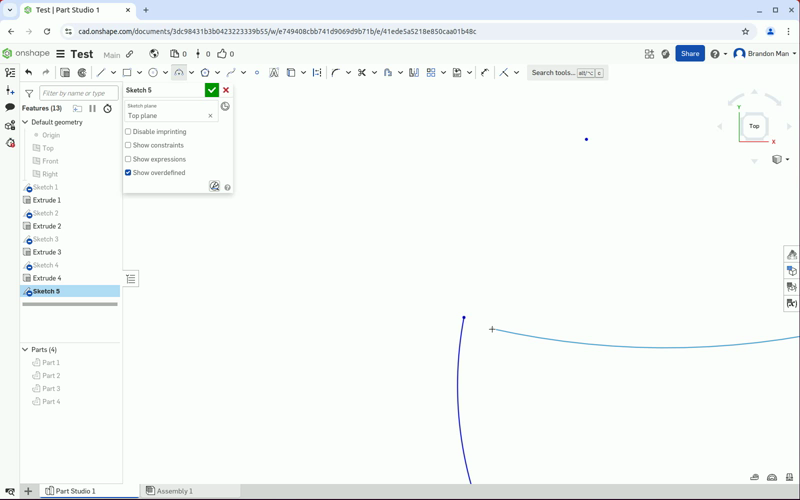
scroll(-6)
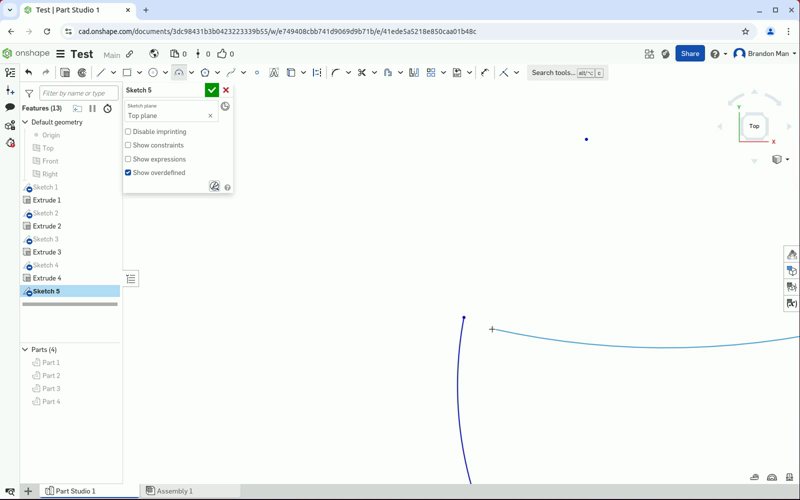
scroll(-6)
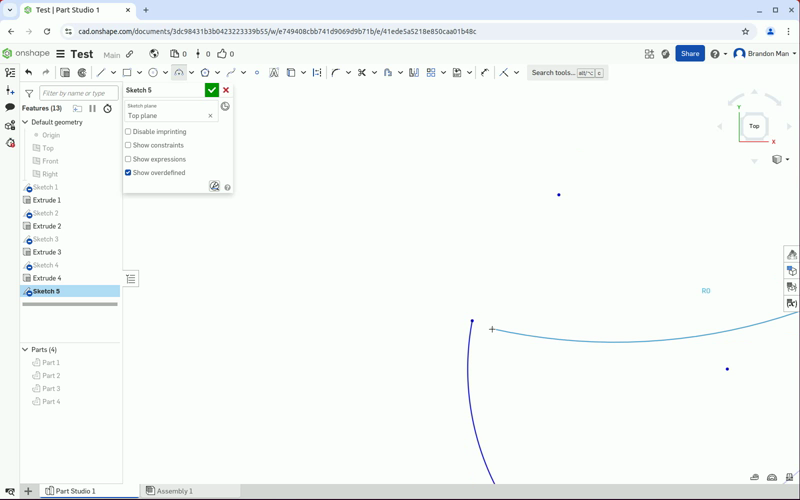
scroll(-6)
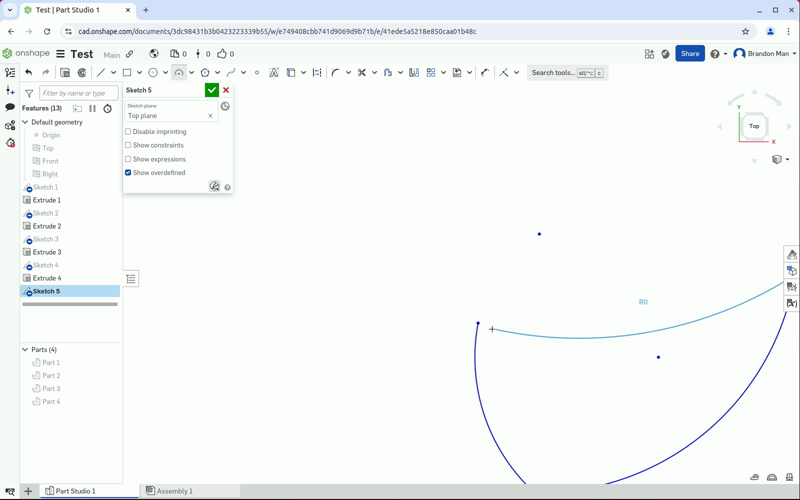
scroll(-6)
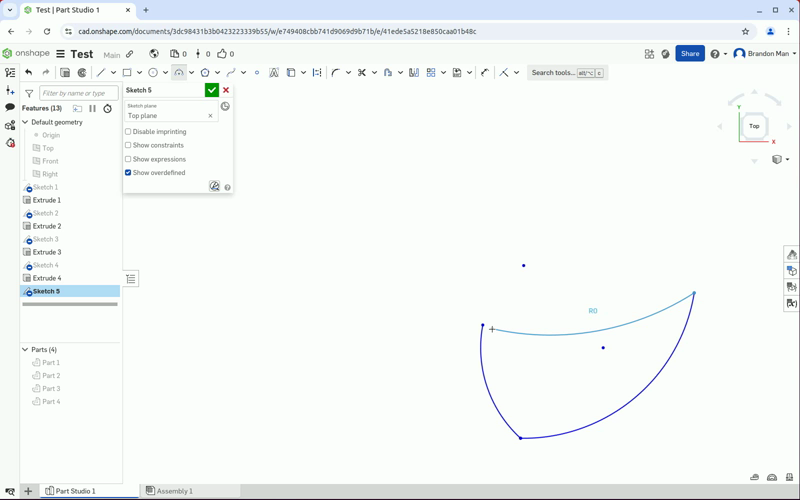
scroll(-6)
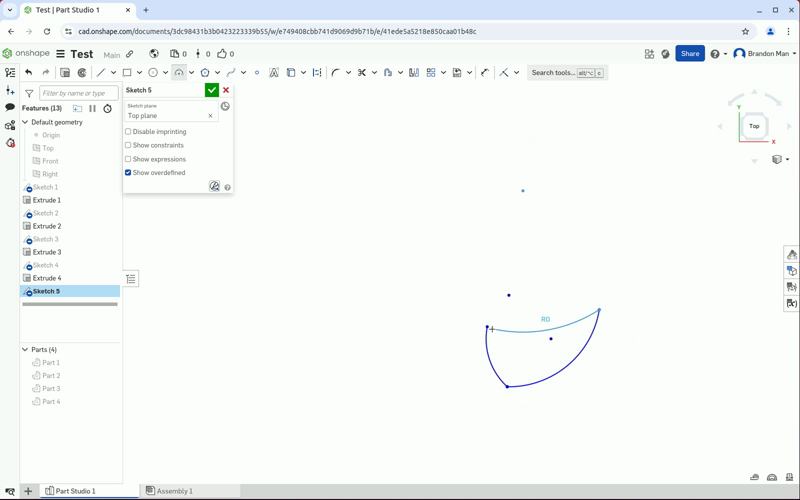
scroll(-6)
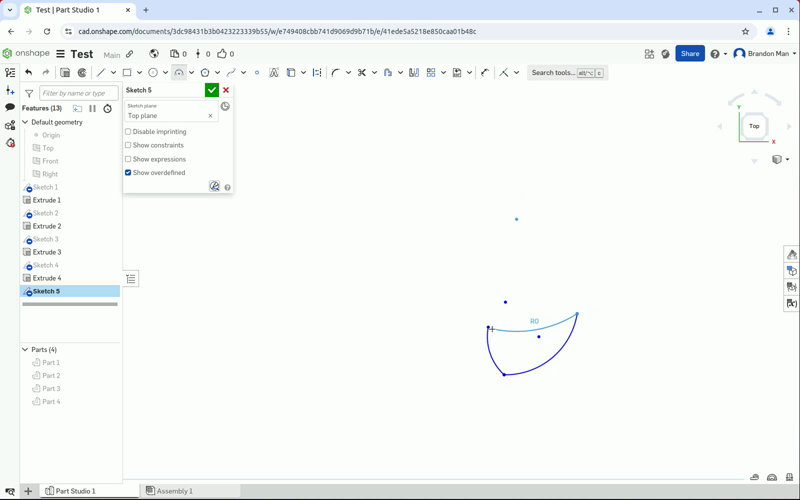
scroll(-6)
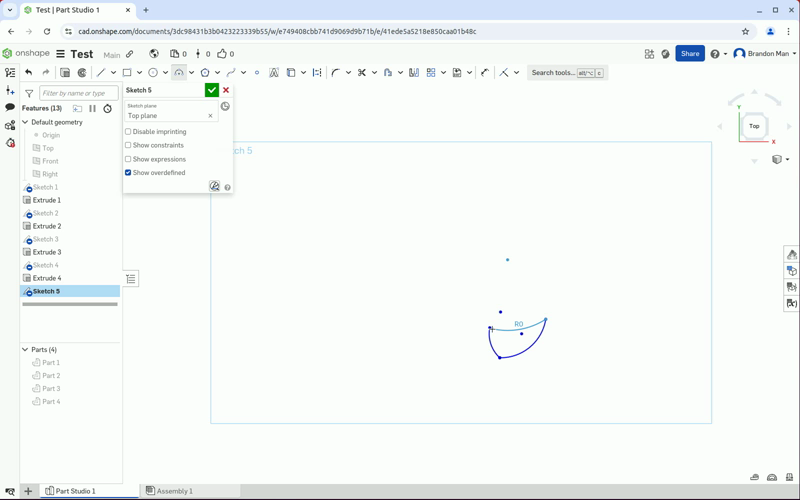
mouse_move(520, 331)
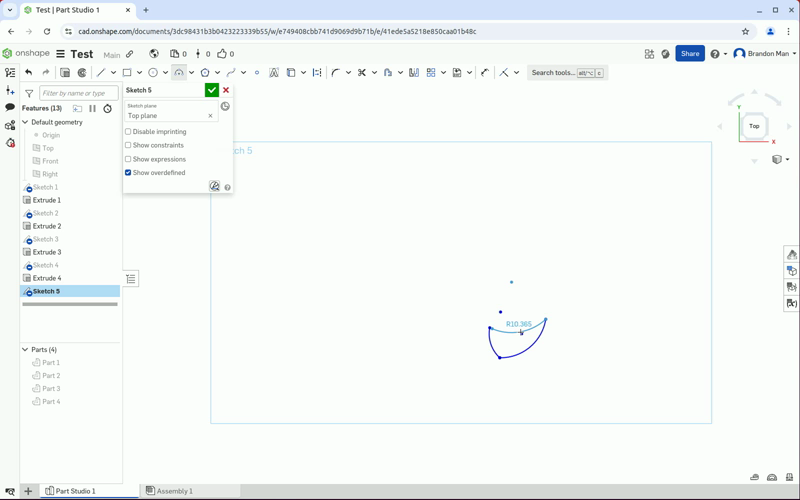
scroll(6)
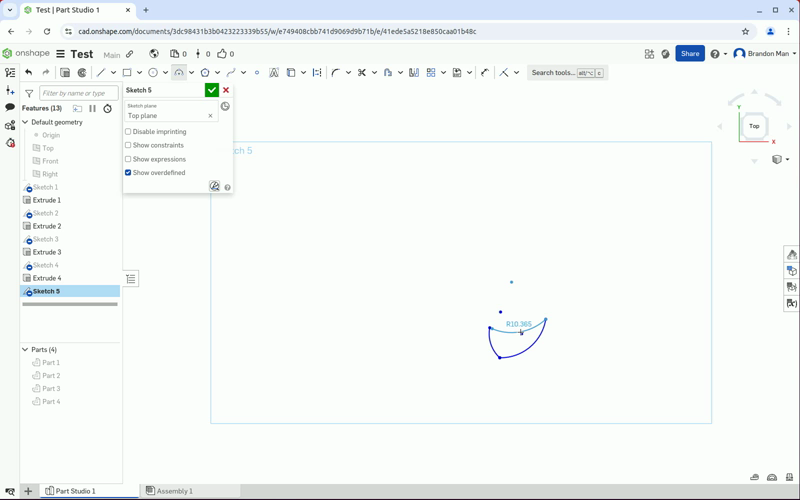
scroll(6)
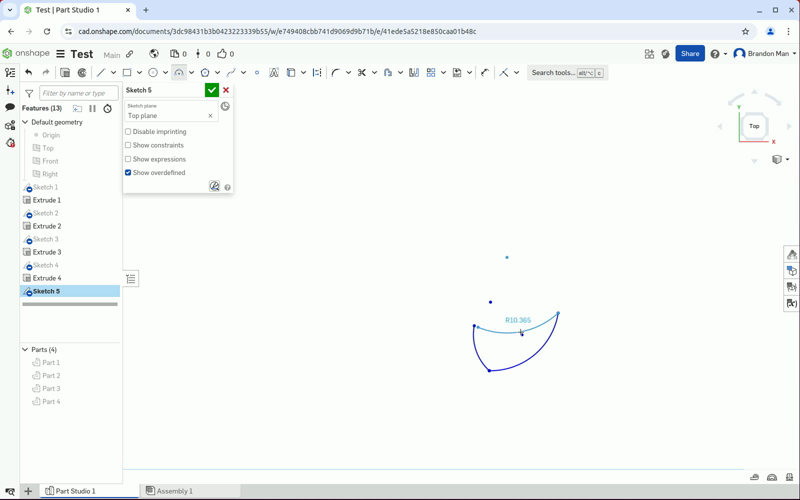
scroll(6)
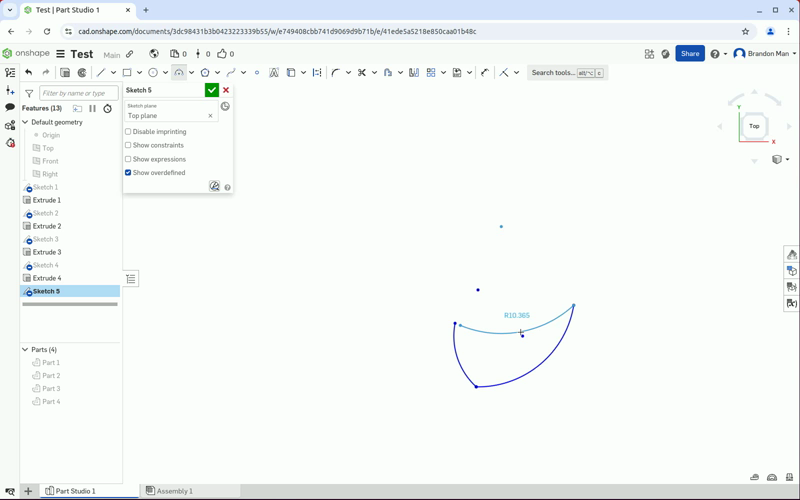
scroll(6)
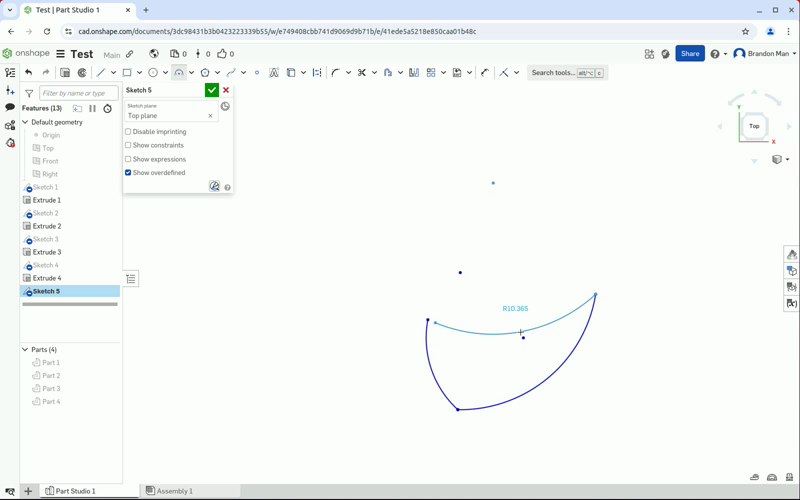
scroll(6)
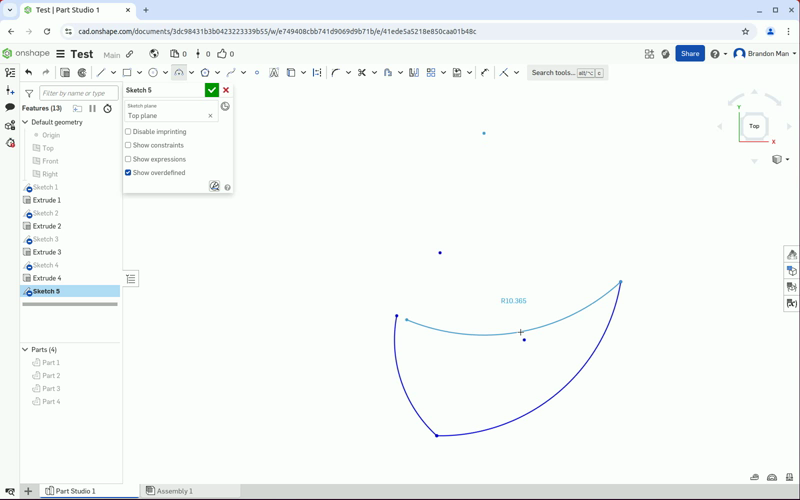
scroll(6)
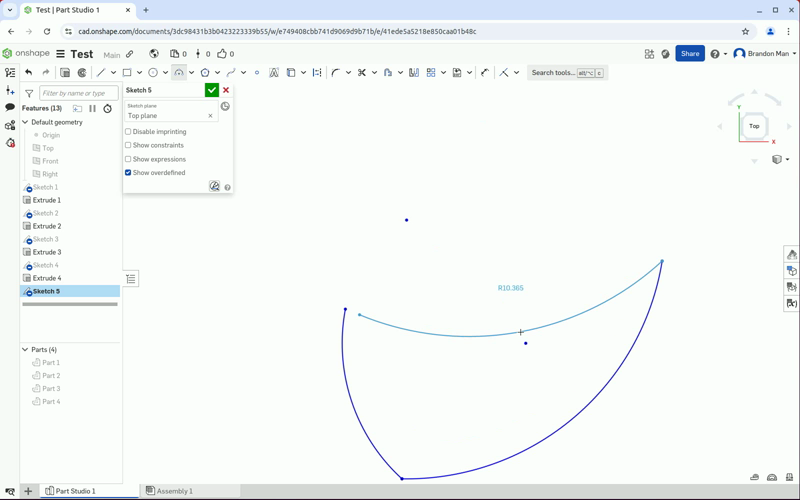
scroll(6)
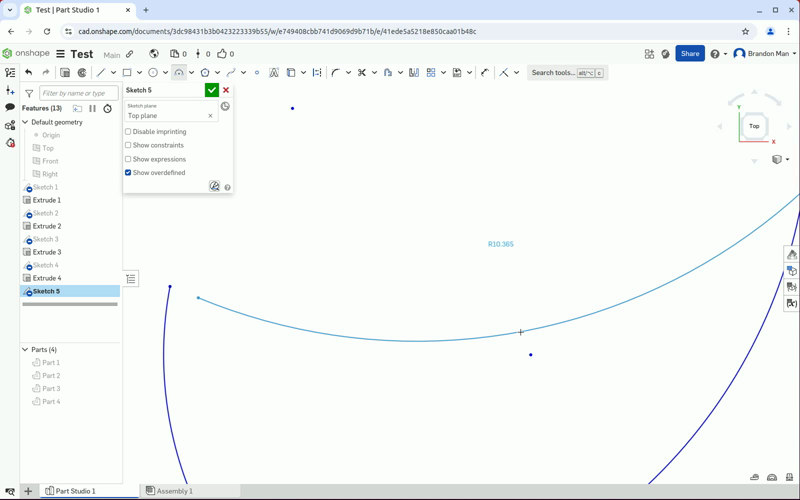
click(520, 331)
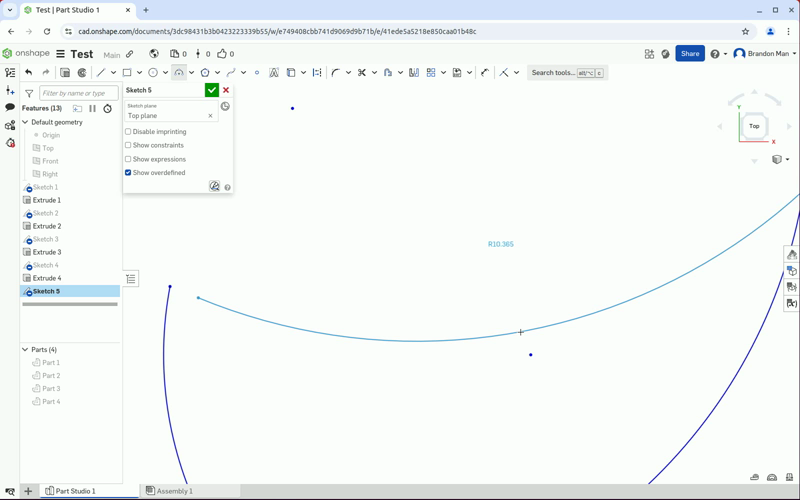
scroll(-6)
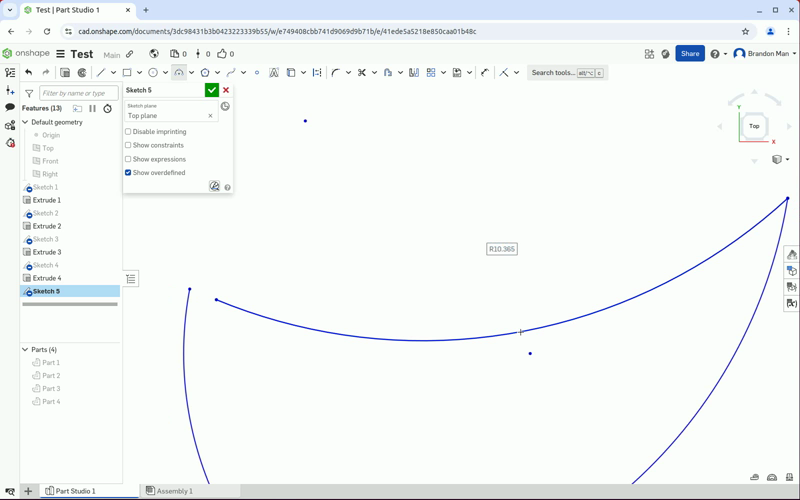
scroll(-6)
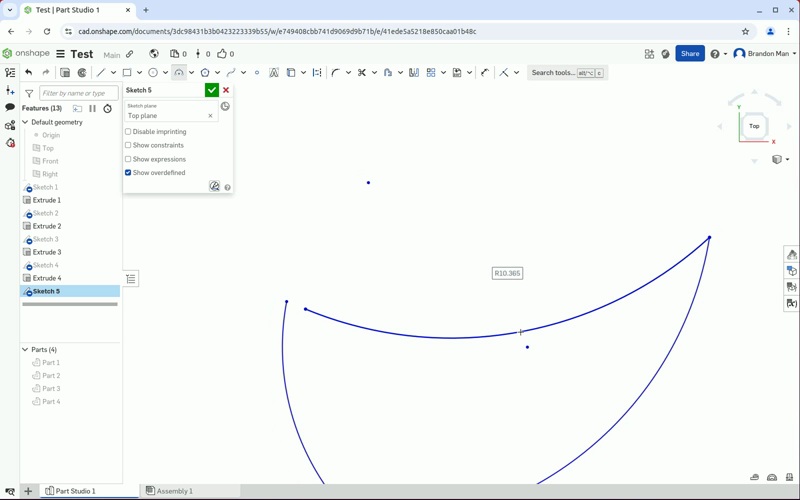
scroll(-6)
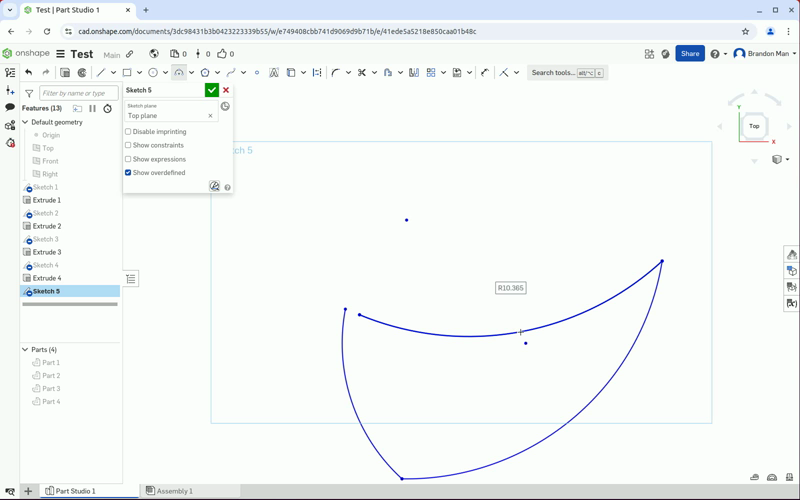
scroll(-6)
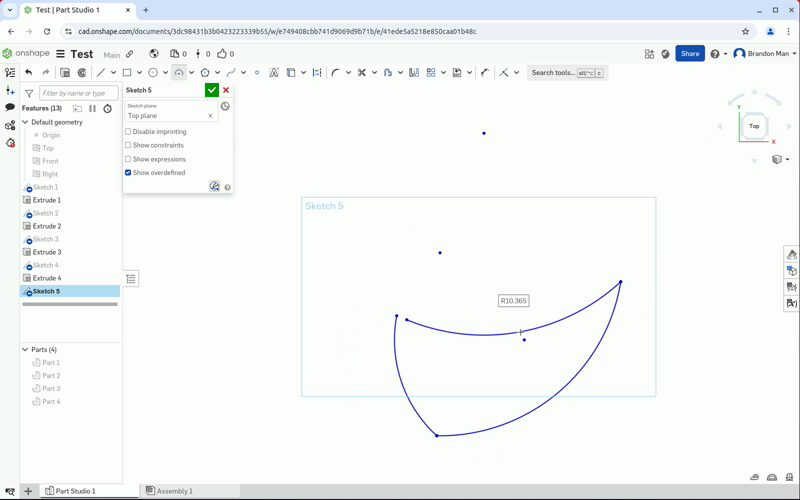
scroll(-6)
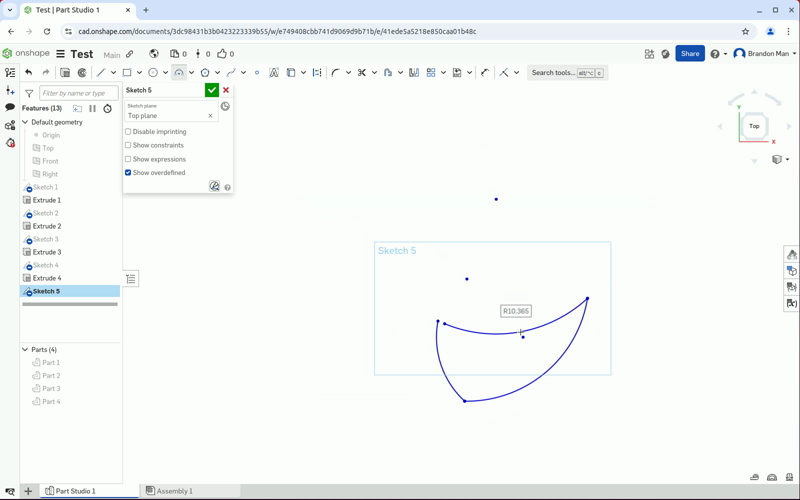
scroll(-6)
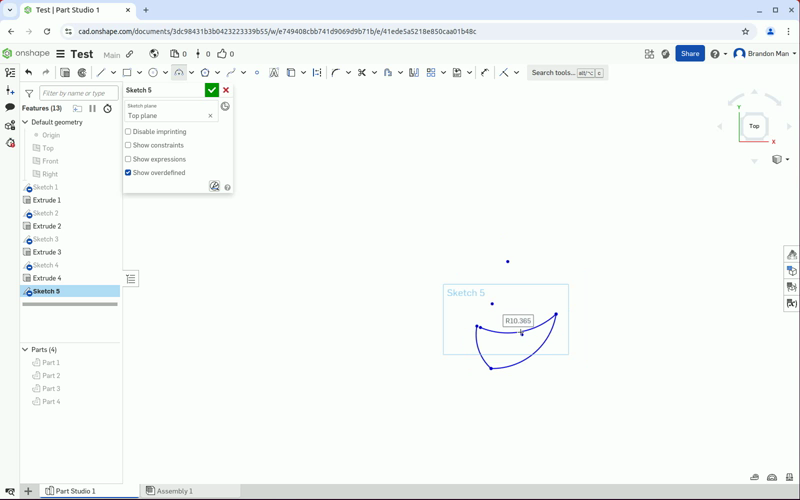
scroll(-6)
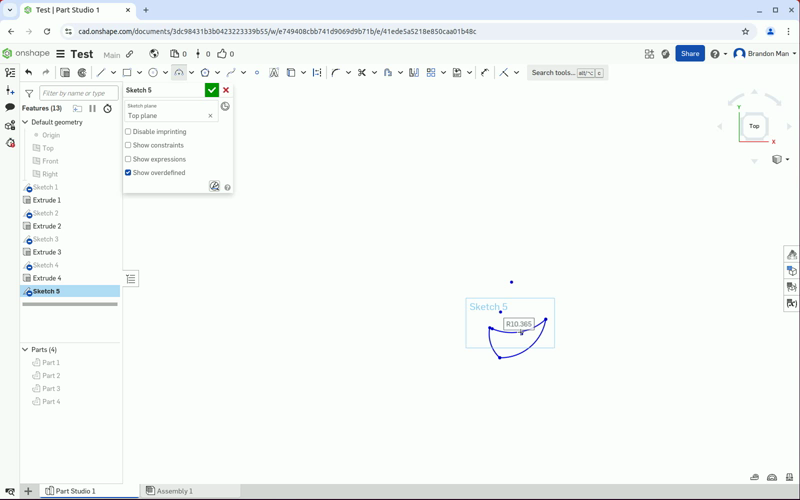
key_up(shift)
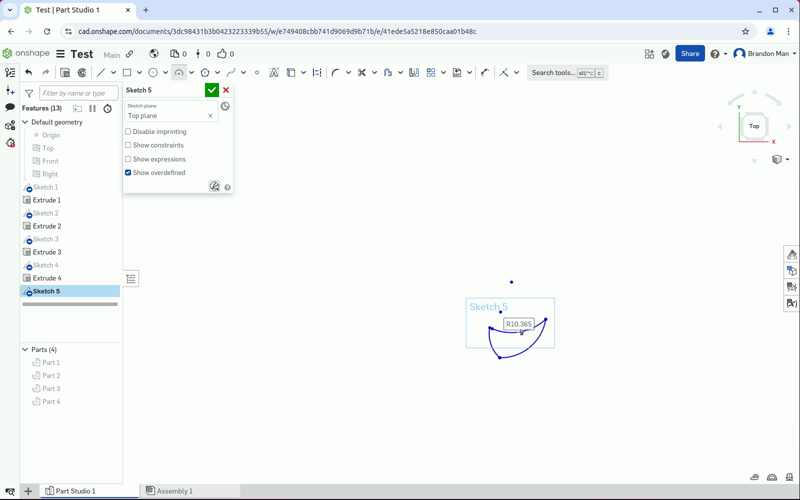
mouse_move(492, 328)
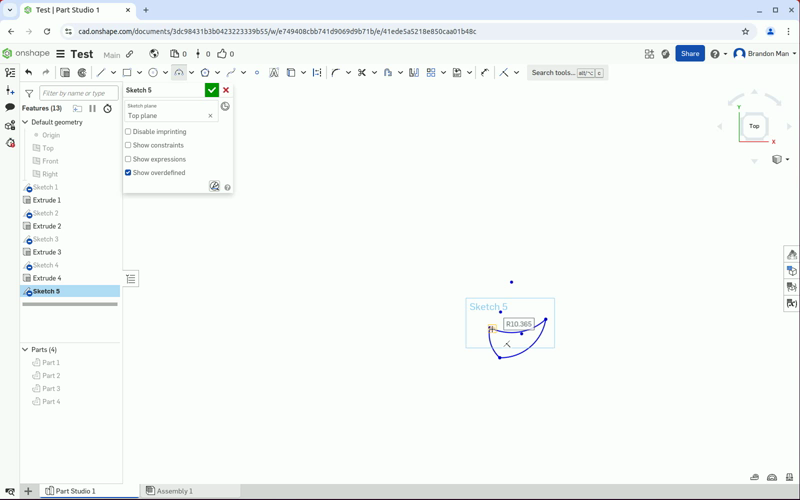
scroll(6)
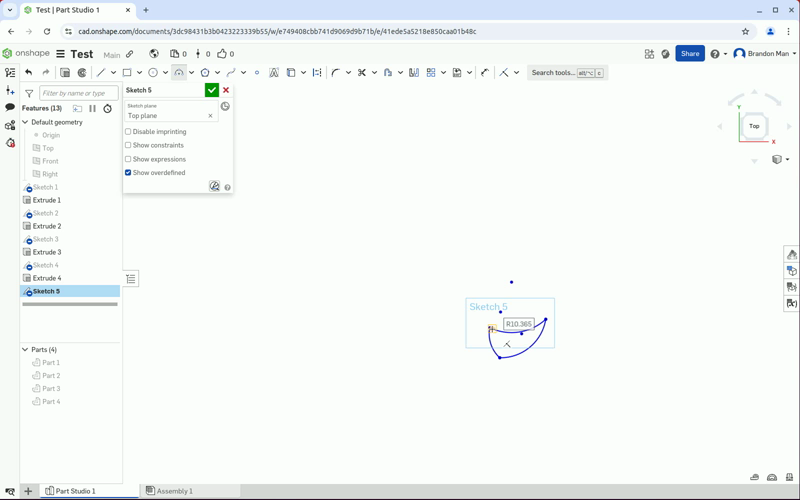
scroll(6)
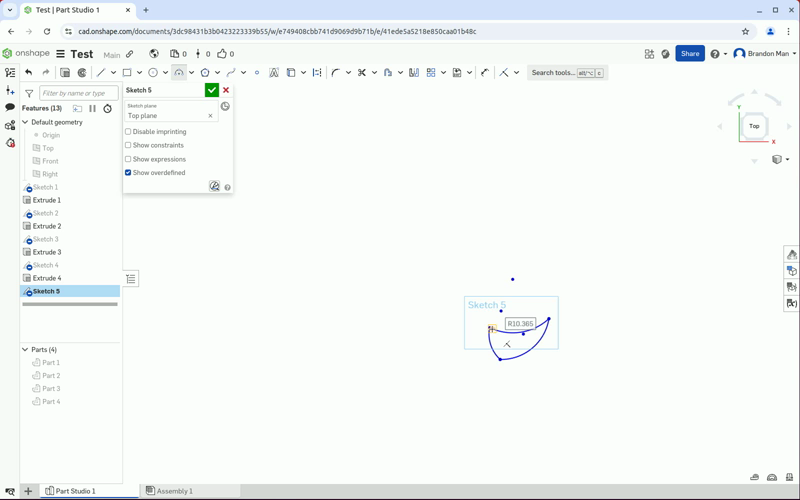
scroll(6)
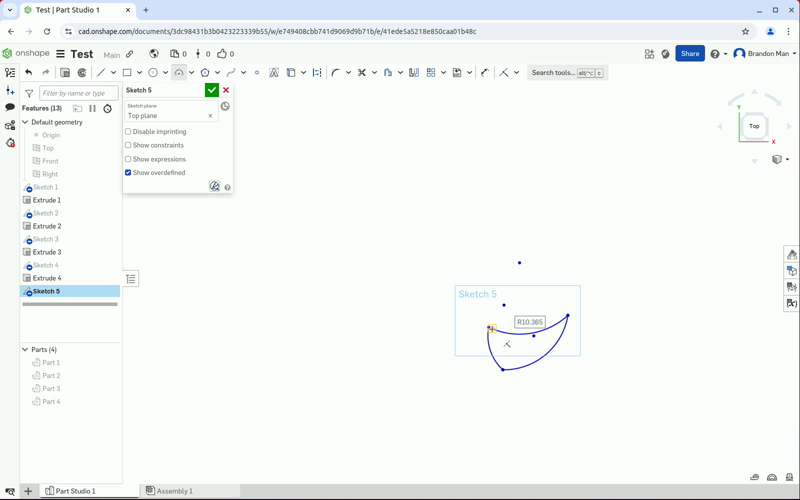
scroll(6)
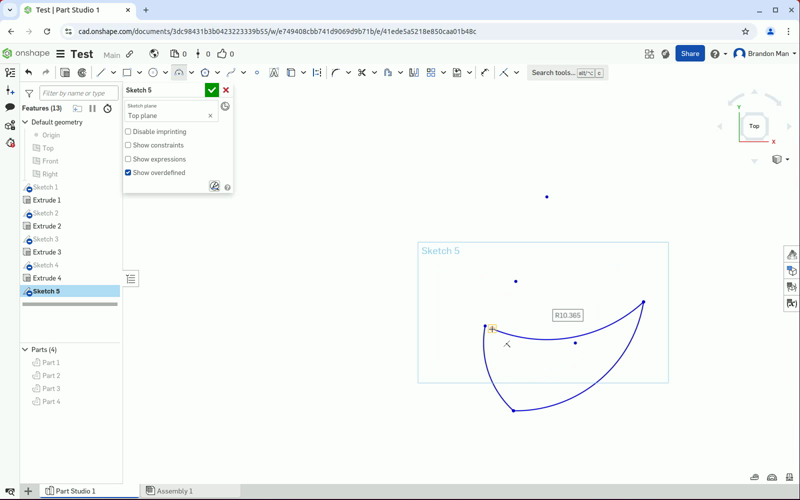
scroll(6)
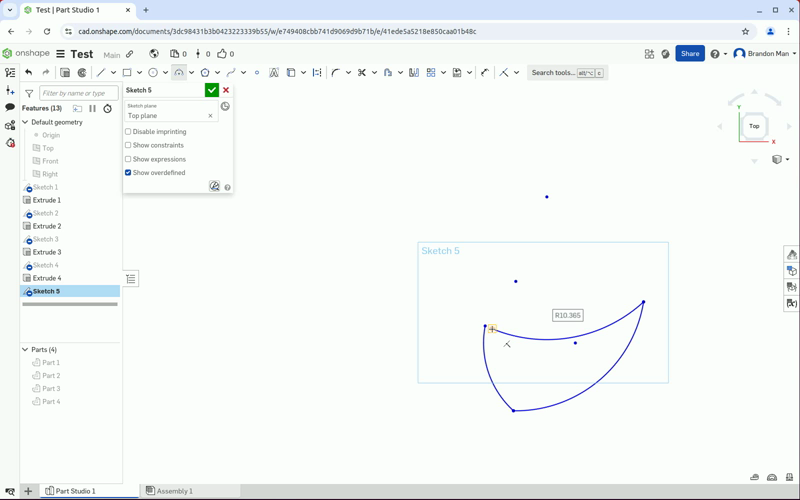
scroll(6)
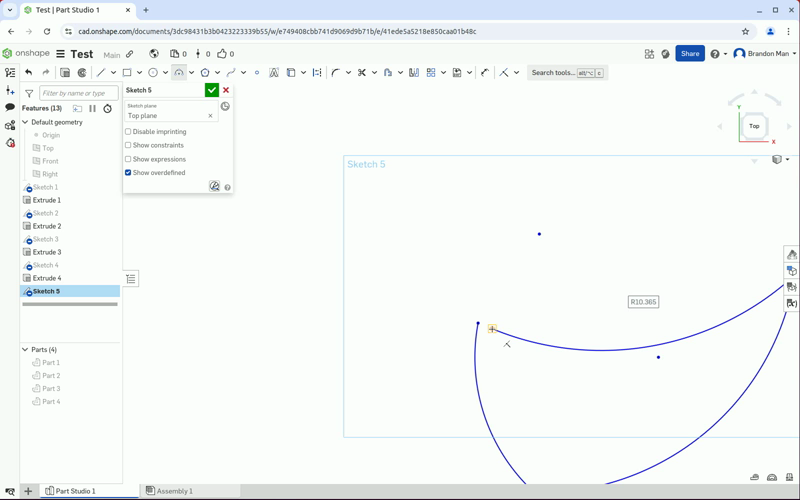
scroll(6)
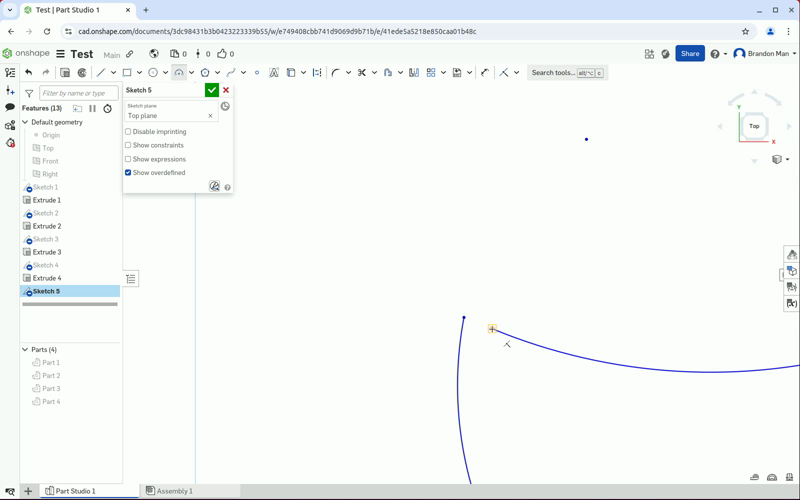
click(492, 328)
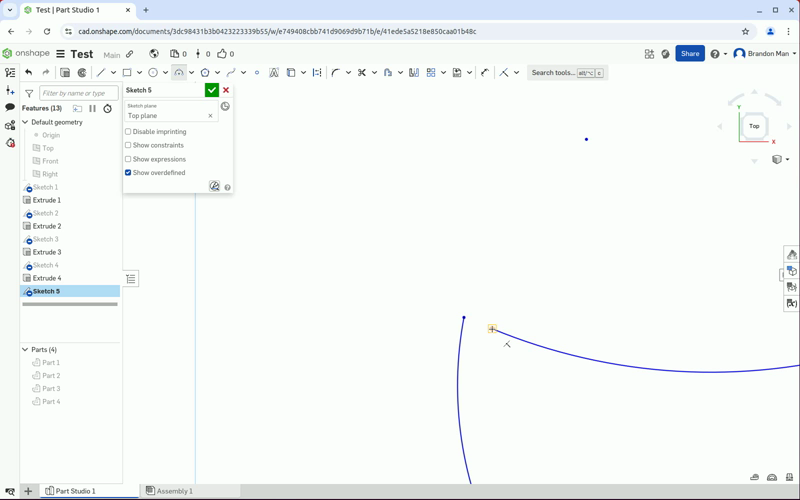
scroll(-6)
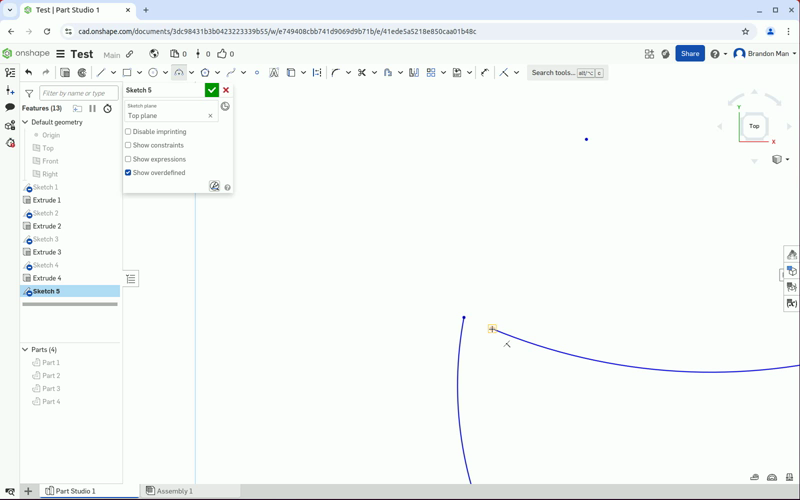
scroll(-6)
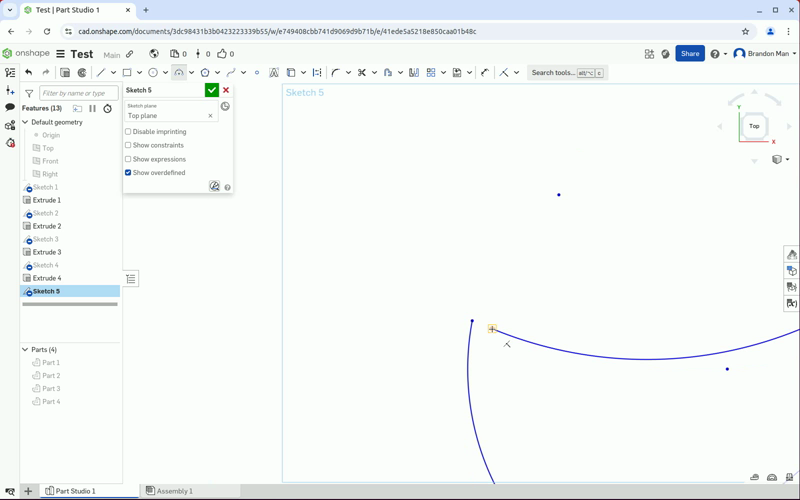
scroll(-6)
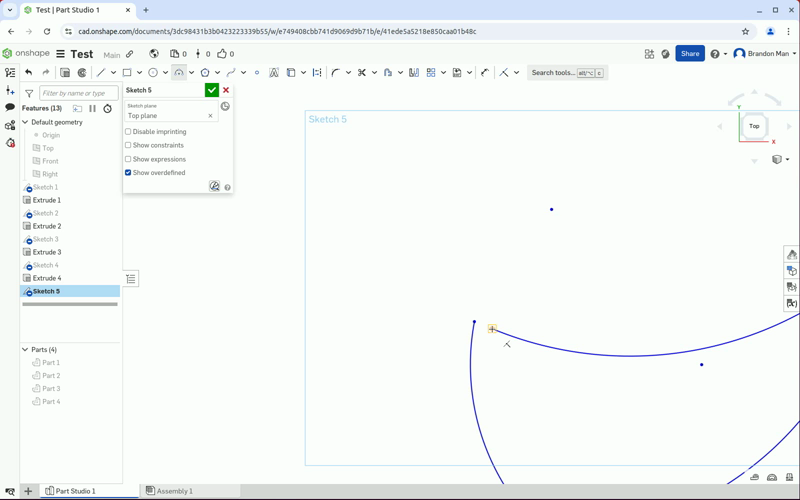
scroll(-6)
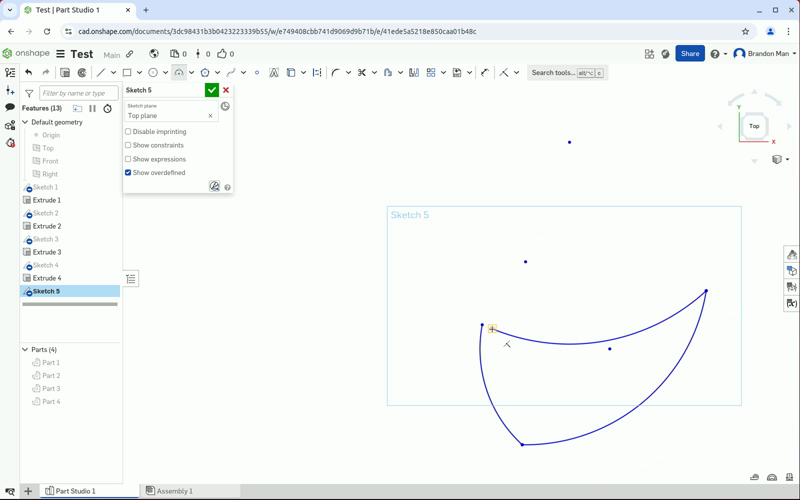
scroll(-6)
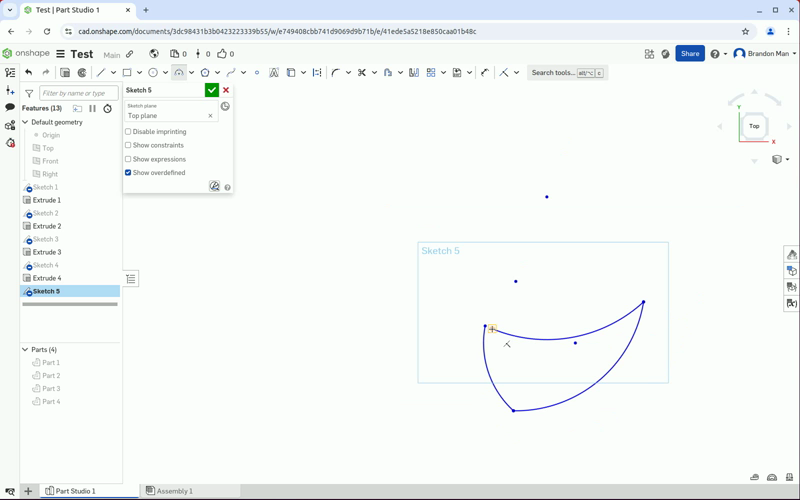
scroll(-6)
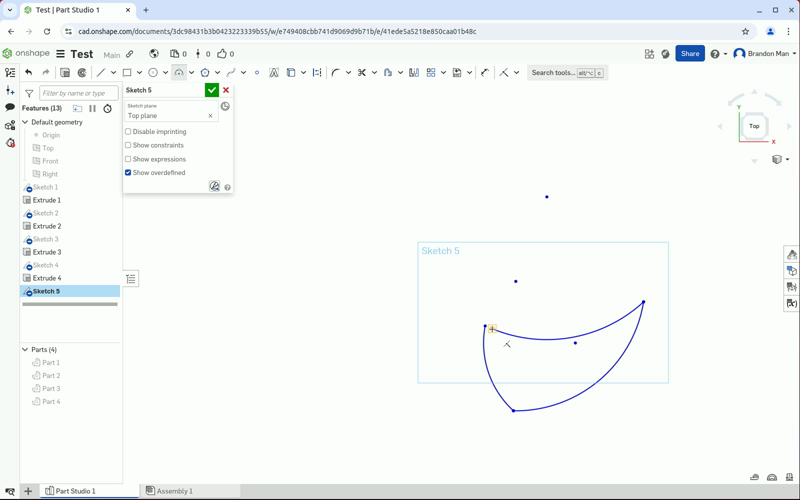
scroll(-6)
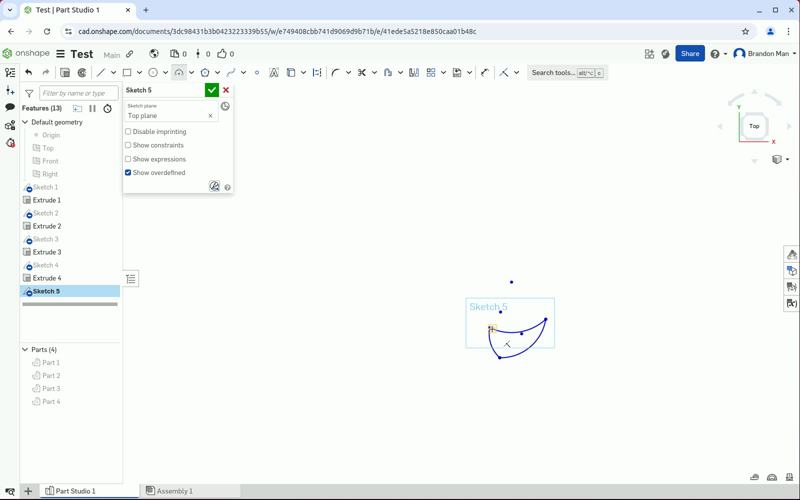
mouse_move(489, 327)
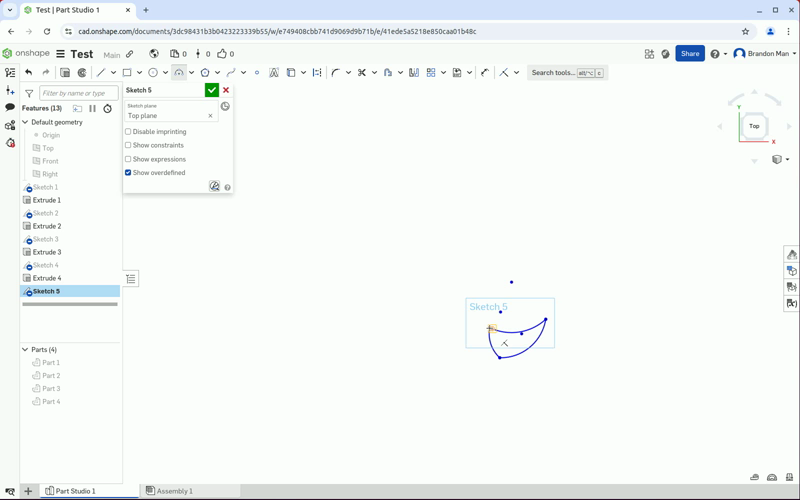
scroll(6)
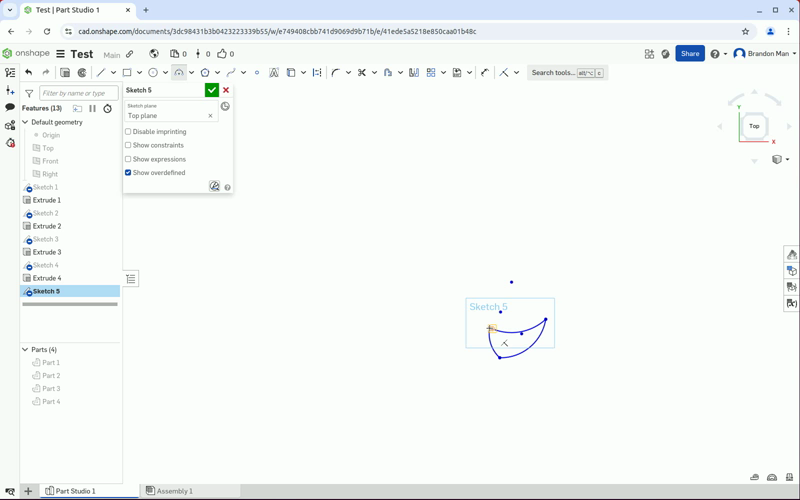
scroll(6)
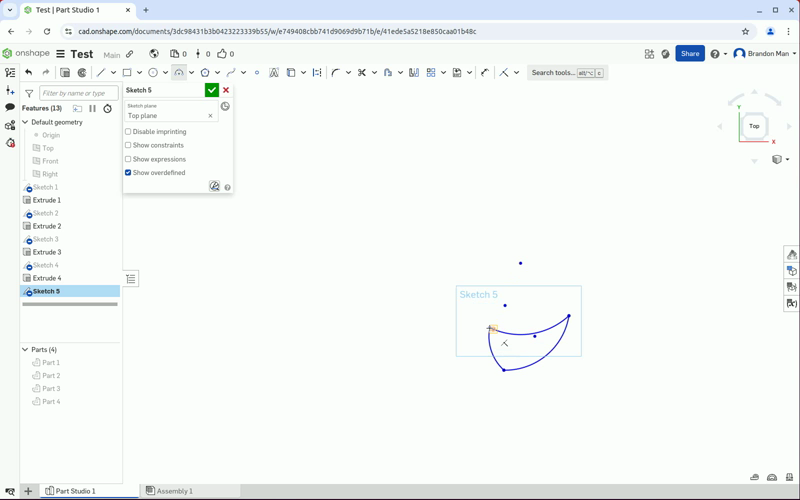
scroll(6)
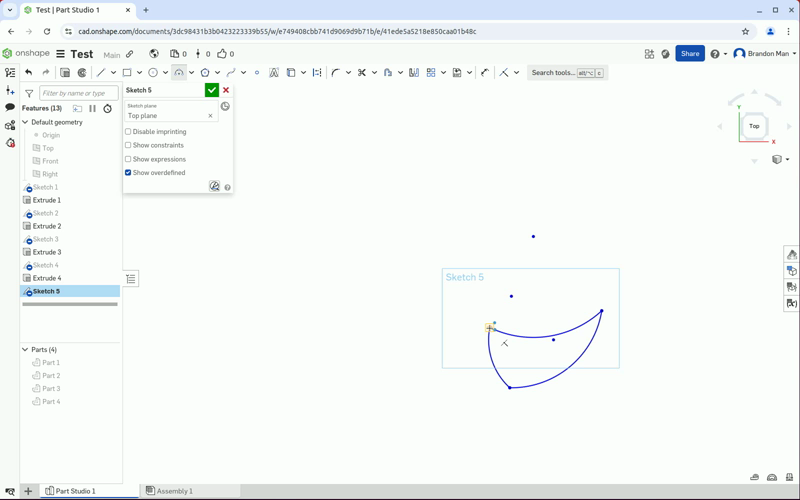
scroll(6)
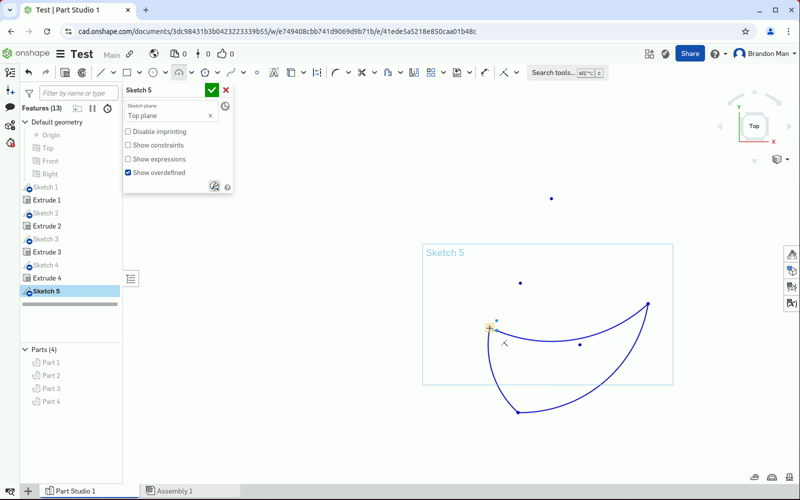
scroll(6)
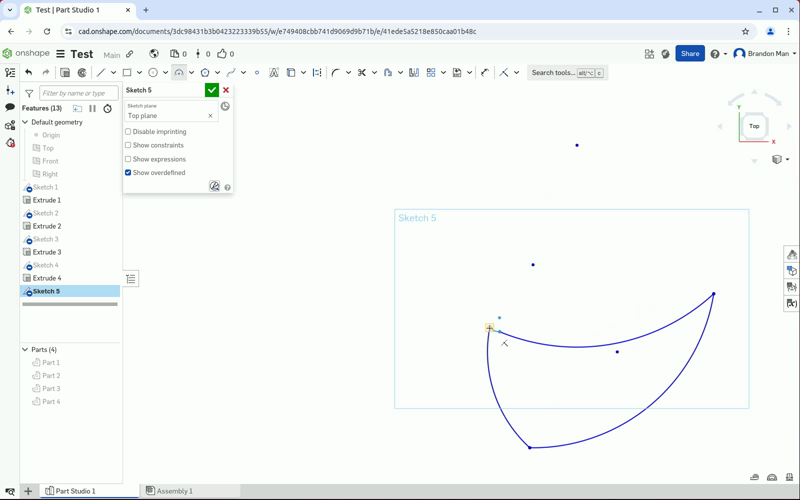
scroll(6)
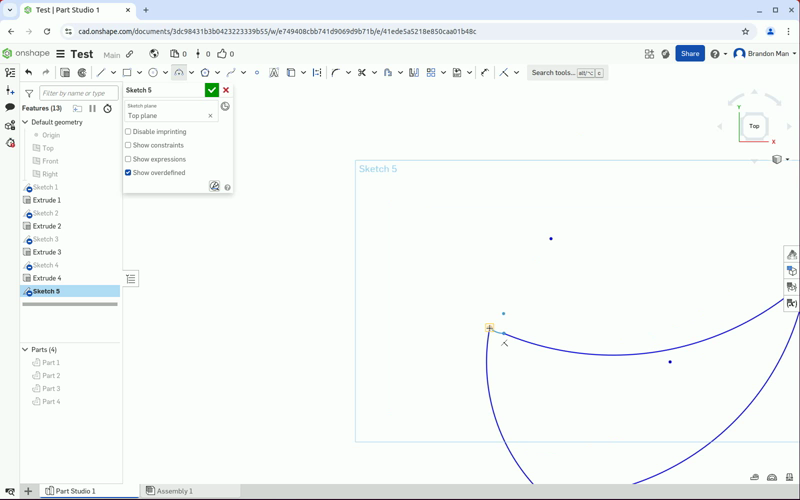
scroll(6)
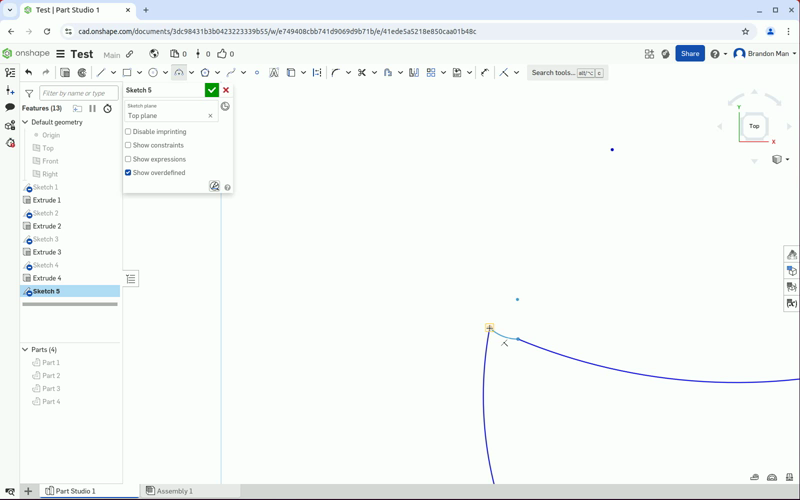
click(489, 327)
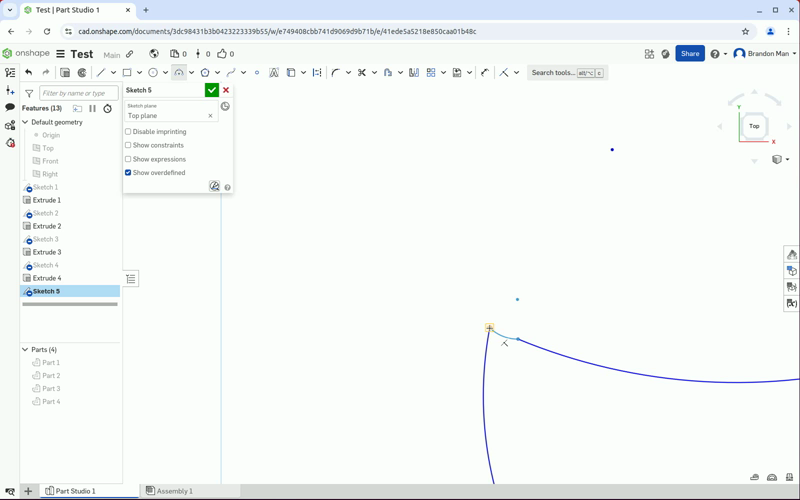
scroll(-6)
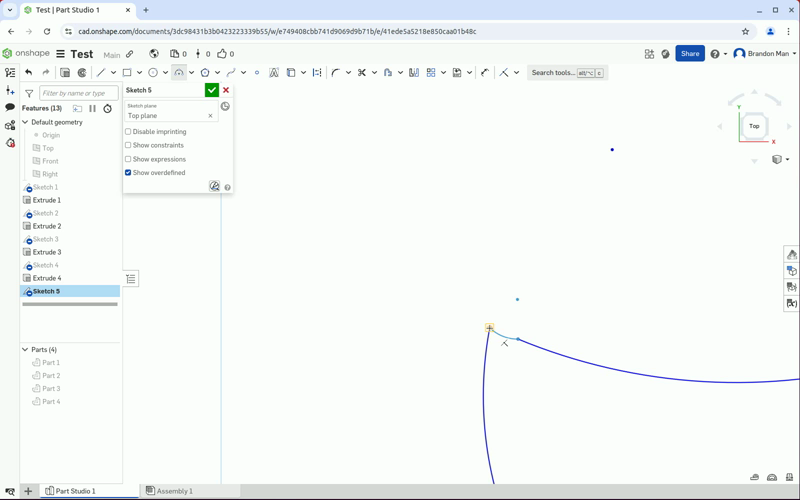
scroll(-6)
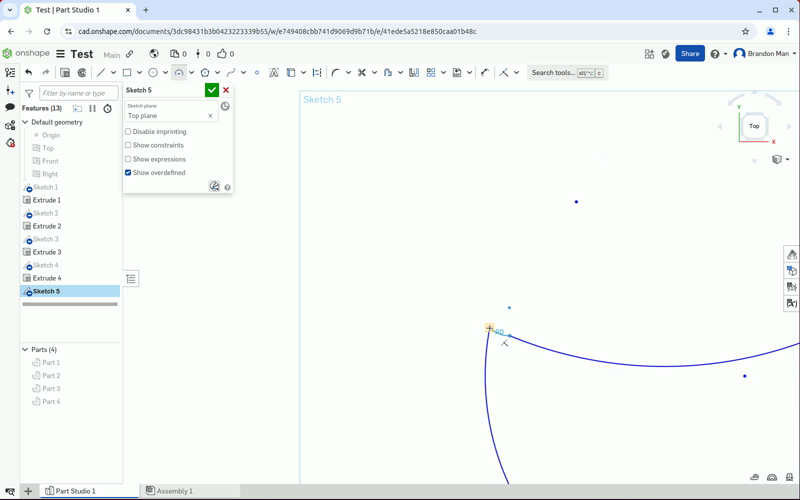
scroll(-6)
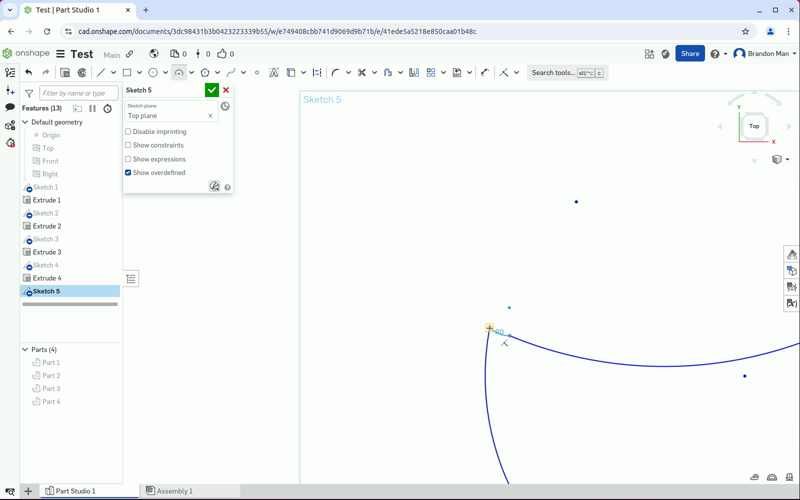
scroll(-6)
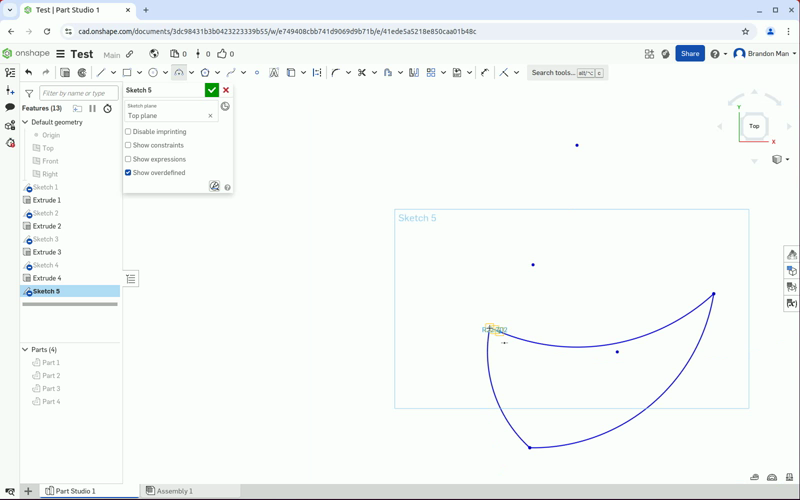
scroll(-6)
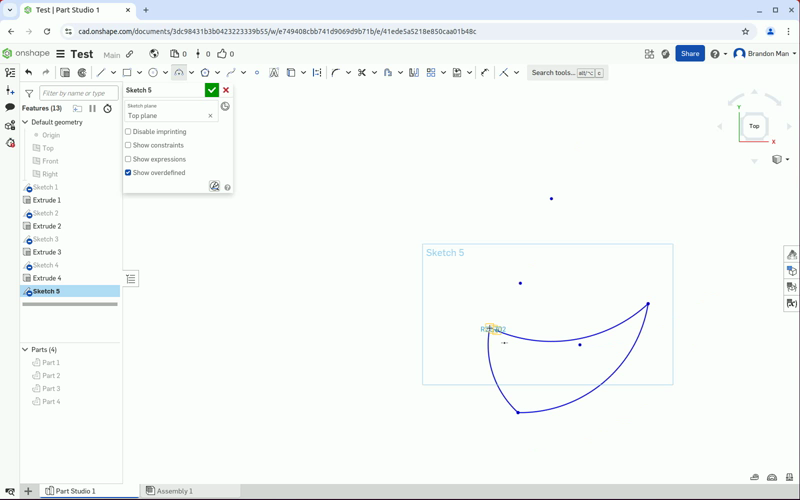
scroll(-6)
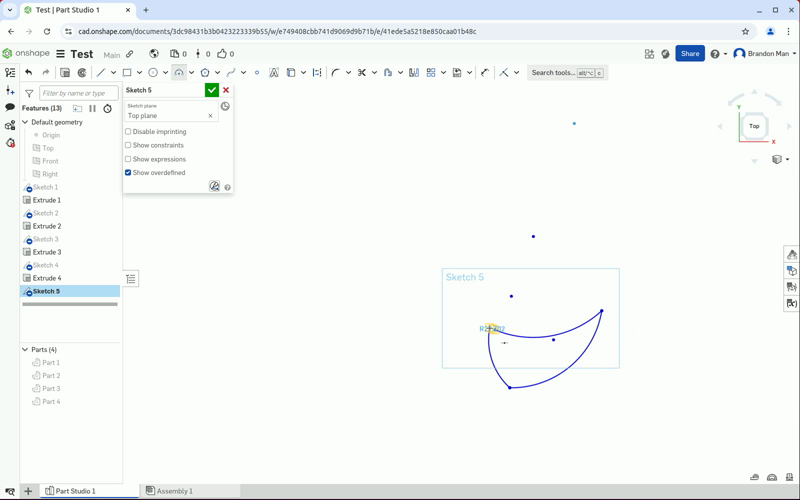
scroll(-6)
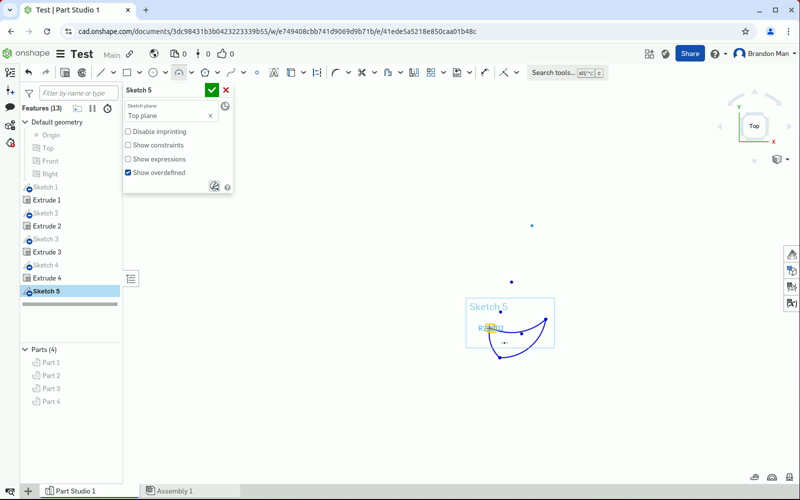
key_down(shift)
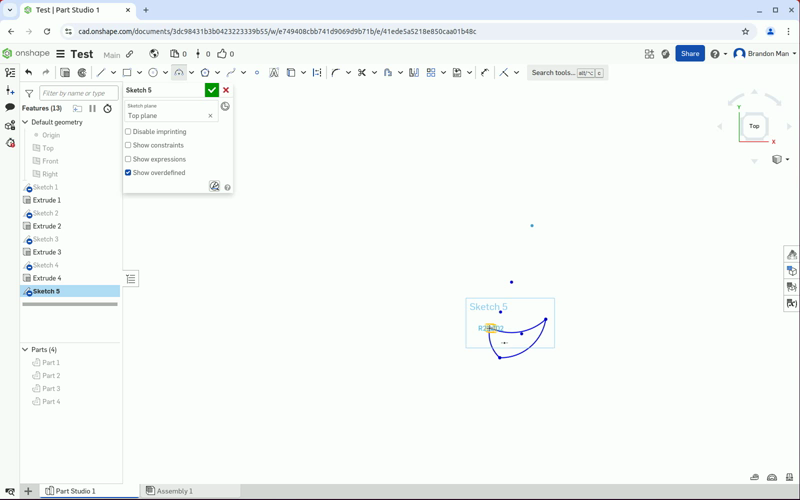
mouse_move(491, 327)
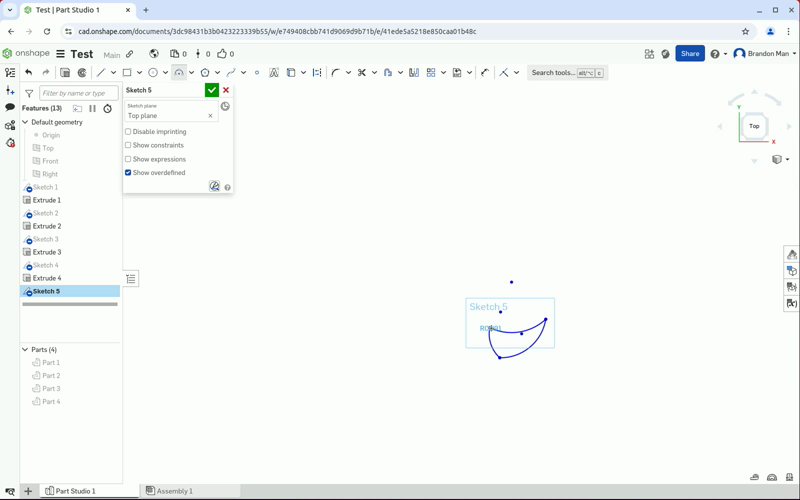
scroll(6)
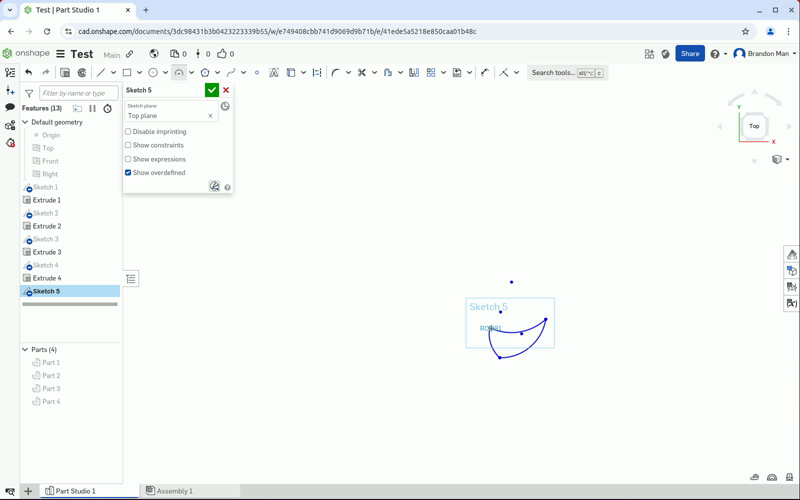
scroll(6)
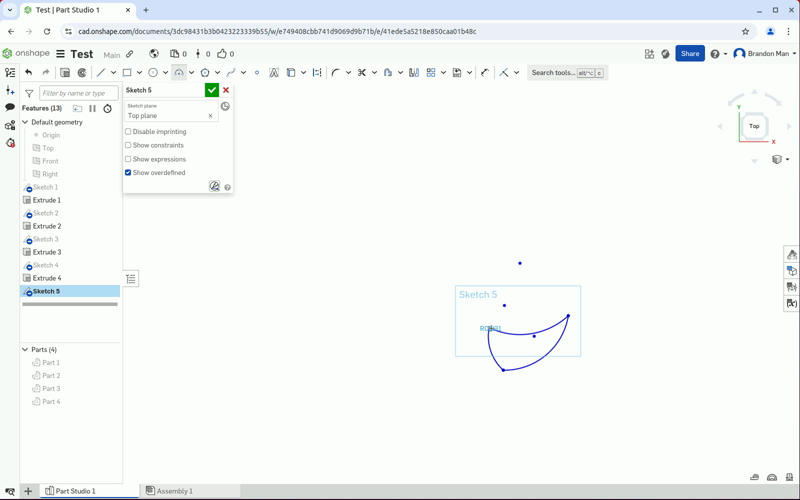
scroll(6)
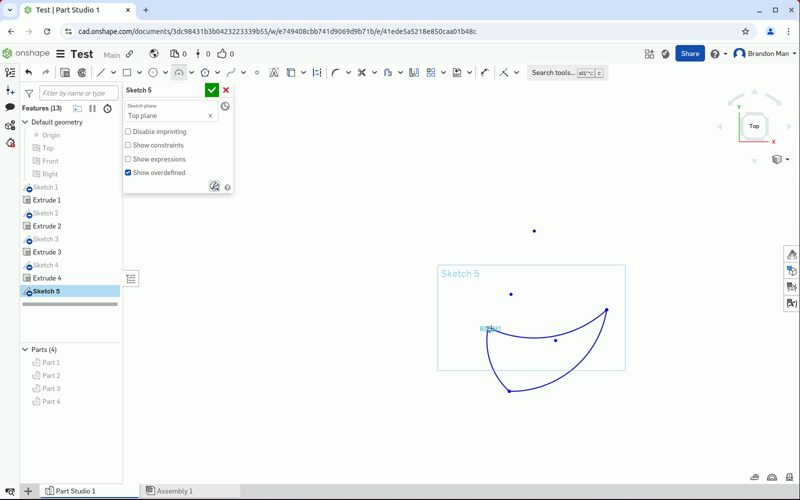
scroll(6)
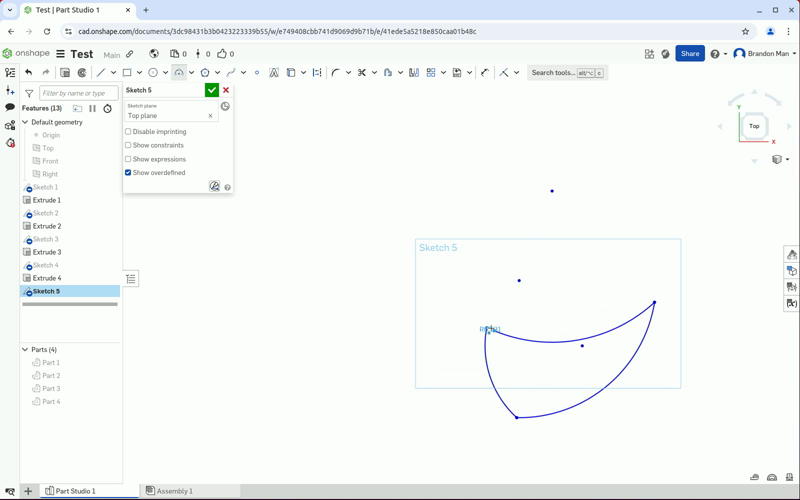
scroll(6)
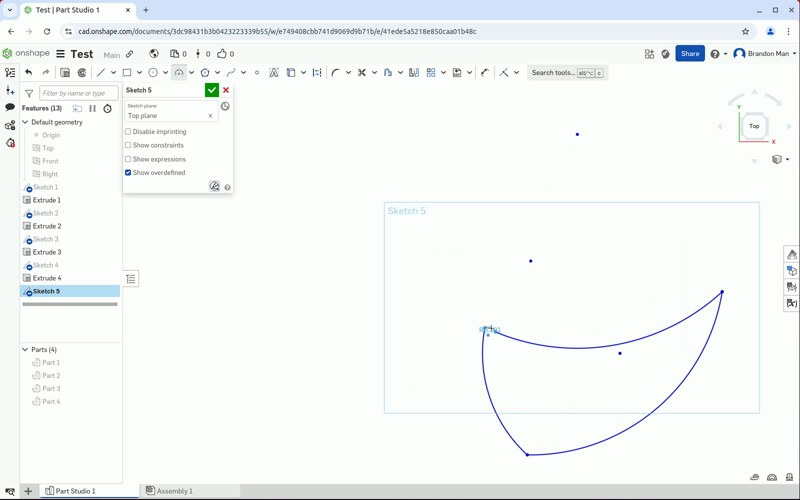
scroll(6)
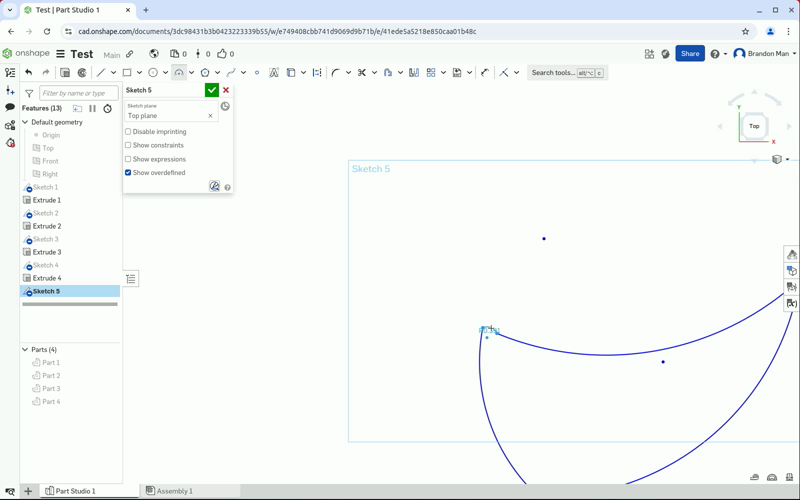
scroll(6)
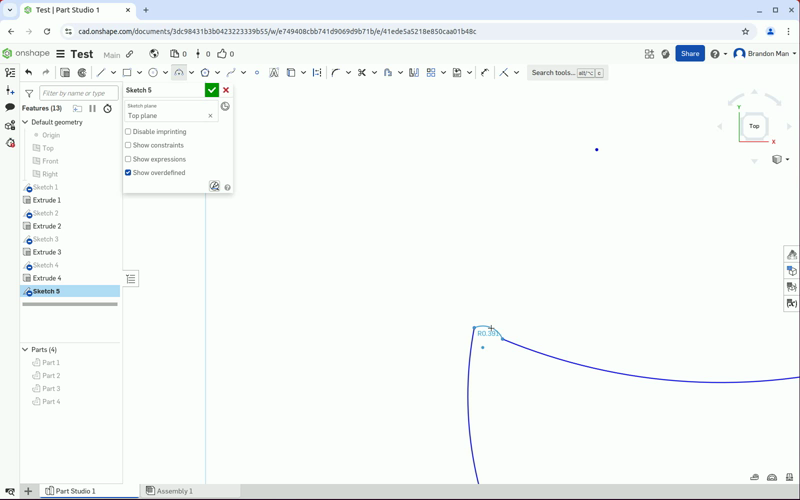
click(491, 327)
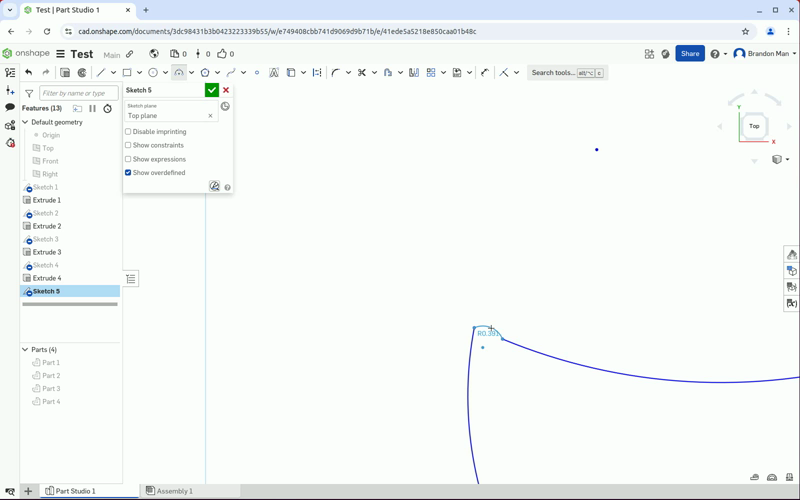
scroll(-6)
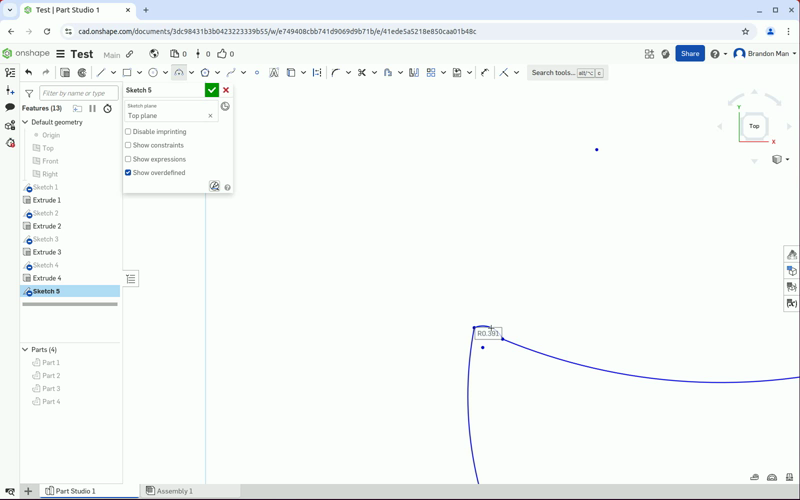
scroll(-6)
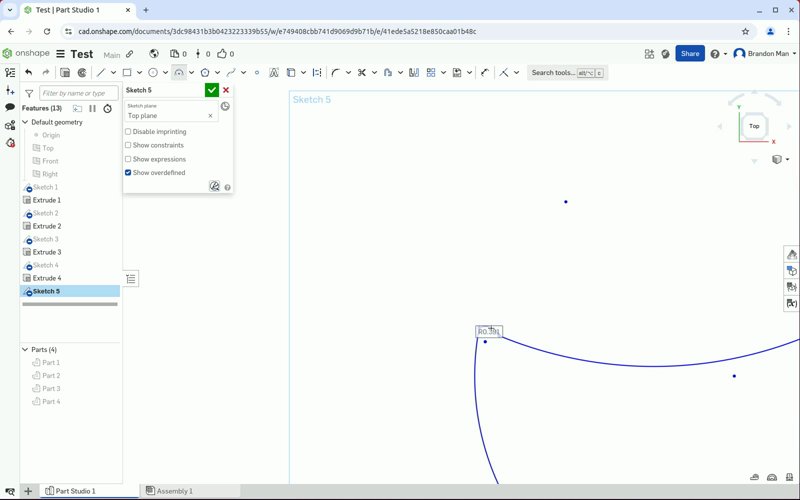
scroll(-6)
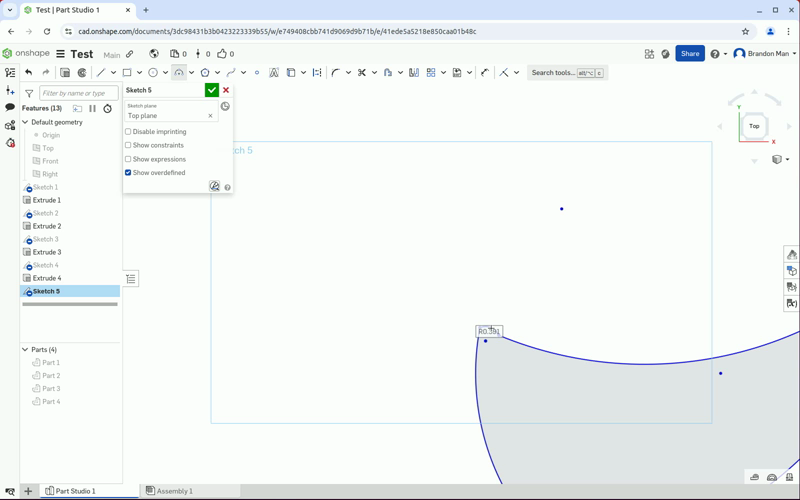
scroll(-6)
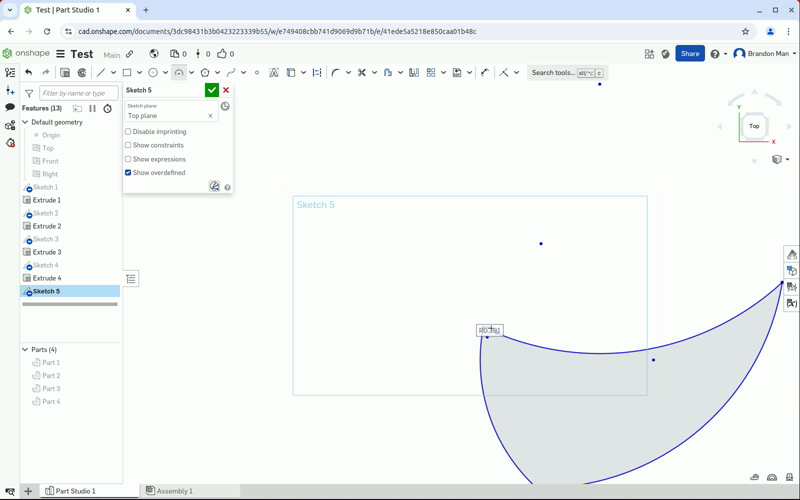
scroll(-6)
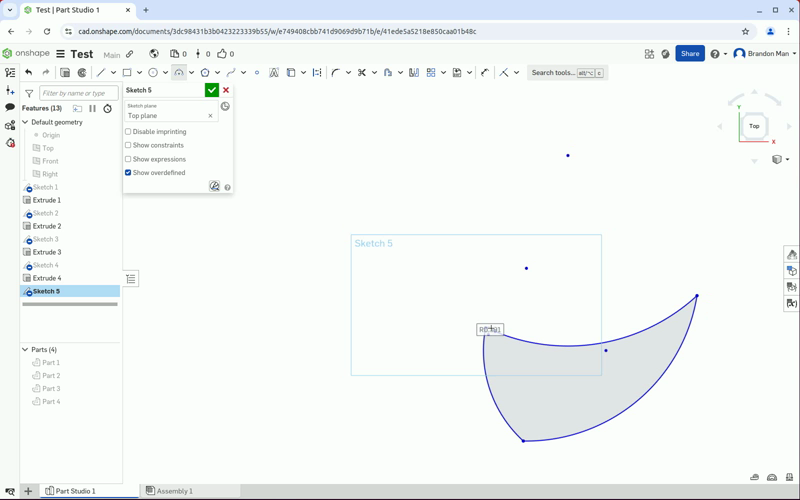
scroll(-6)
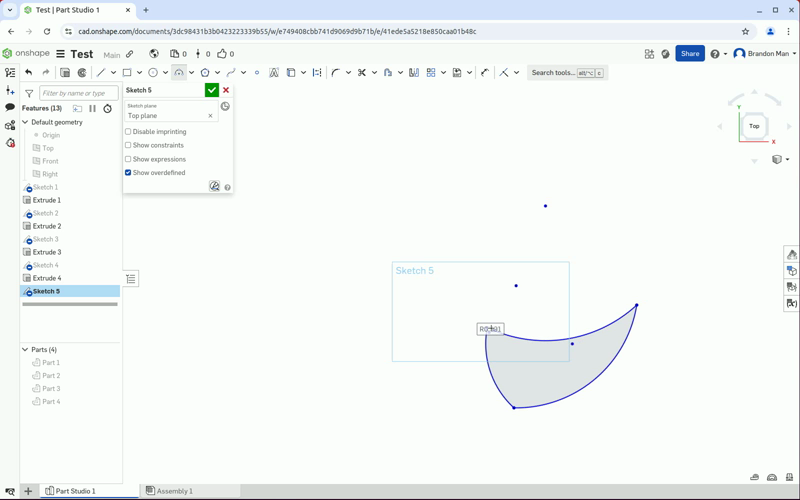
scroll(-6)
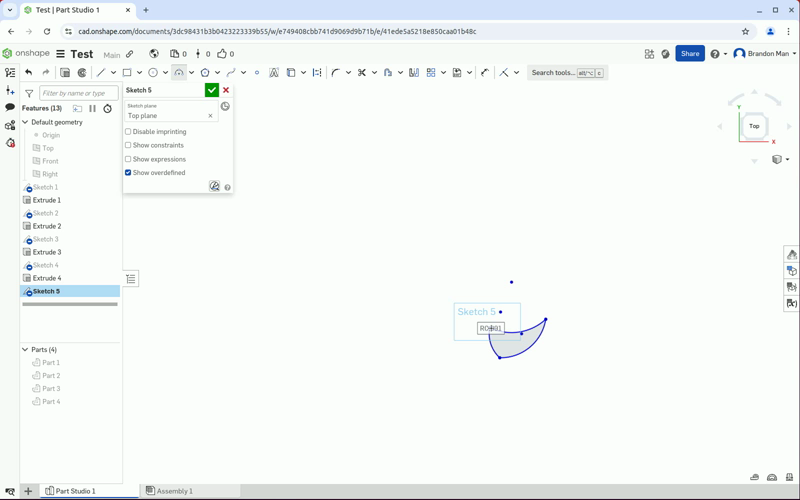
key_up(shift)
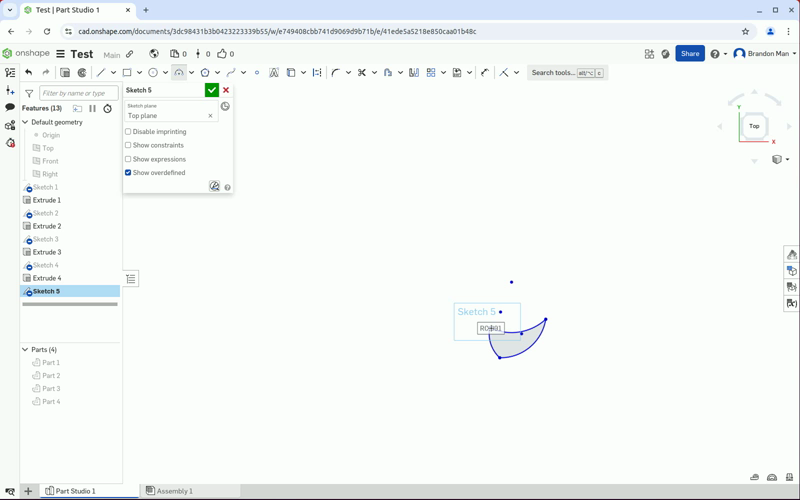
key(esc)
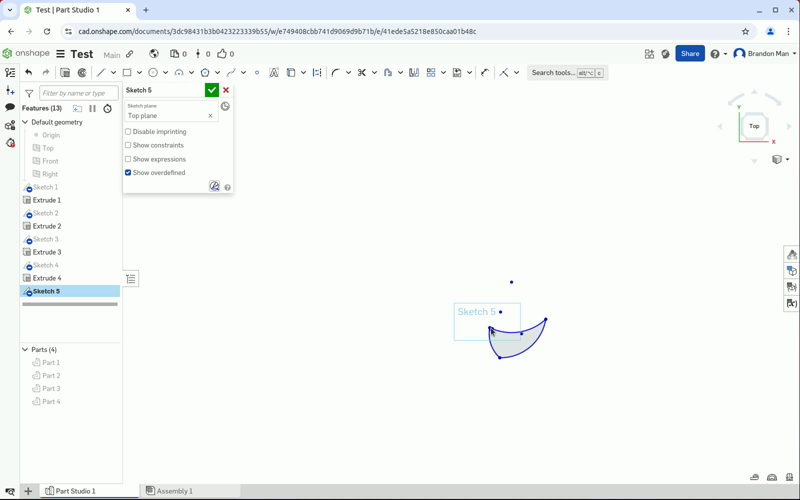
mouse_move(530, 333)
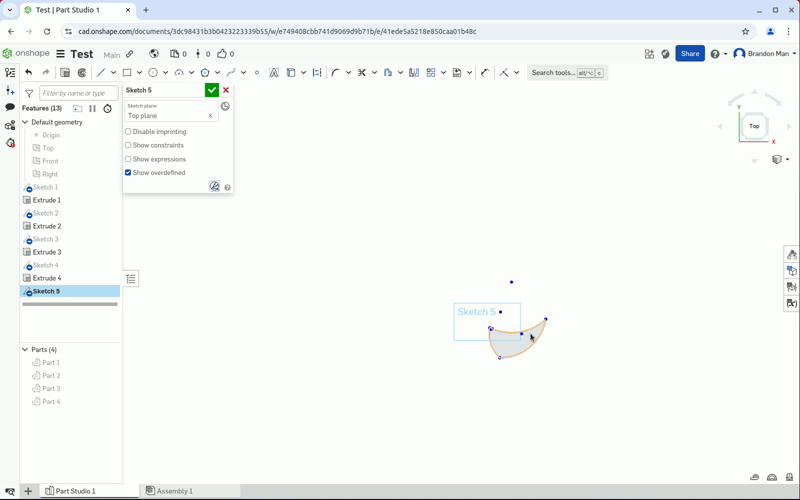
scroll(6)
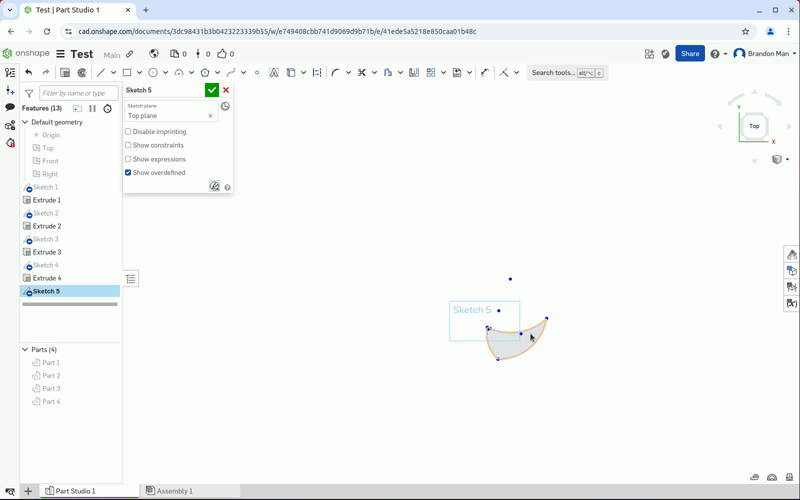
scroll(6)
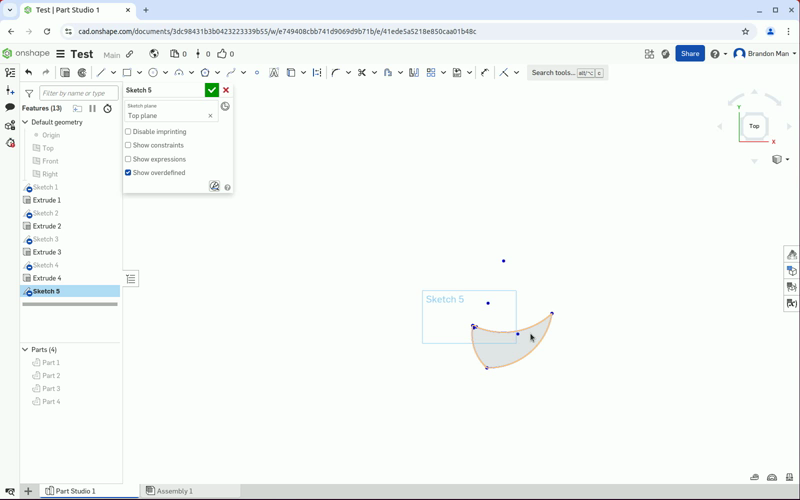
scroll(6)
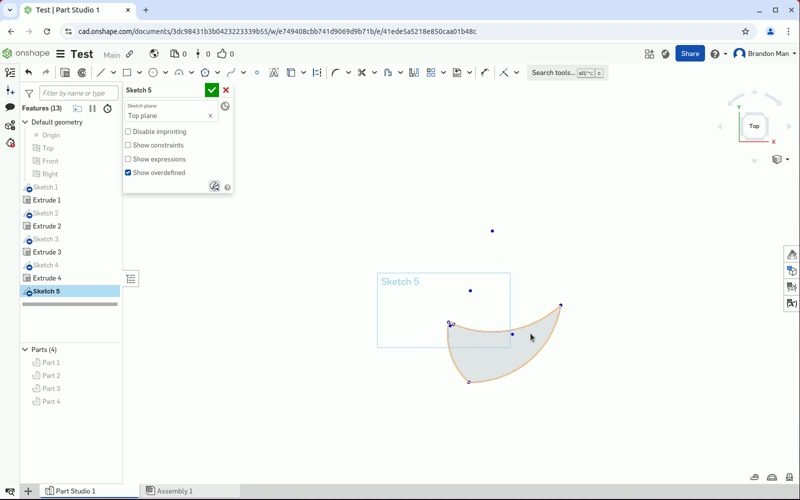
scroll(6)
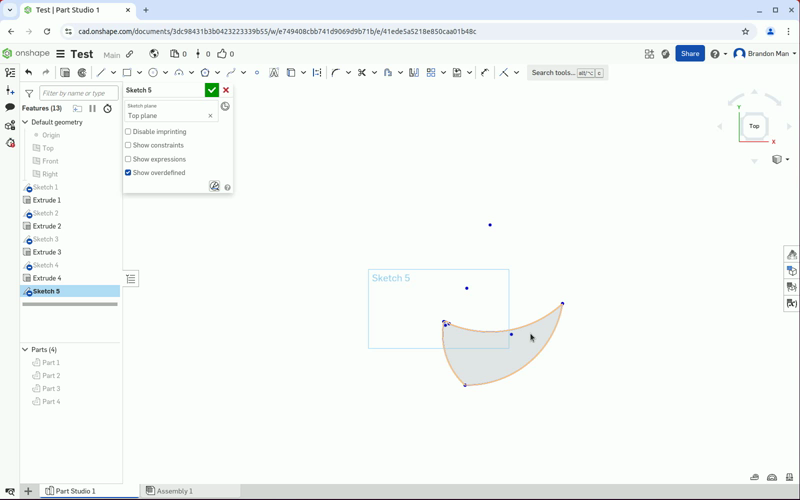
scroll(6)
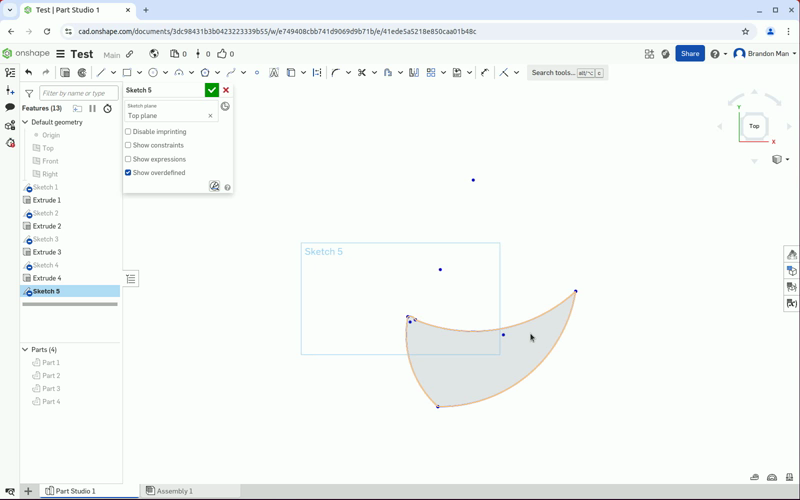
scroll(6)
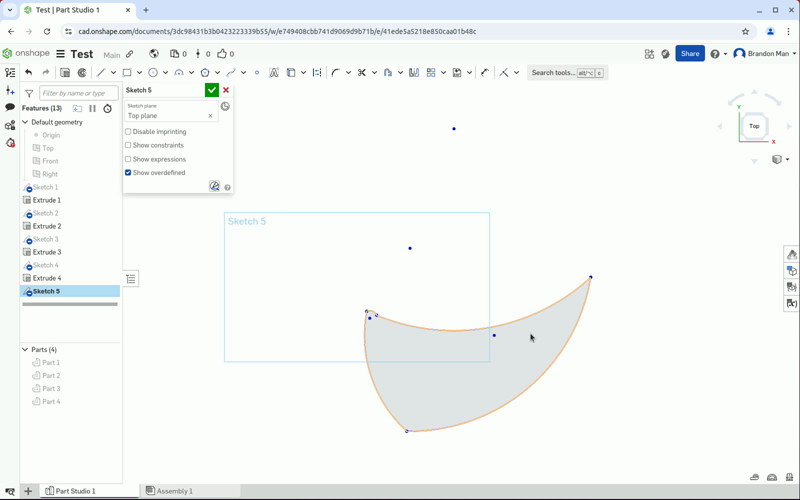
scroll(6)
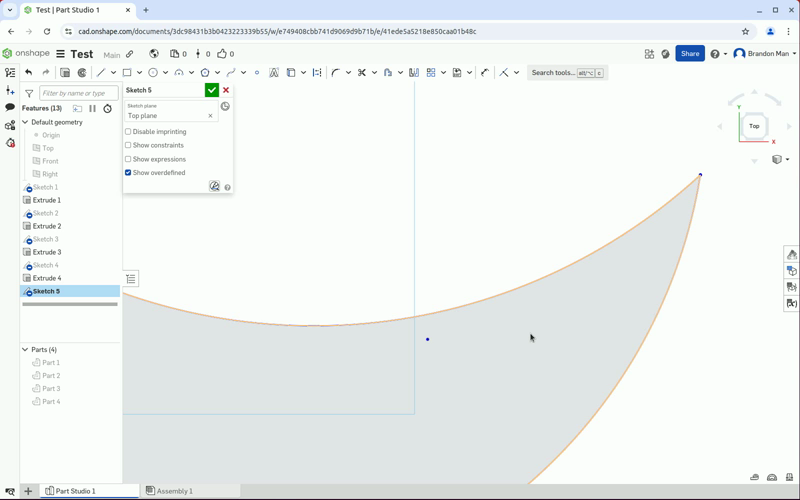
click(530, 333)
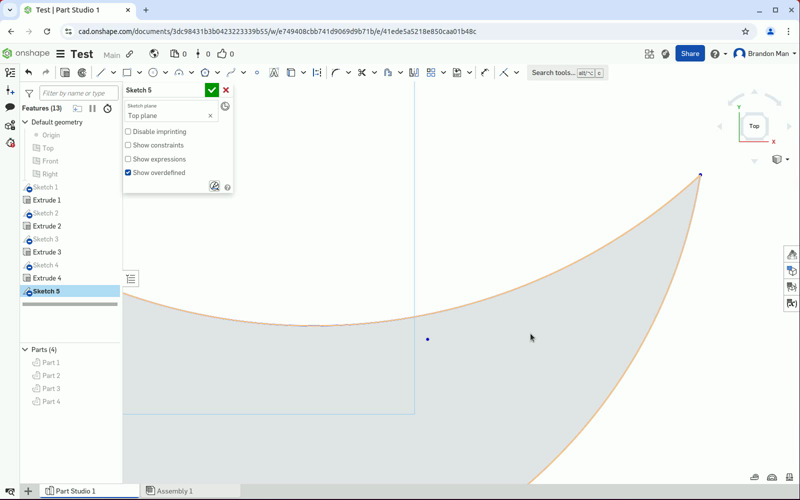
scroll(-6)
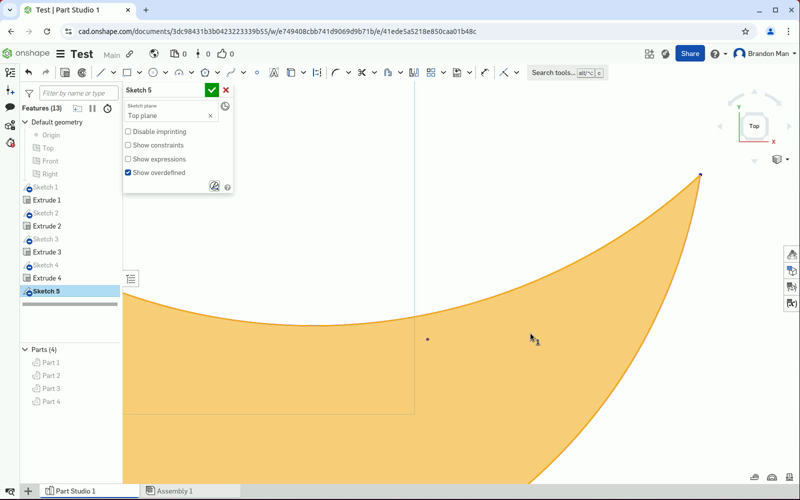
scroll(-6)
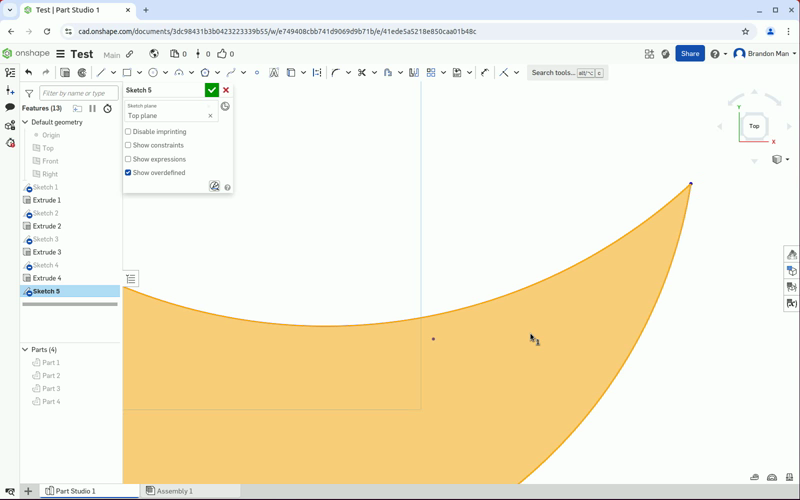
scroll(-6)
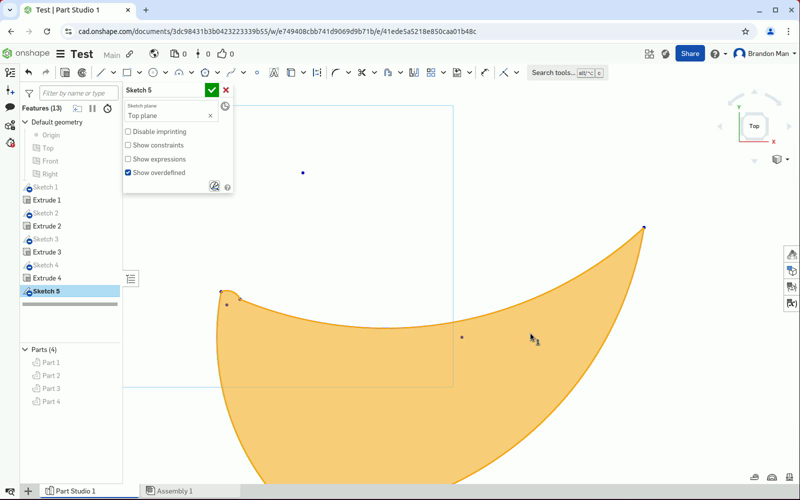
scroll(-6)
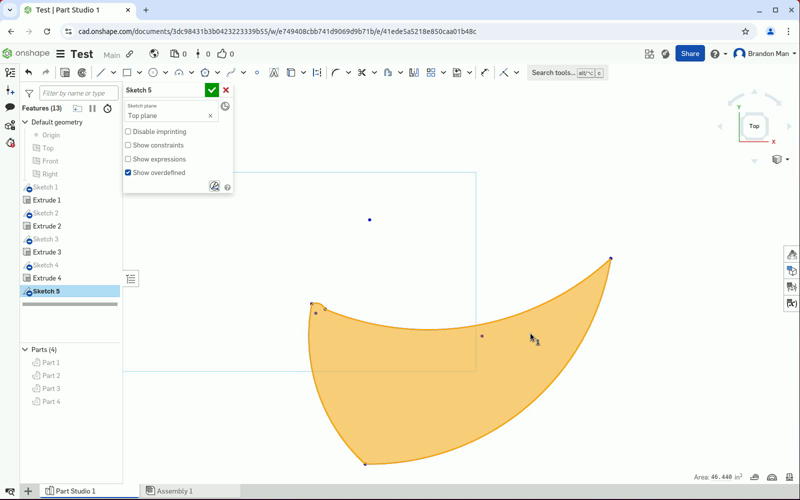
scroll(-6)
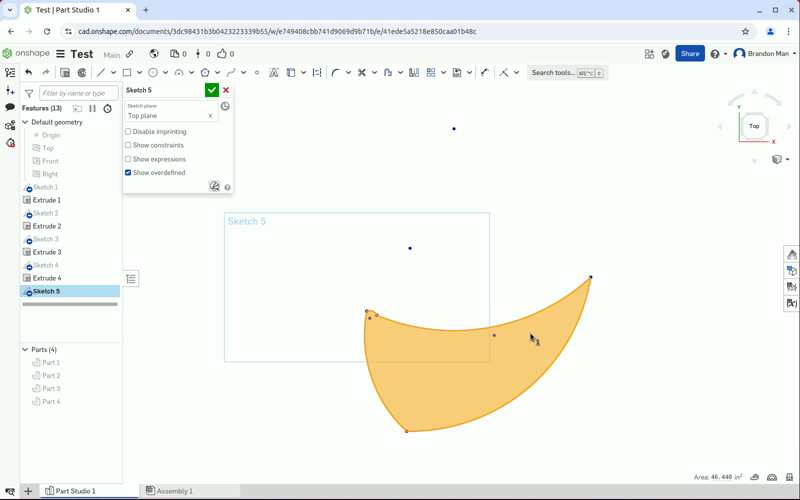
scroll(-6)
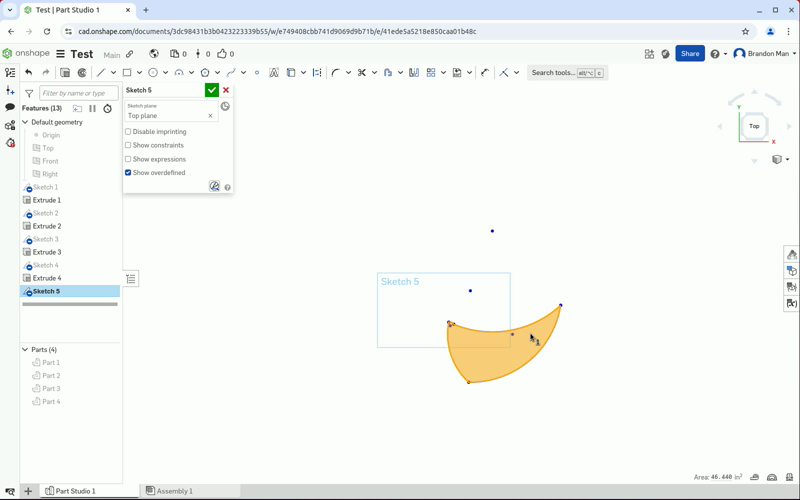
scroll(-6)
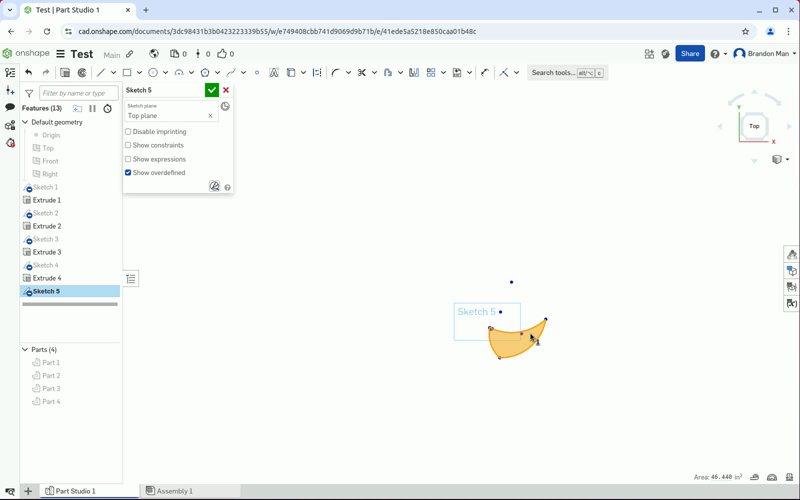
mouse_move(73, 352)
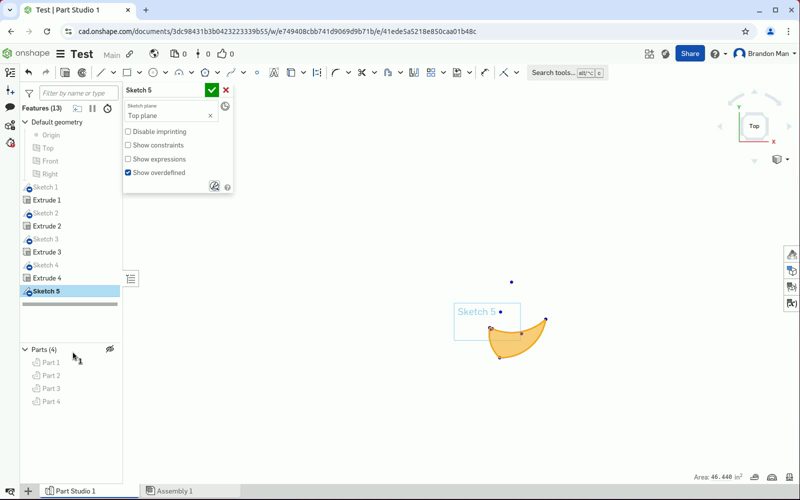
key(shift+y)
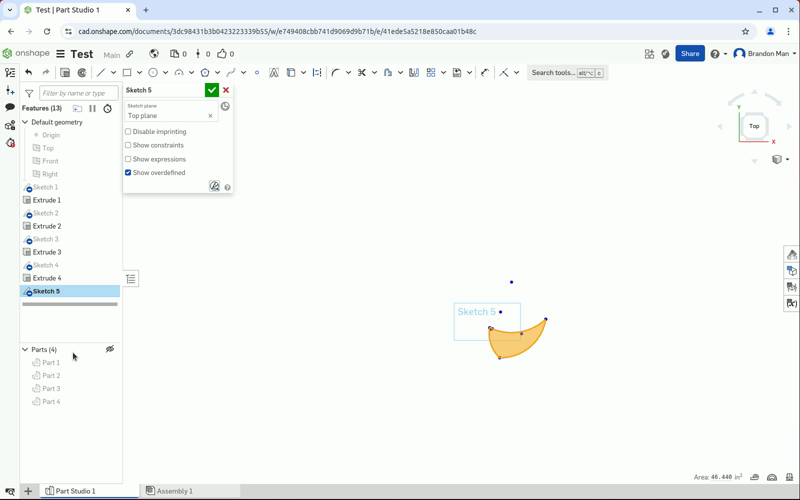
key(shift+e)
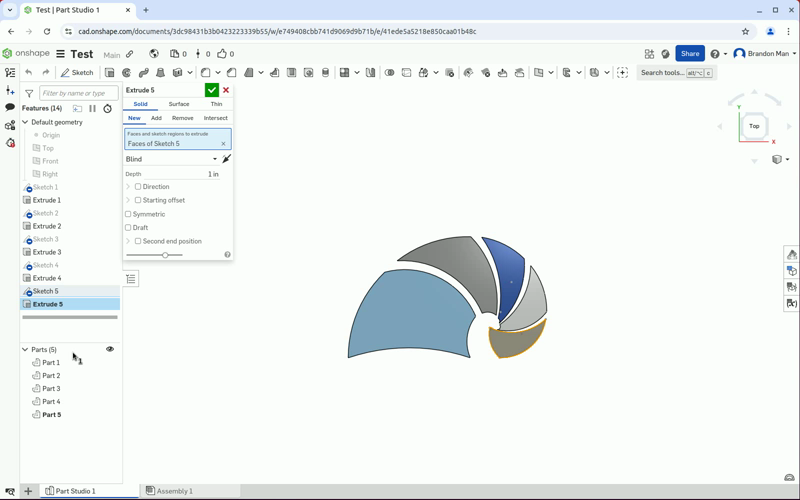
mouse_move(143, 106)
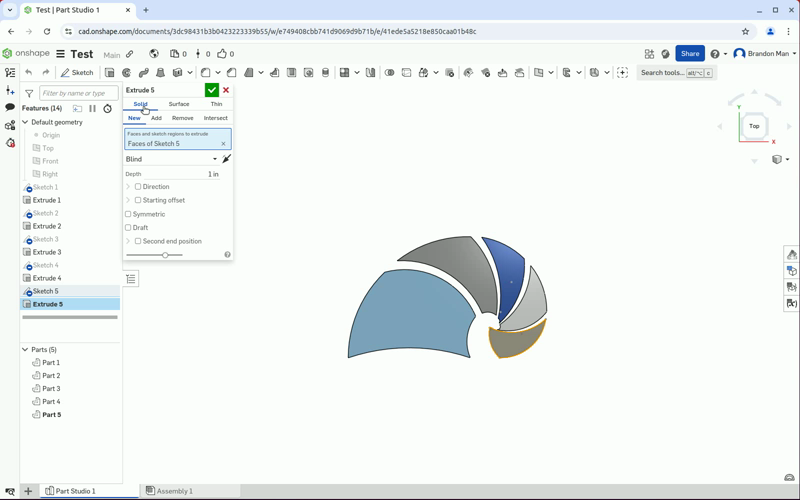
click(143, 106)
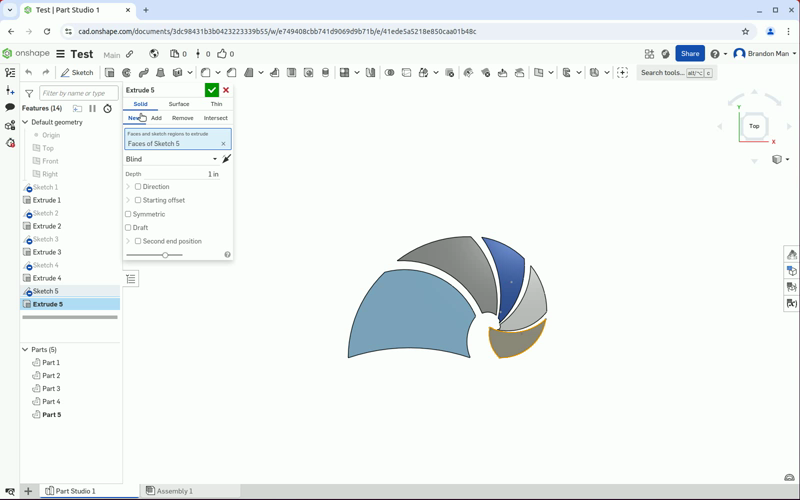
mouse_move(137, 120)
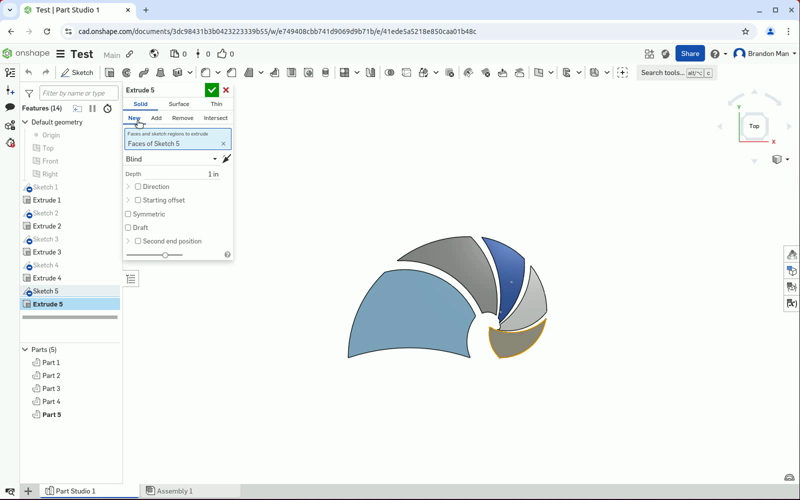
click(137, 120)
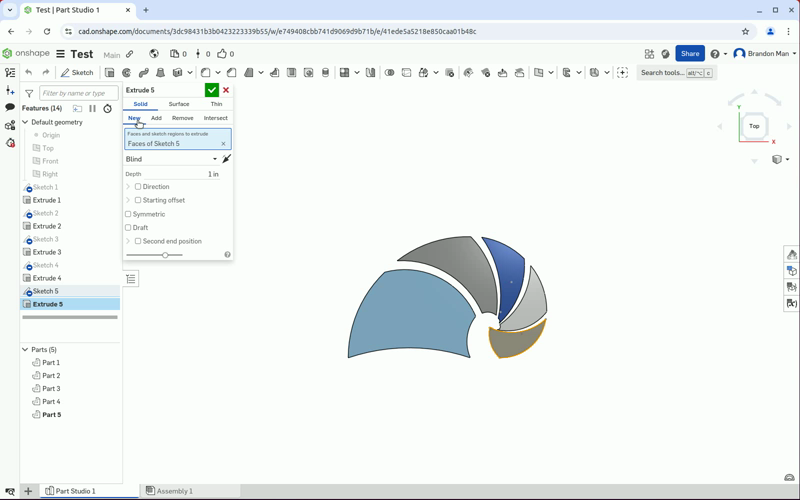
key(tab, 4)
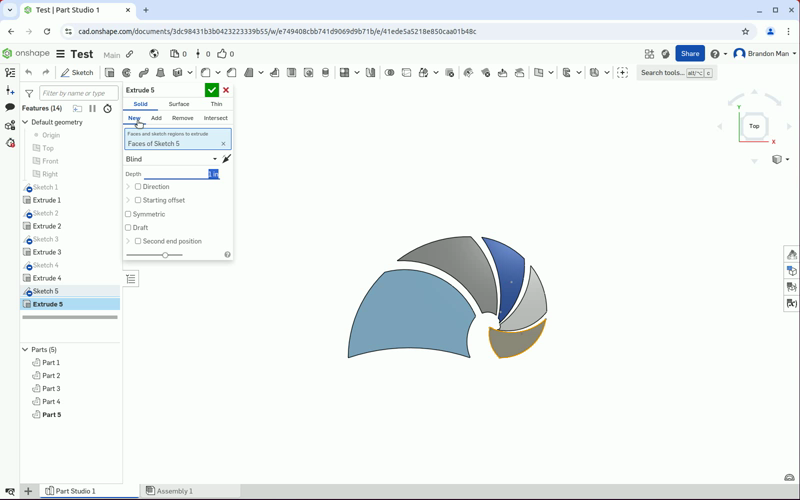
text(12.517)
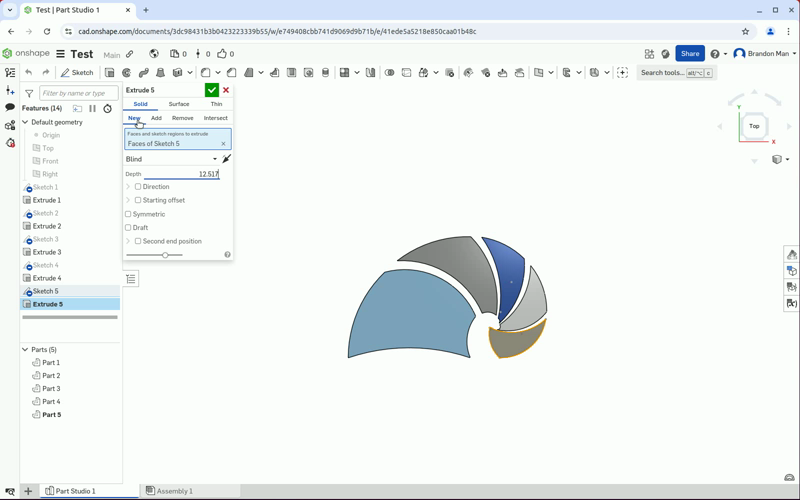
key(enter)
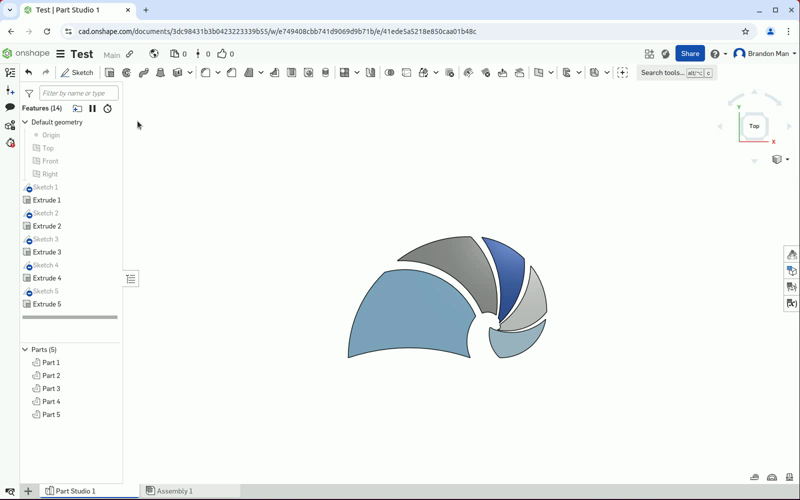
key(shift+h)
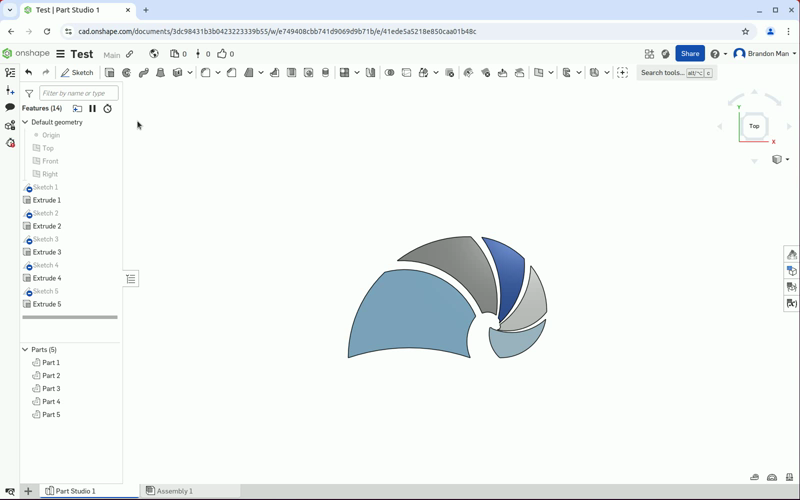
key(shift+h)
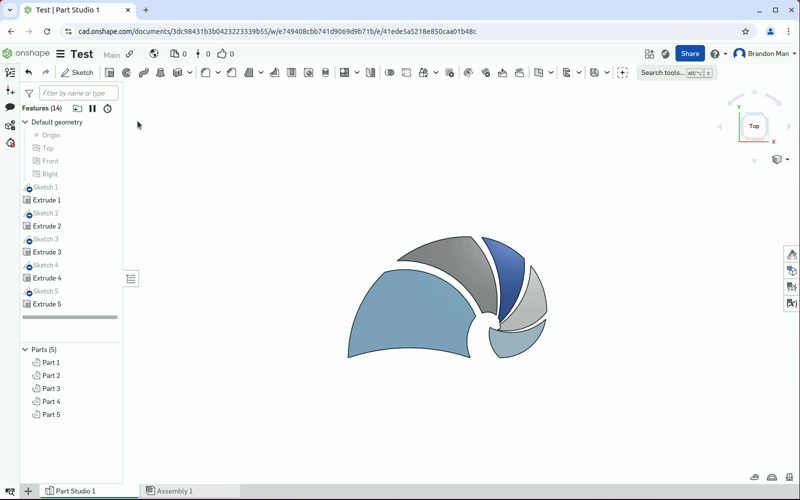
mouse_move(73, 189)
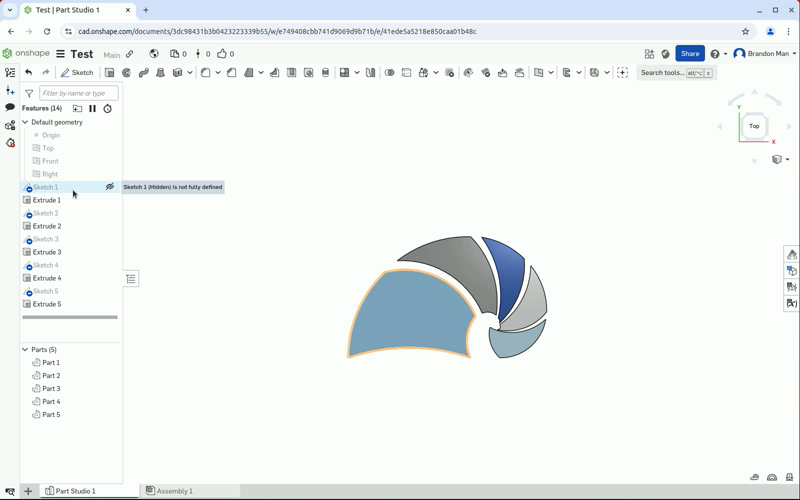
click(73, 189)
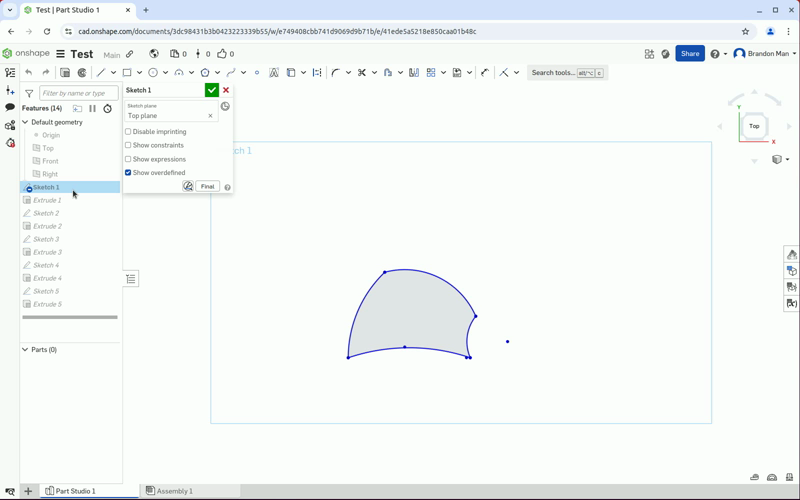
mouse_move(229, 92)
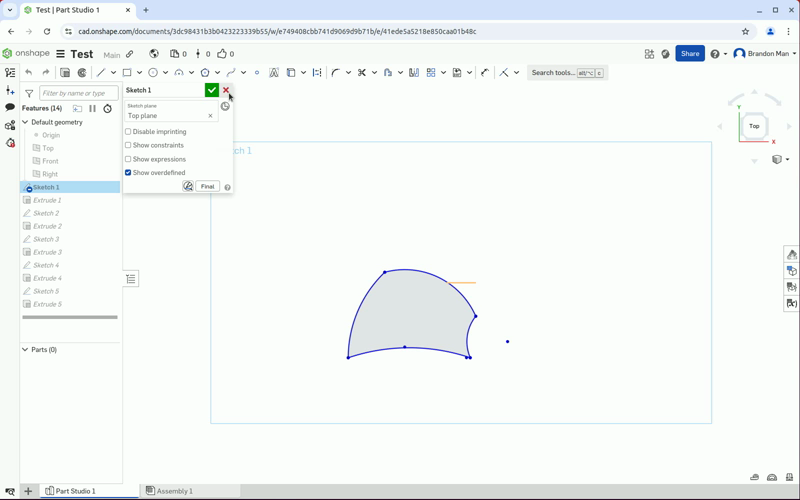
click(229, 92)
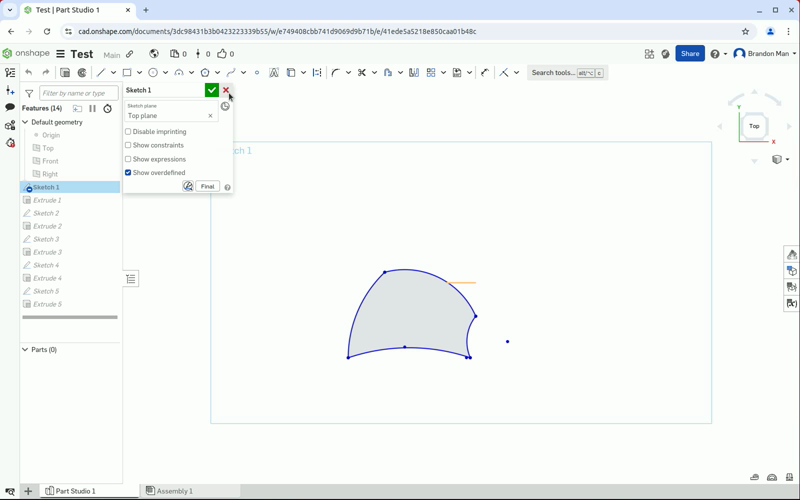
key(shift+s)
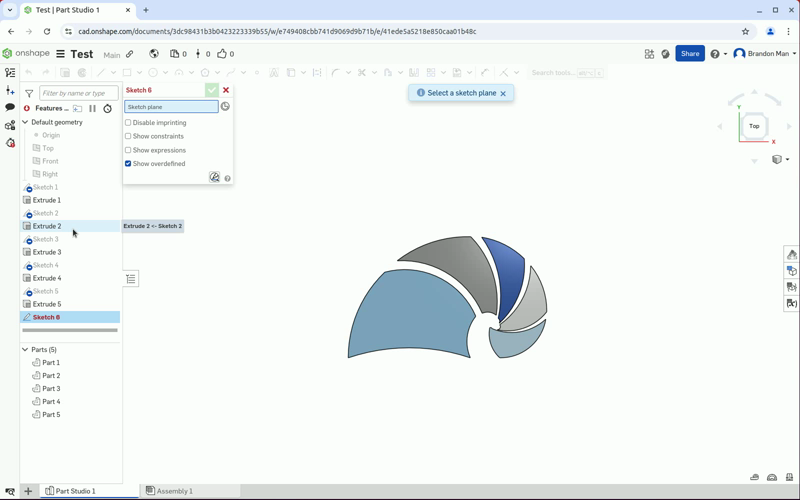
scroll(3)
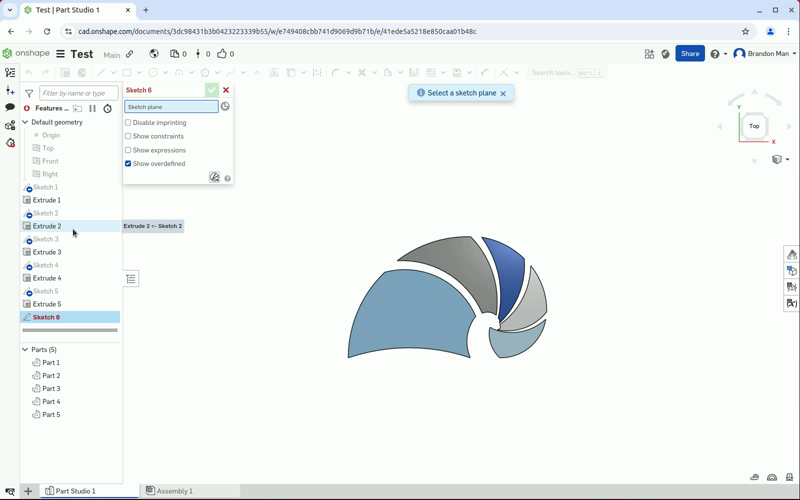
mouse_move(73, 150)
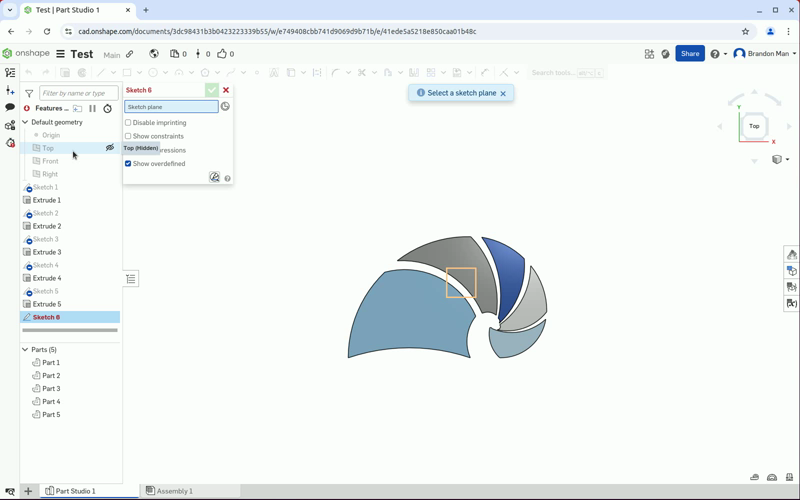
click(73, 150)
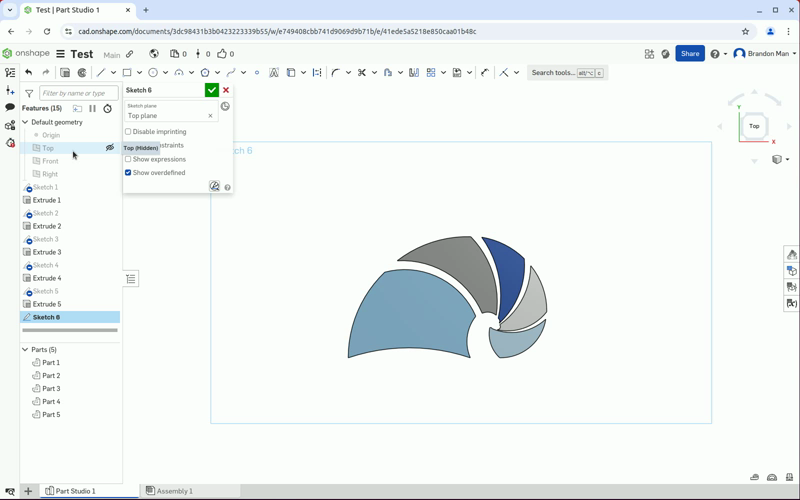
mouse_move(73, 352)
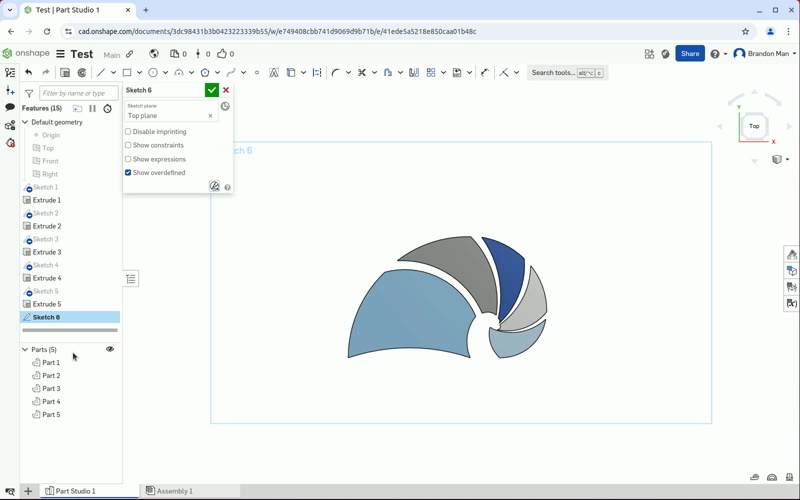
key(y)
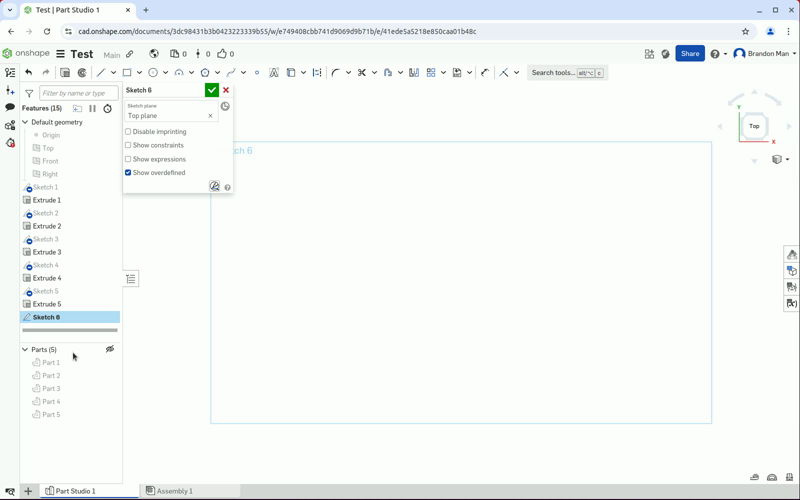
key(a)
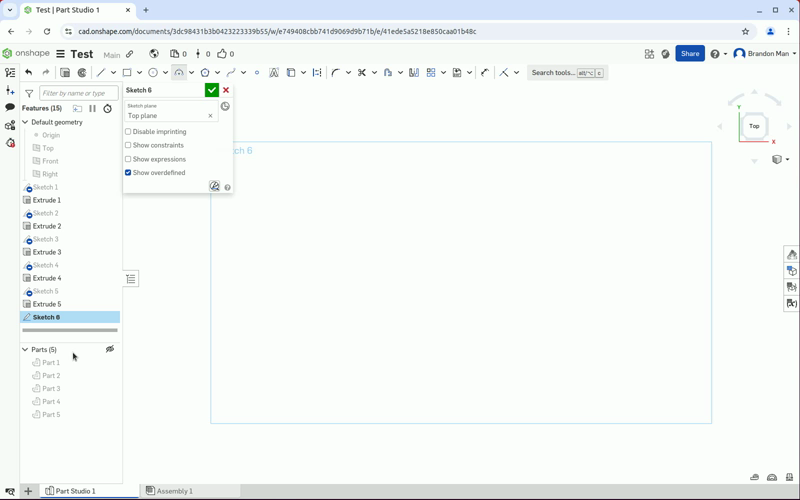
key_down(shift)
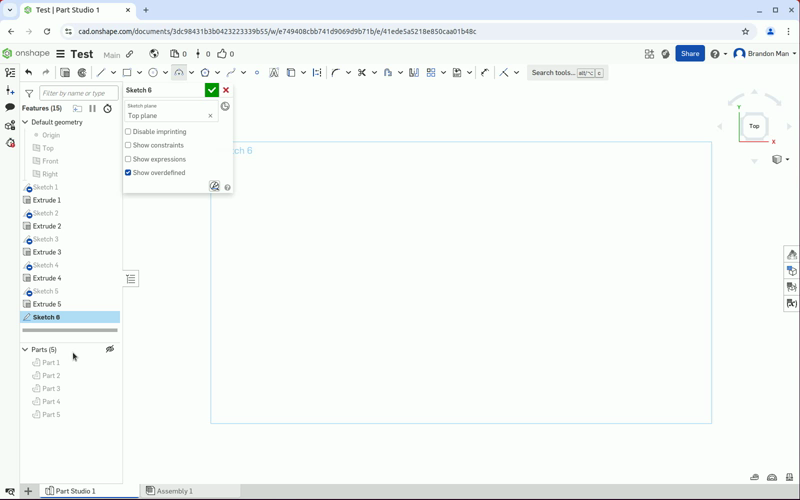
mouse_move(480, 318)
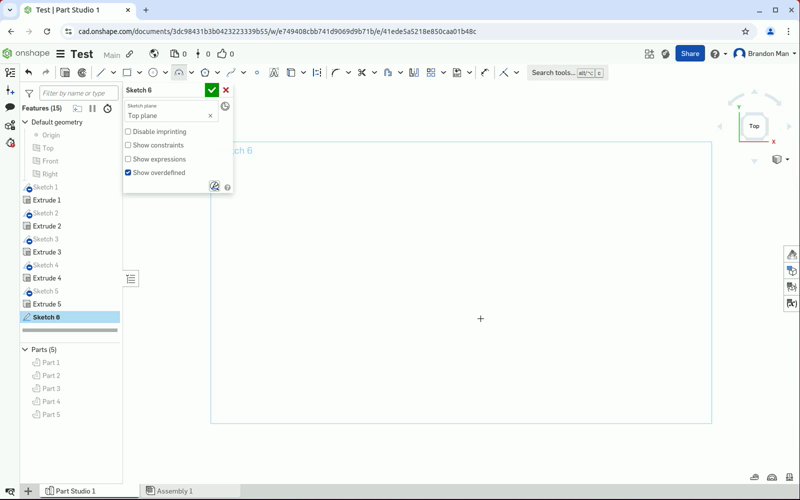
click(480, 318)
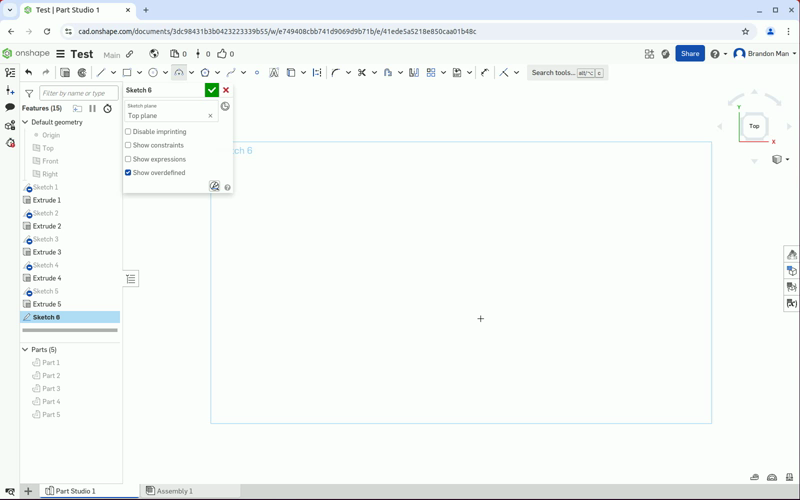
key_up(shift)
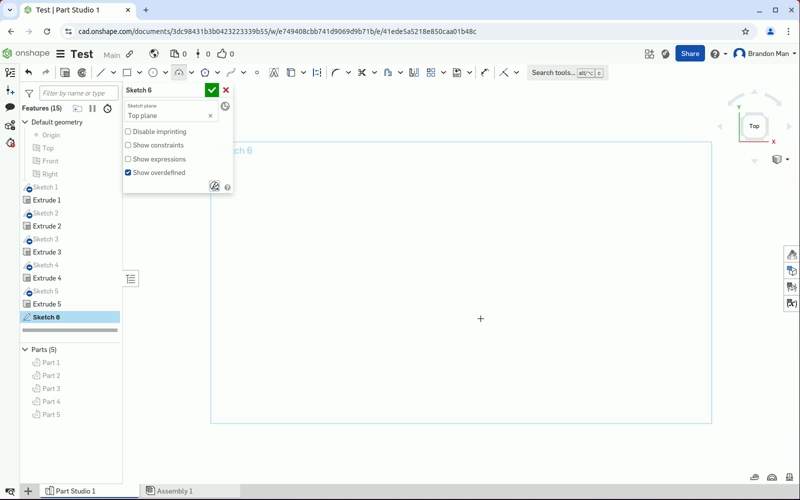
key_down(shift)
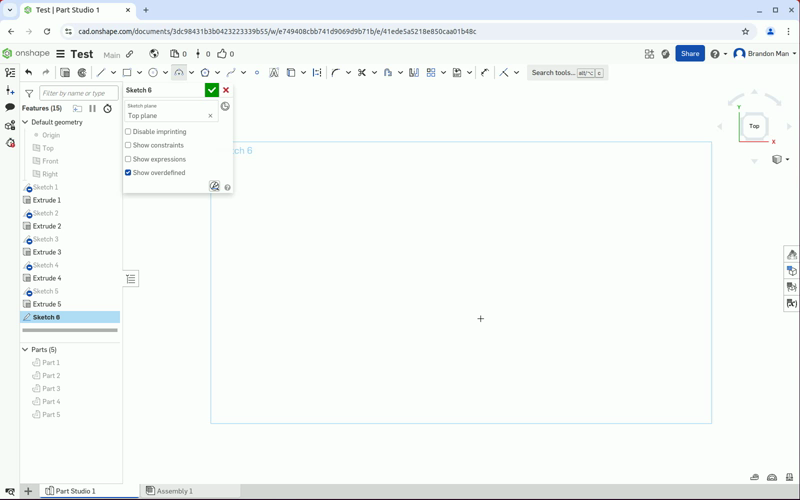
mouse_move(493, 357)
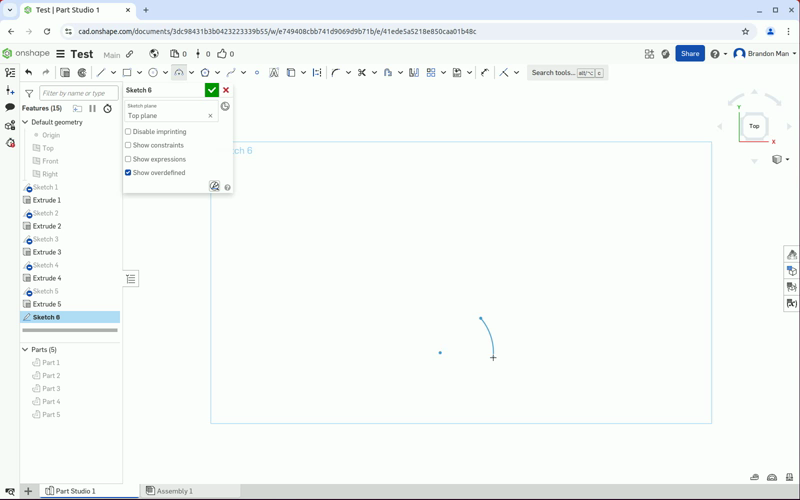
click(493, 357)
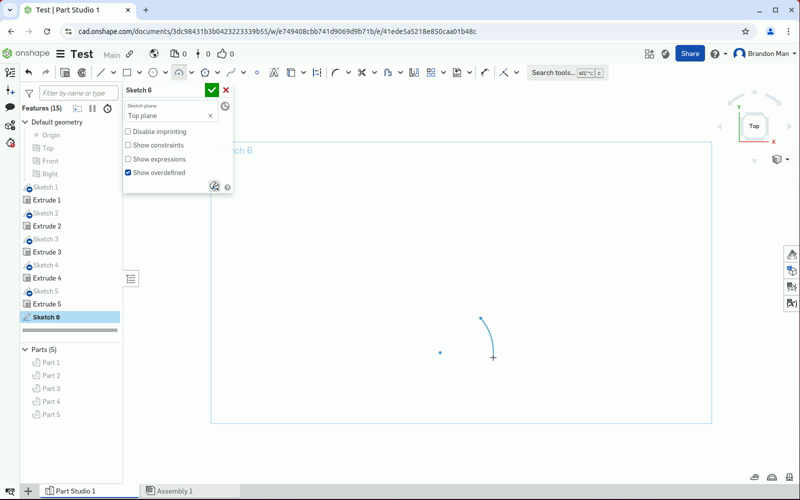
mouse_move(474, 341)
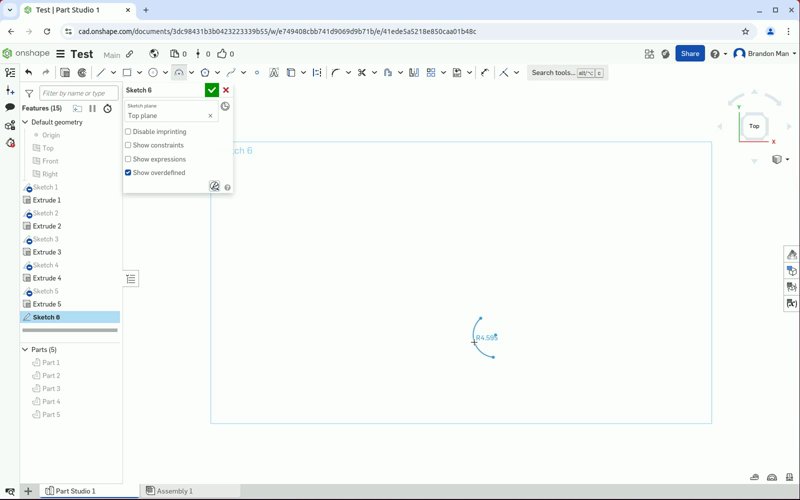
click(474, 341)
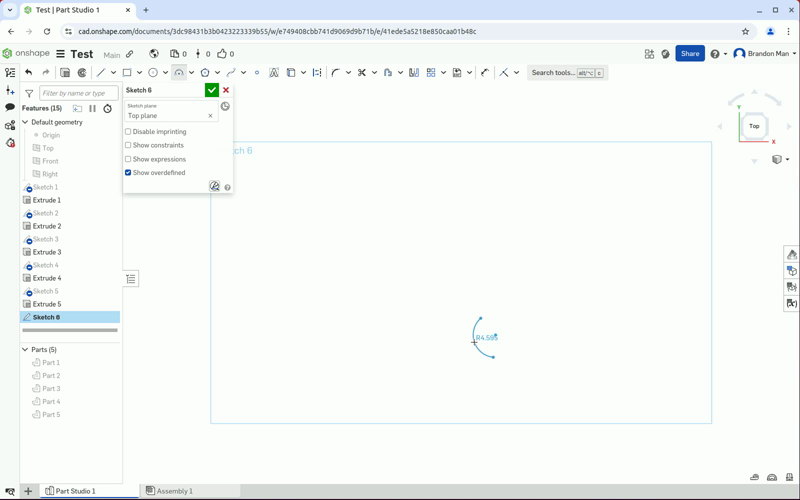
key_up(shift)
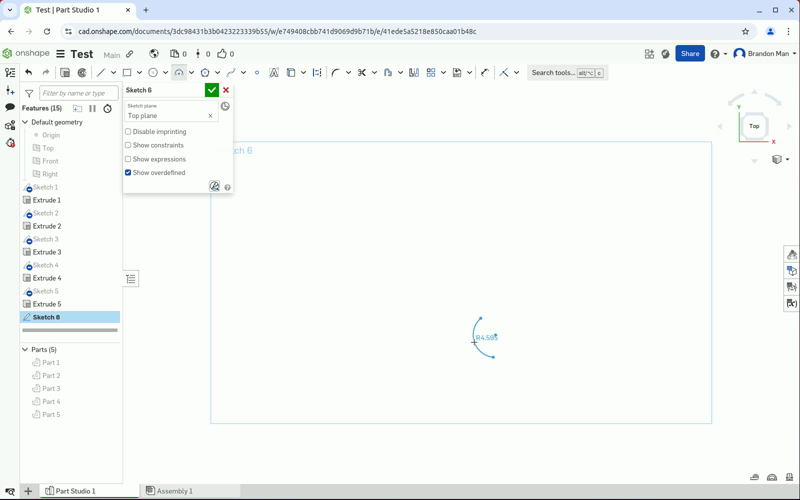
mouse_move(493, 357)
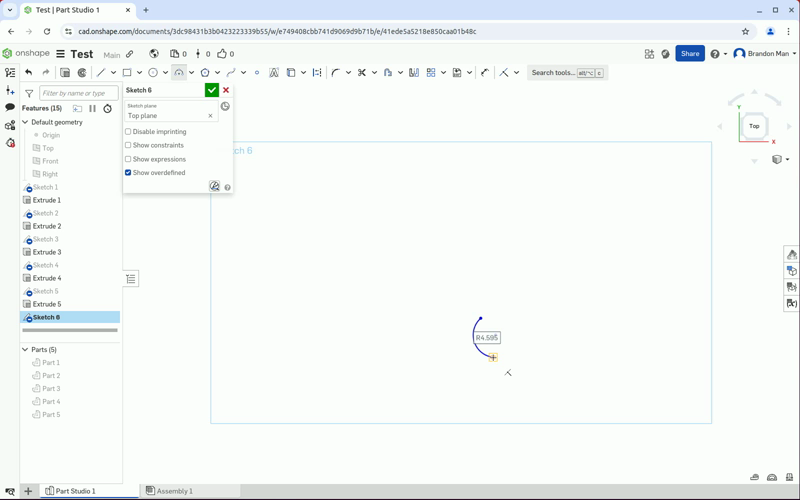
click(493, 357)
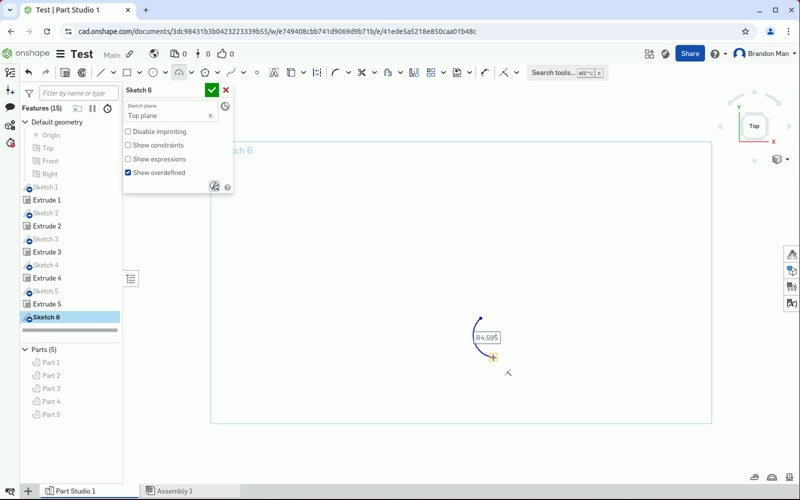
key_down(shift)
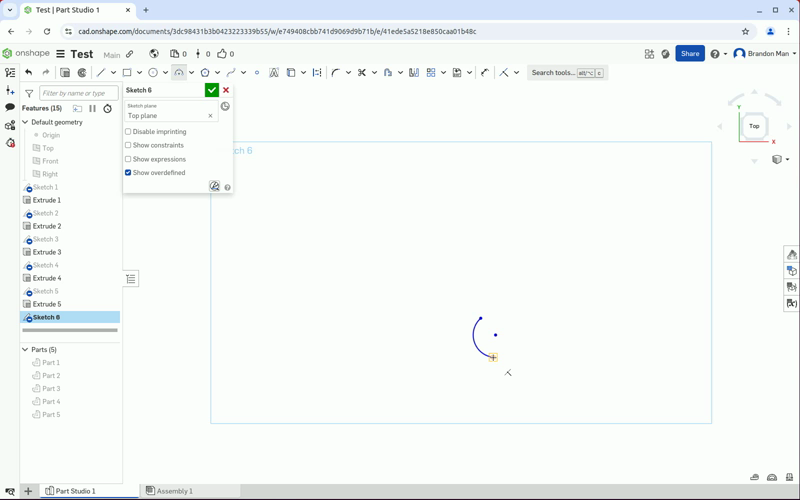
mouse_move(489, 325)
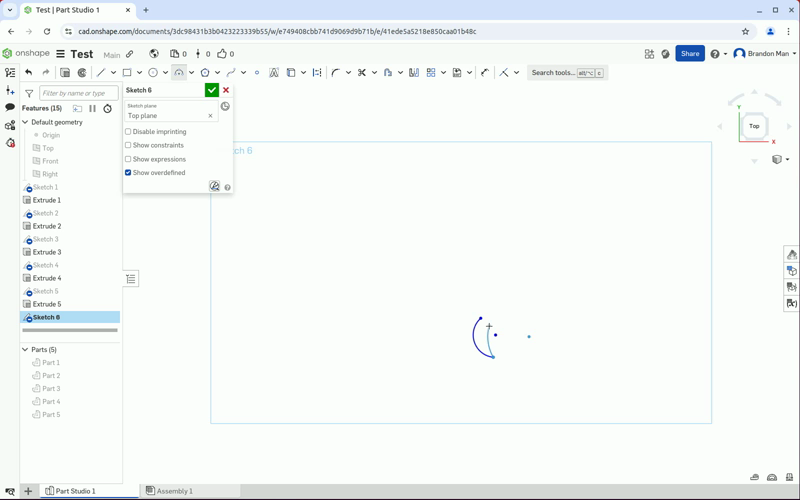
click(489, 325)
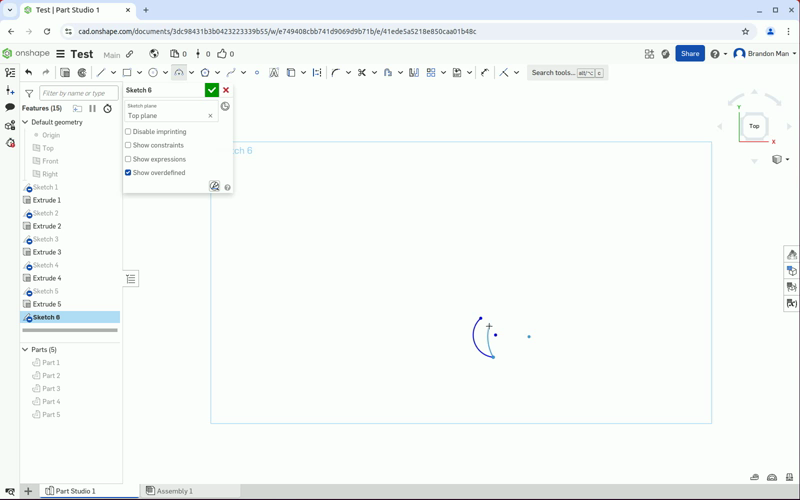
mouse_move(487, 342)
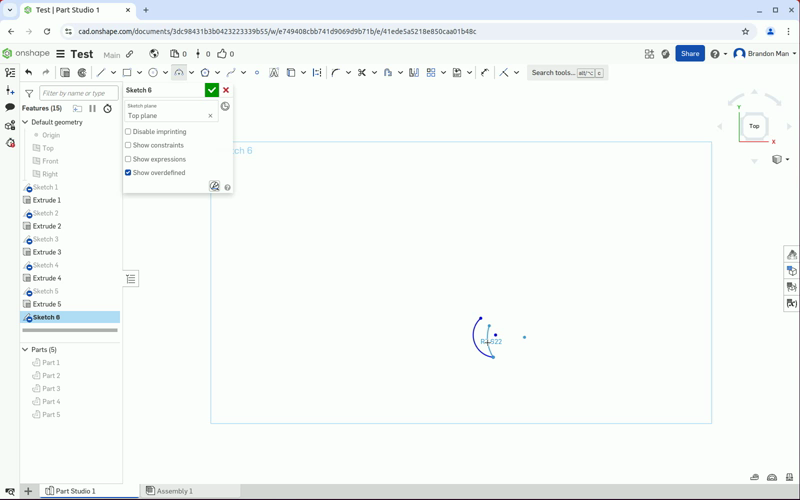
click(487, 342)
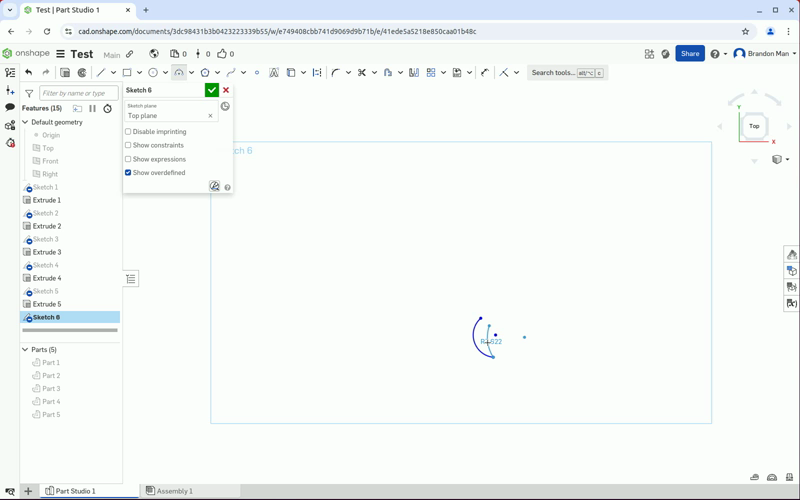
key_up(shift)
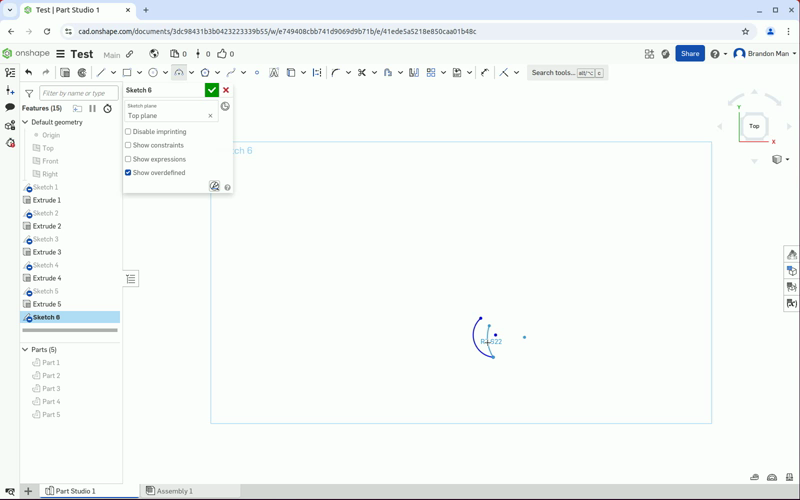
mouse_move(489, 325)
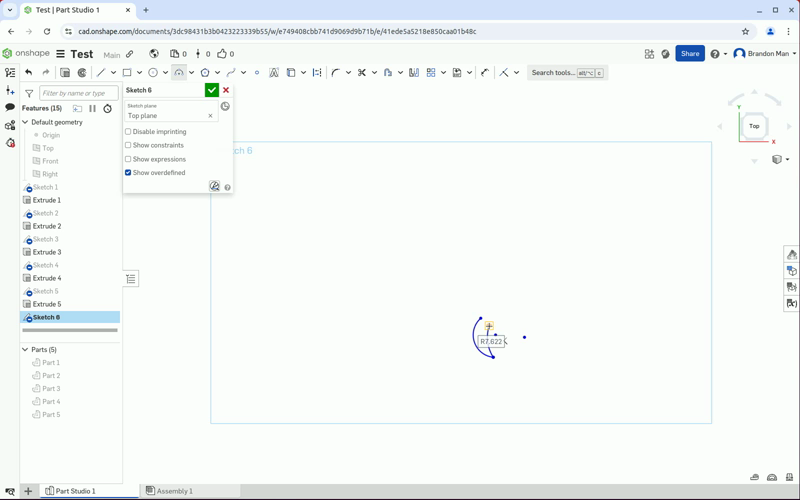
click(489, 325)
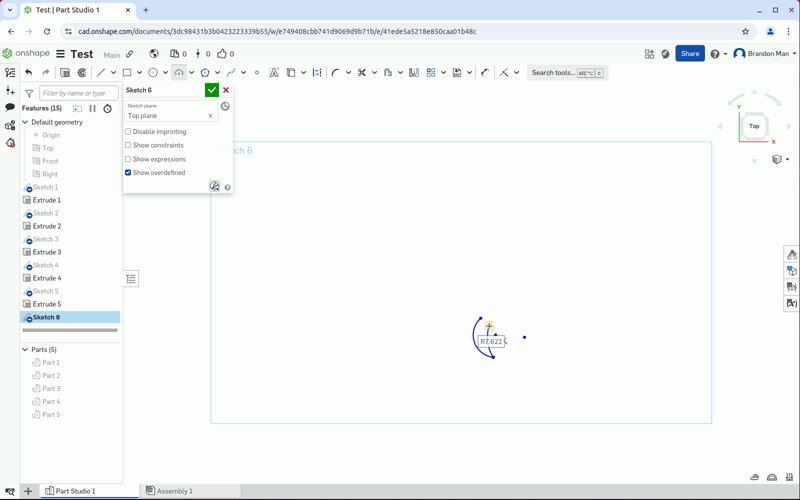
mouse_move(480, 318)
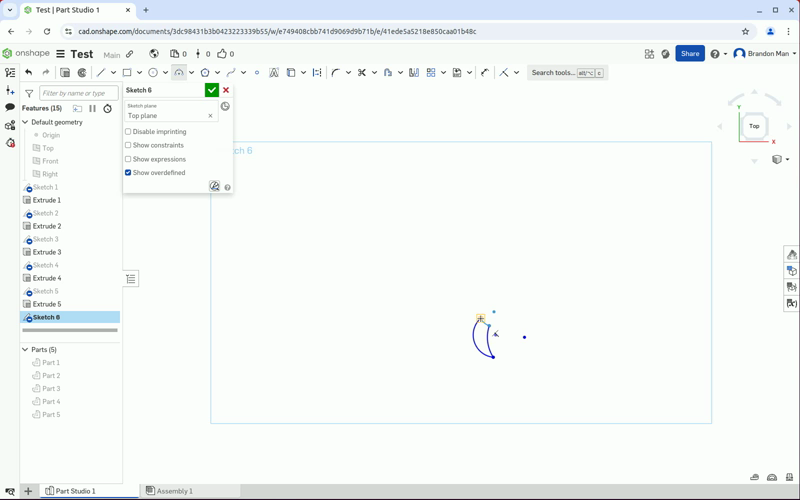
click(480, 318)
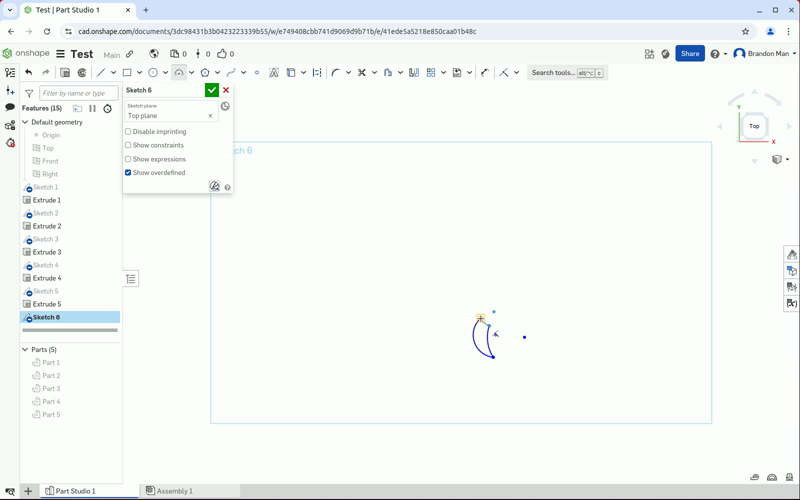
key_down(shift)
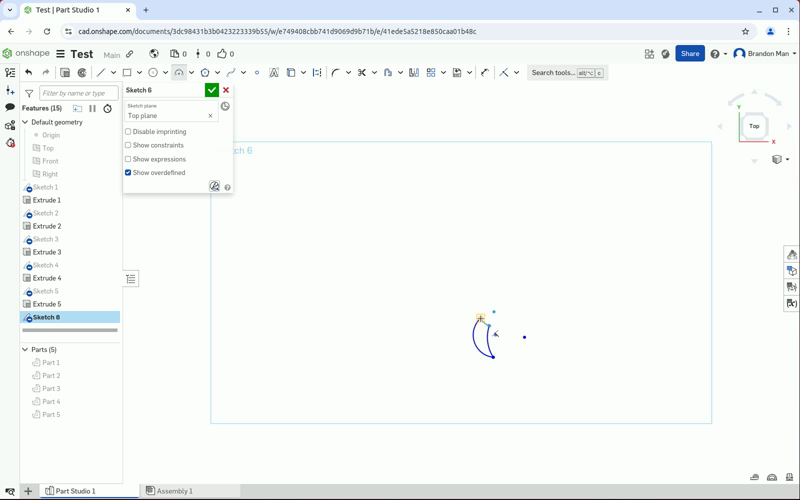
mouse_move(483, 323)
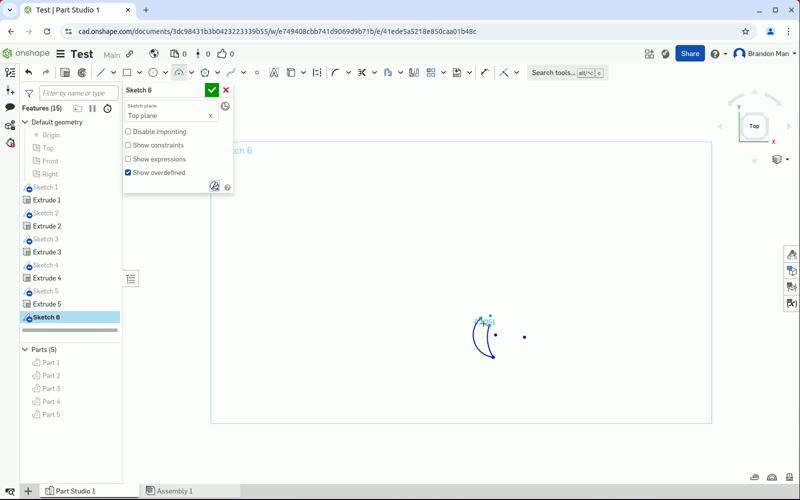
click(483, 323)
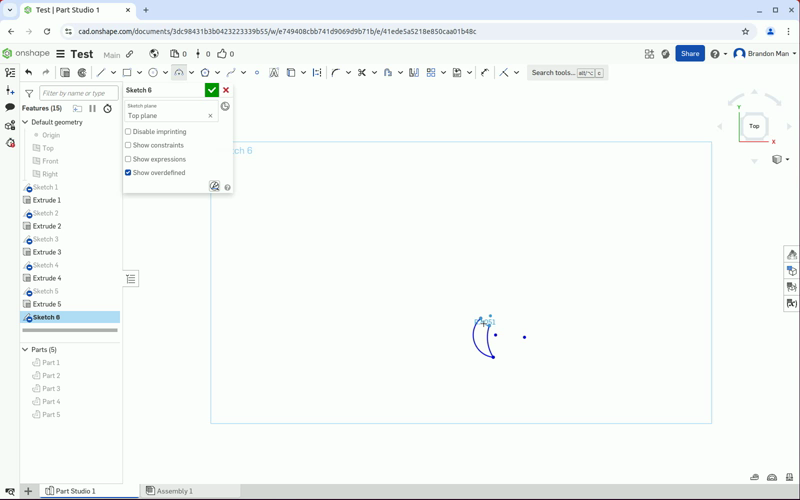
key_up(shift)
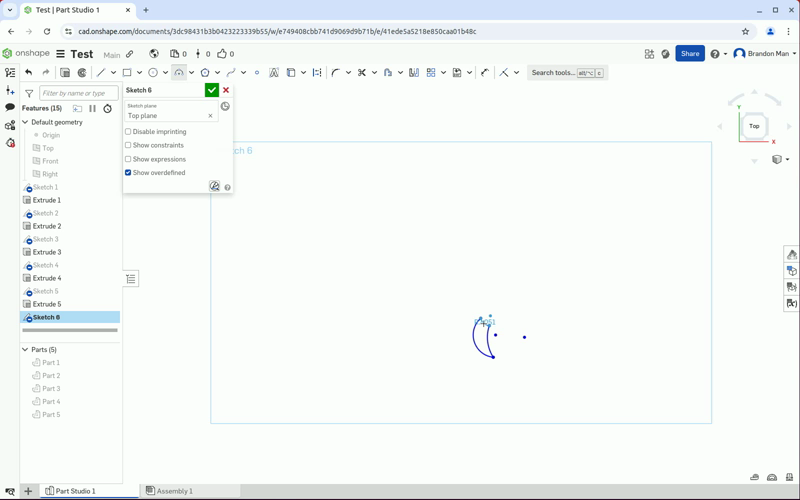
key(esc)
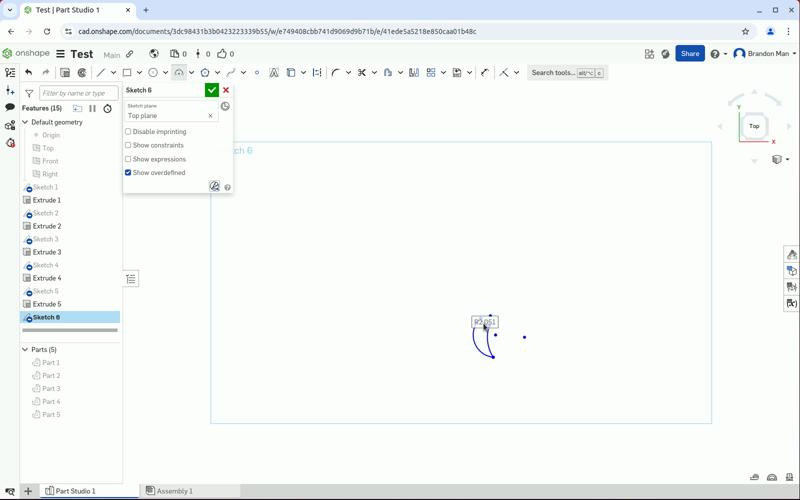
mouse_move(481, 341)
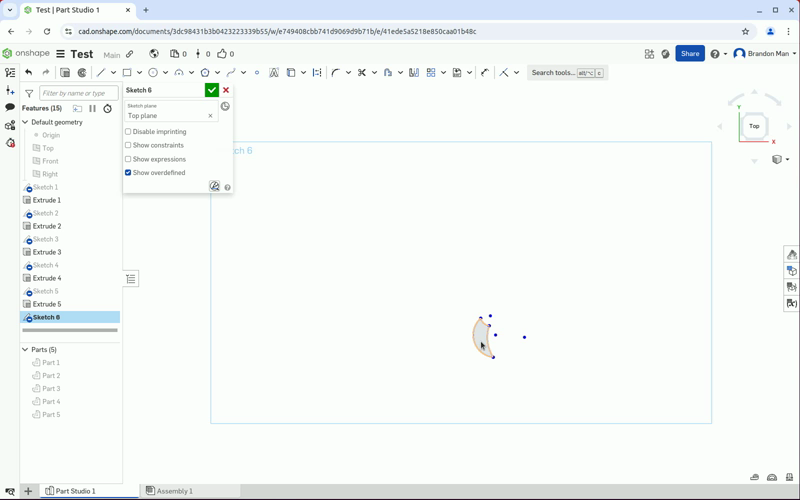
scroll(6)
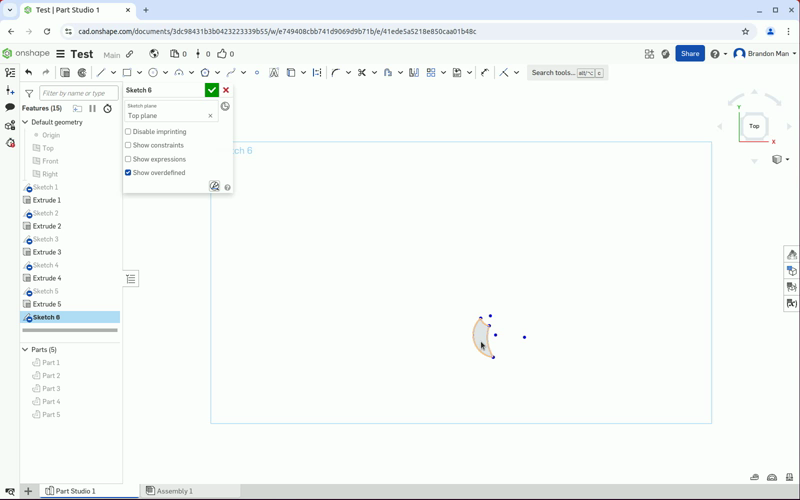
scroll(6)
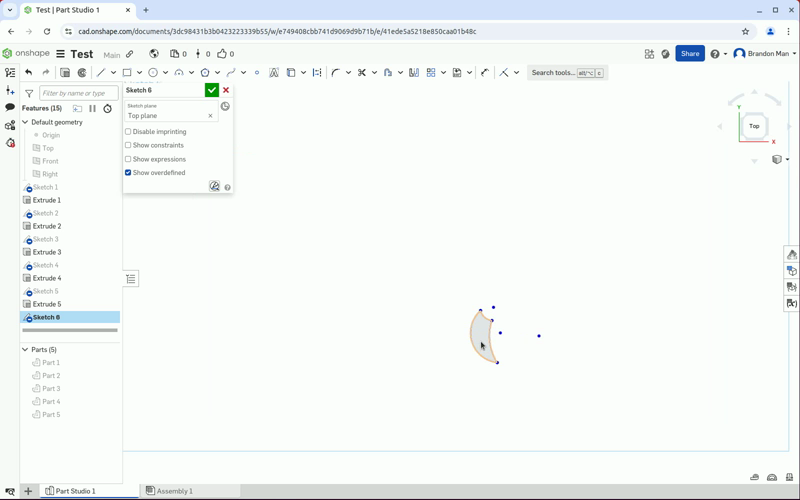
scroll(6)
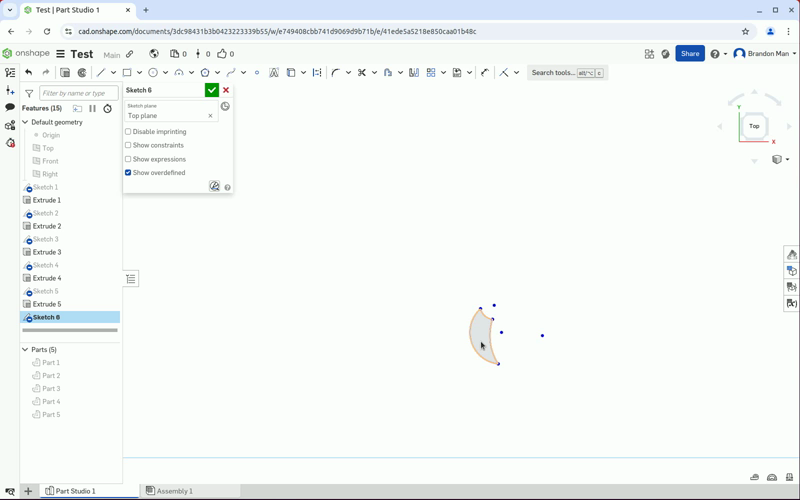
scroll(6)
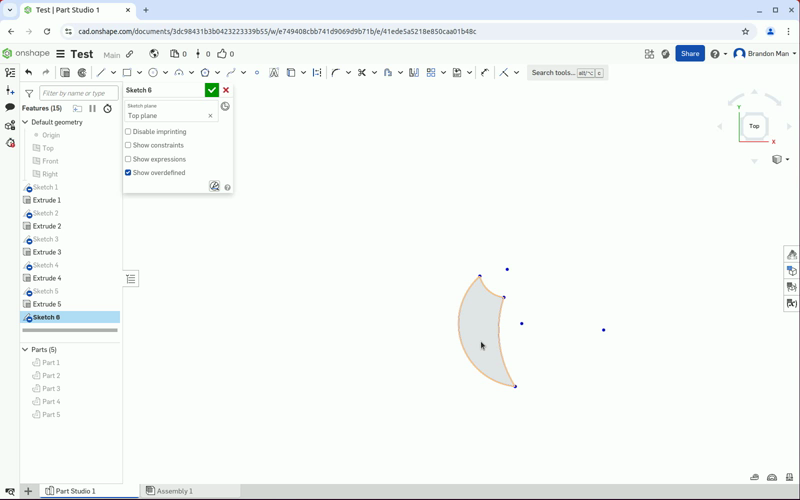
scroll(6)
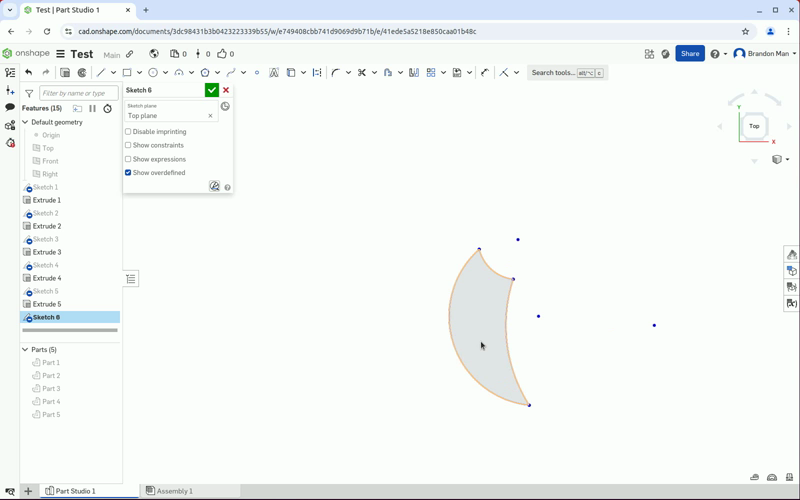
scroll(6)
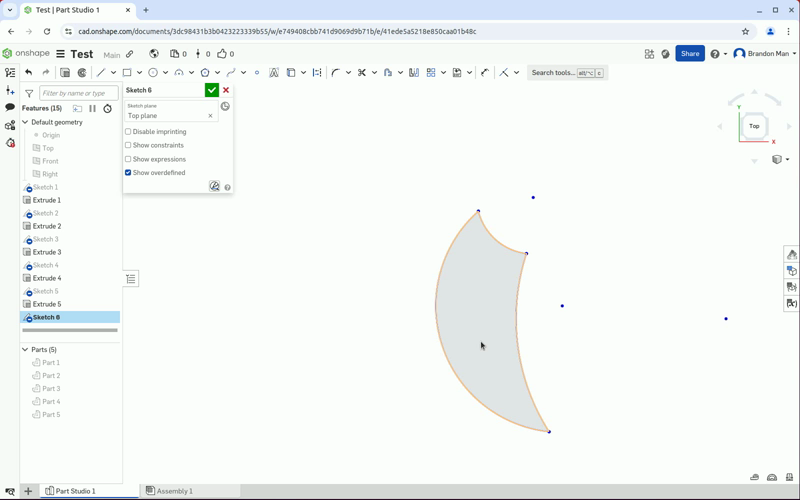
scroll(6)
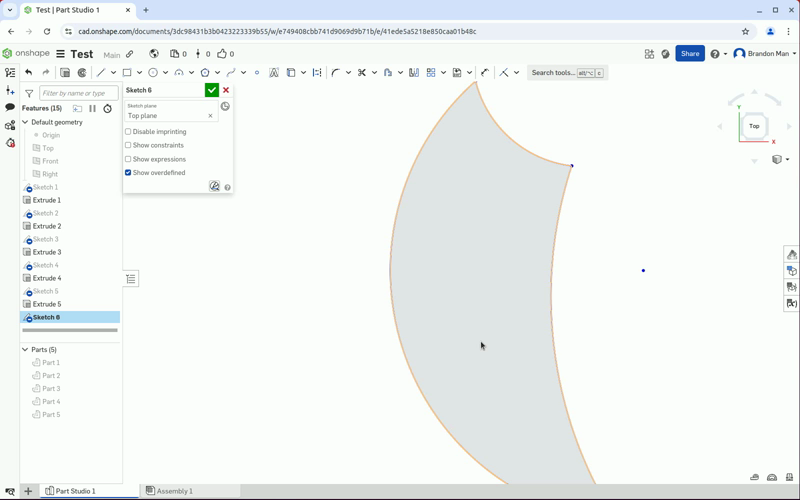
click(481, 341)
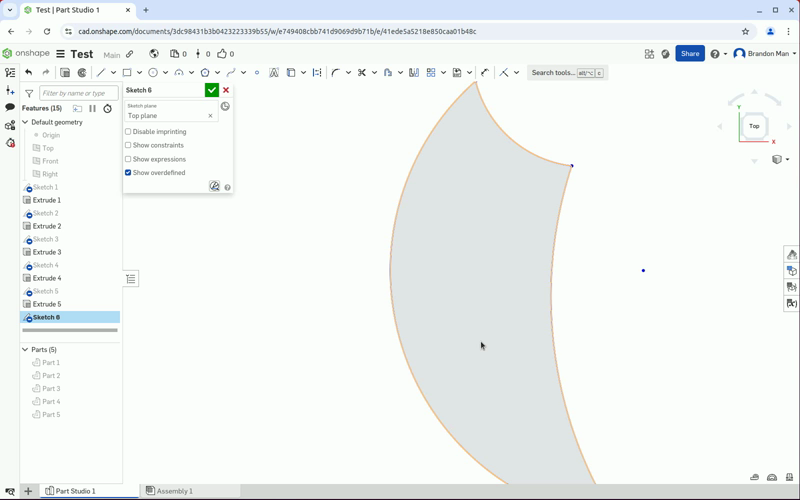
scroll(-6)
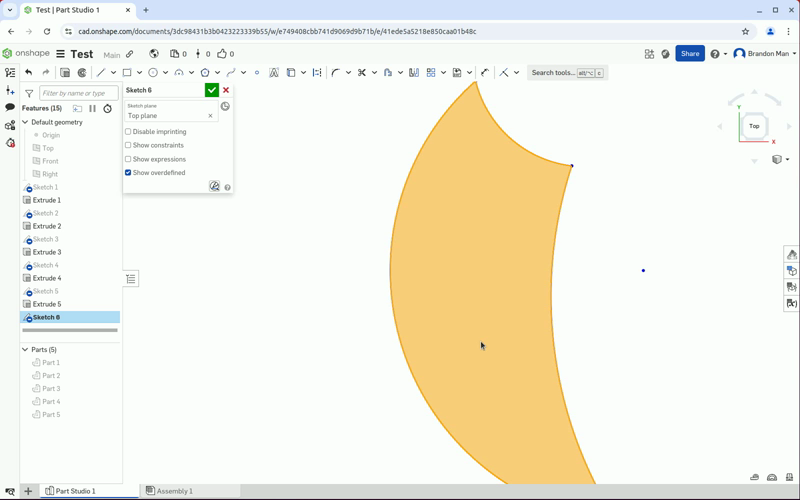
scroll(-6)
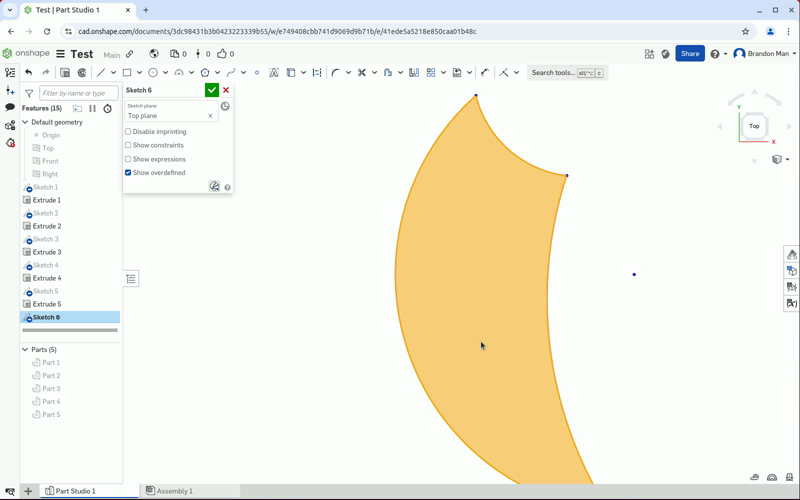
scroll(-6)
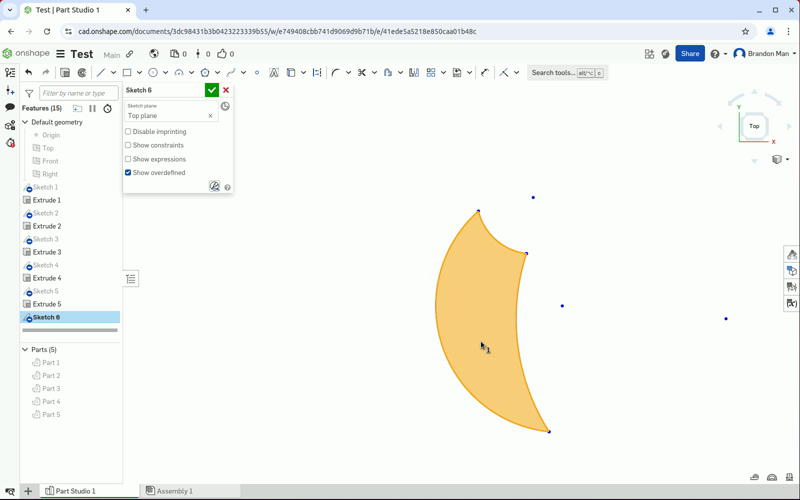
scroll(-6)
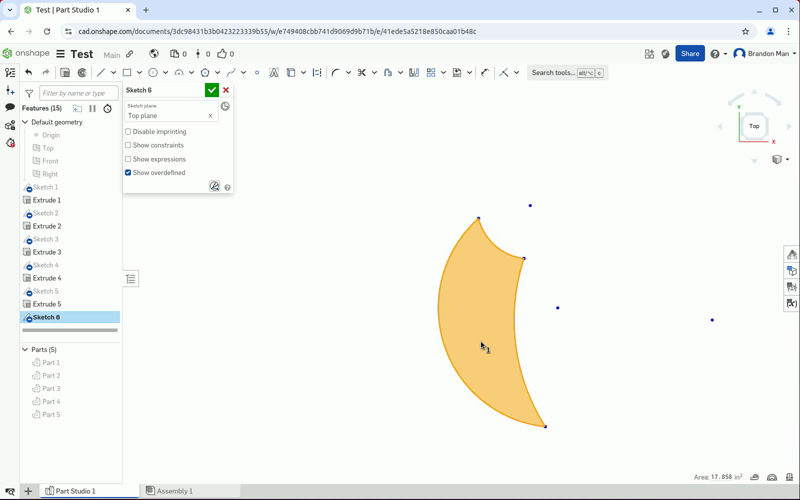
scroll(-6)
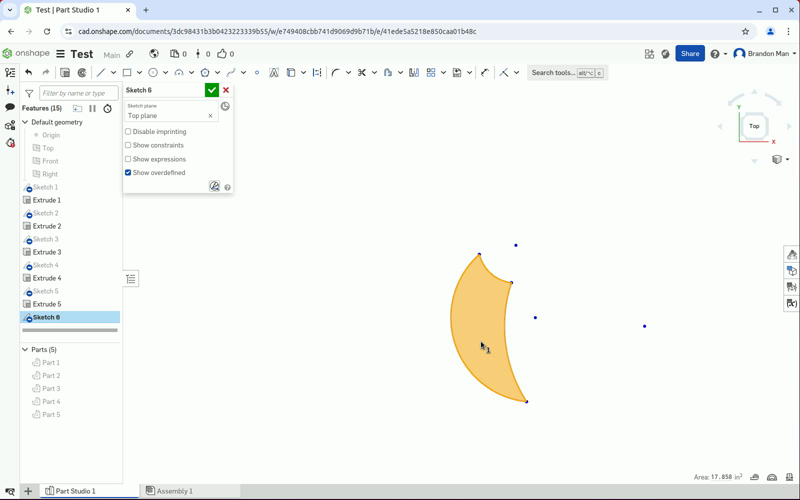
scroll(-6)
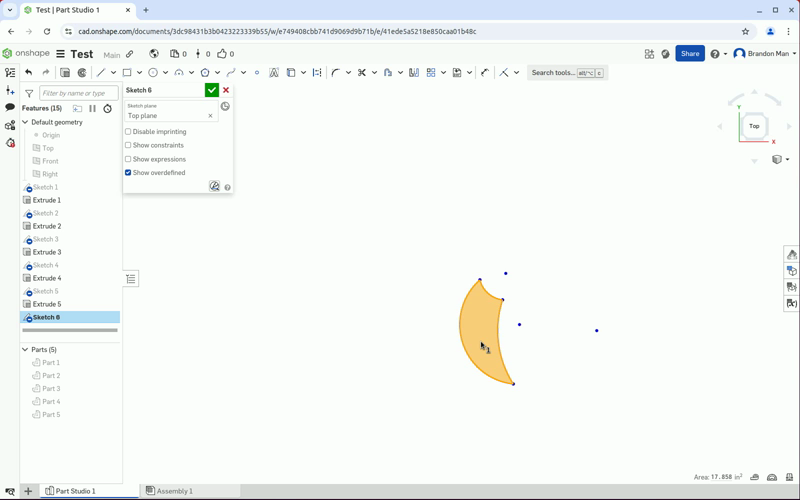
scroll(-6)
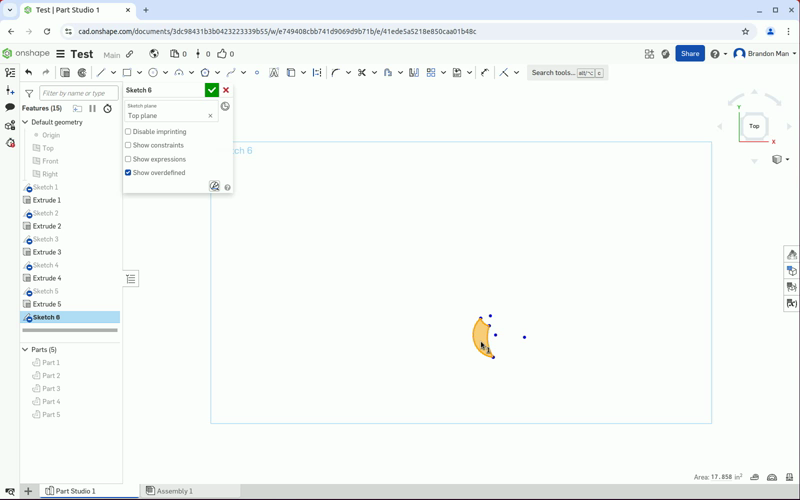
mouse_move(73, 352)
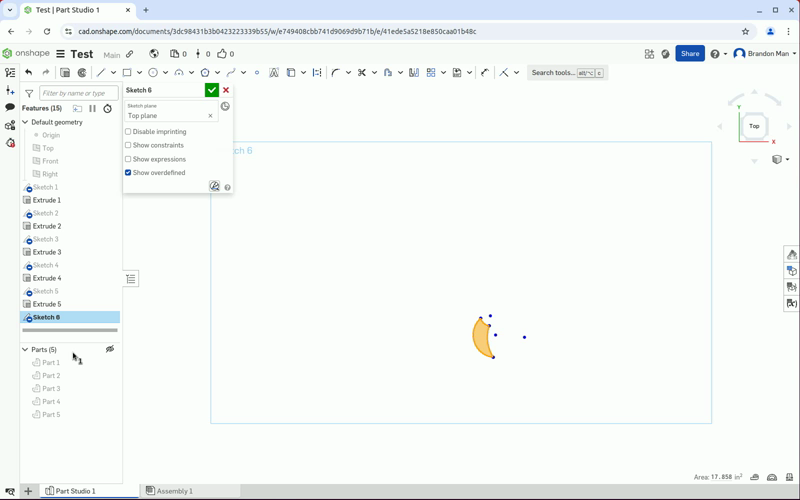
key(shift+y)
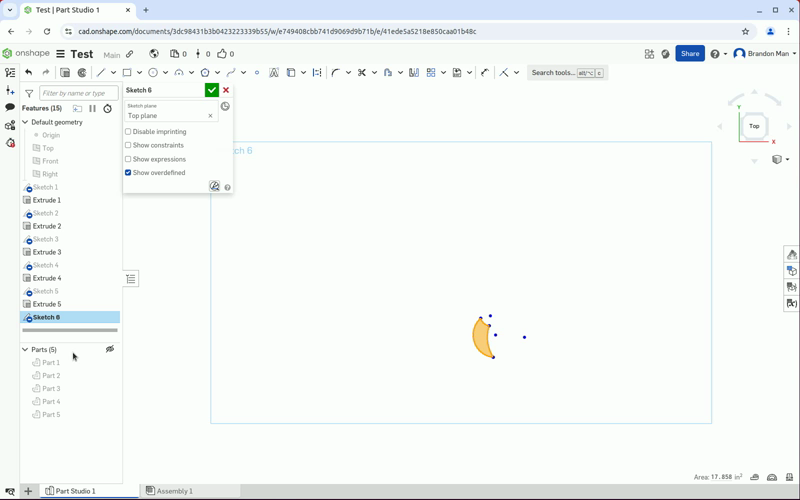
key(shift+e)
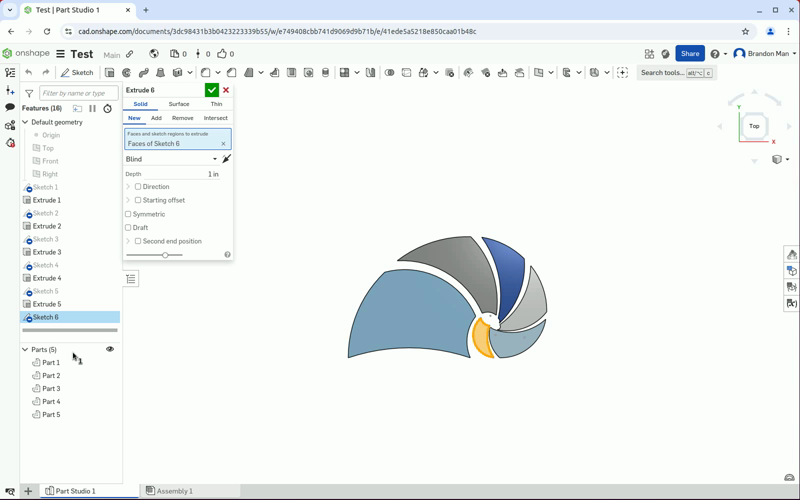
mouse_move(143, 106)
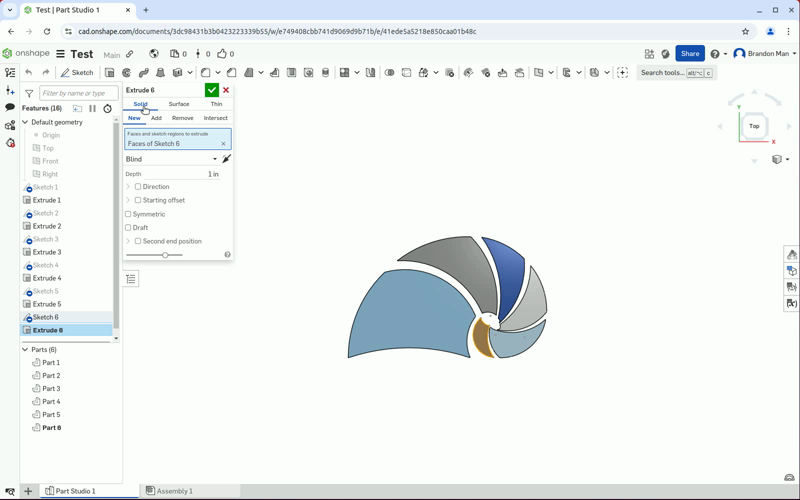
click(143, 106)
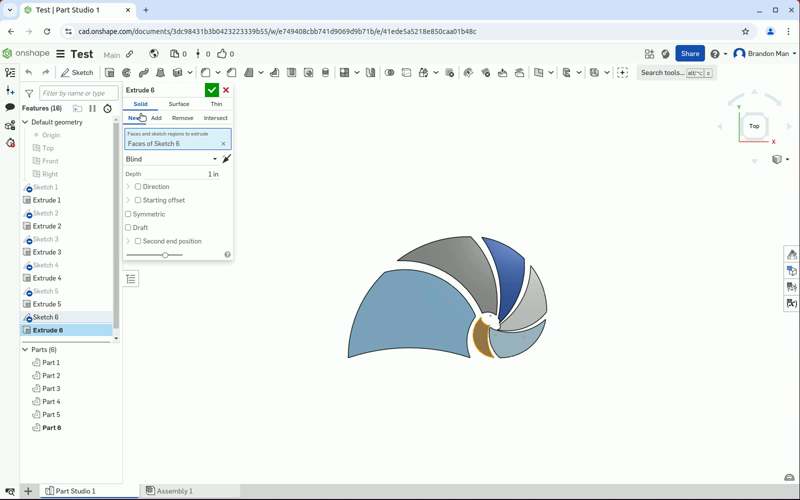
mouse_move(137, 120)
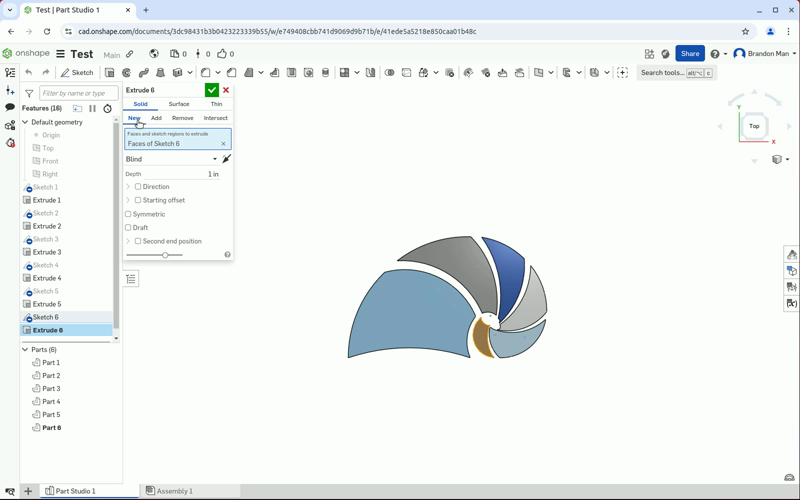
click(137, 120)
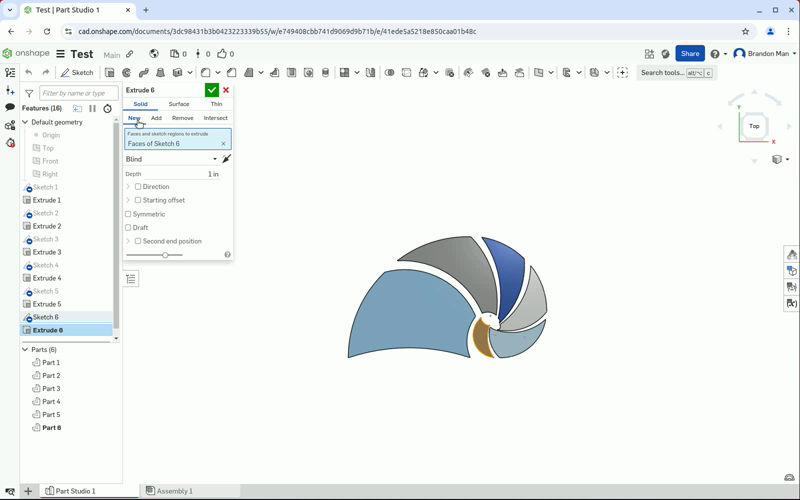
key(tab, 4)
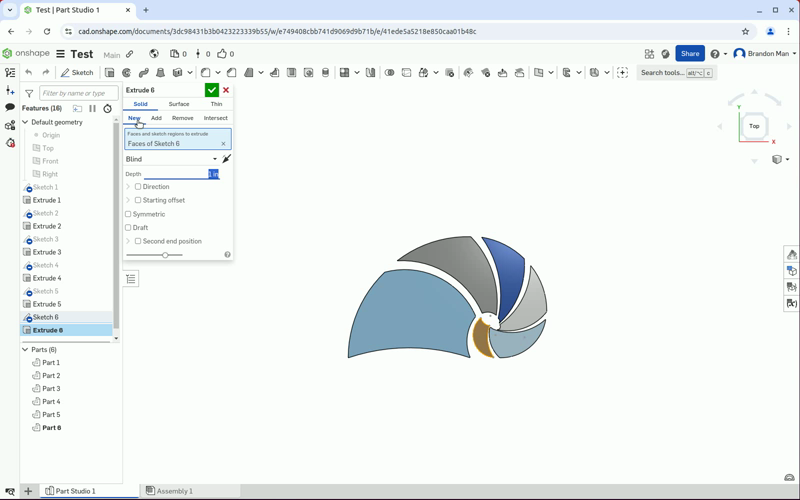
text(12.517)
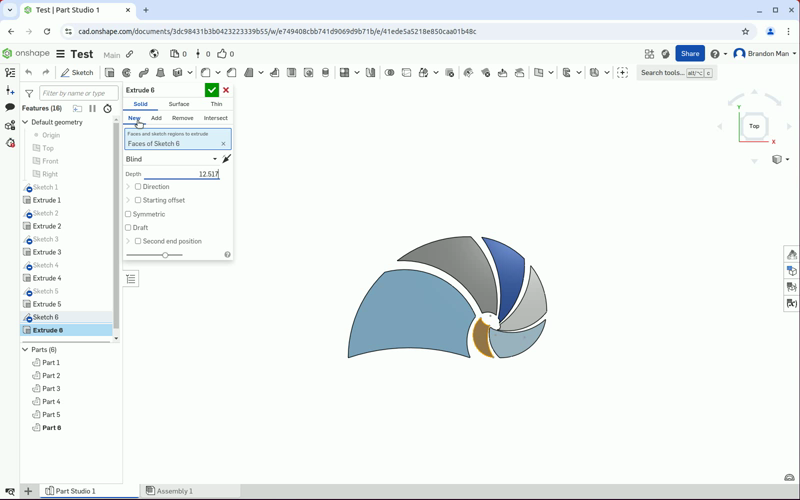
key(enter)
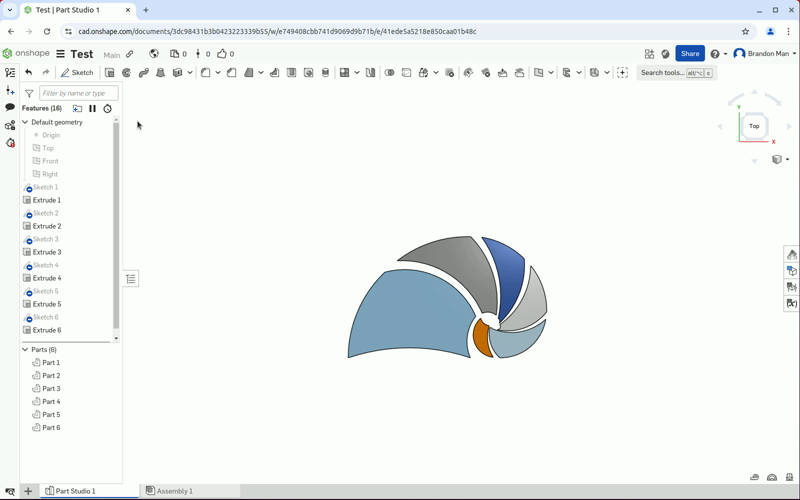
key(shift+h)
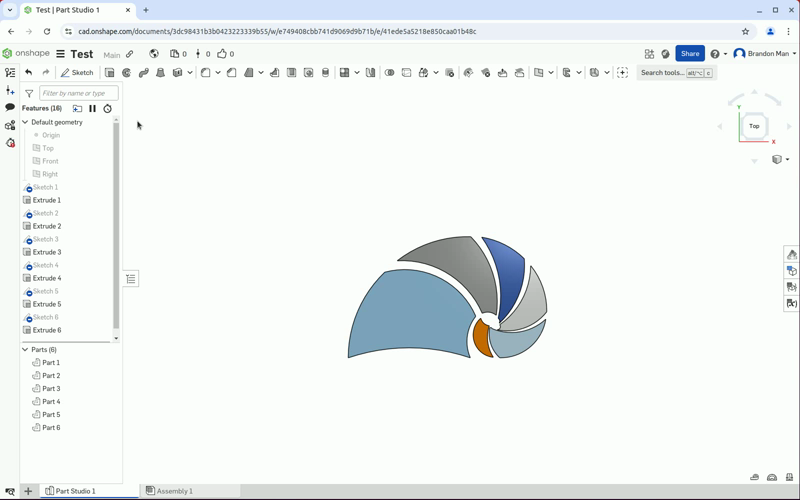
key(shift+h)
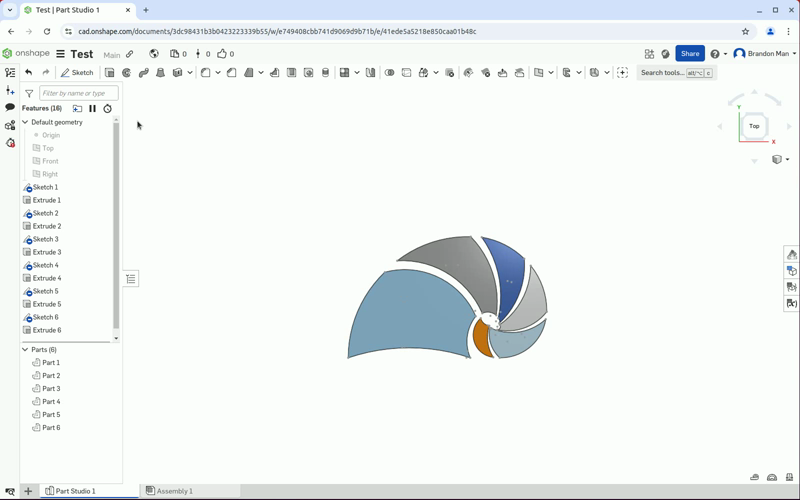
key(shift+7)
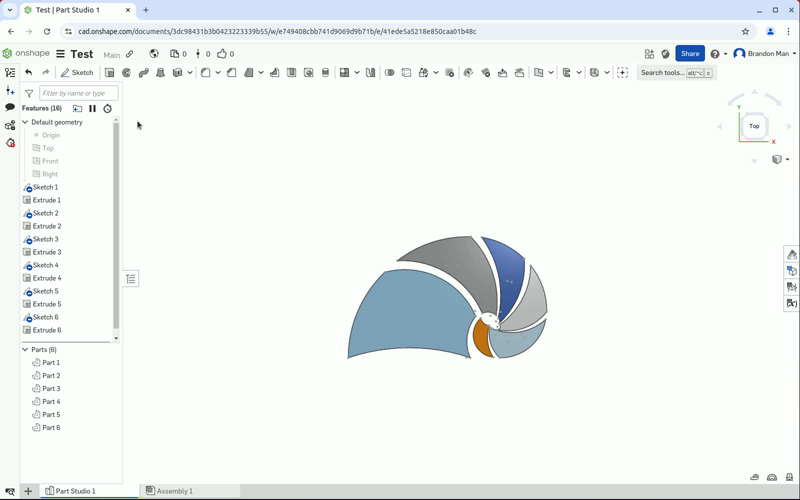
key(up, 3)
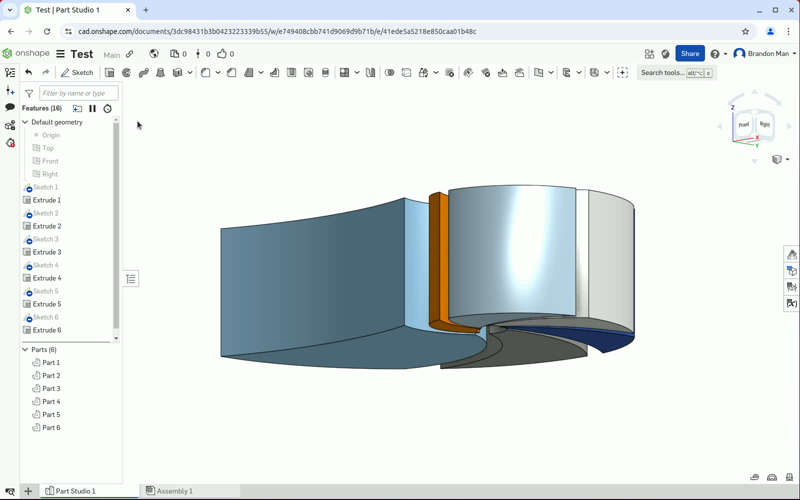
key(left, 3)
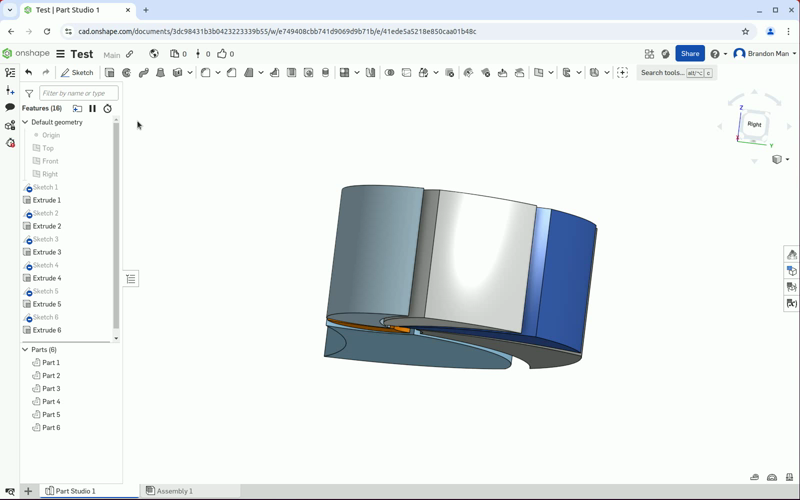
key(right, 3)
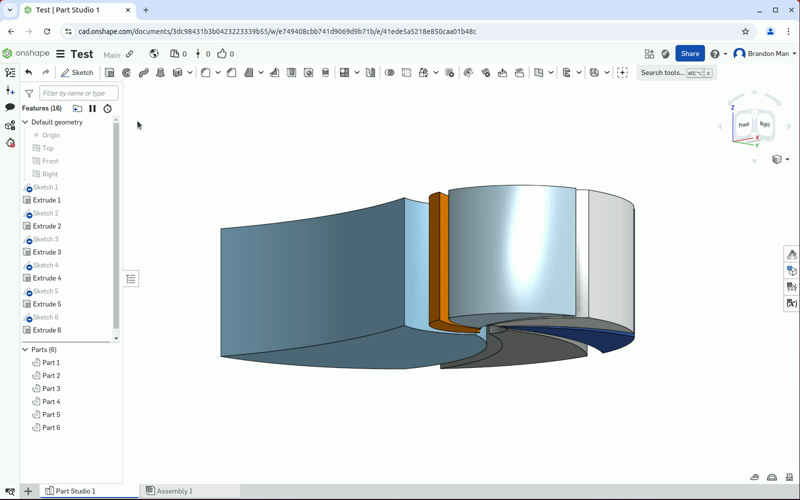
key(down, 3)
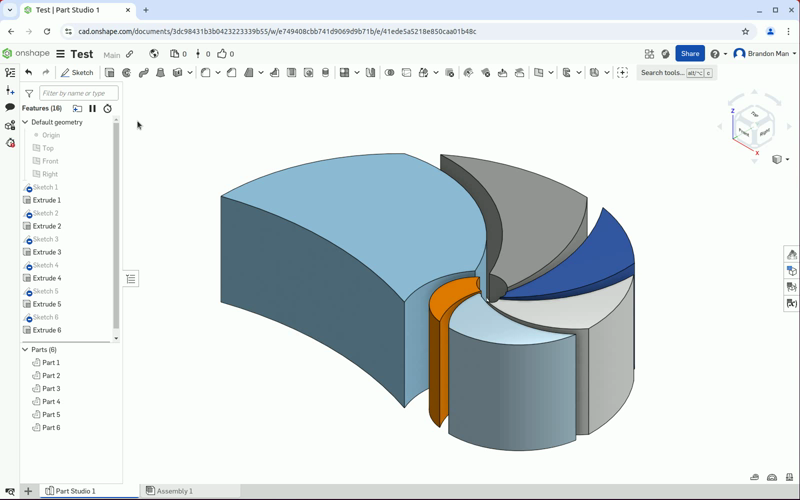
mouse_move(69, 189)
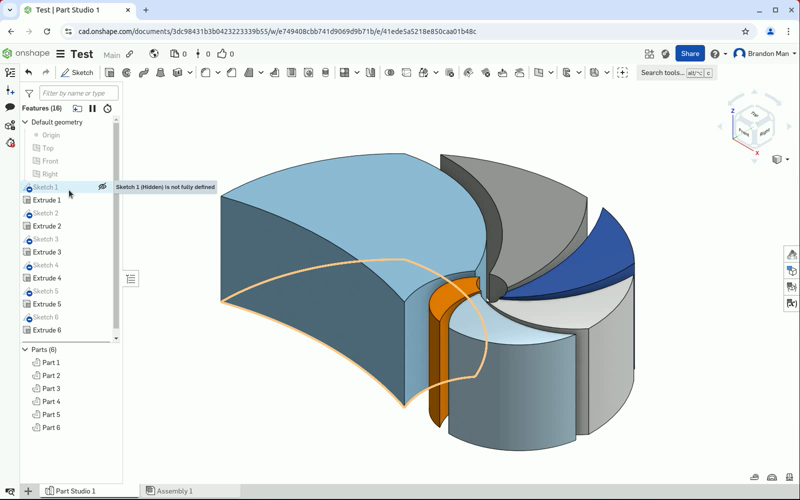
click(69, 189)